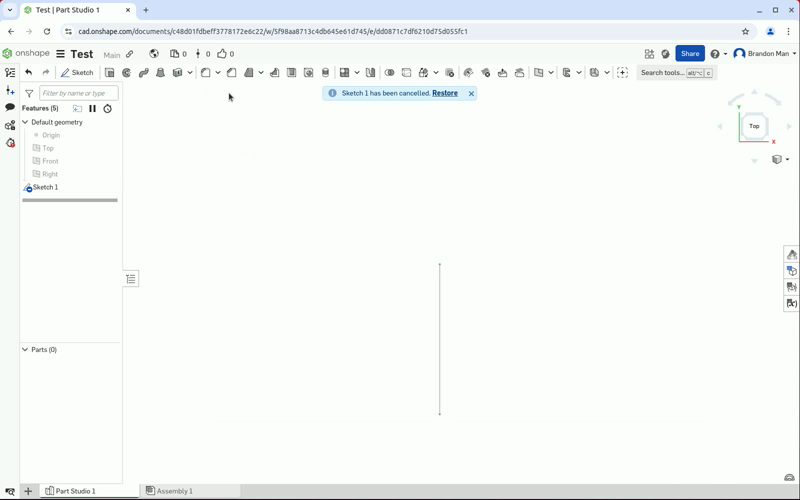
key(shift+h)
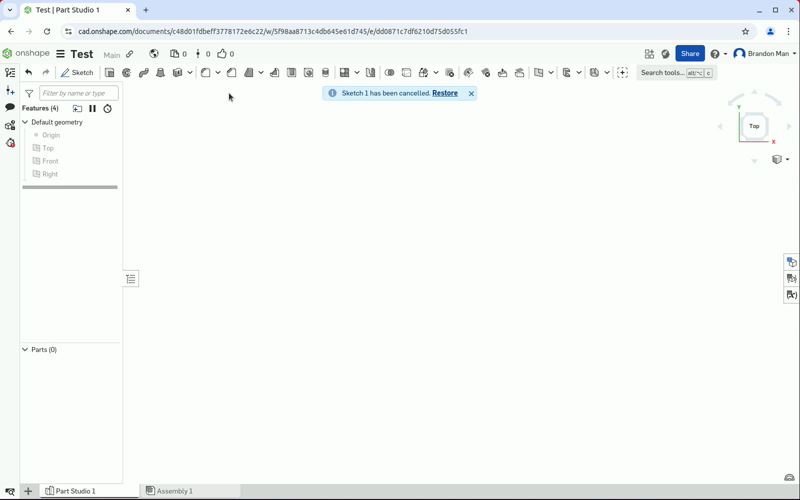
mouse_move(73, 352)
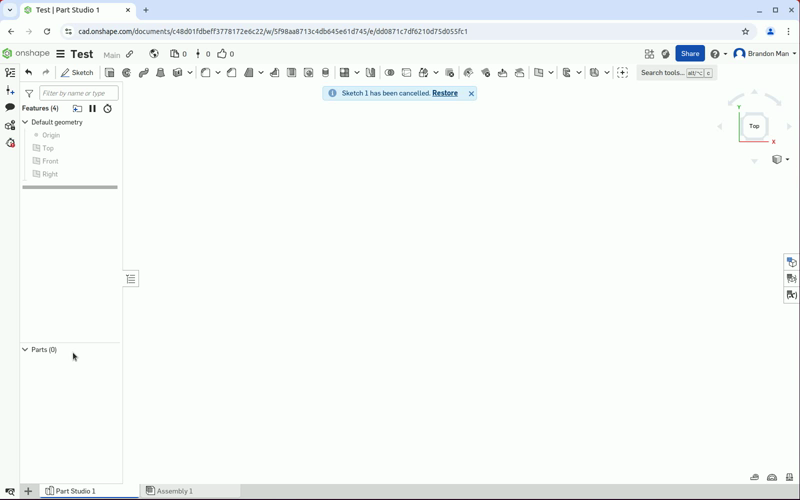
key(y)
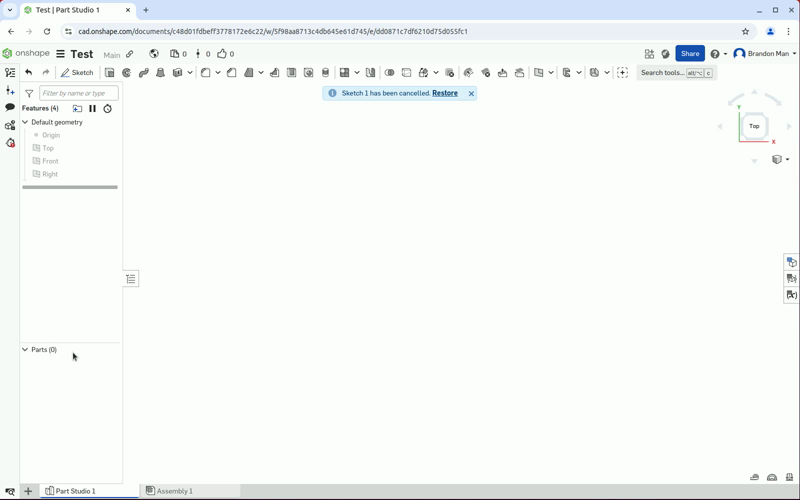
key(shift+p)
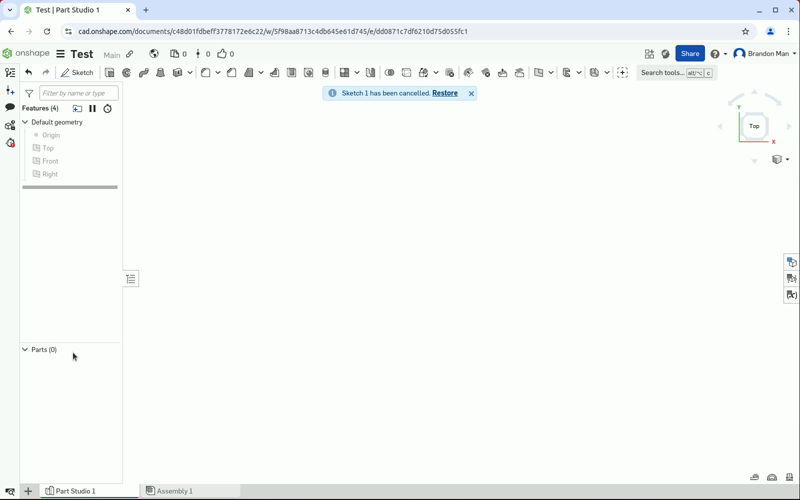
key(space)
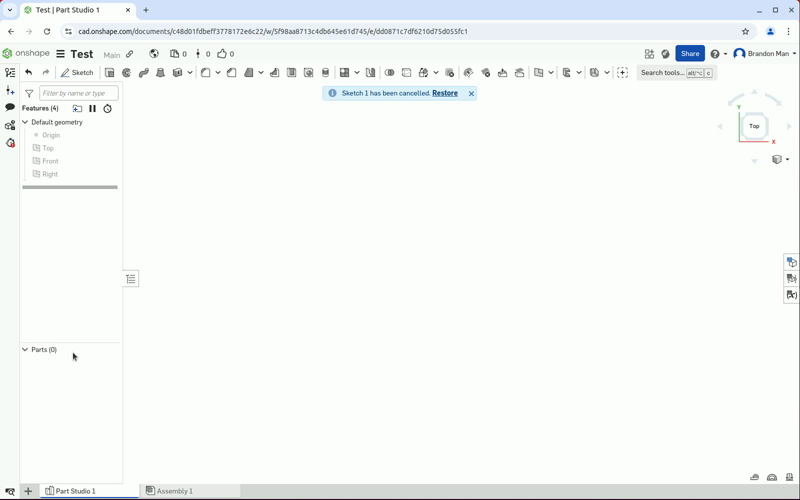
key_down(shift)
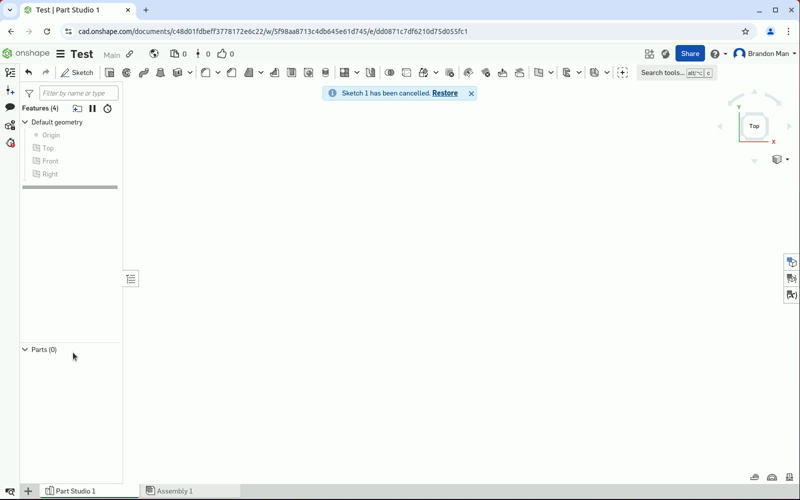
key(up)
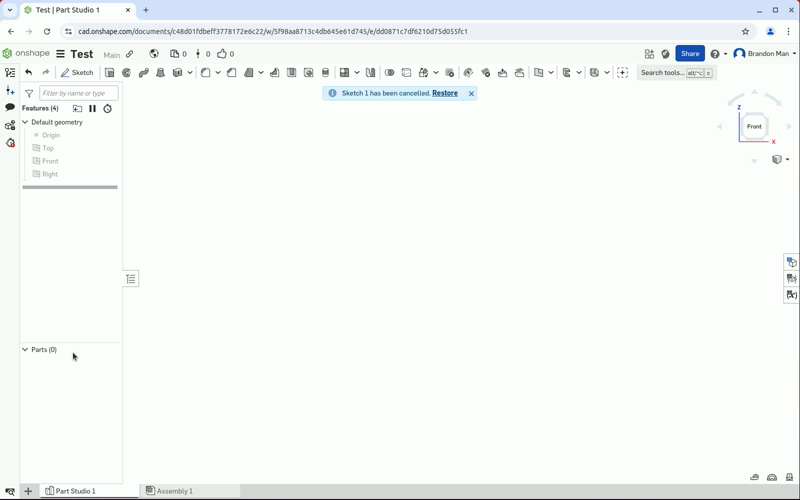
key_up(shift)
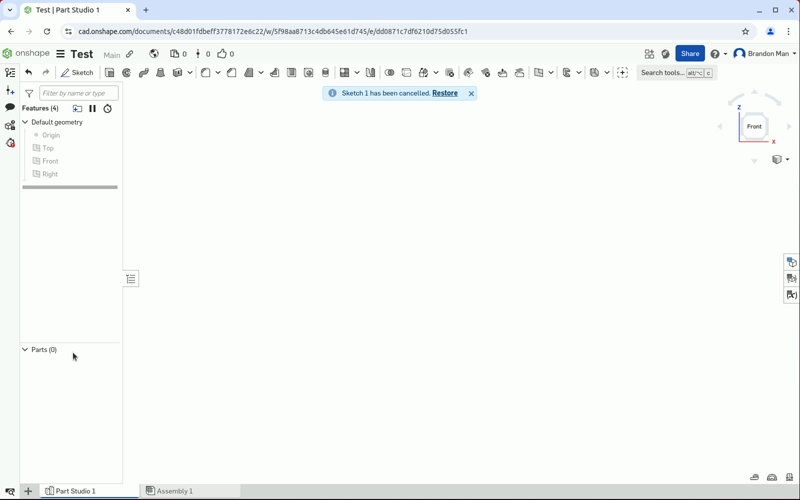
mouse_move(73, 352)
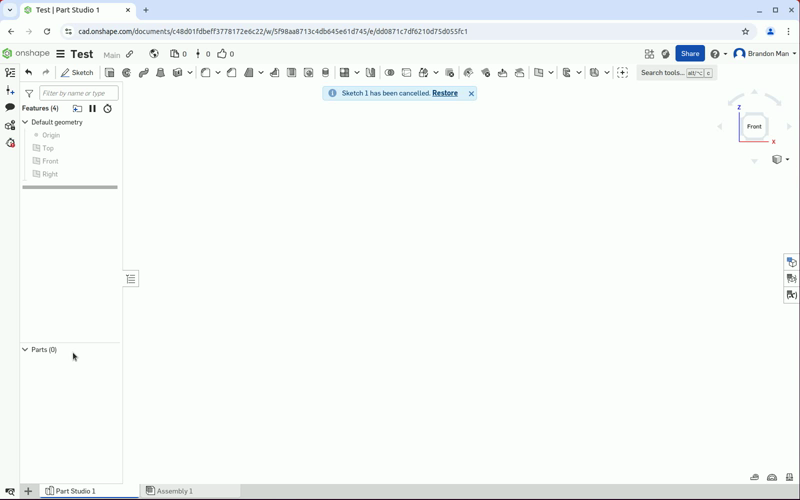
key(shift+y)
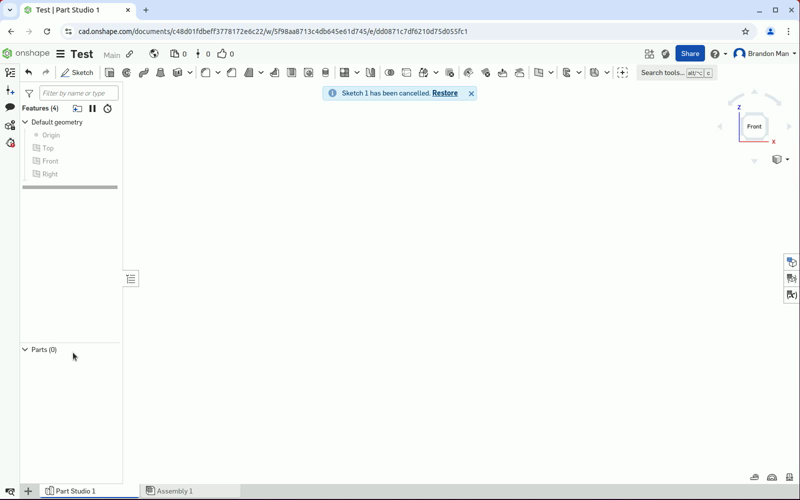
key(shift+s)
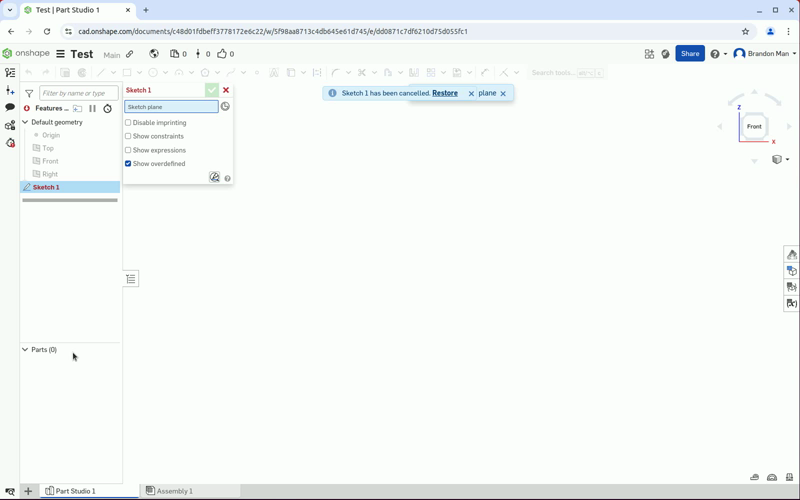
mouse_move(73, 163)
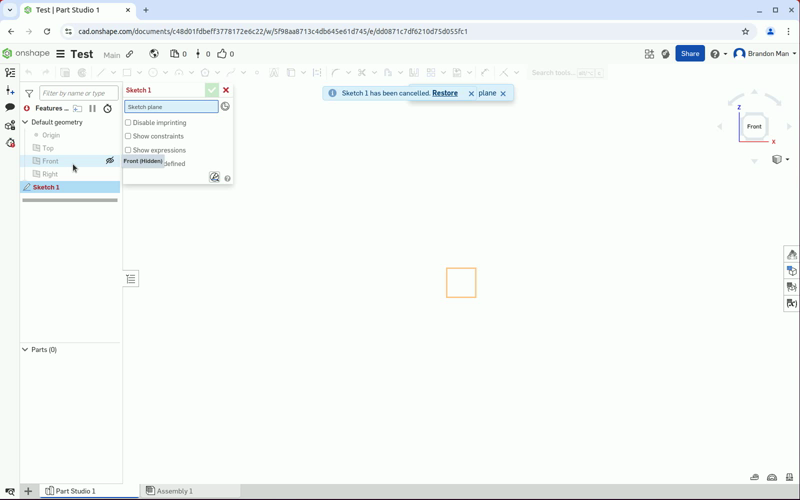
click(73, 163)
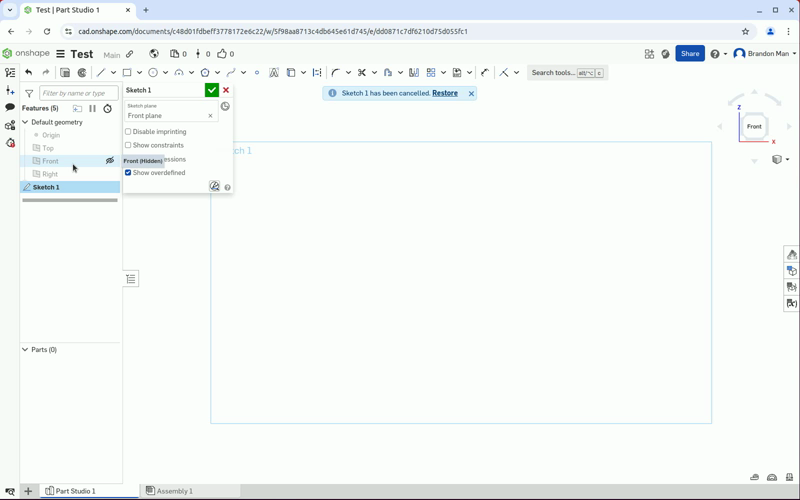
mouse_move(73, 352)
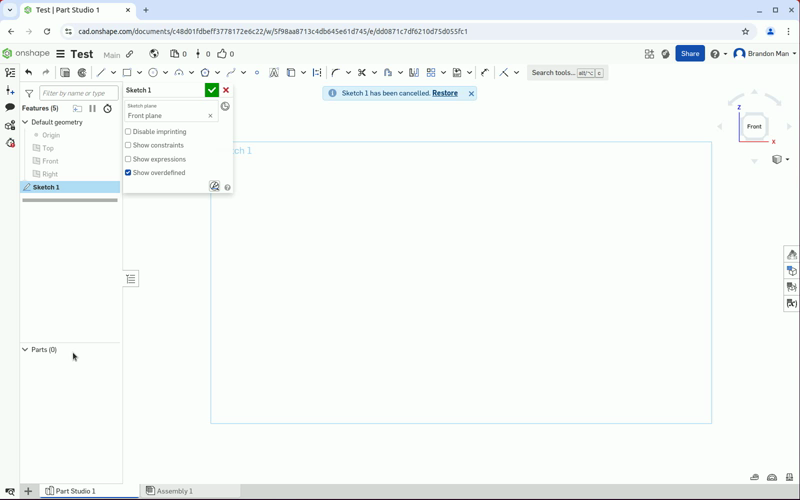
key(y)
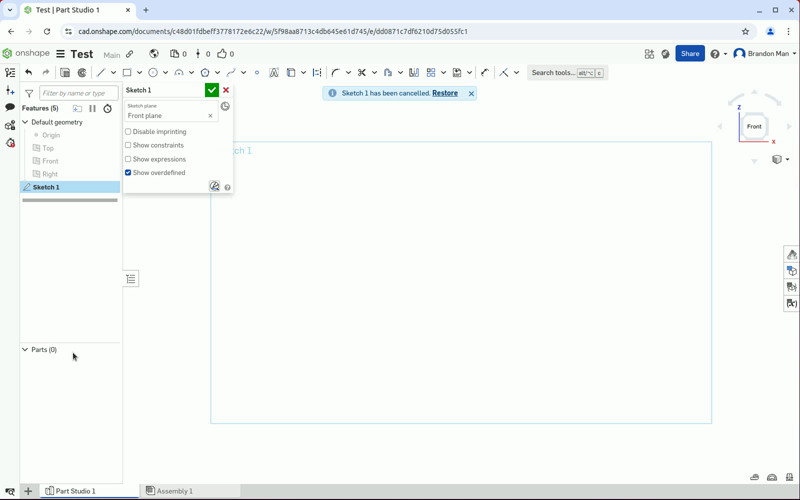
key(a)
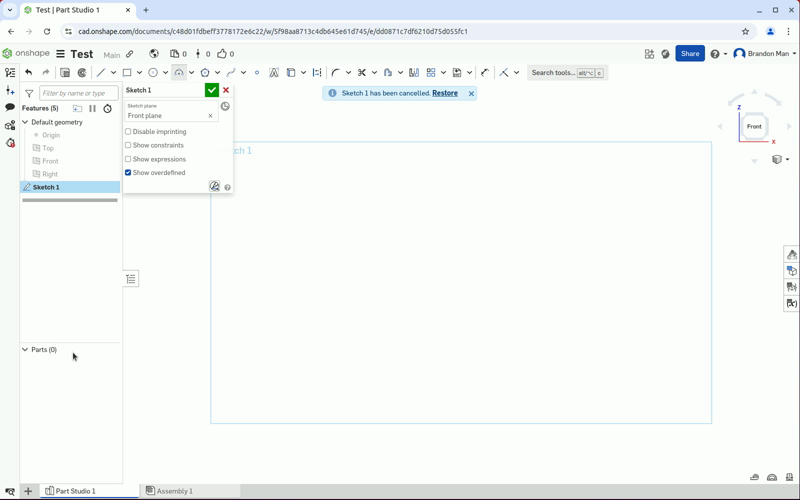
key_down(shift)
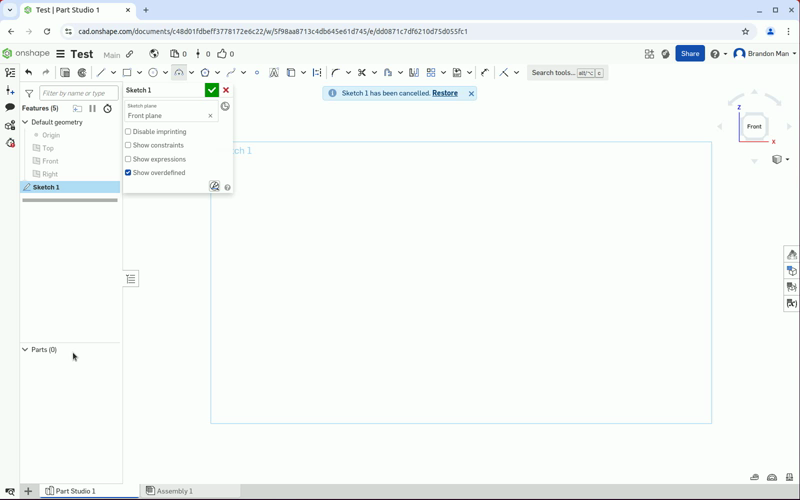
mouse_move(348, 361)
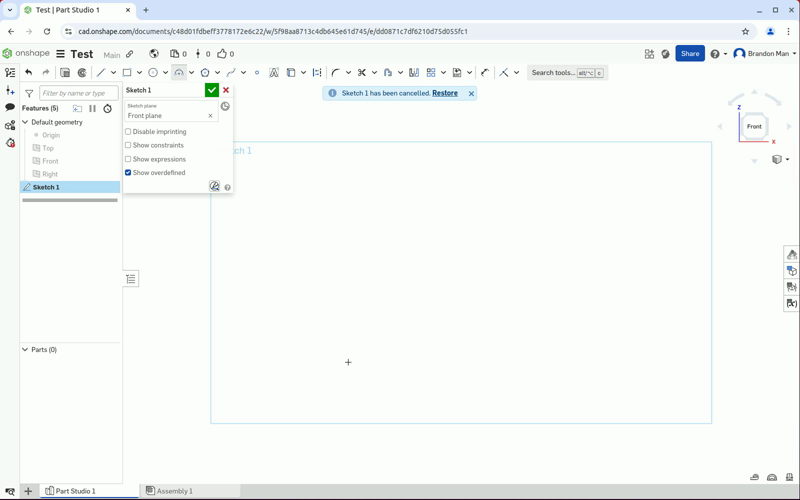
click(348, 361)
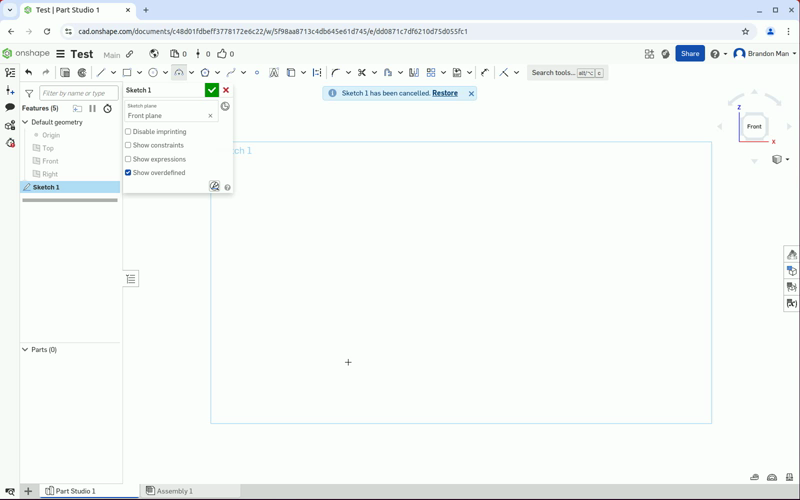
key_up(shift)
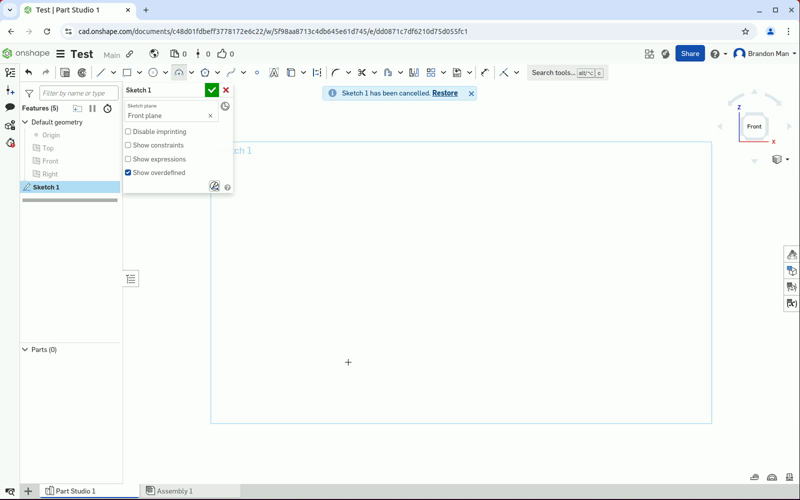
key_down(shift)
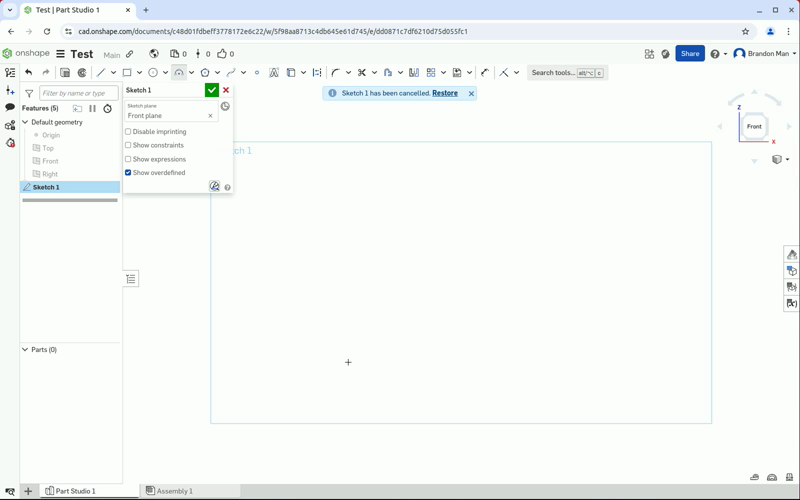
mouse_move(353, 366)
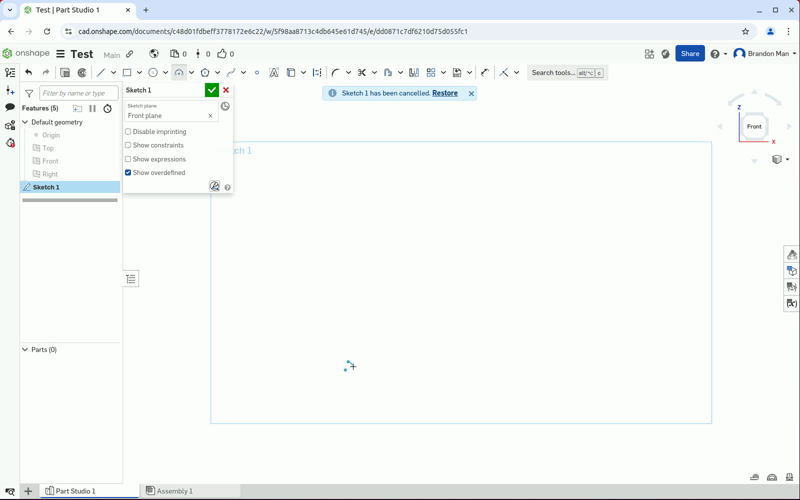
scroll(6)
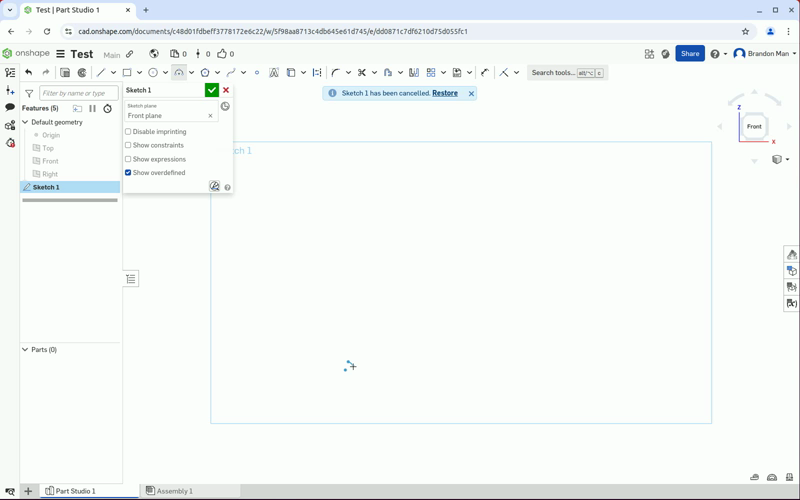
scroll(6)
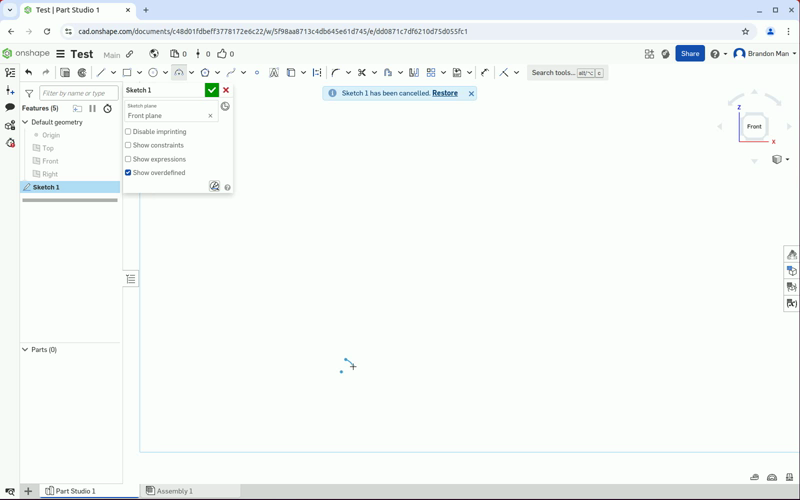
scroll(6)
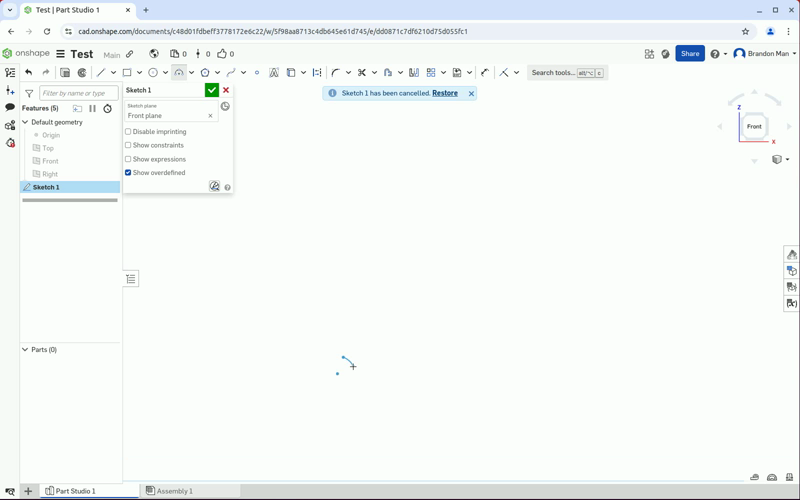
scroll(6)
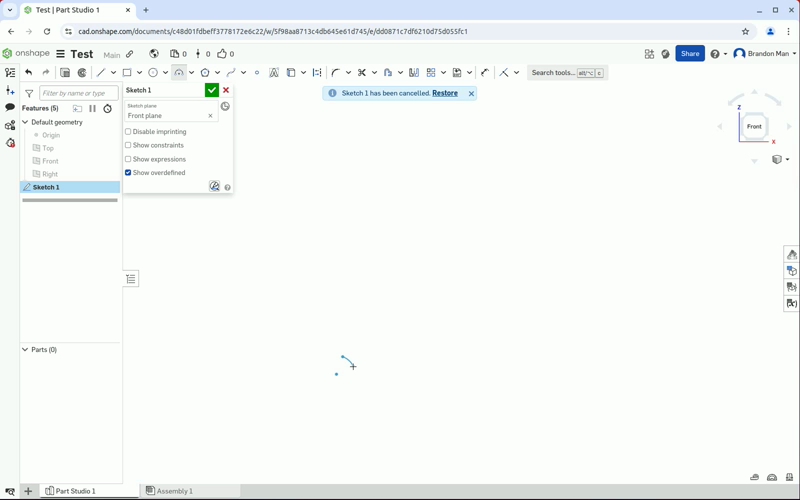
scroll(6)
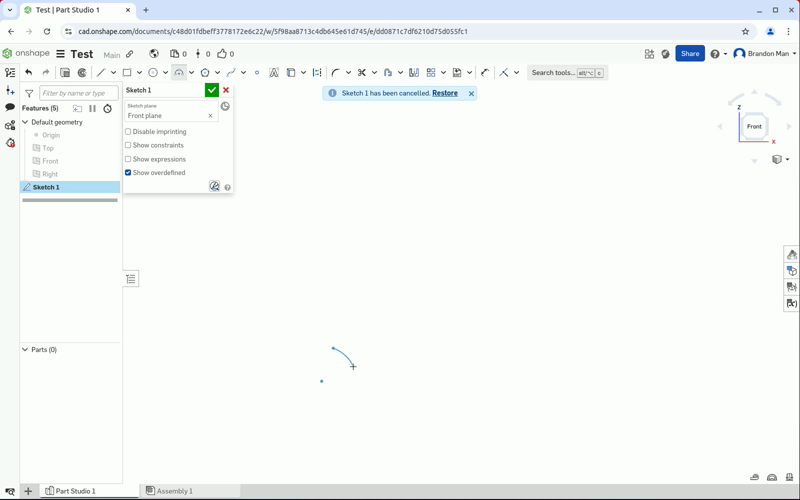
scroll(6)
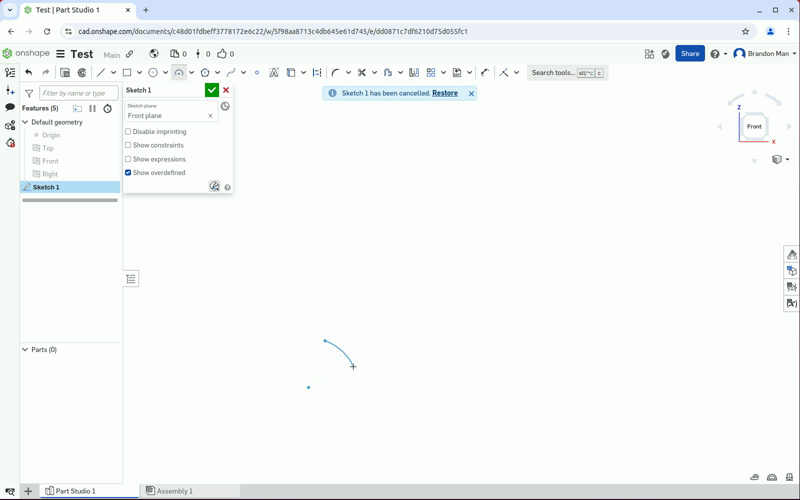
scroll(6)
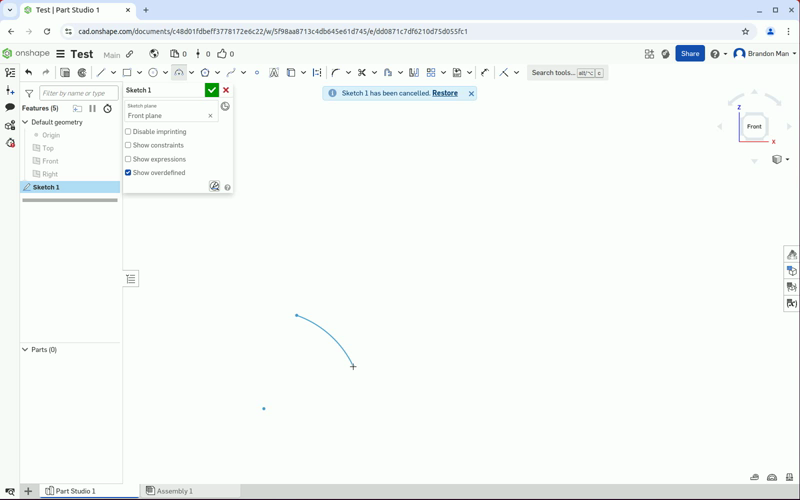
click(353, 366)
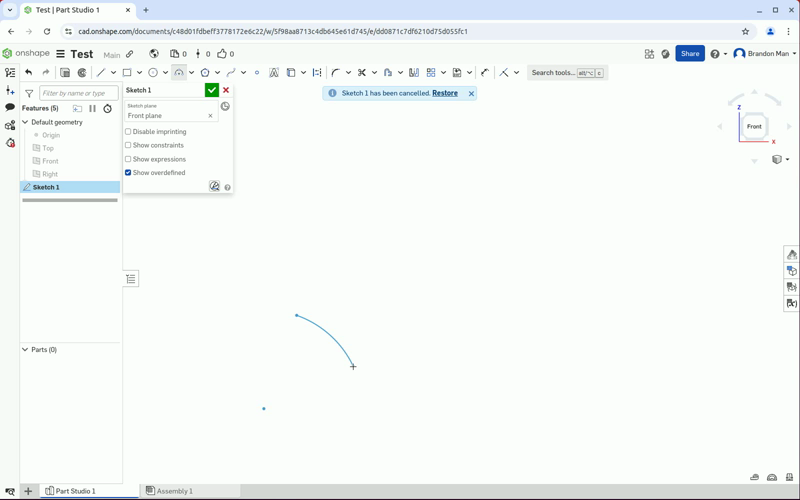
scroll(-6)
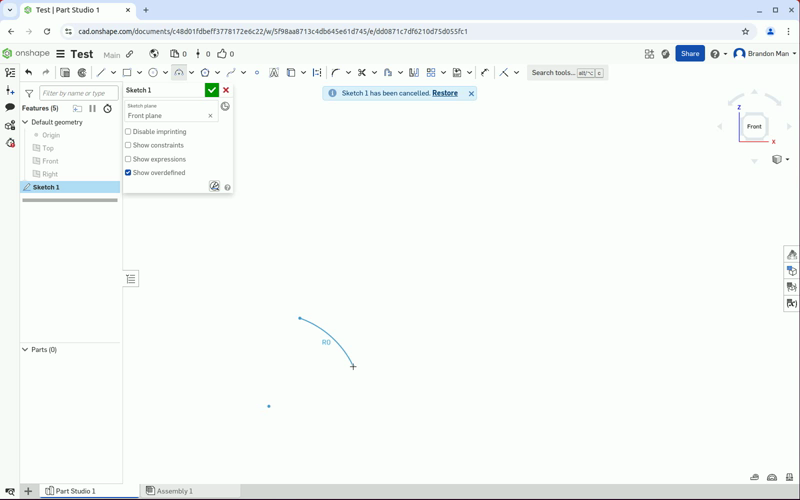
scroll(-6)
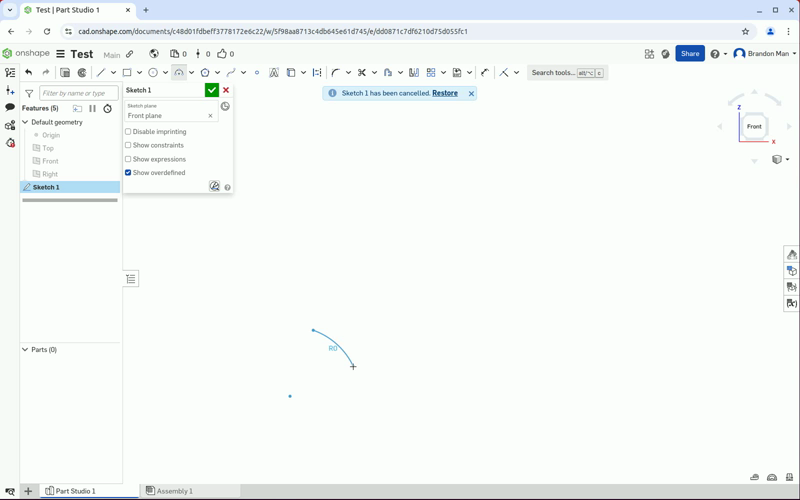
scroll(-6)
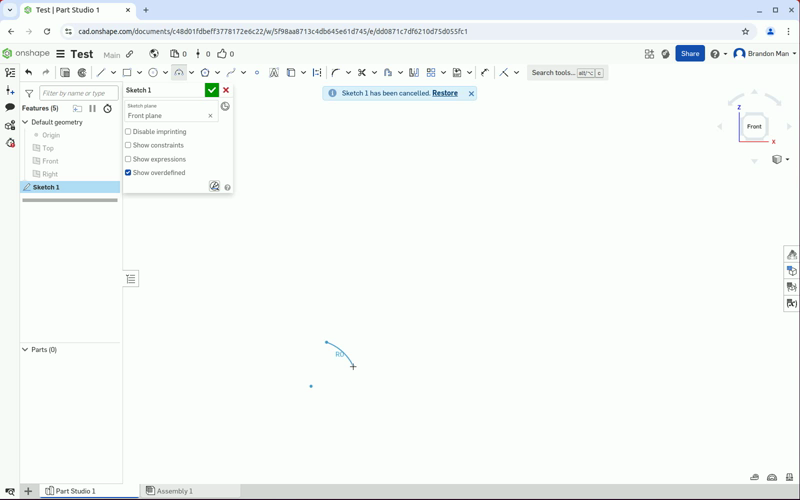
scroll(-6)
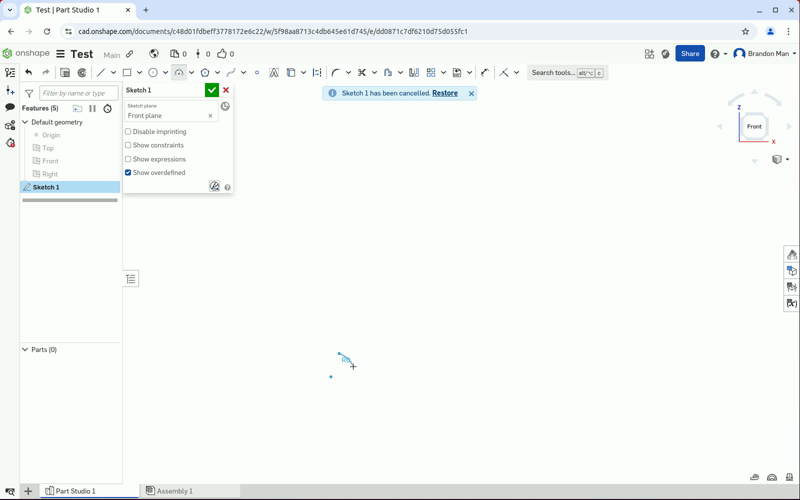
scroll(-6)
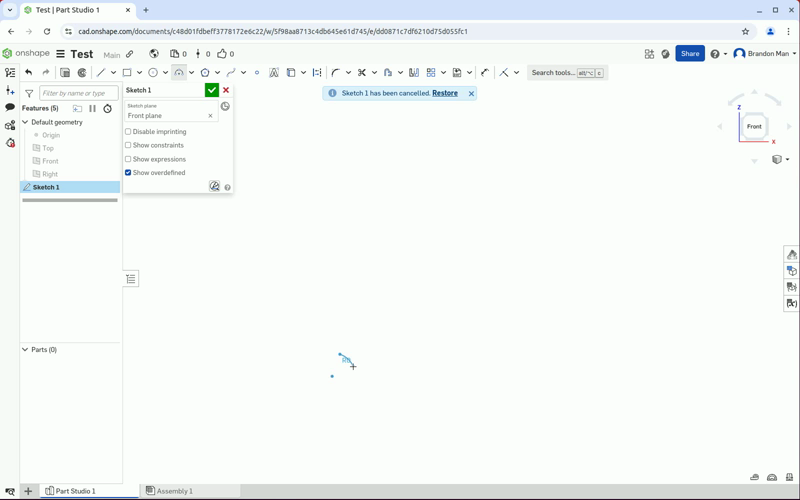
scroll(-6)
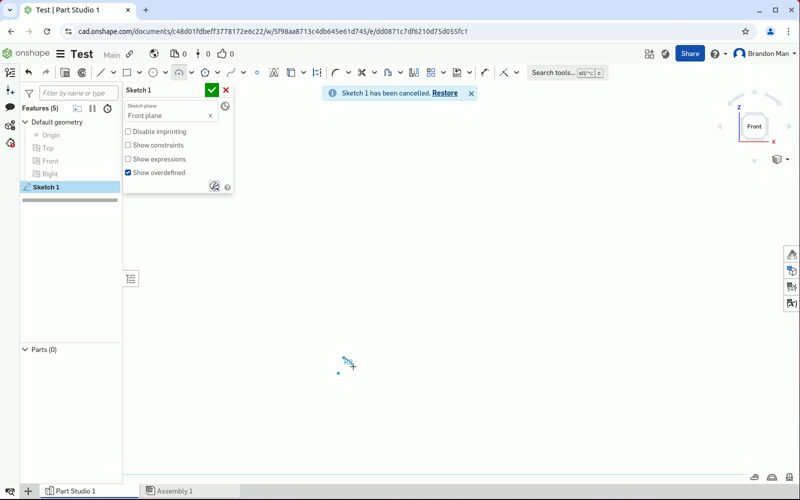
scroll(-6)
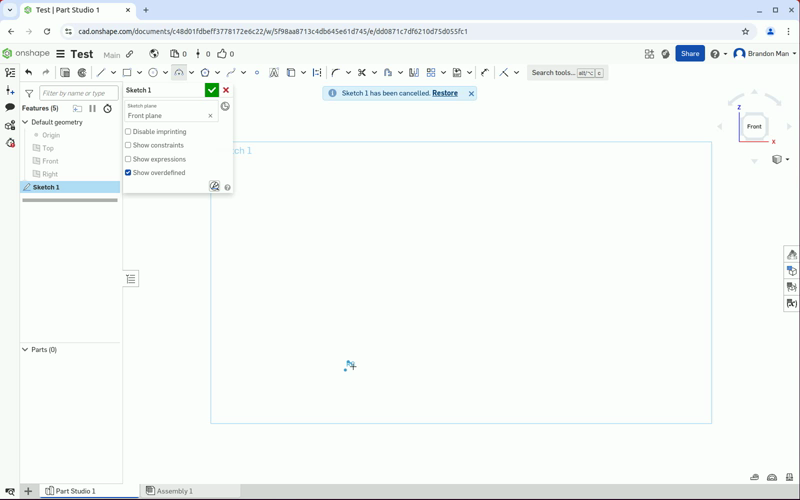
mouse_move(349, 364)
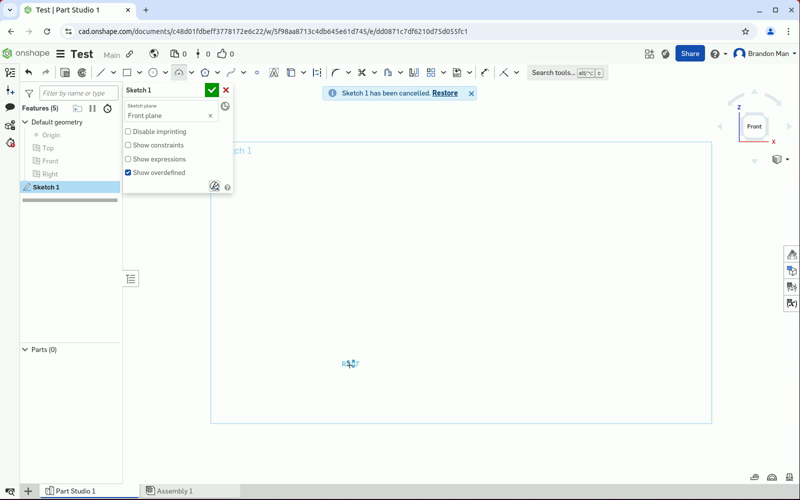
scroll(6)
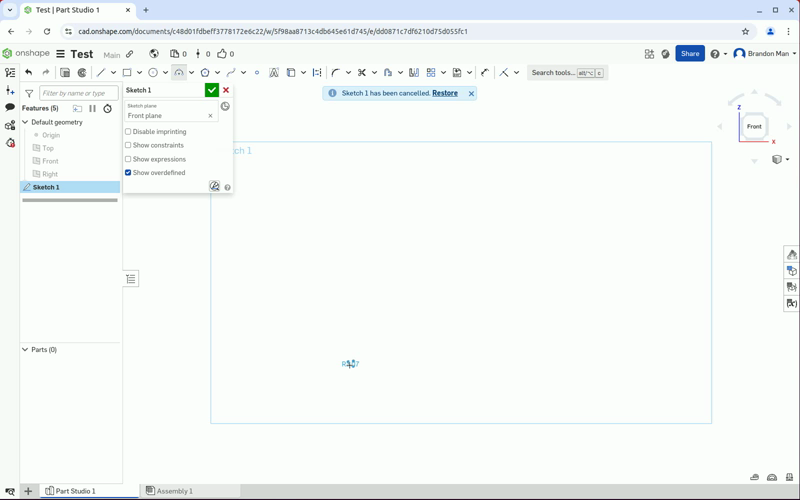
scroll(6)
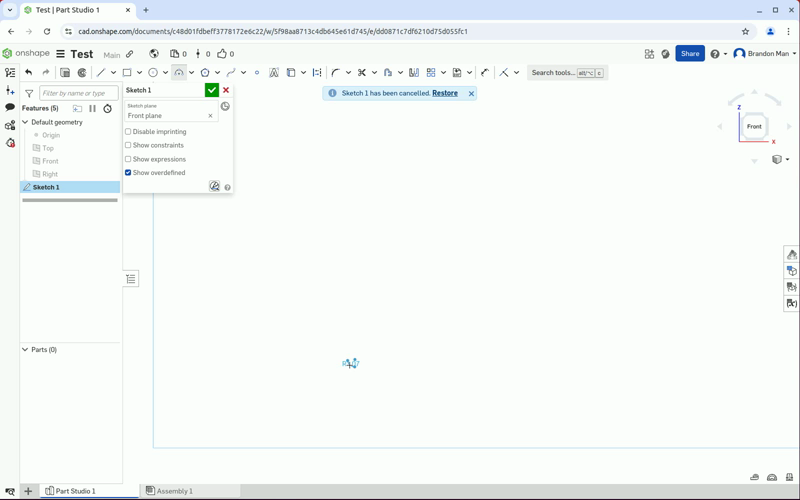
scroll(6)
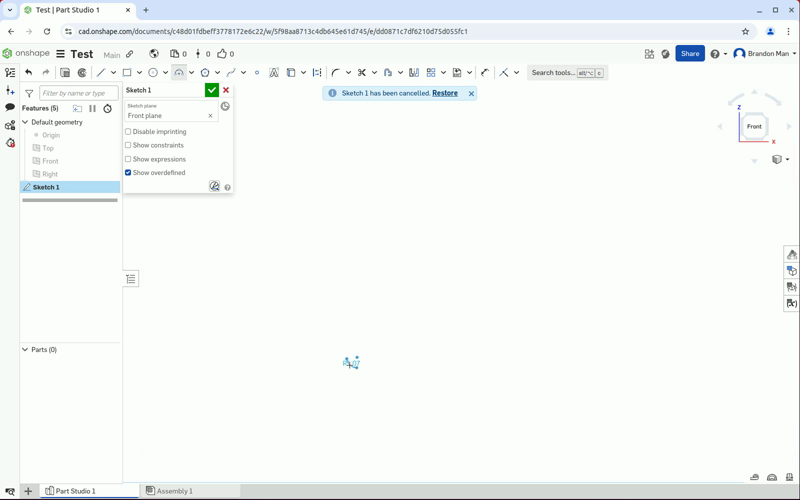
scroll(6)
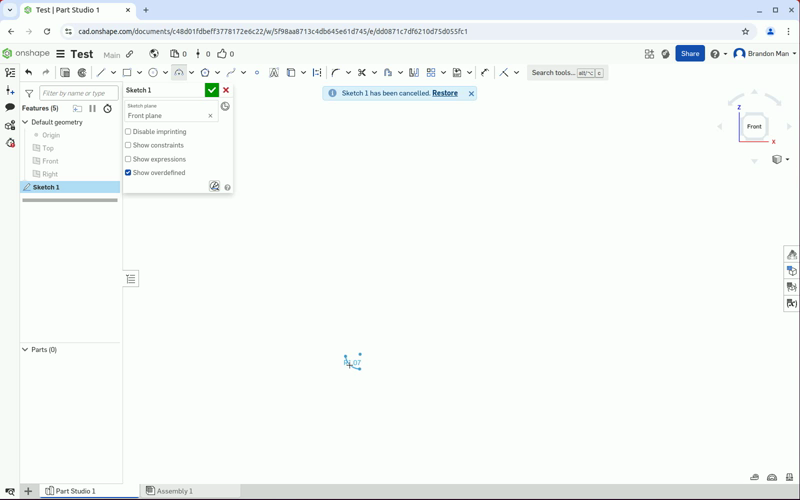
scroll(6)
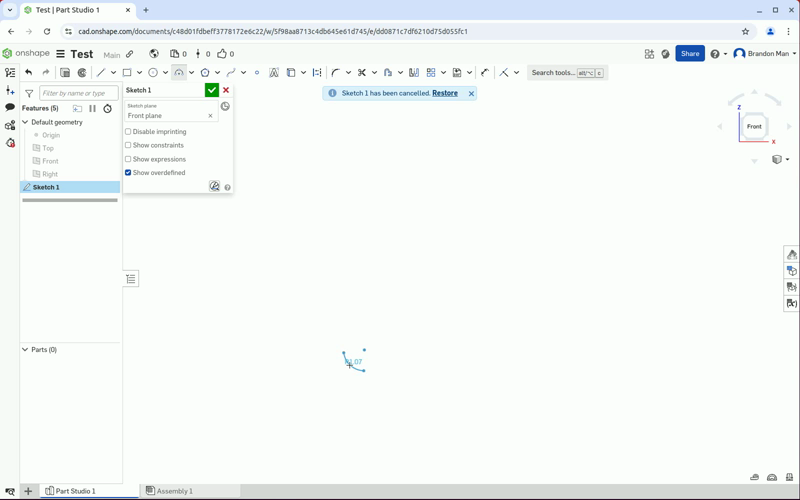
scroll(6)
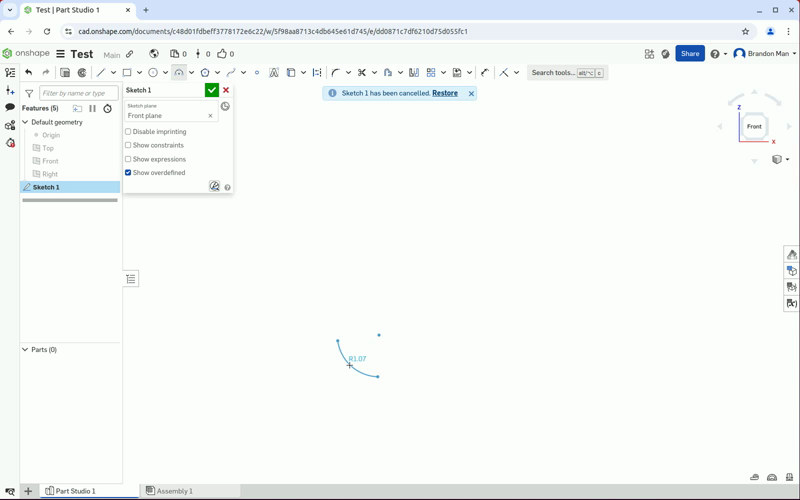
scroll(6)
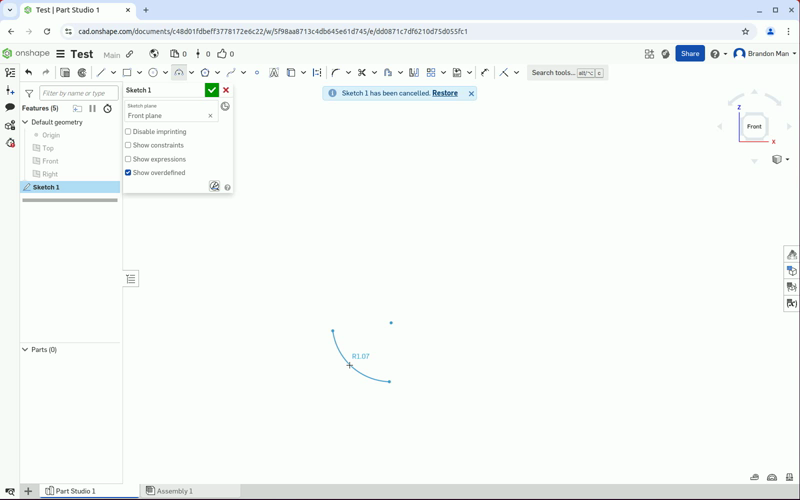
click(349, 364)
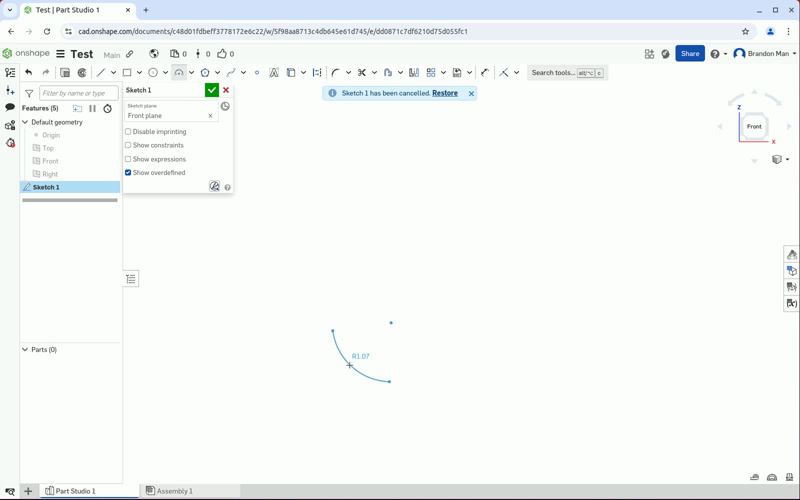
scroll(-6)
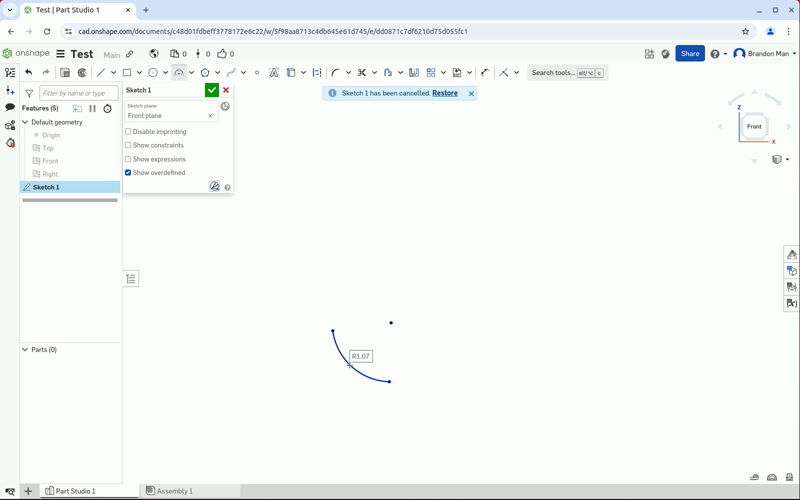
scroll(-6)
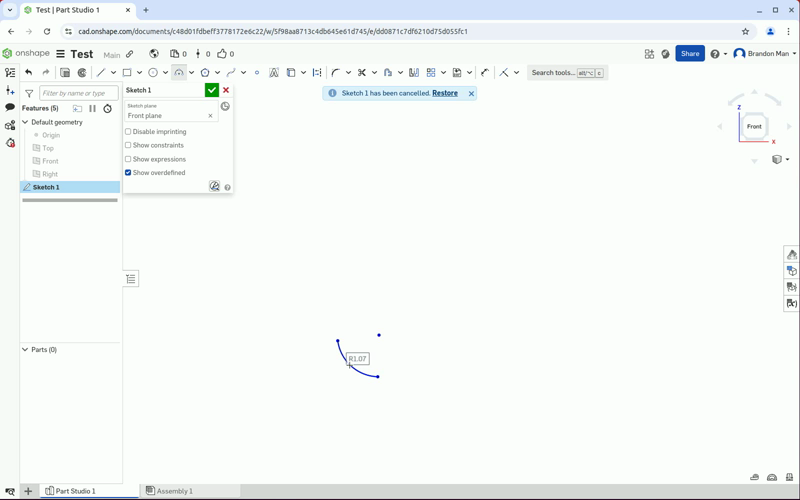
scroll(-6)
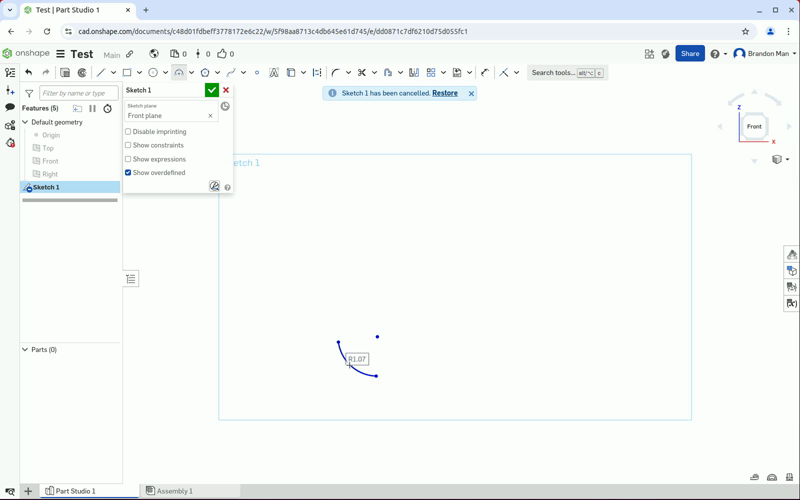
scroll(-6)
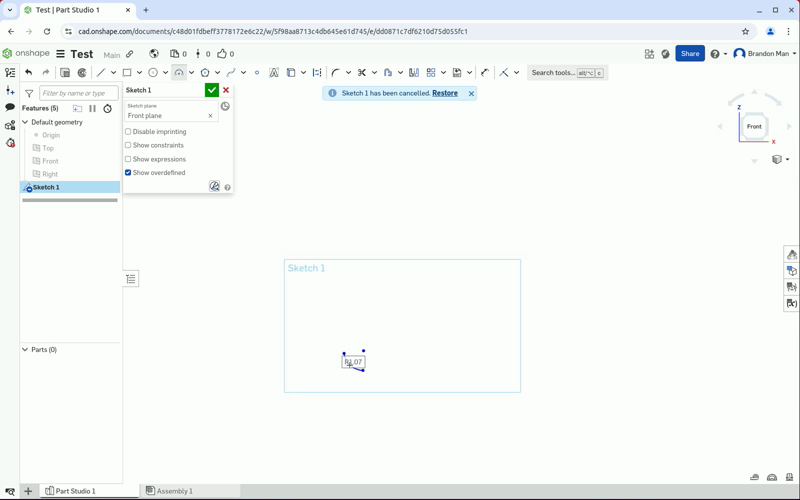
scroll(-6)
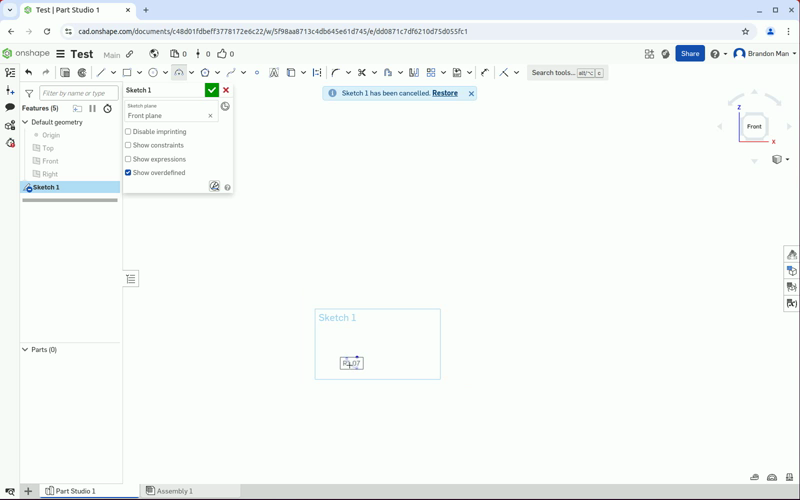
scroll(-6)
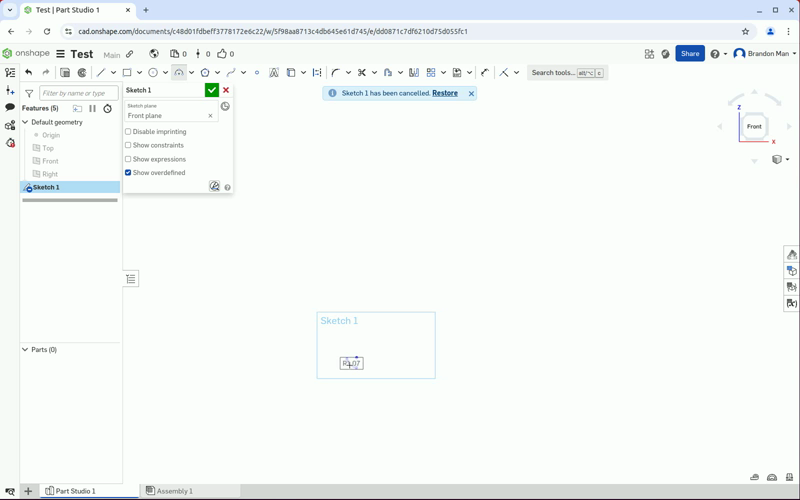
scroll(-6)
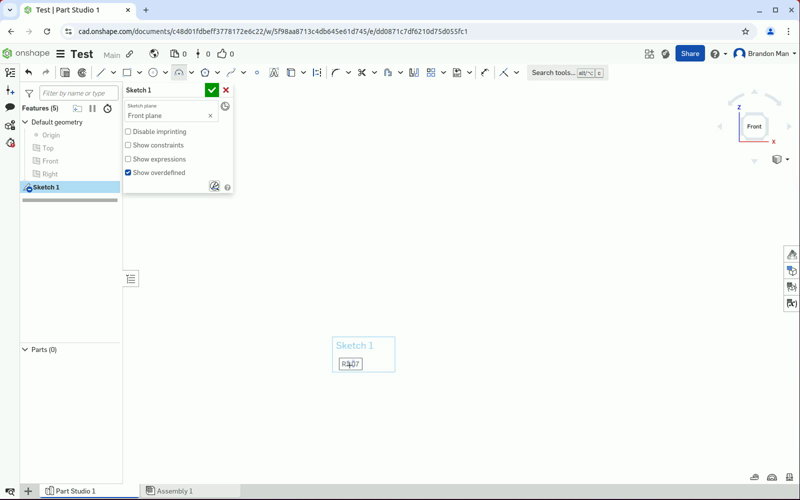
key_up(shift)
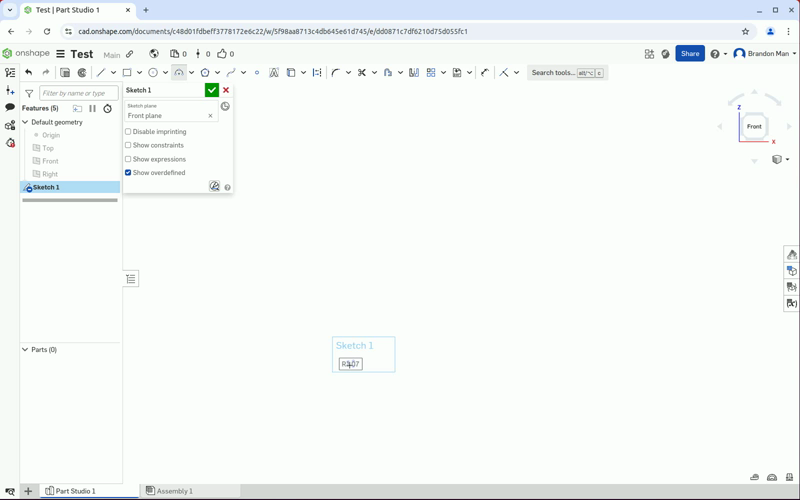
key(esc)
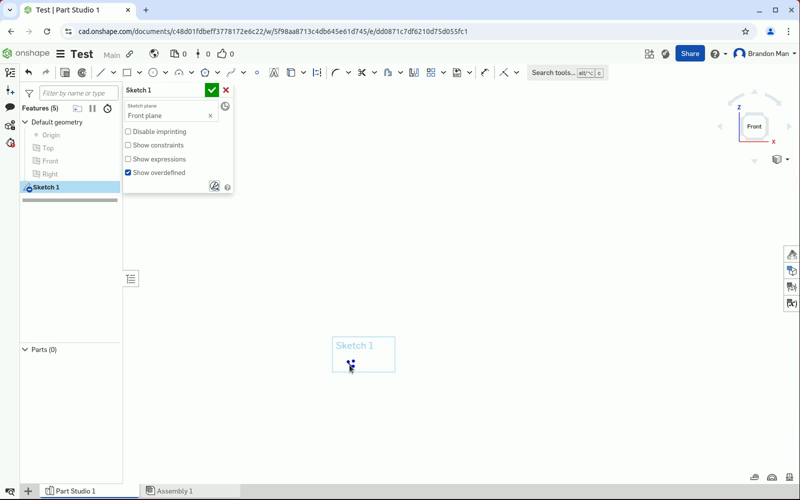
key(l)
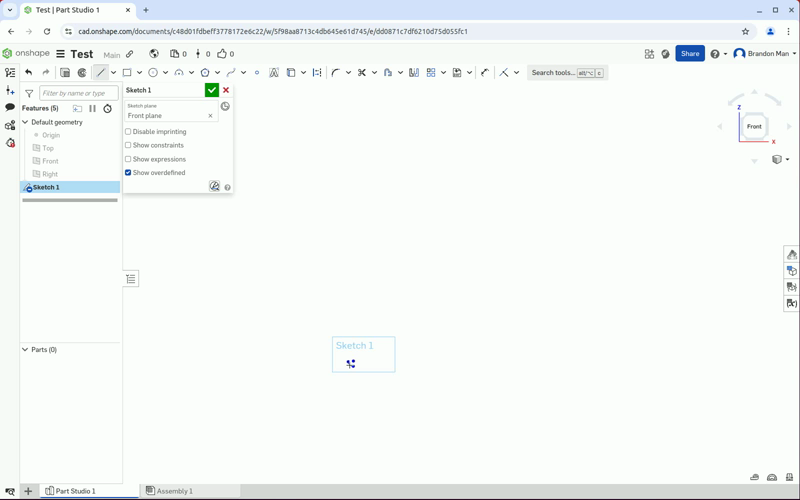
mouse_move(353, 366)
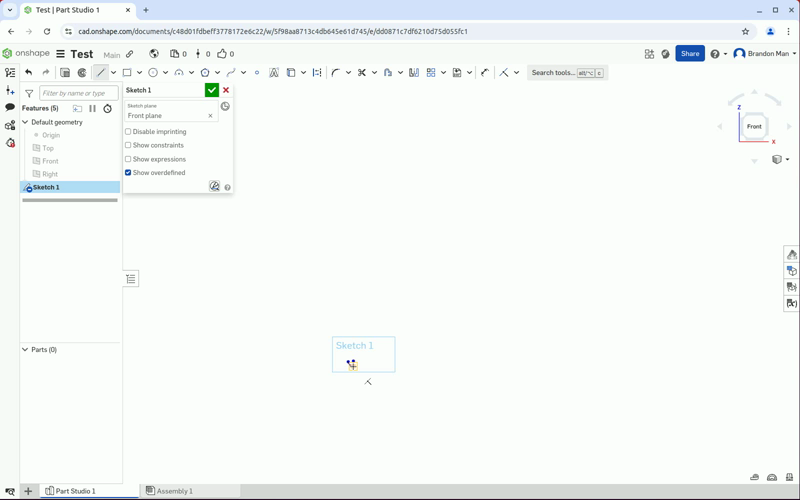
scroll(6)
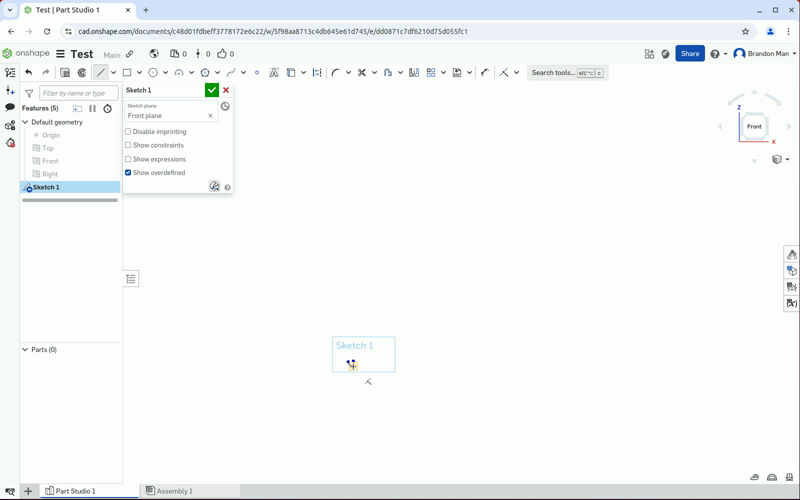
scroll(6)
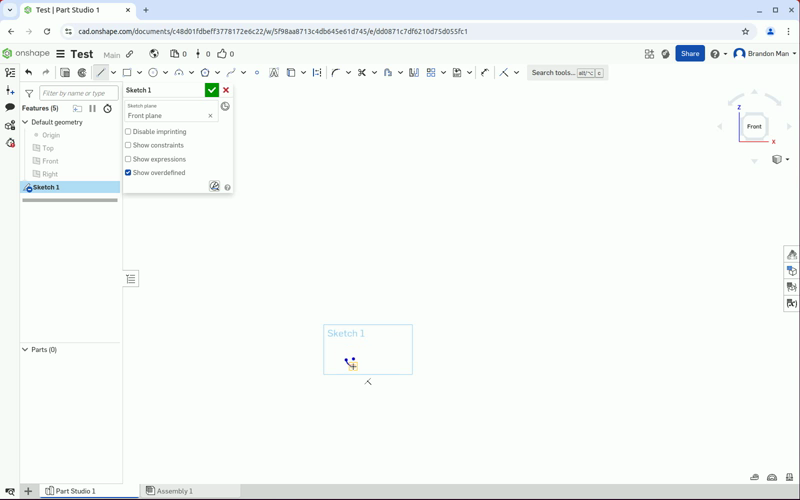
scroll(6)
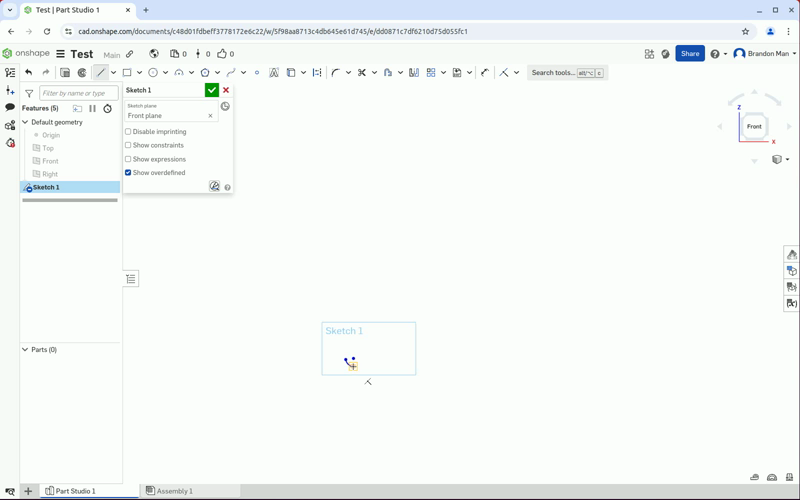
scroll(6)
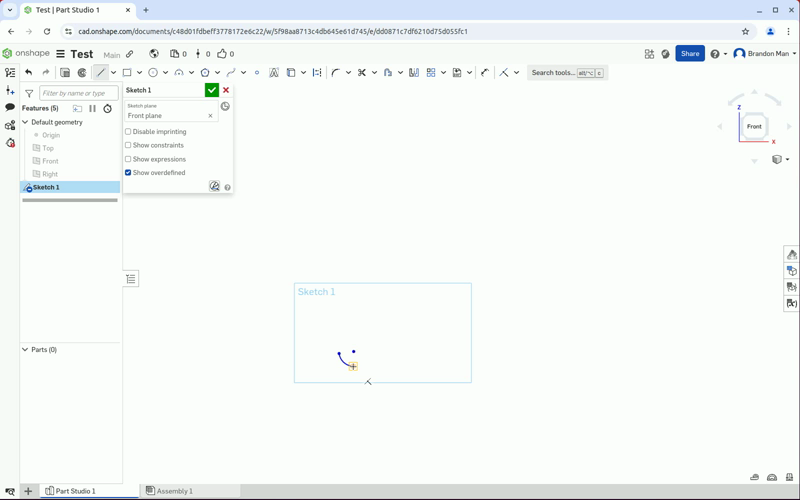
scroll(6)
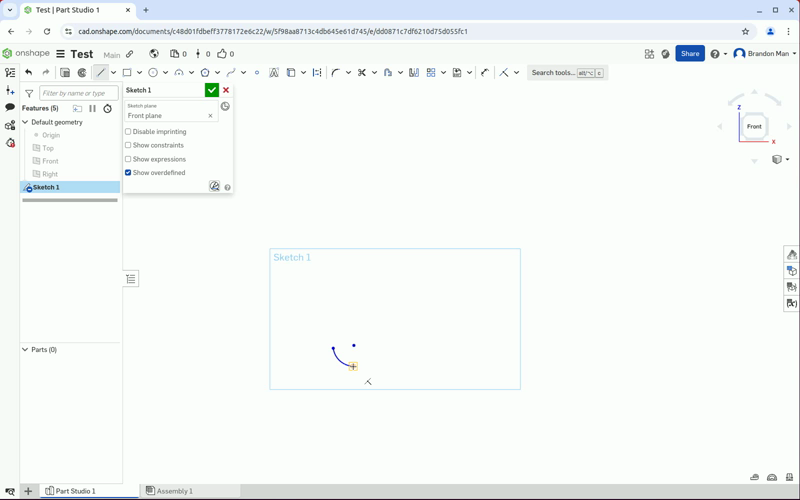
scroll(6)
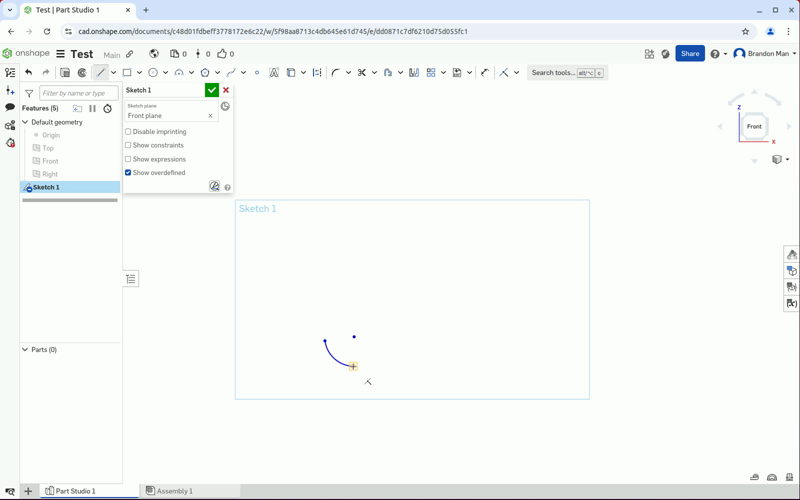
scroll(6)
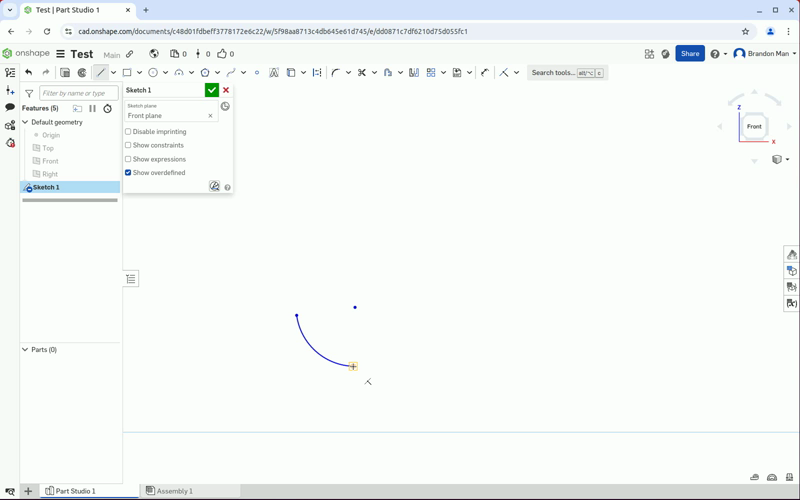
click(353, 366)
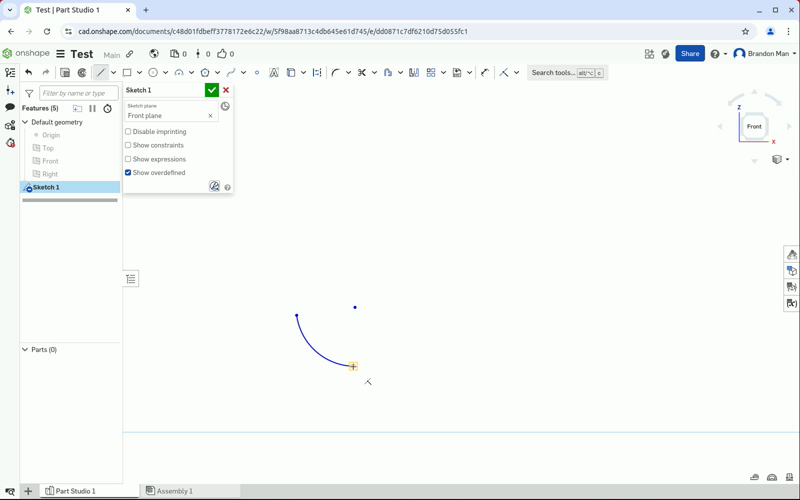
scroll(-6)
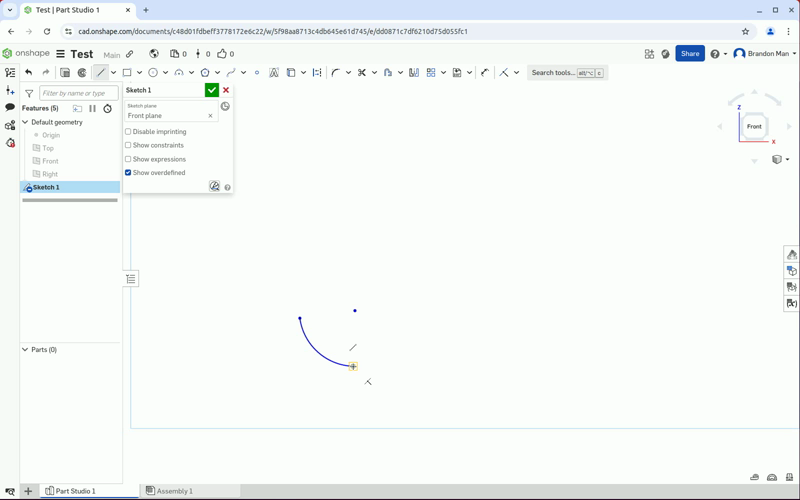
scroll(-6)
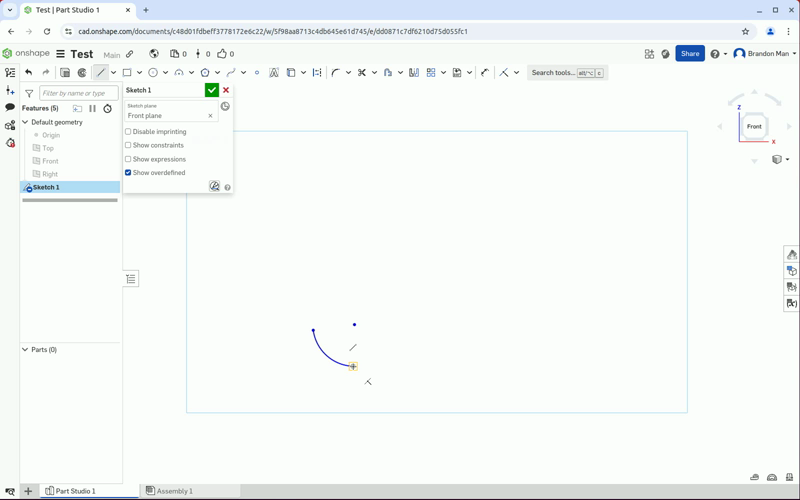
scroll(-6)
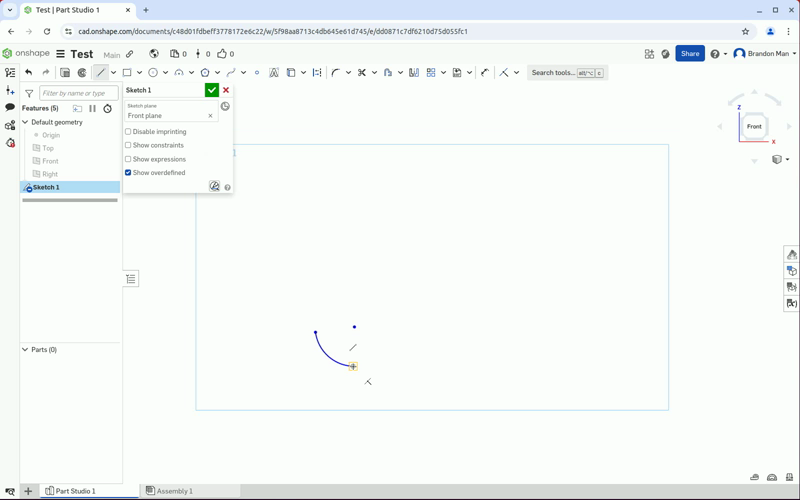
scroll(-6)
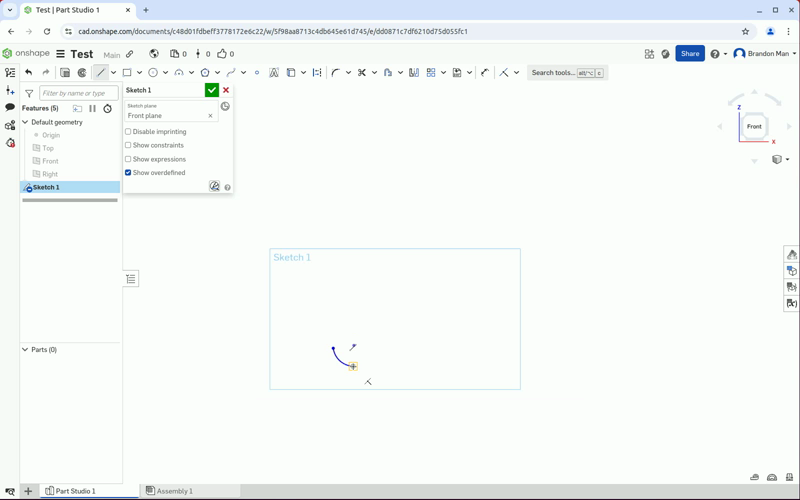
scroll(-6)
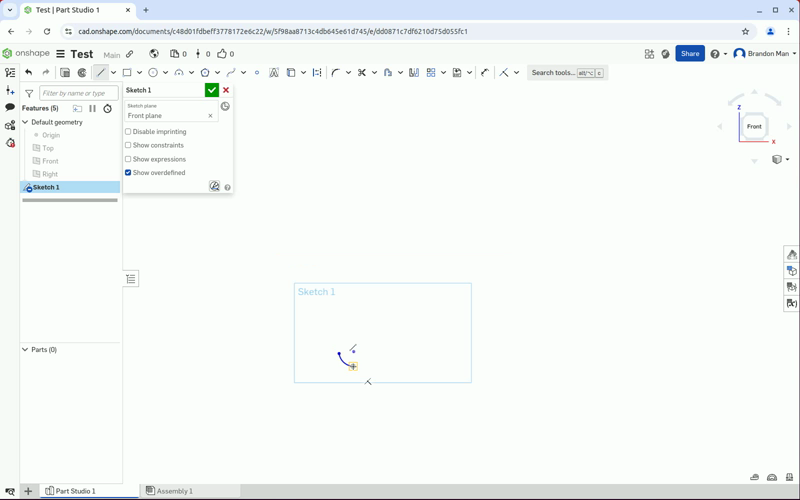
scroll(-6)
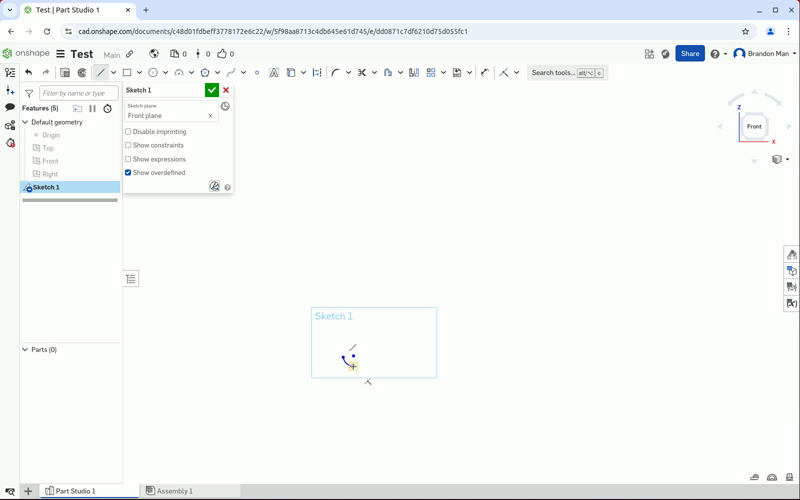
scroll(-6)
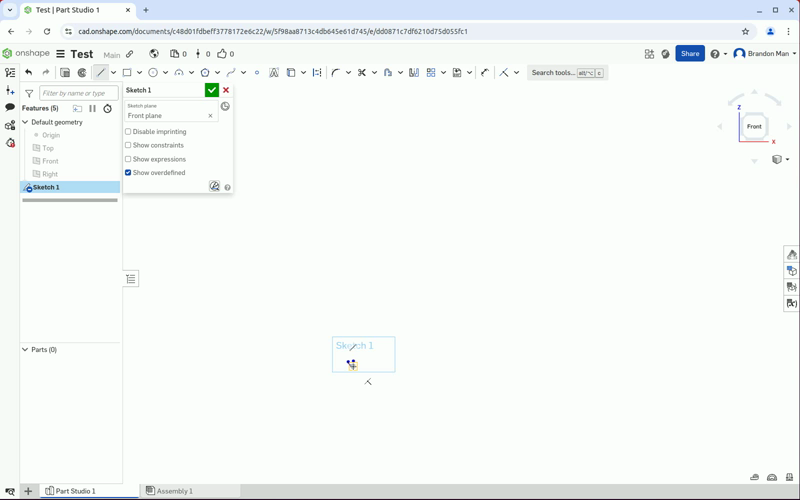
key_down(shift)
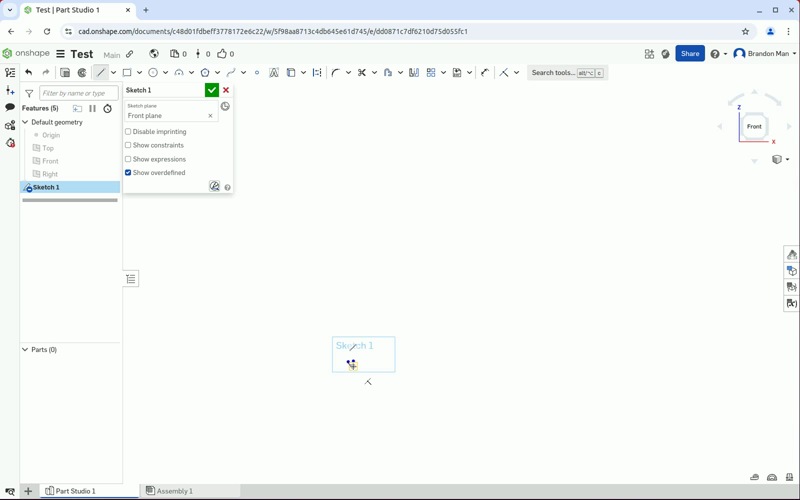
mouse_move(567, 366)
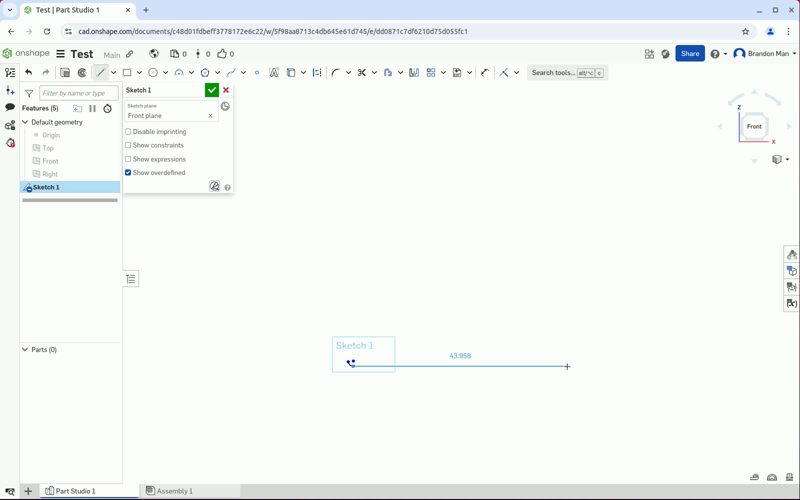
click(567, 366)
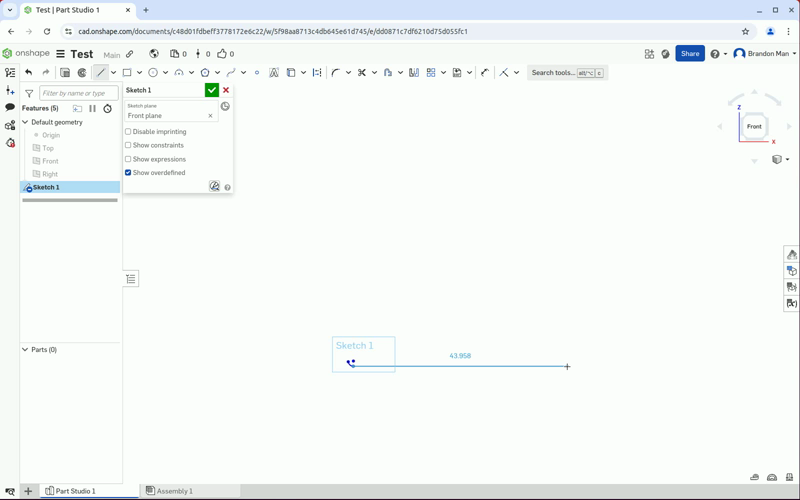
key_up(shift)
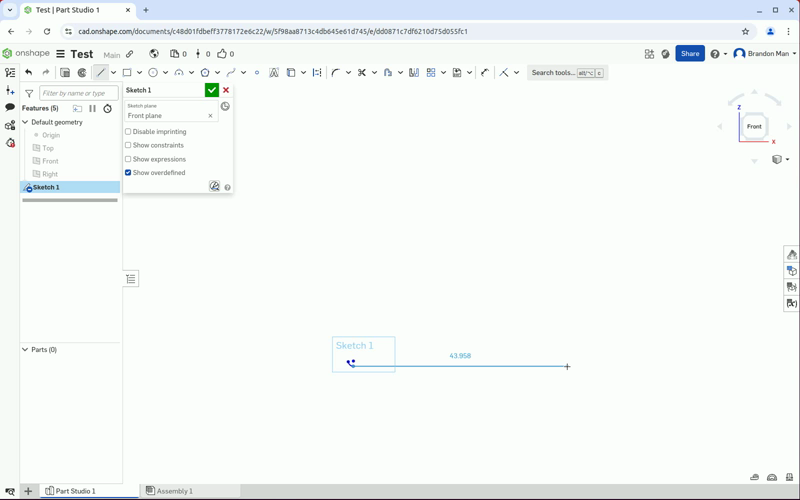
key(esc)
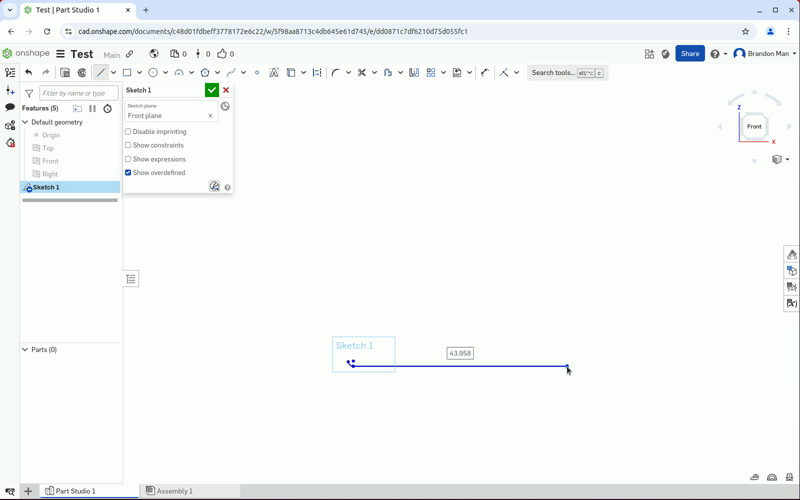
key(a)
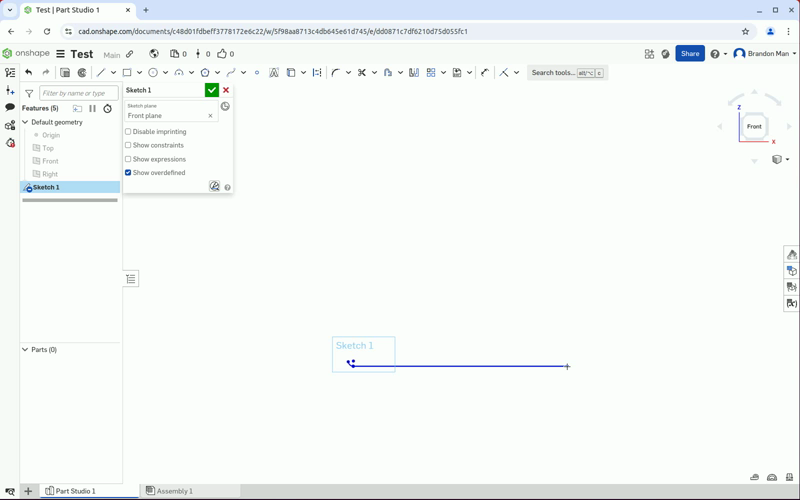
mouse_move(567, 366)
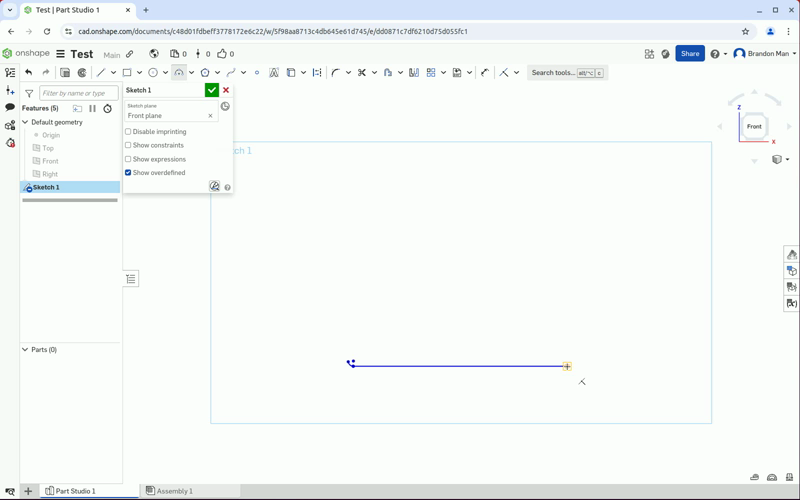
click(567, 366)
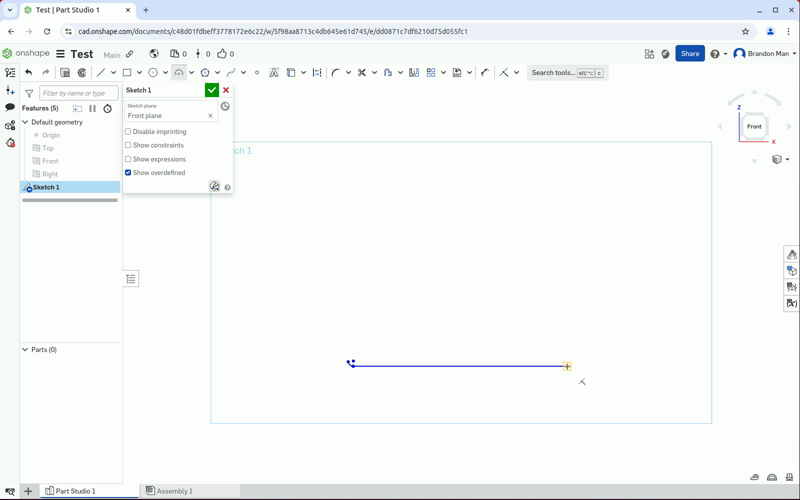
key_down(shift)
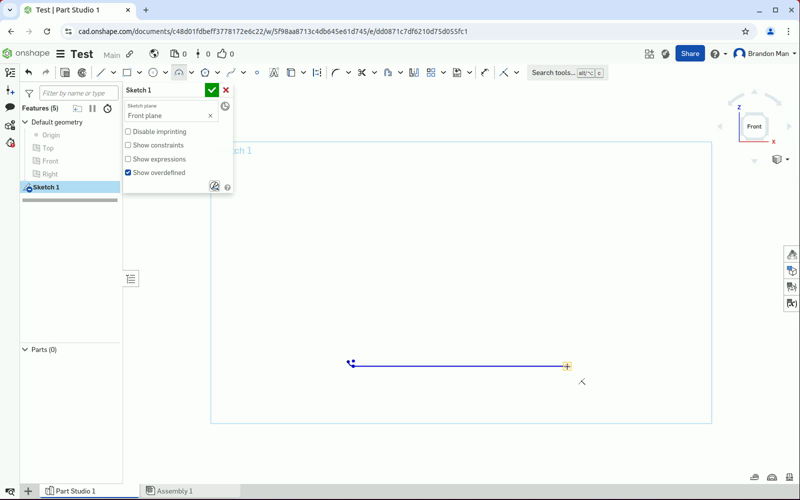
mouse_move(572, 361)
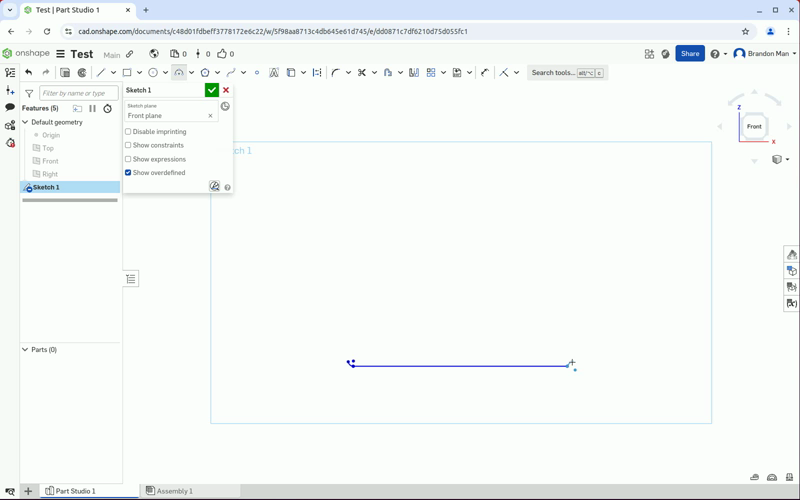
scroll(6)
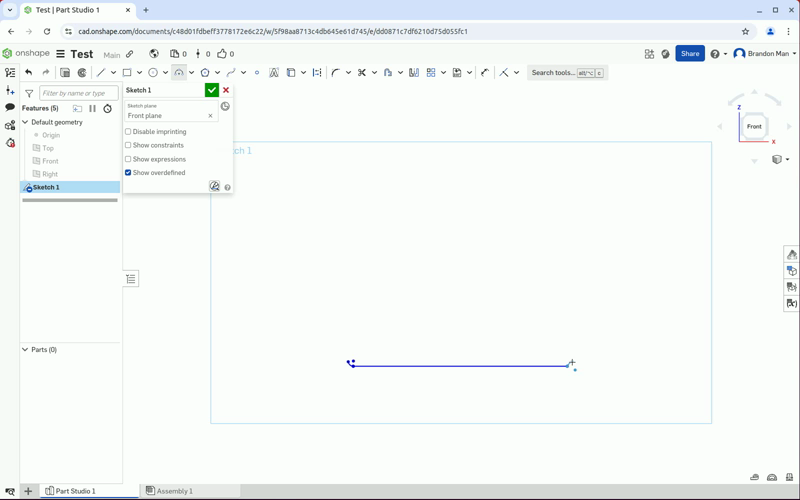
scroll(6)
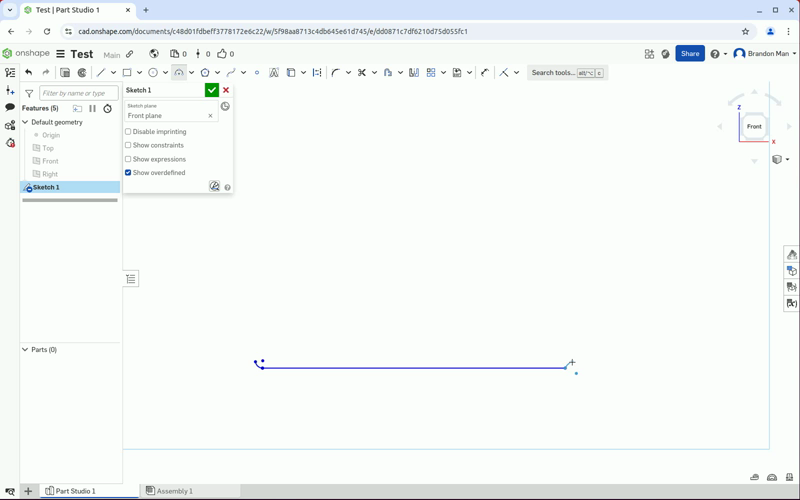
scroll(6)
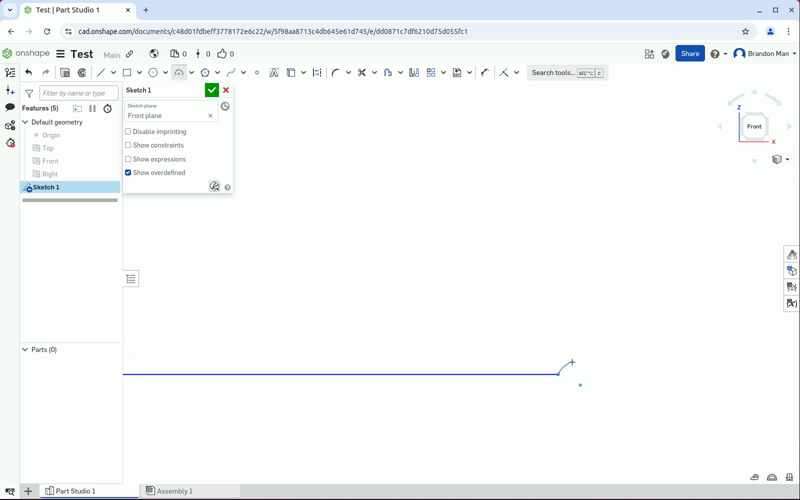
scroll(6)
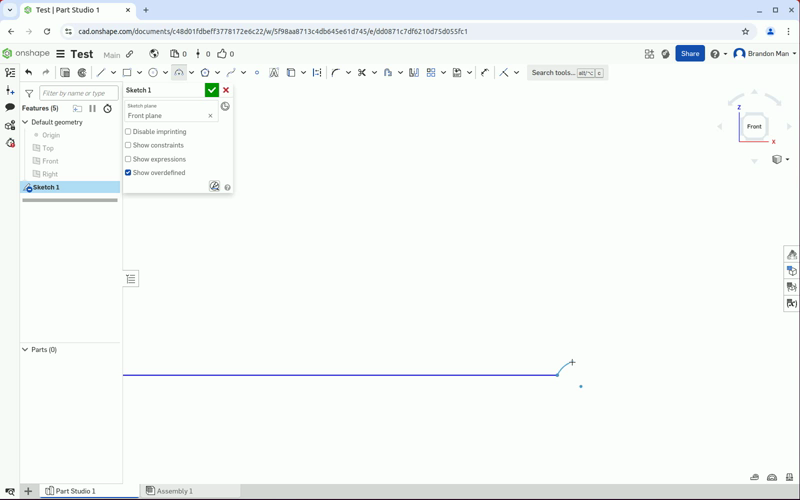
scroll(6)
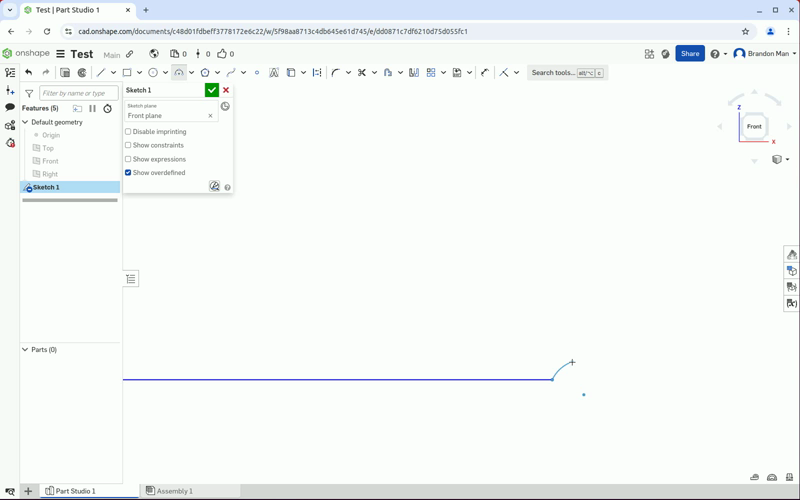
scroll(6)
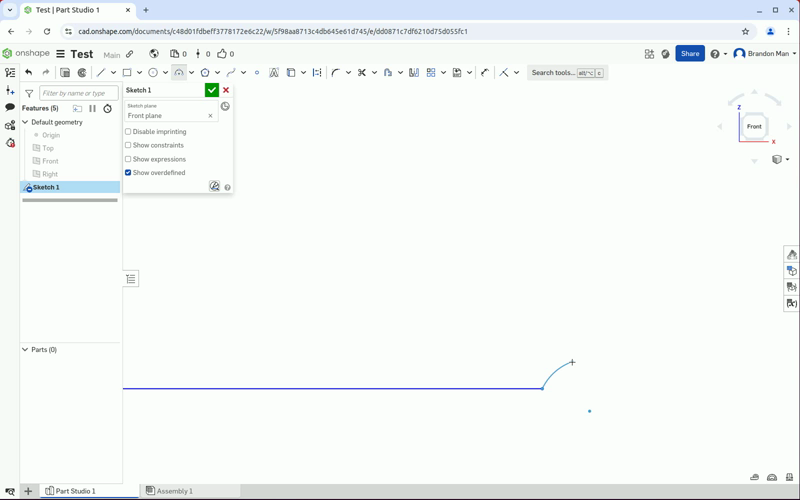
scroll(6)
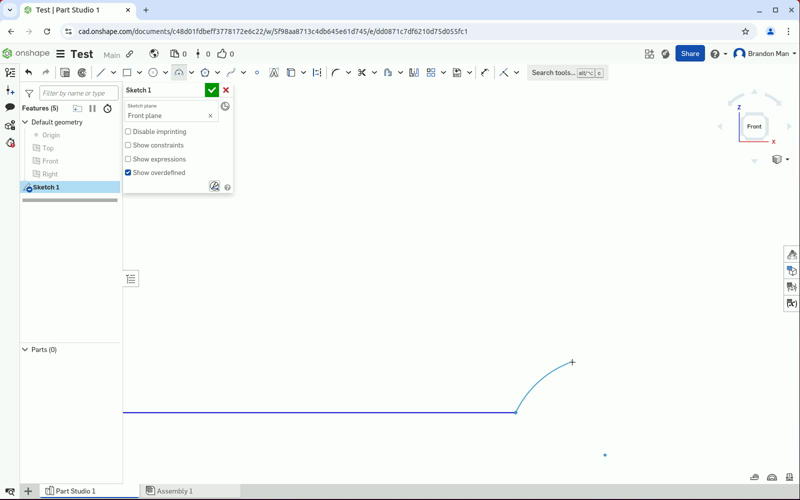
click(572, 361)
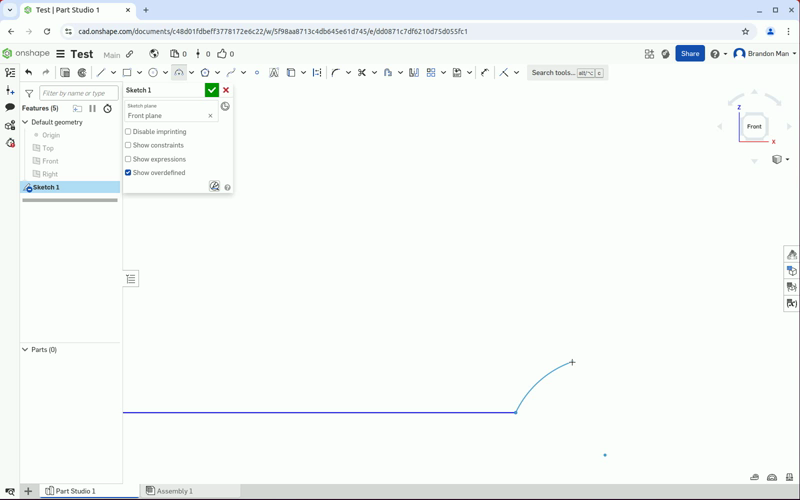
scroll(-6)
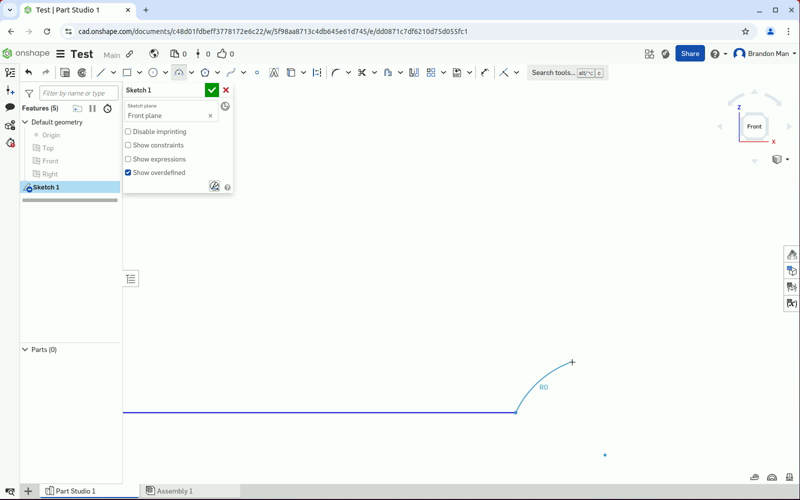
scroll(-6)
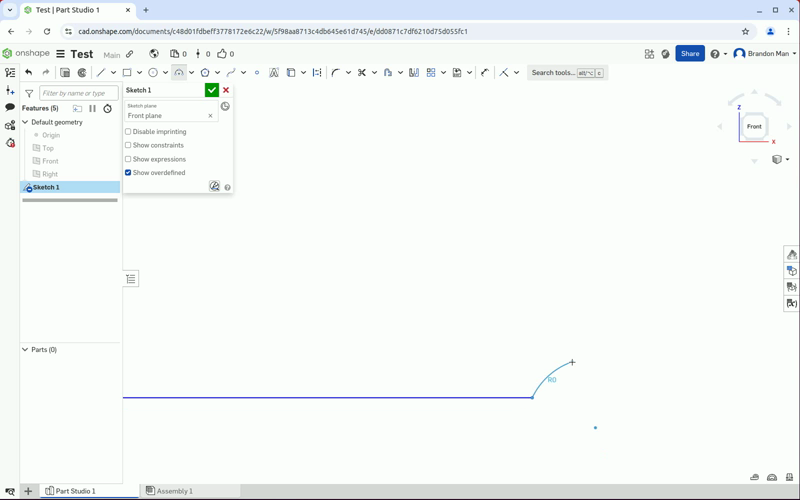
scroll(-6)
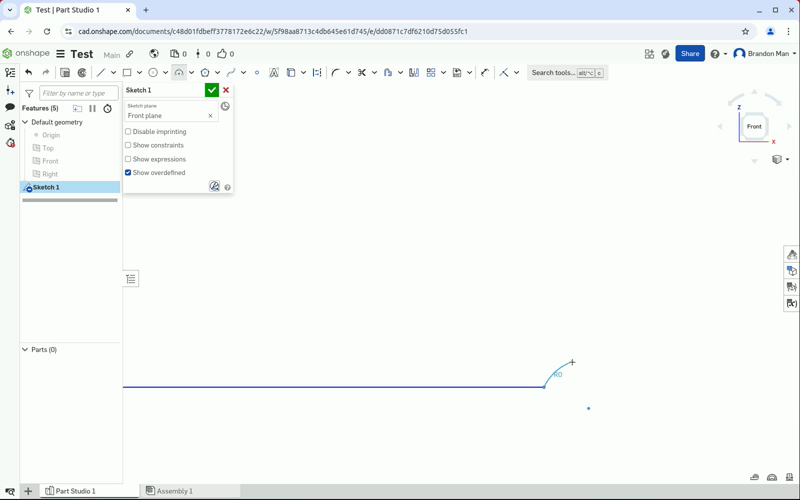
scroll(-6)
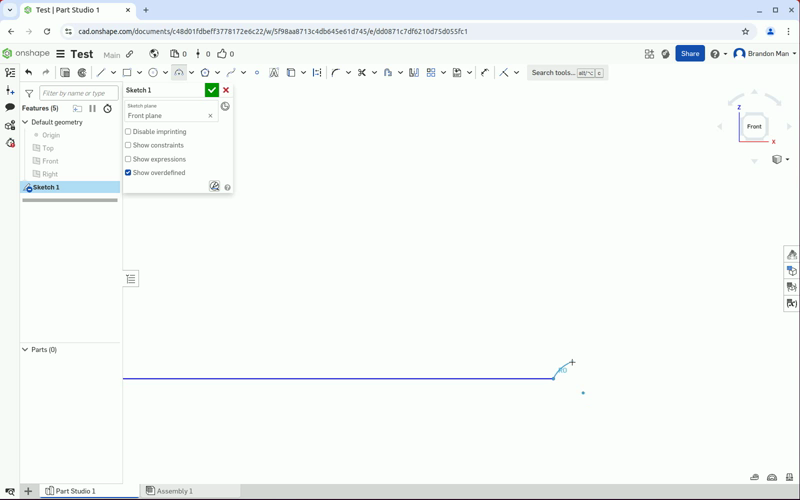
scroll(-6)
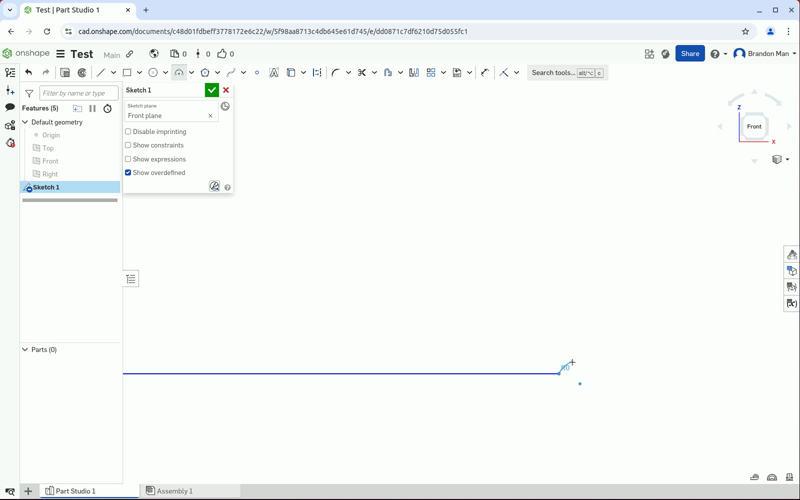
scroll(-6)
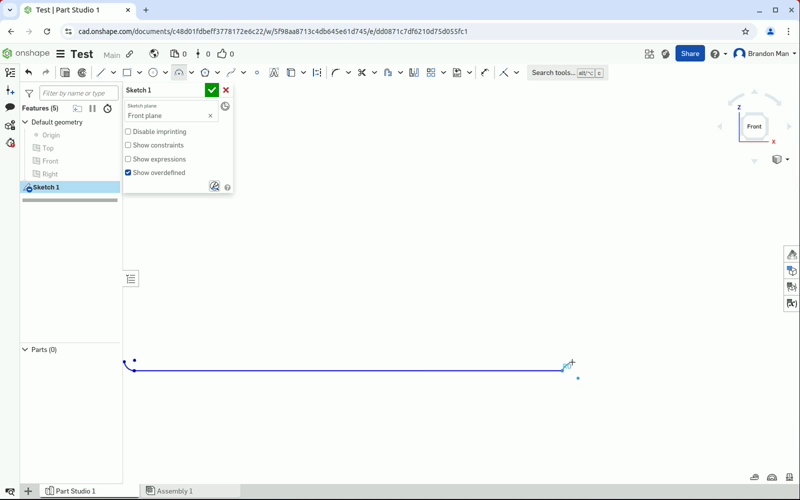
scroll(-6)
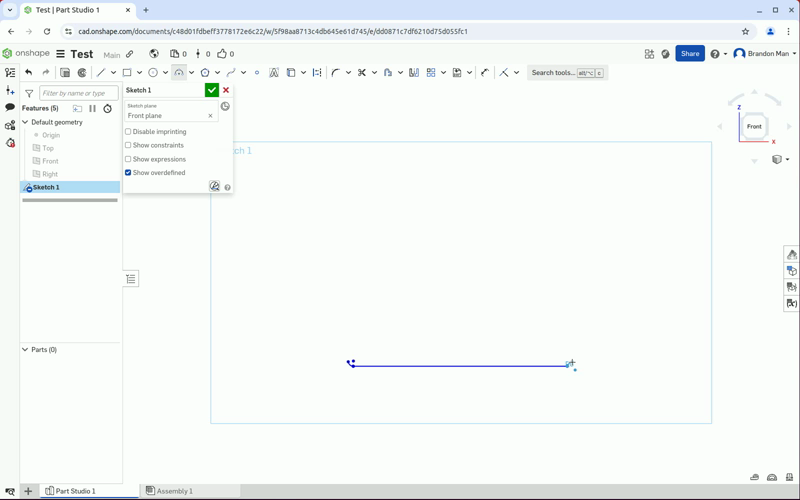
mouse_move(570, 364)
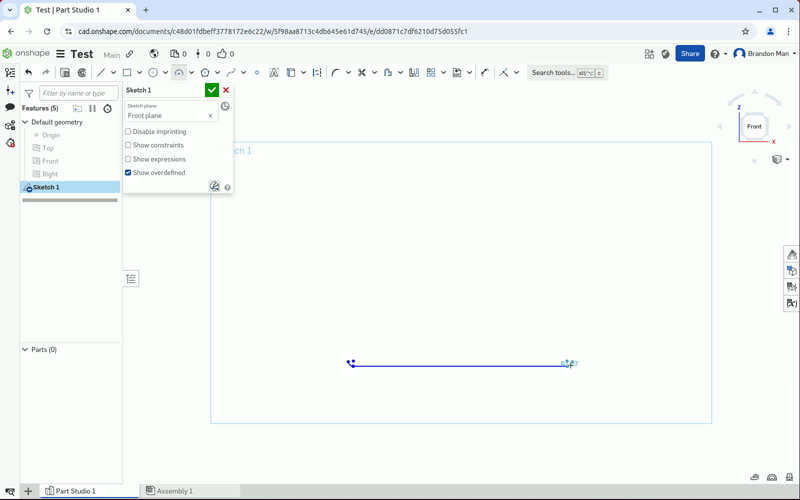
scroll(6)
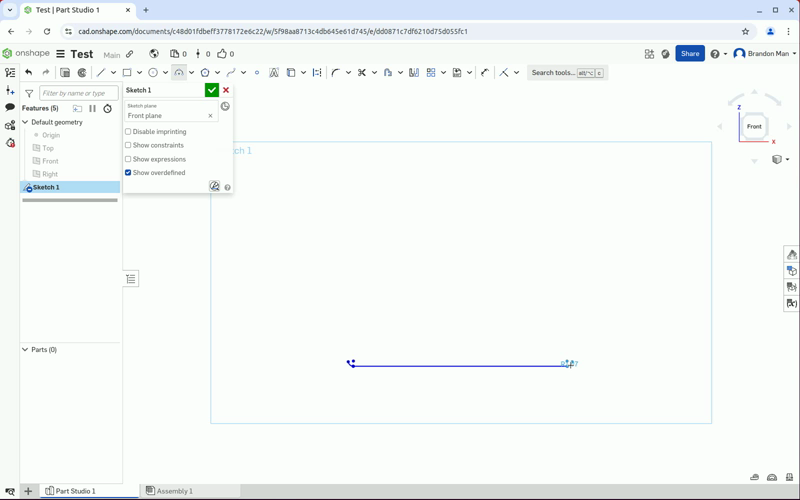
scroll(6)
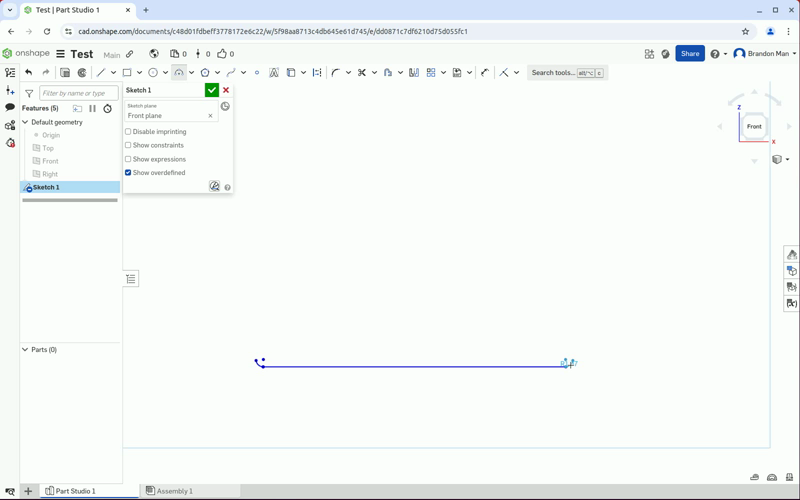
scroll(6)
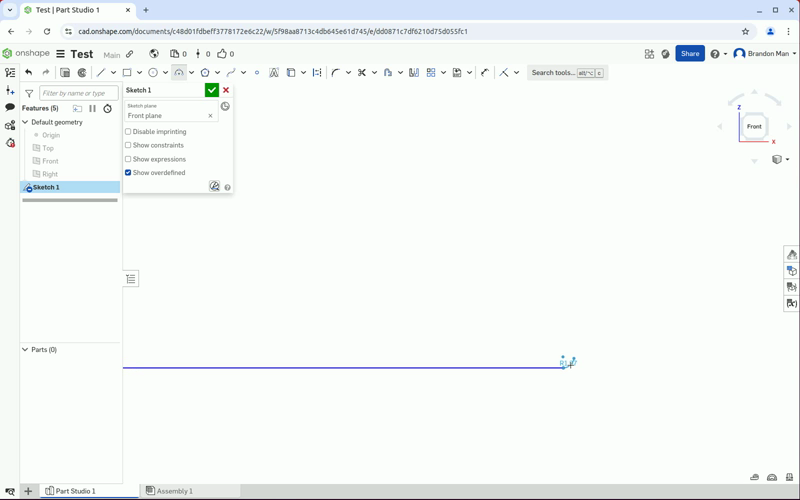
scroll(6)
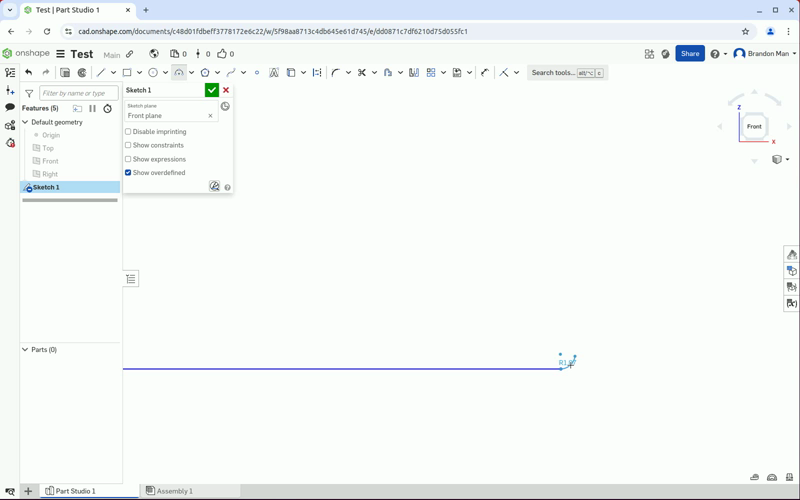
scroll(6)
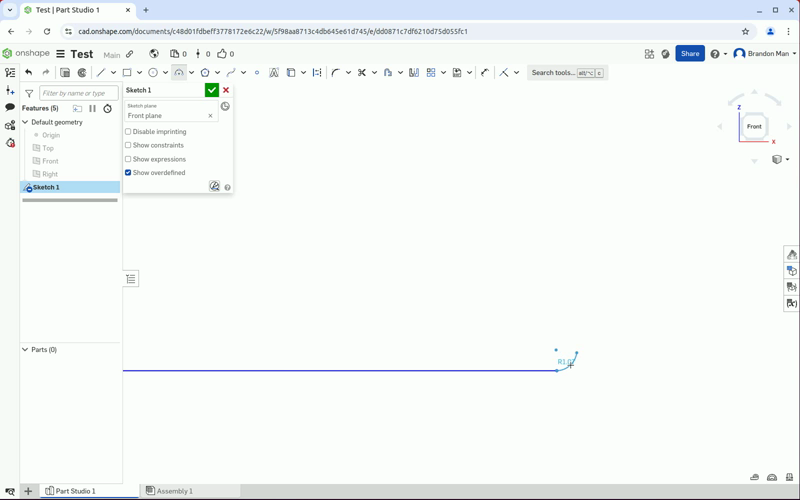
scroll(6)
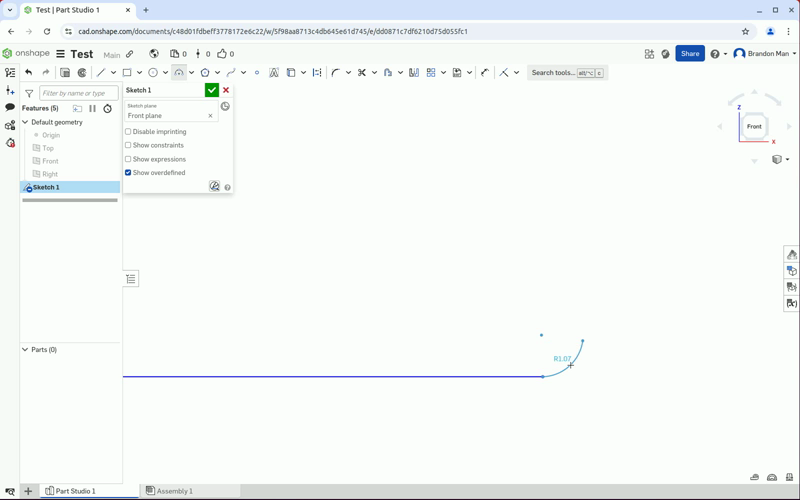
scroll(6)
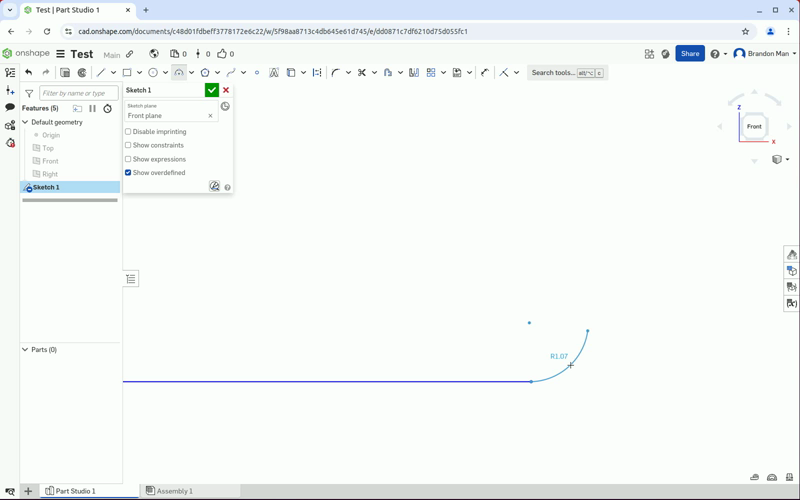
click(570, 364)
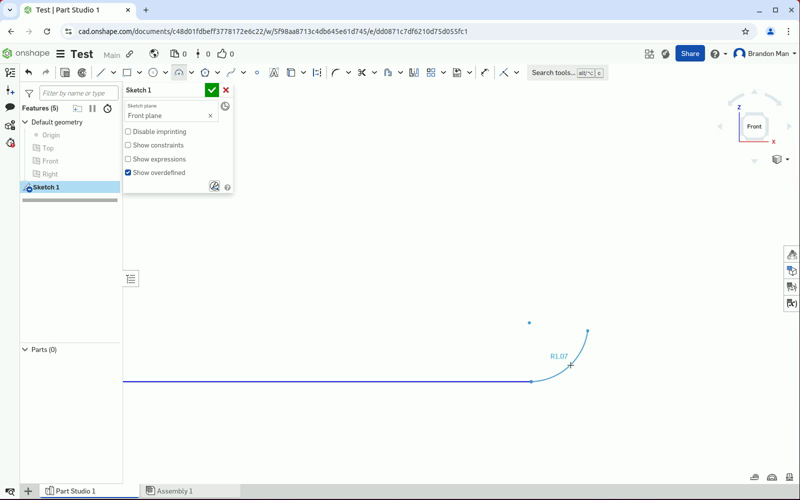
scroll(-6)
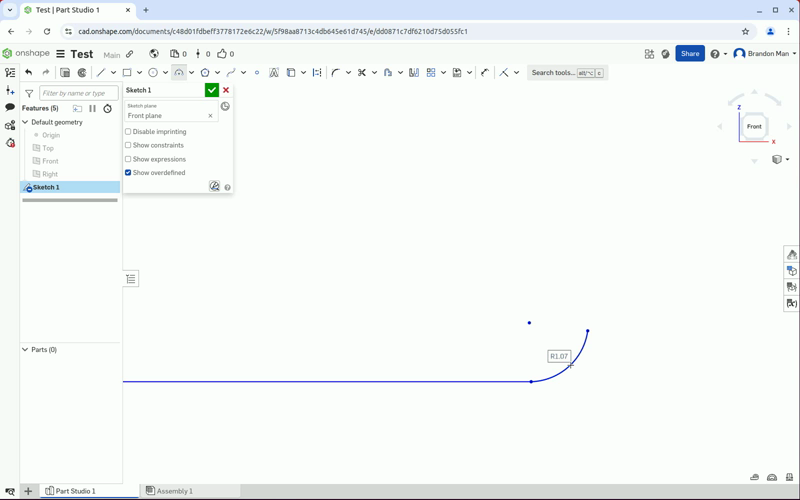
scroll(-6)
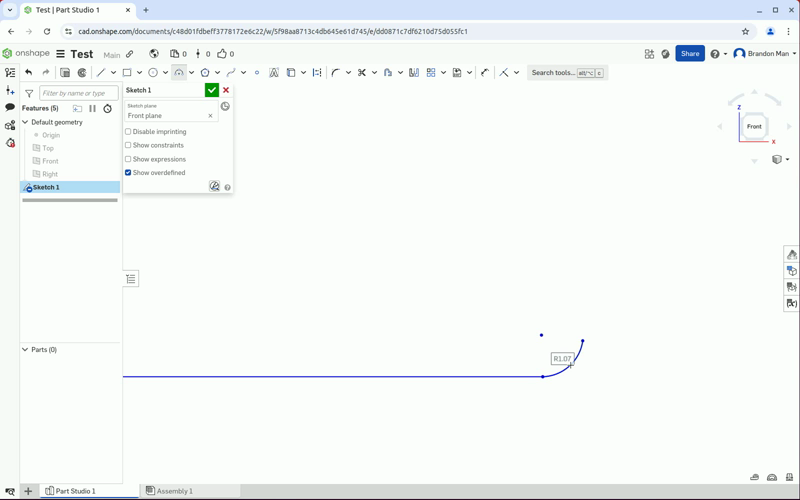
scroll(-6)
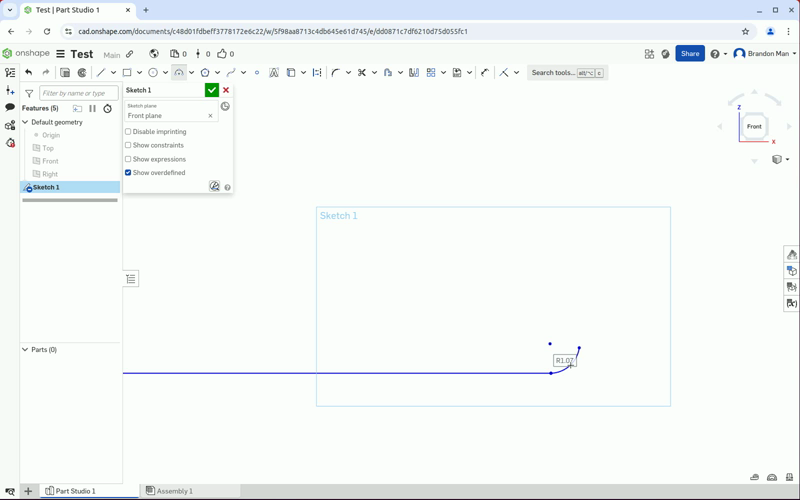
scroll(-6)
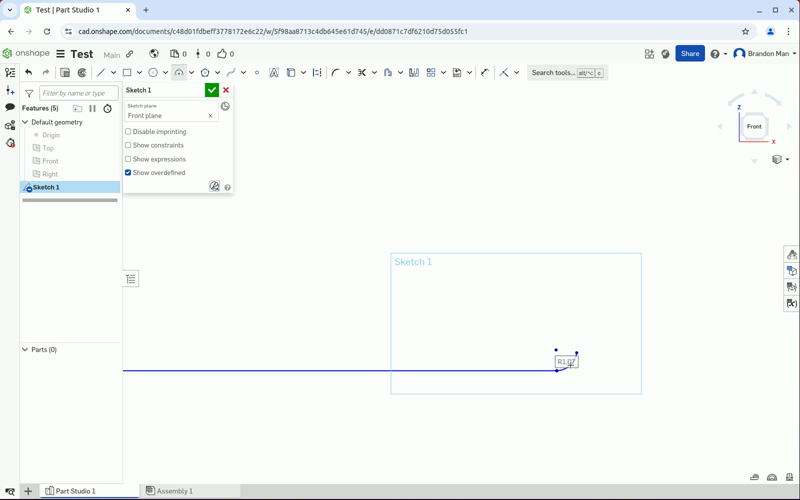
scroll(-6)
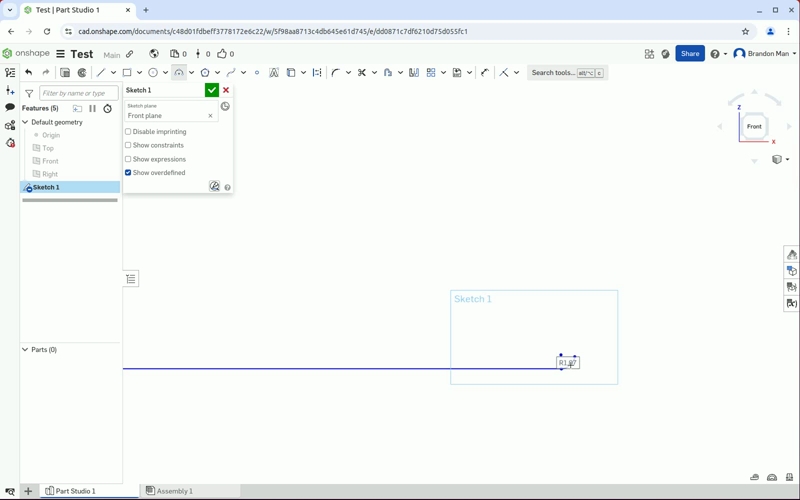
scroll(-6)
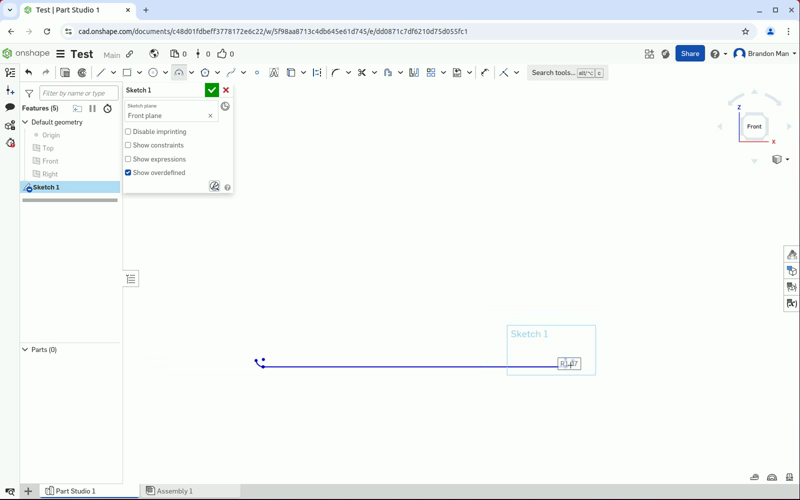
scroll(-6)
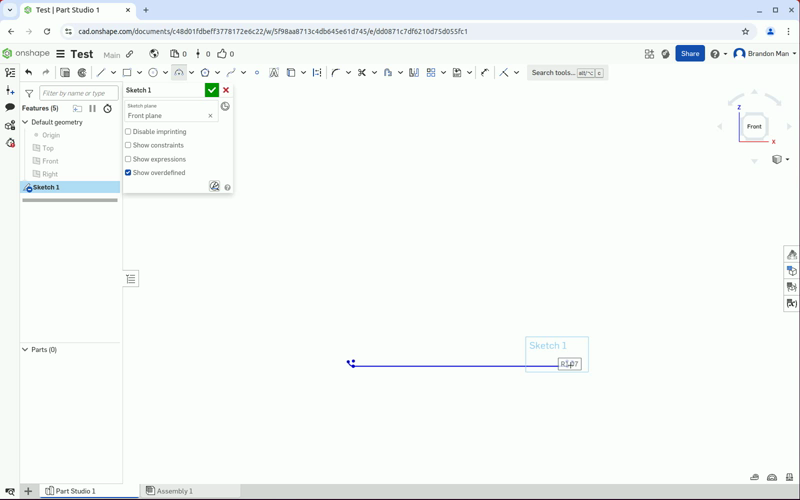
key_up(shift)
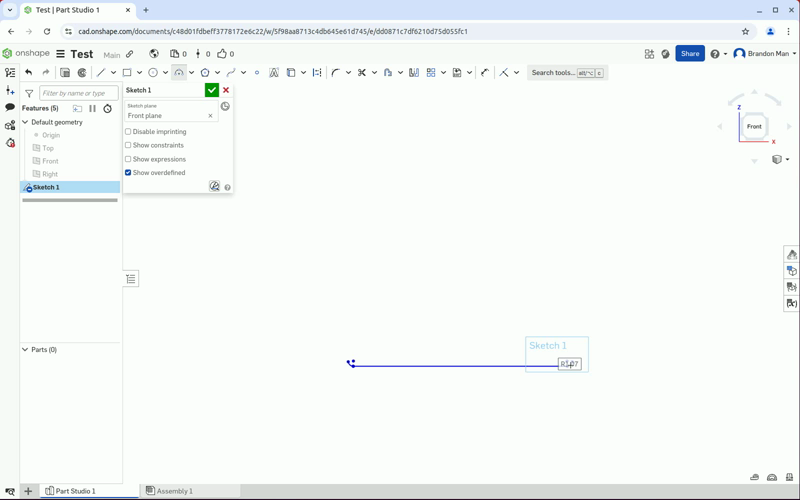
key(esc)
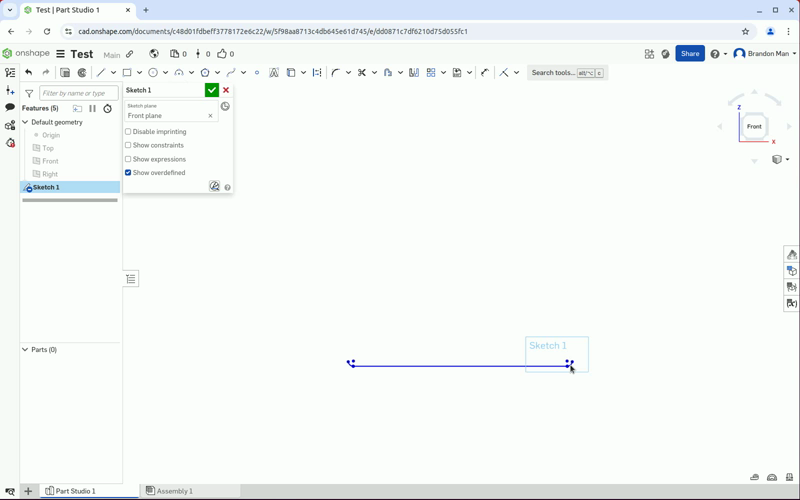
key(l)
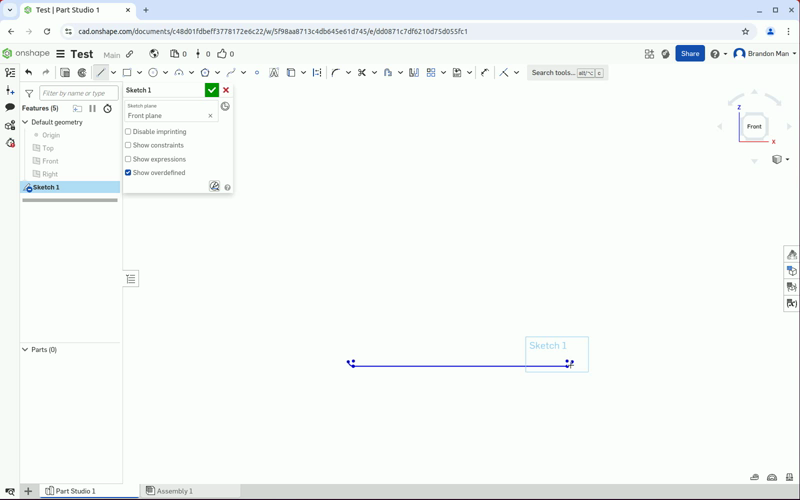
mouse_move(572, 361)
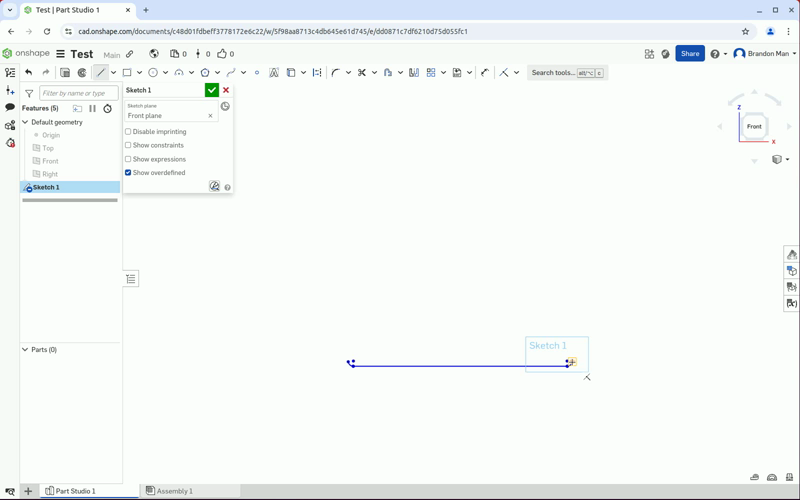
scroll(6)
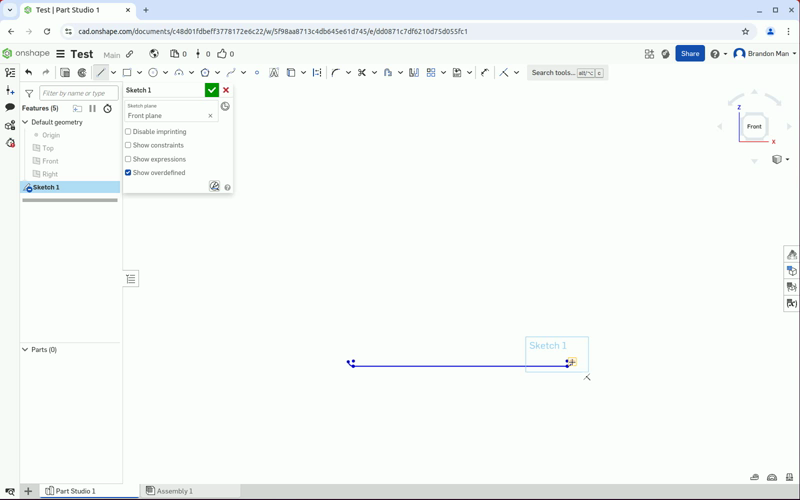
scroll(6)
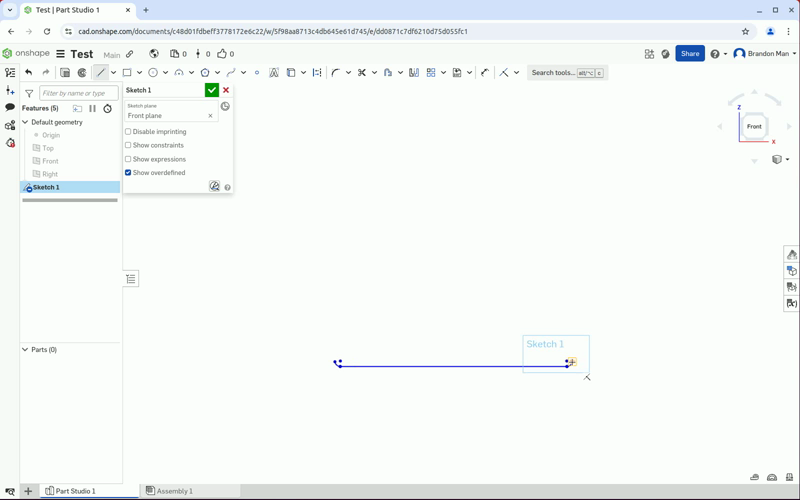
scroll(6)
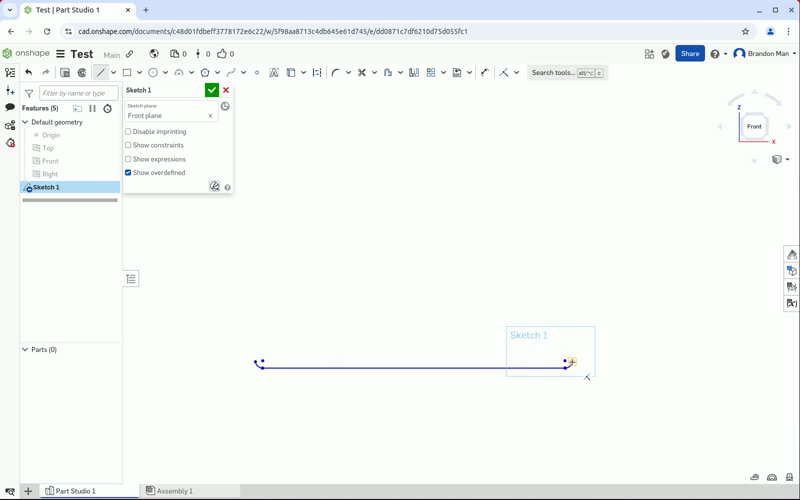
scroll(6)
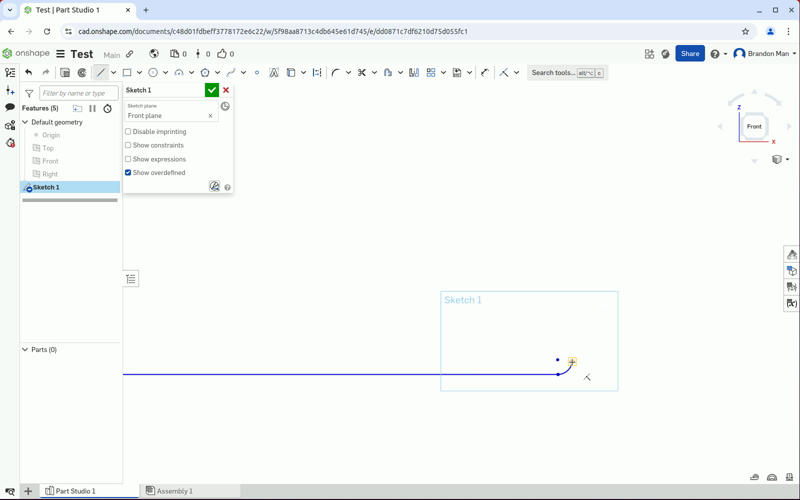
scroll(6)
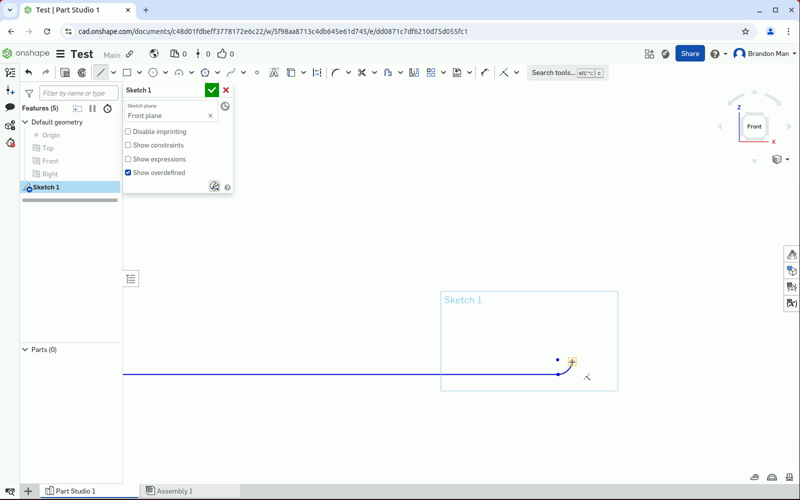
scroll(6)
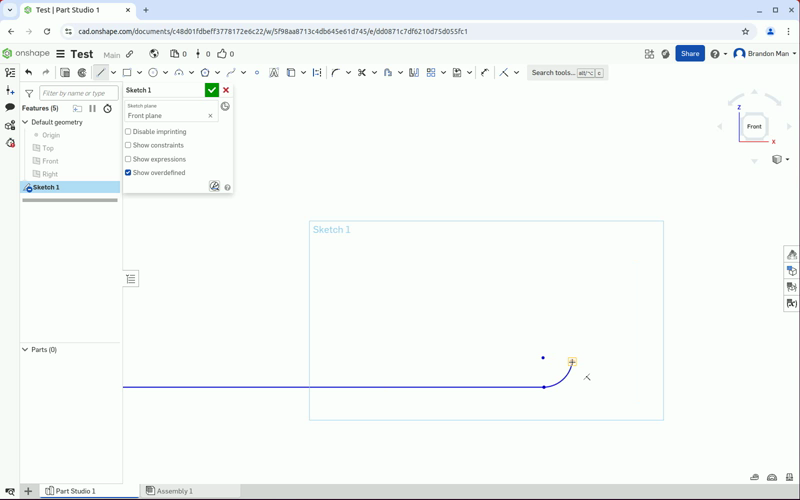
scroll(6)
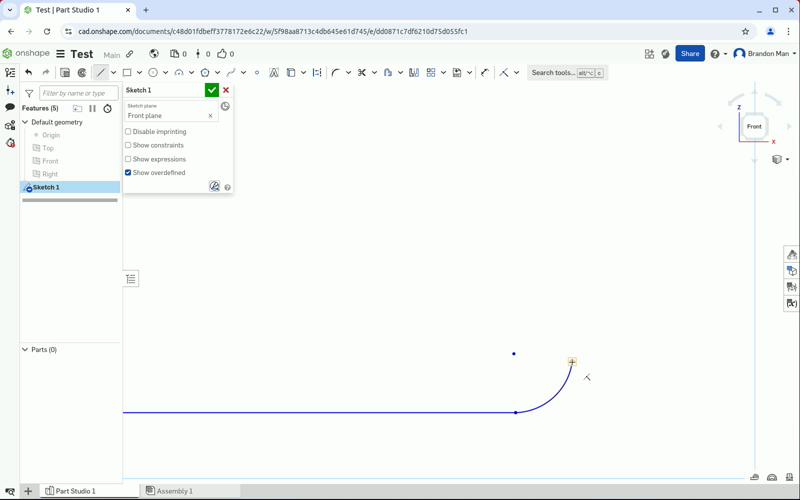
click(572, 361)
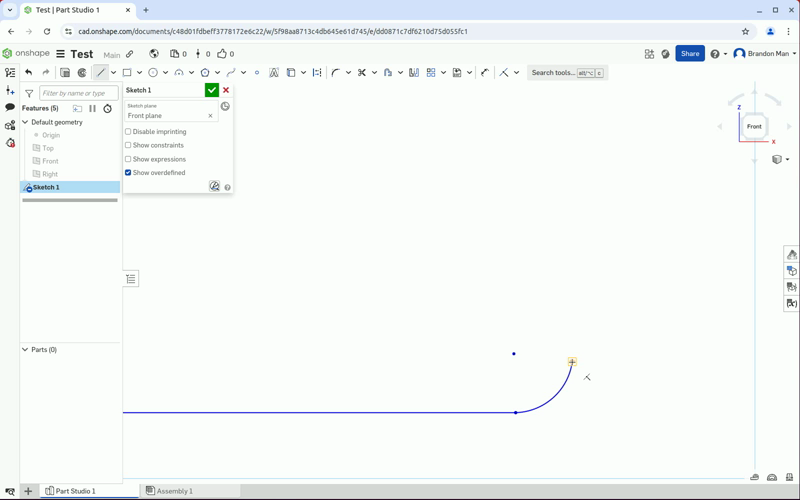
scroll(-6)
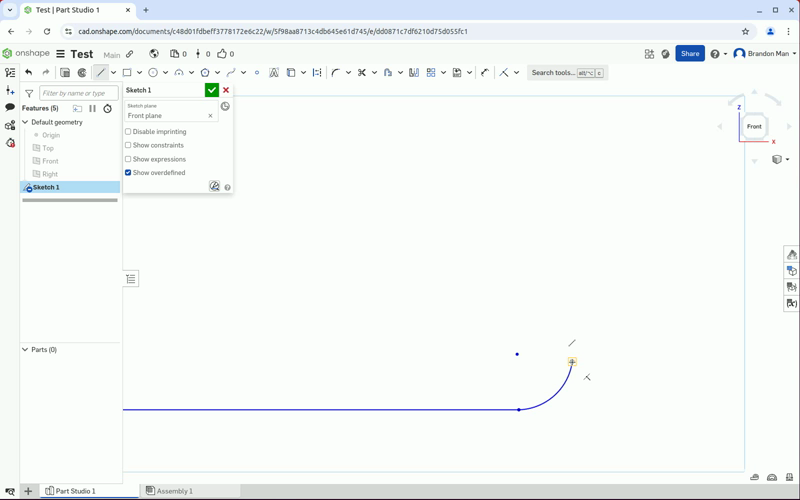
scroll(-6)
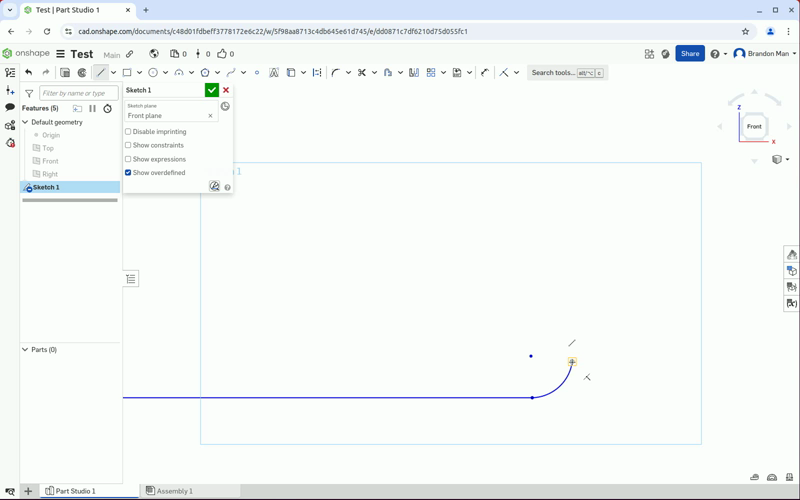
scroll(-6)
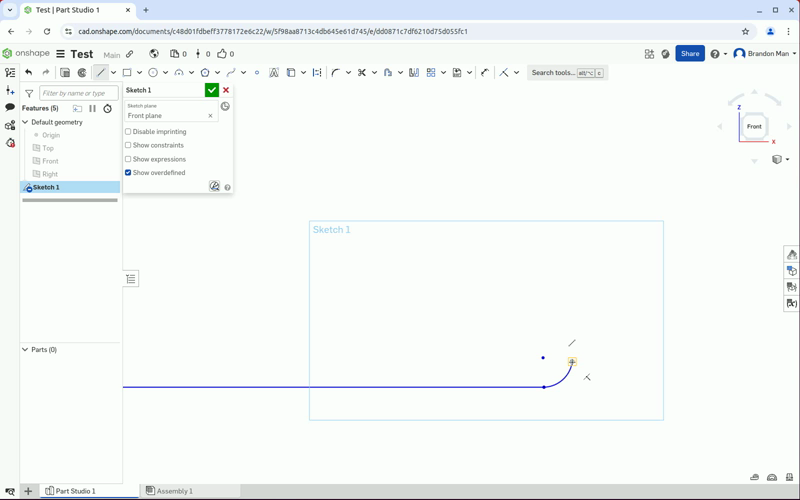
scroll(-6)
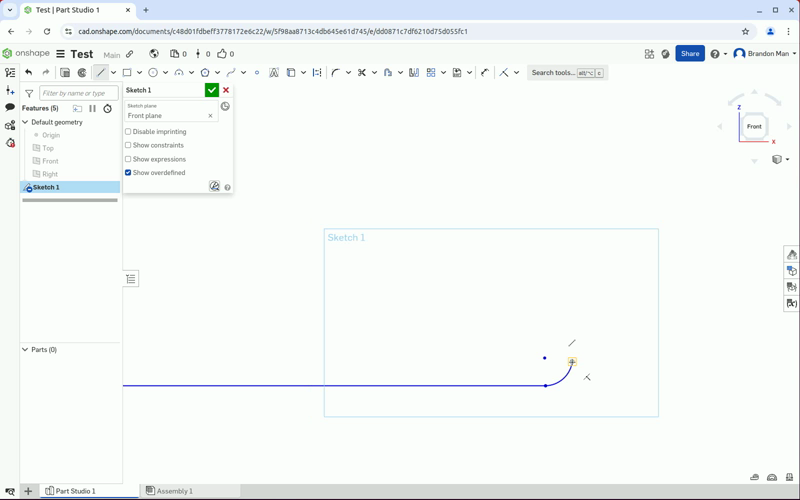
scroll(-6)
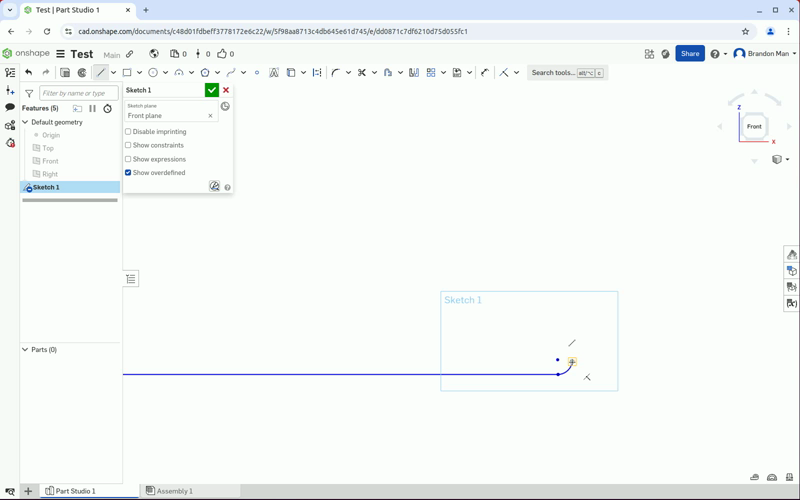
scroll(-6)
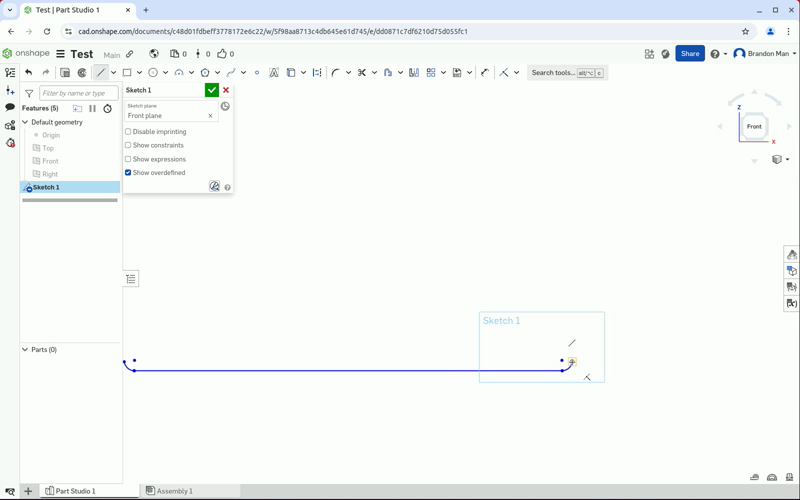
scroll(-6)
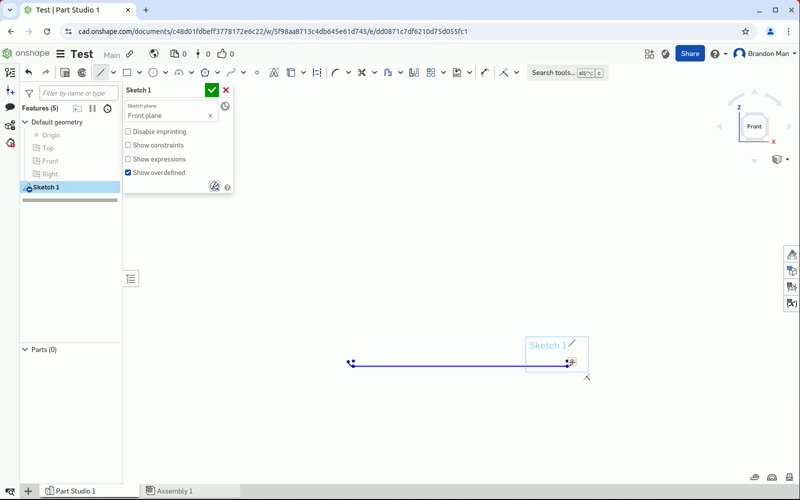
key_down(shift)
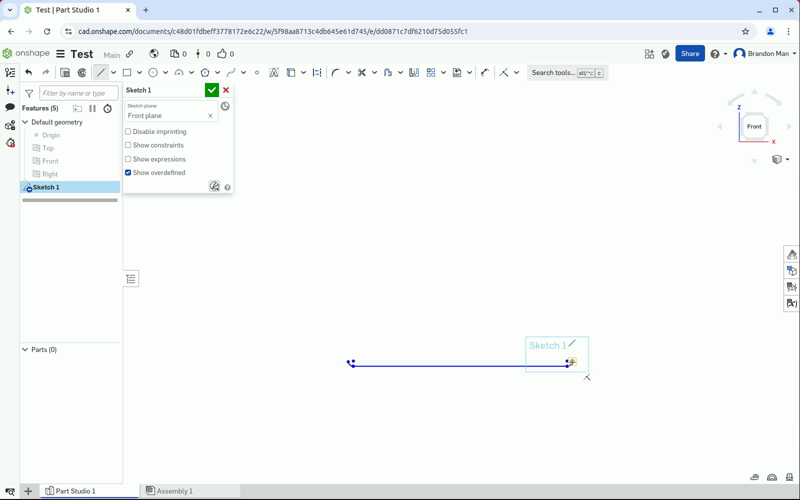
mouse_move(572, 248)
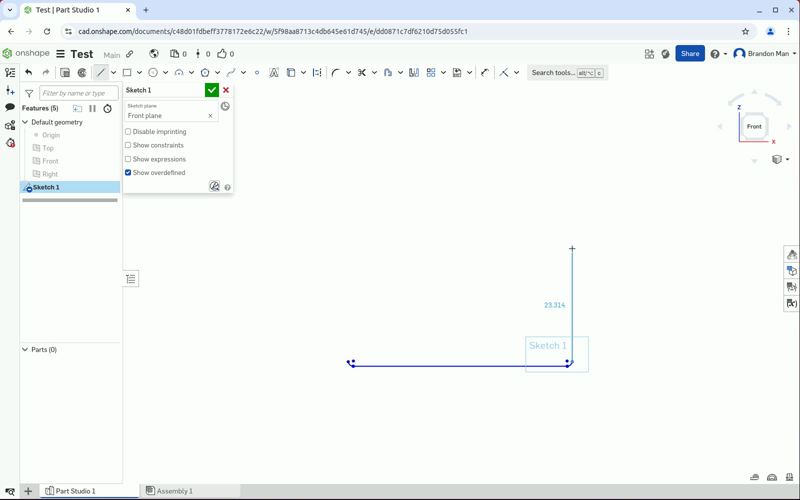
click(572, 248)
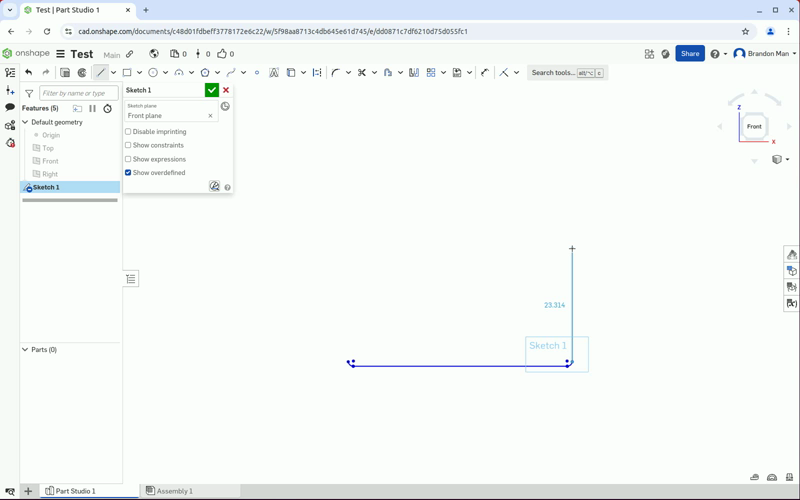
key_up(shift)
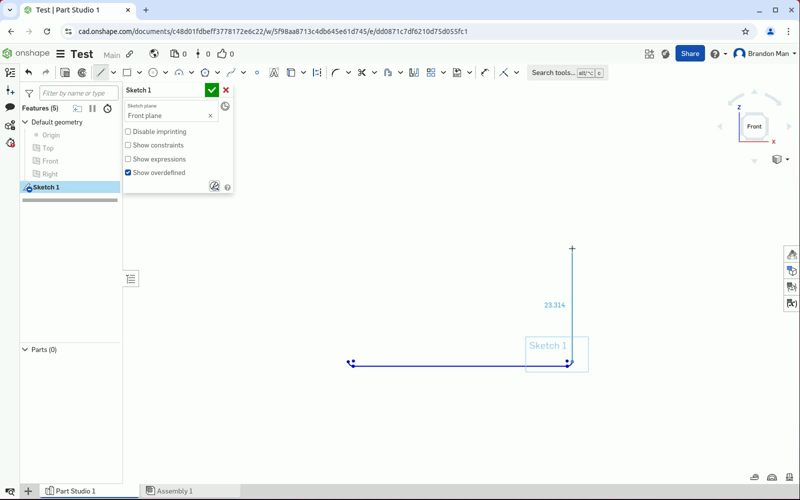
key(esc)
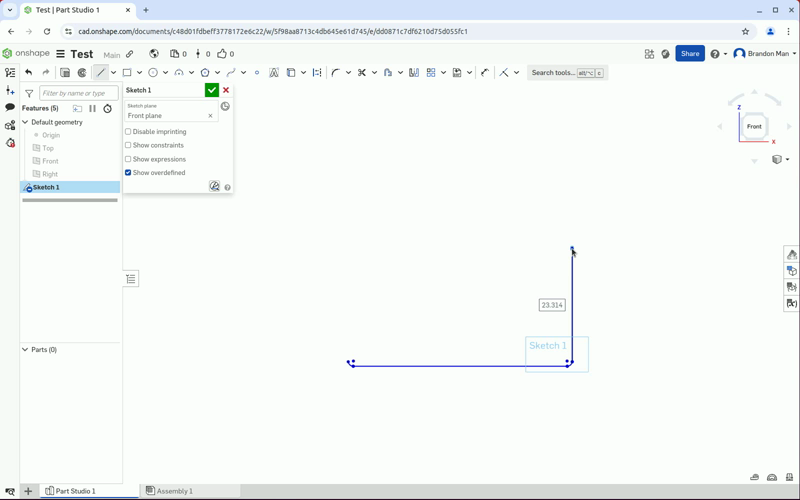
key(a)
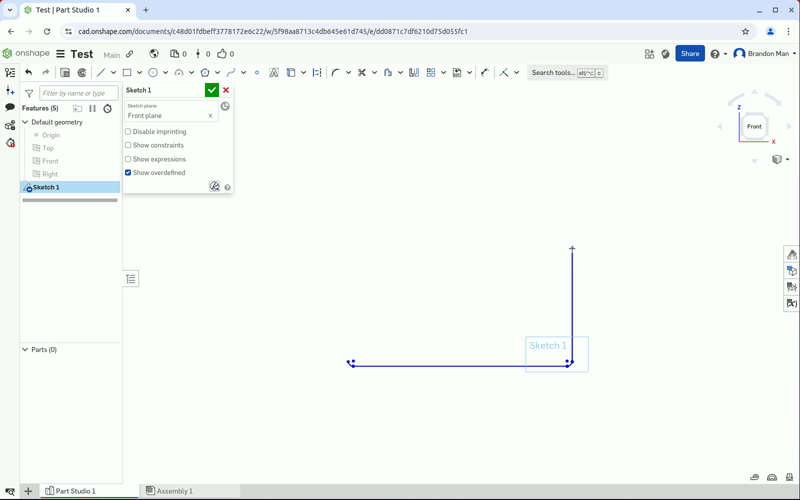
mouse_move(572, 248)
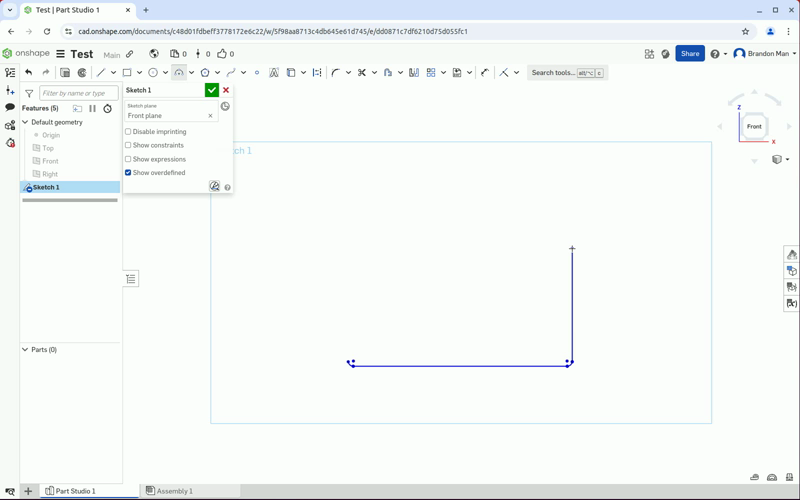
click(572, 248)
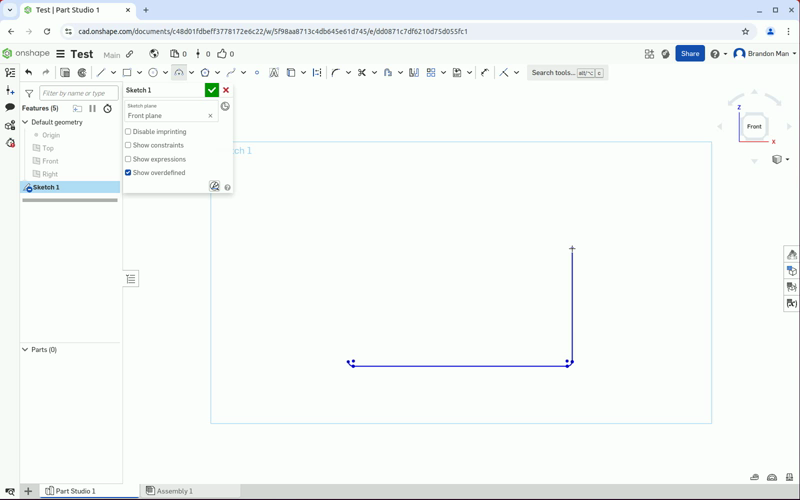
key_down(shift)
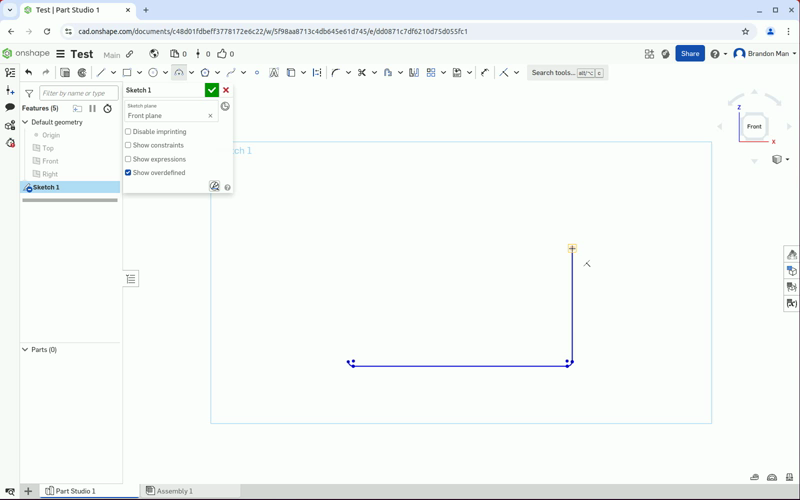
mouse_move(567, 243)
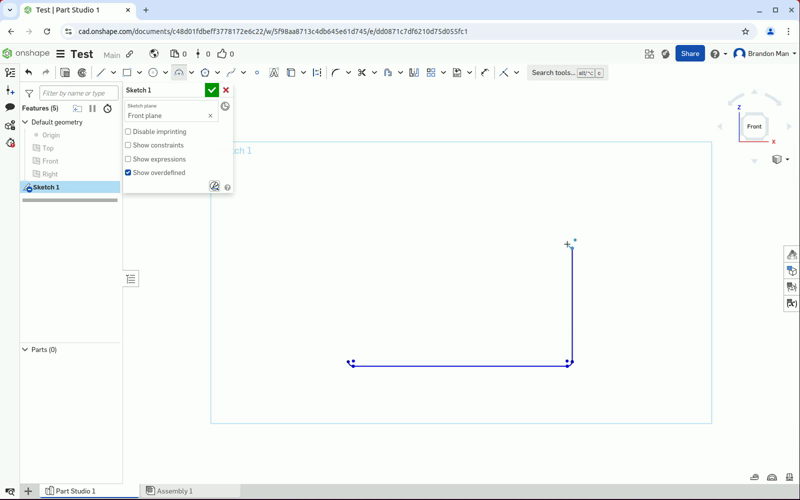
scroll(6)
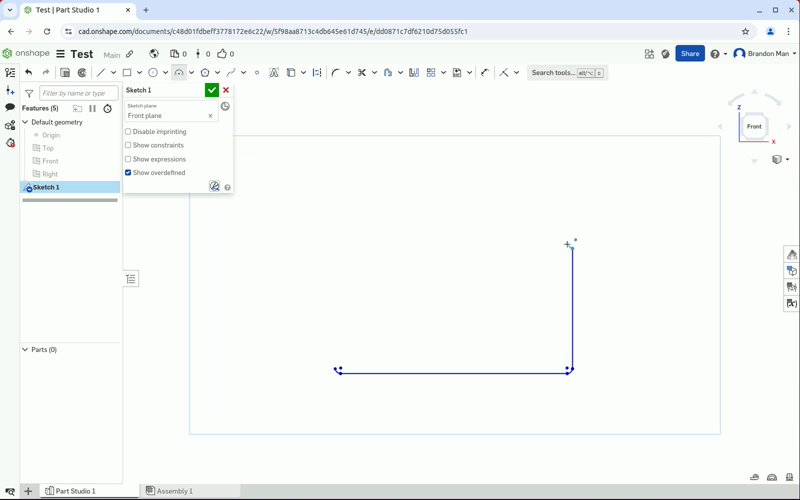
scroll(6)
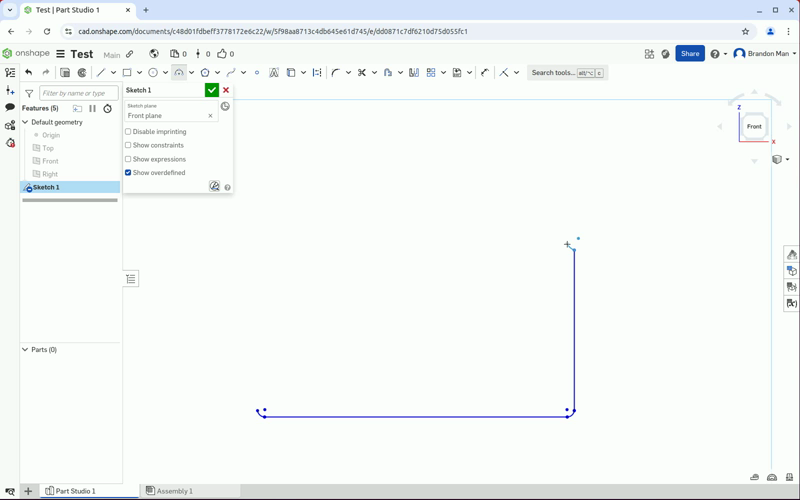
scroll(6)
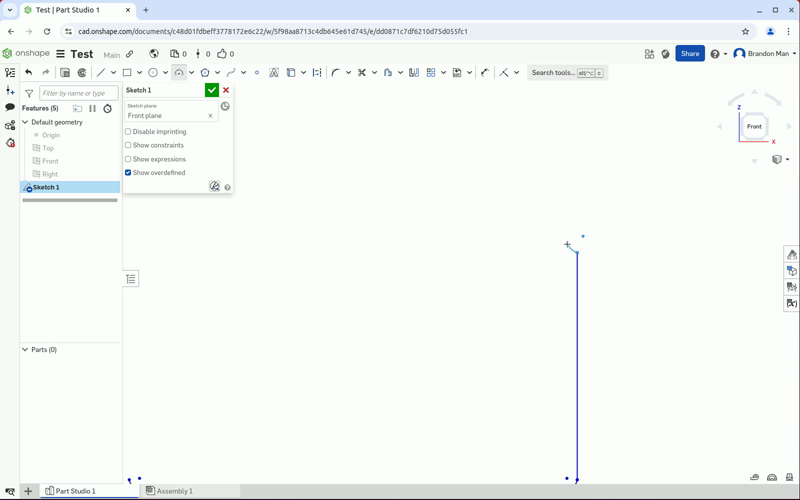
scroll(6)
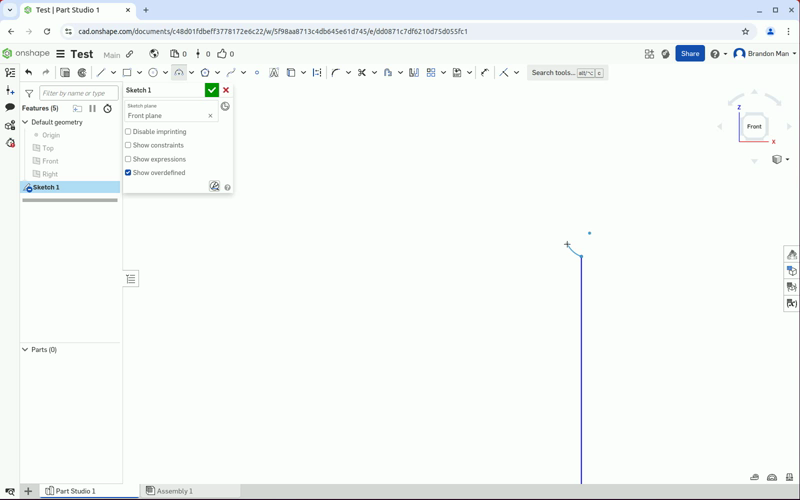
scroll(6)
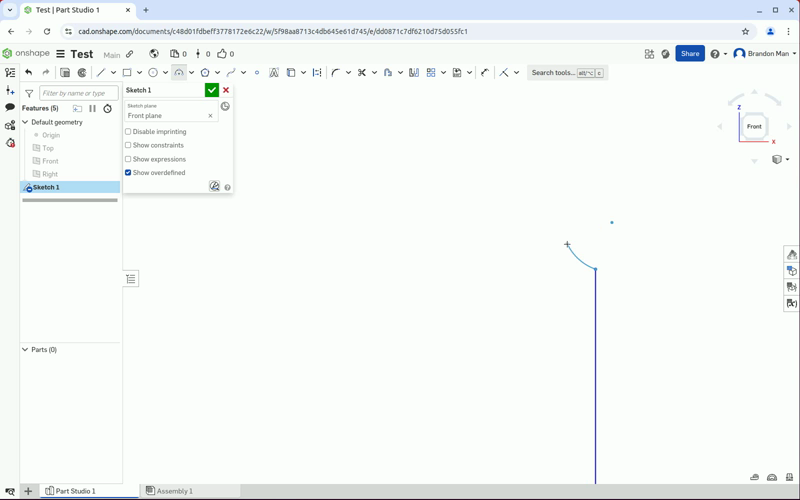
scroll(6)
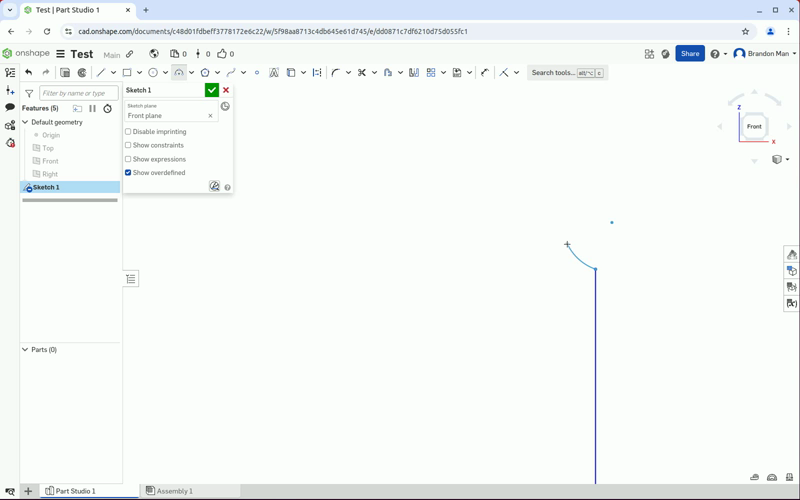
scroll(6)
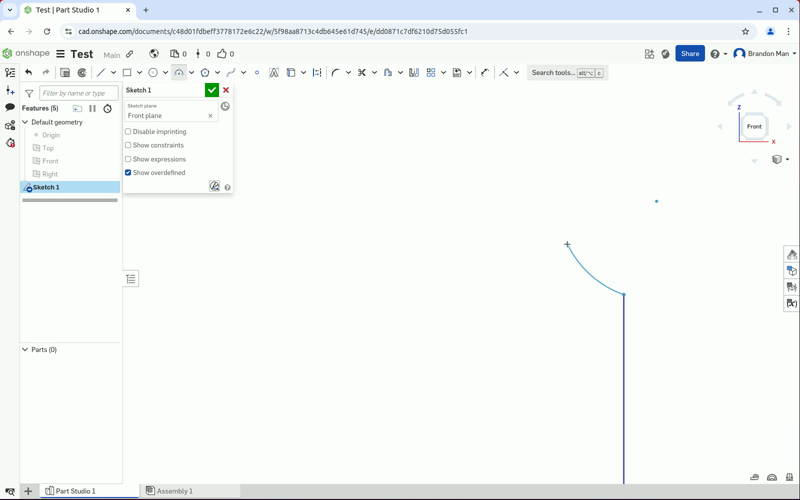
click(567, 243)
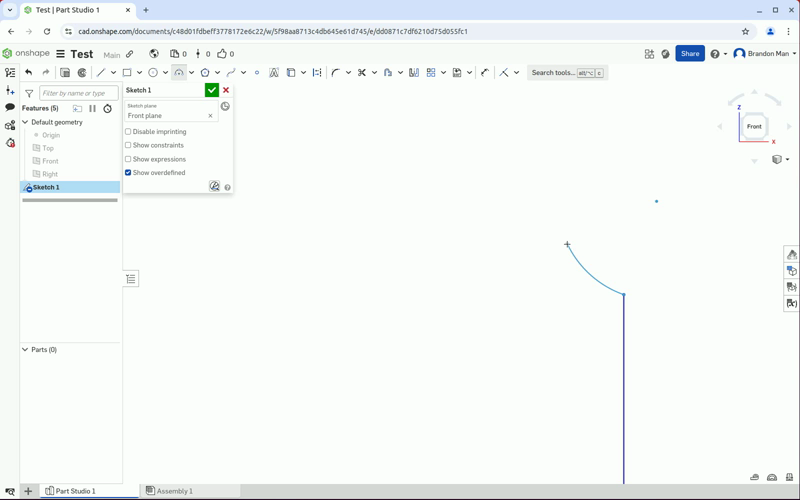
scroll(-6)
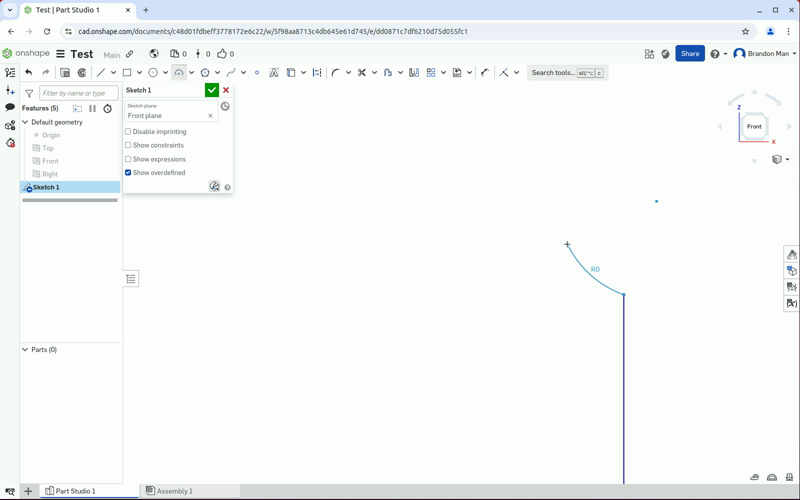
scroll(-6)
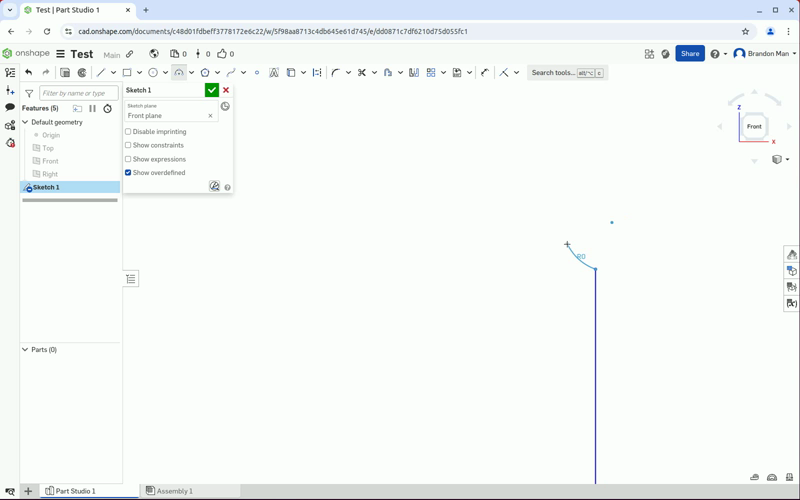
scroll(-6)
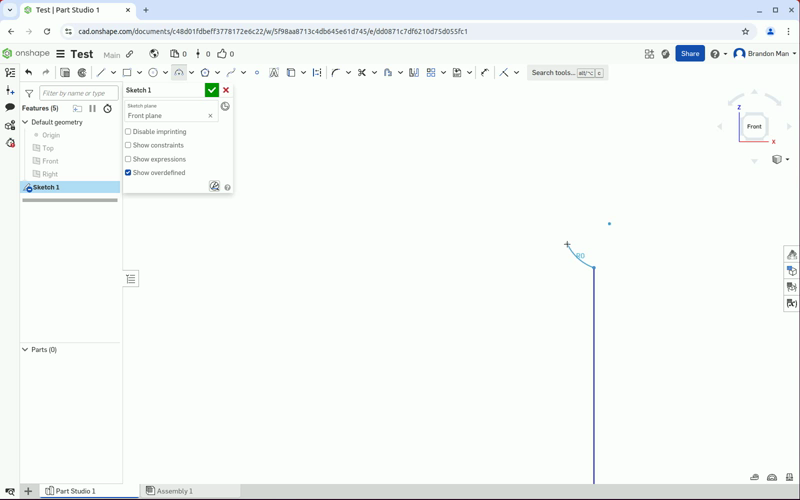
scroll(-6)
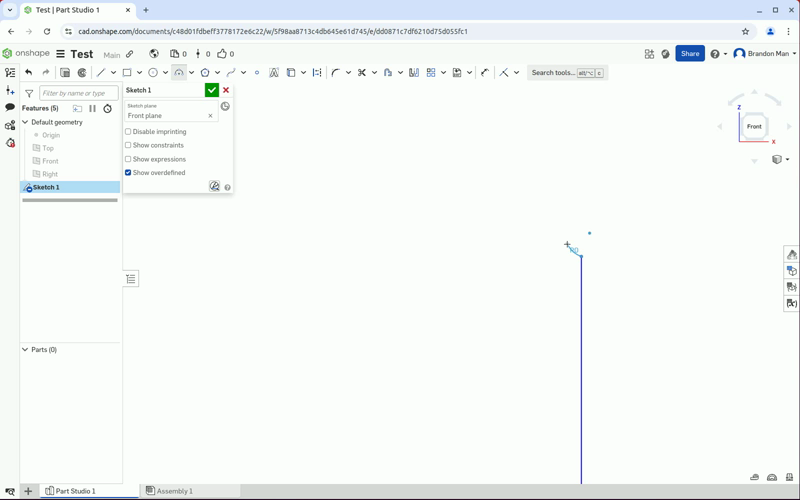
scroll(-6)
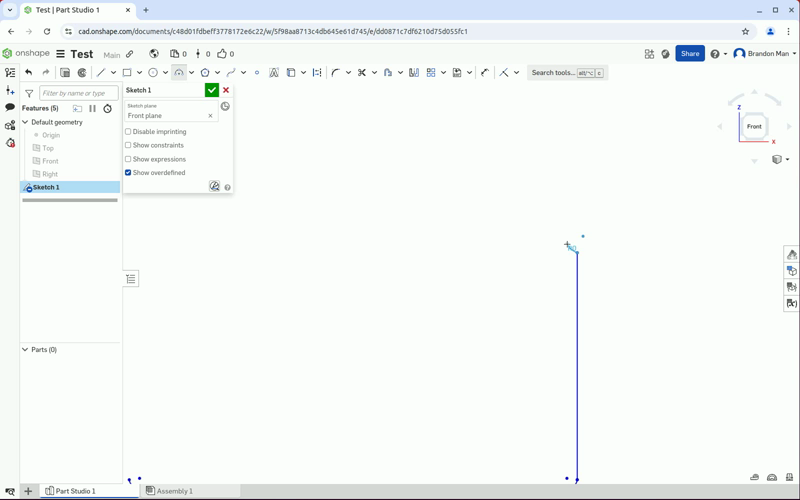
scroll(-6)
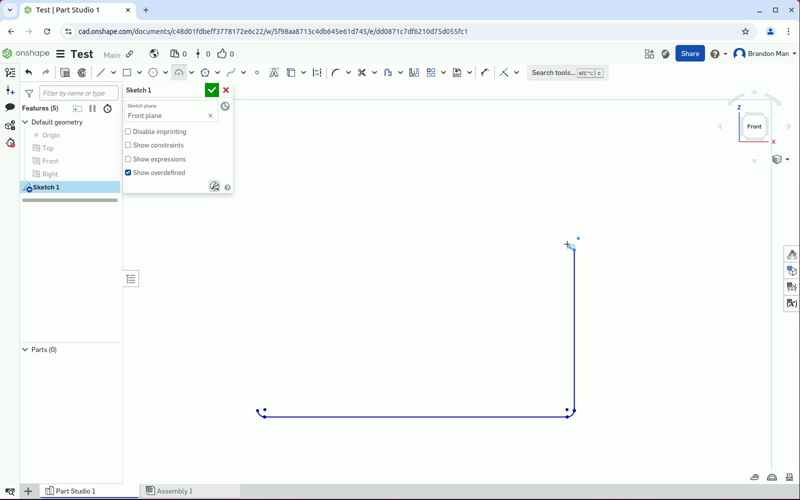
scroll(-6)
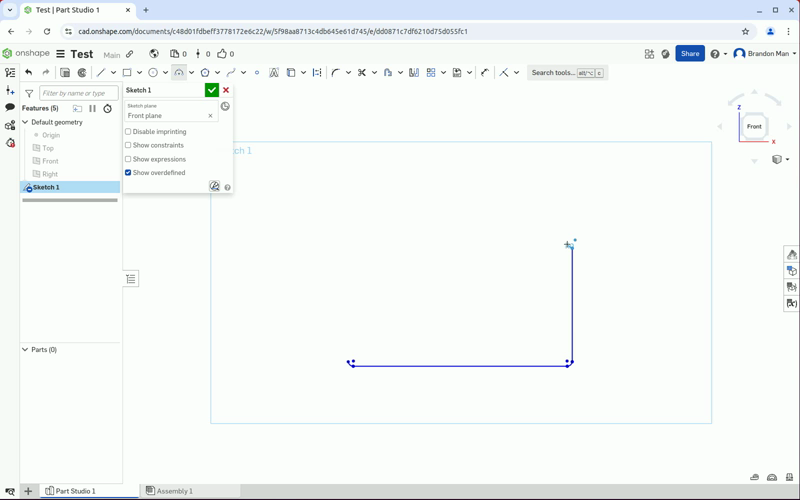
mouse_move(570, 244)
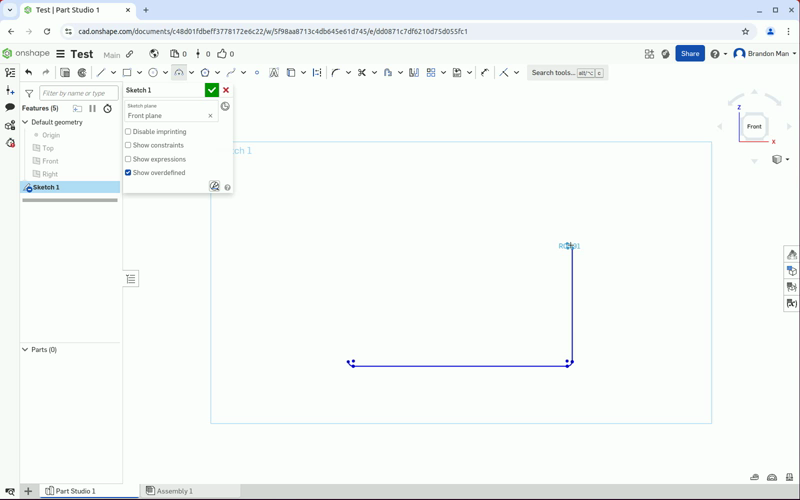
scroll(6)
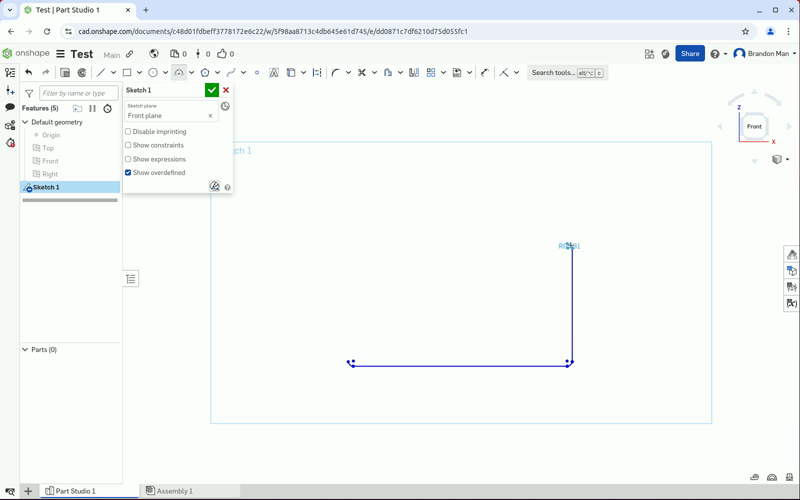
scroll(6)
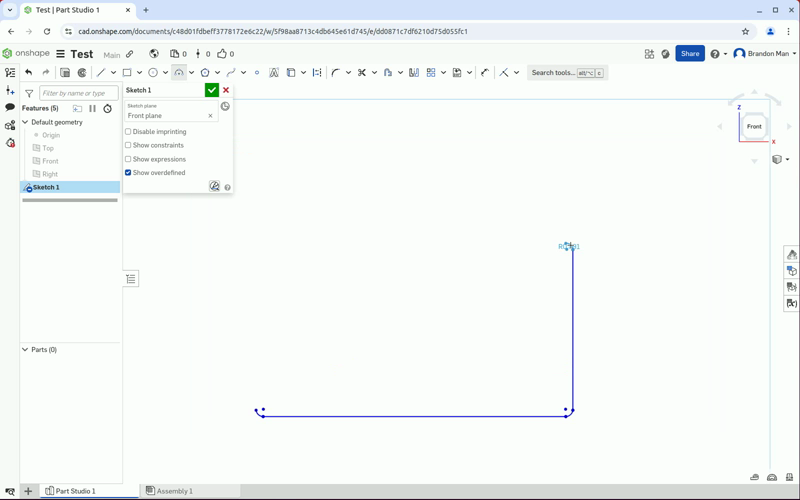
scroll(6)
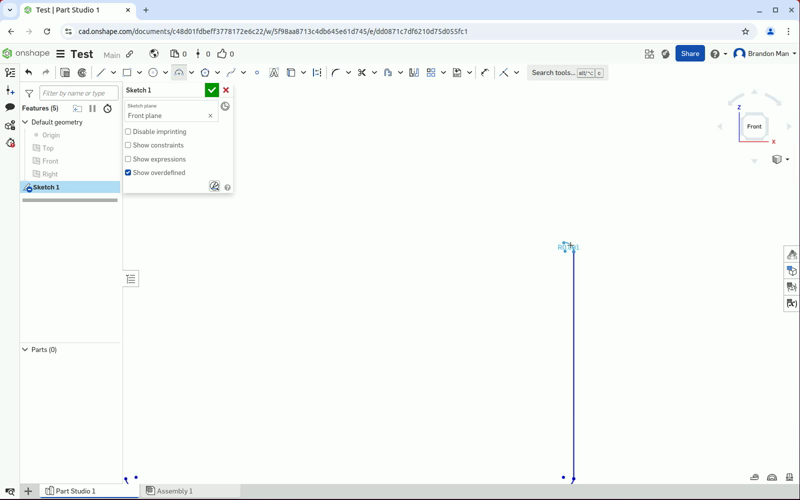
scroll(6)
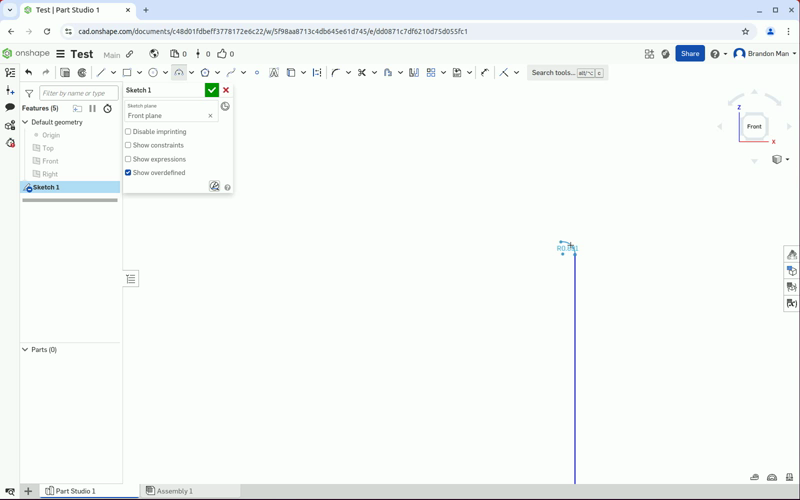
scroll(6)
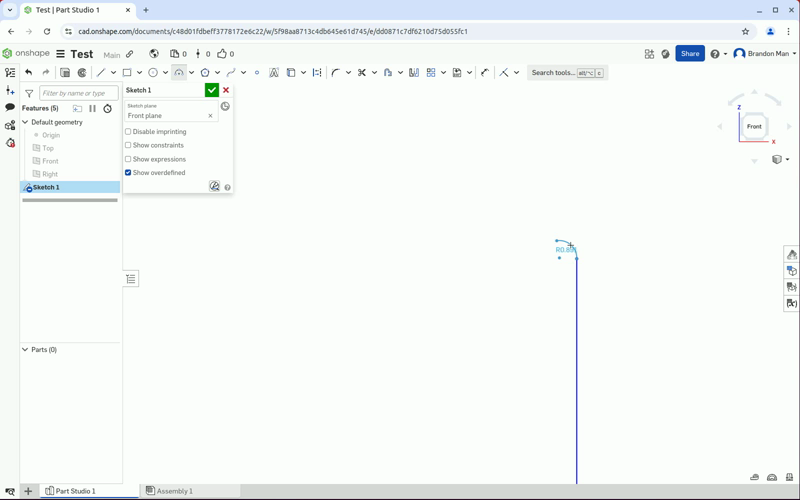
scroll(6)
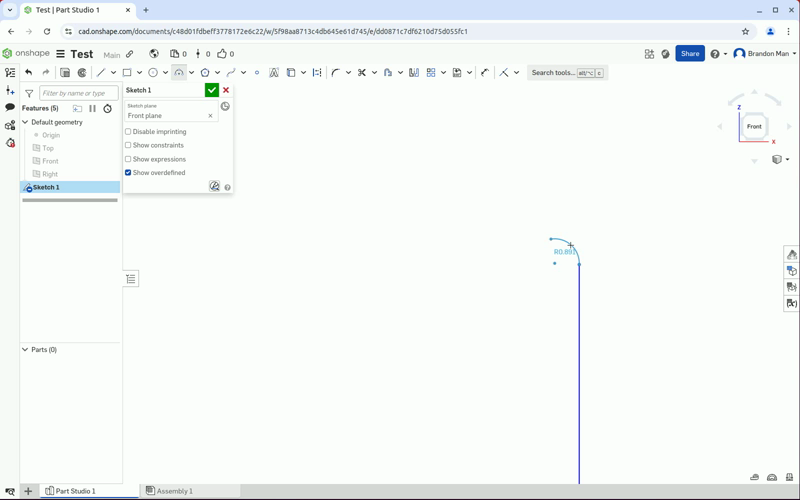
scroll(6)
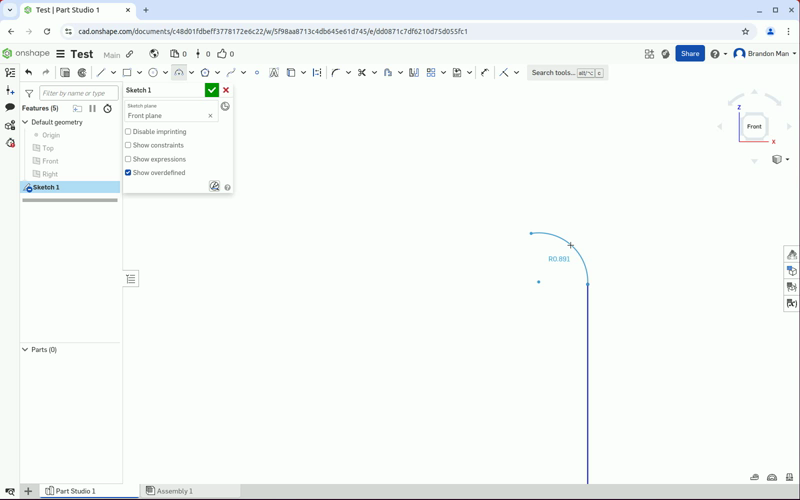
click(570, 244)
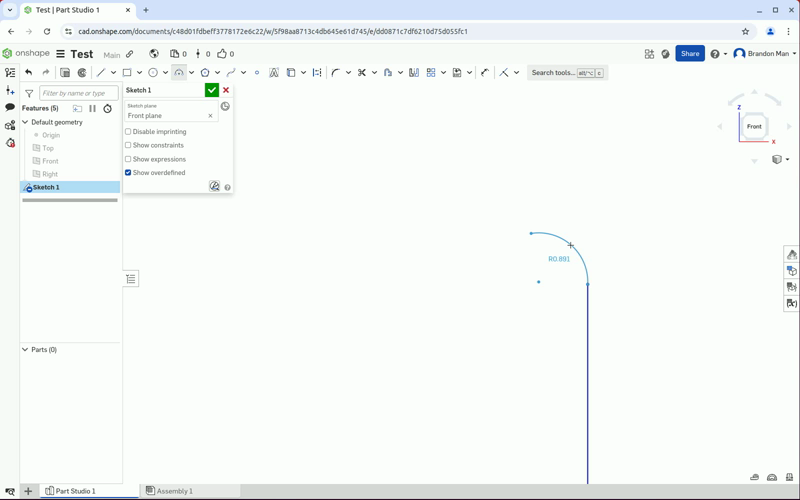
scroll(-6)
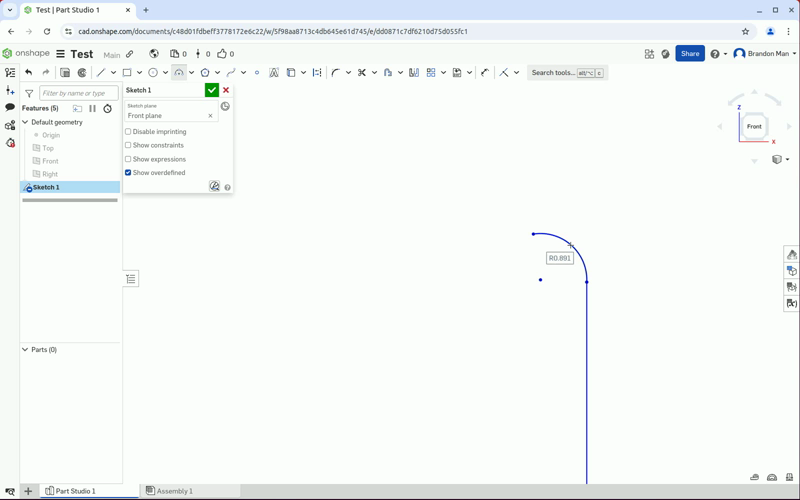
scroll(-6)
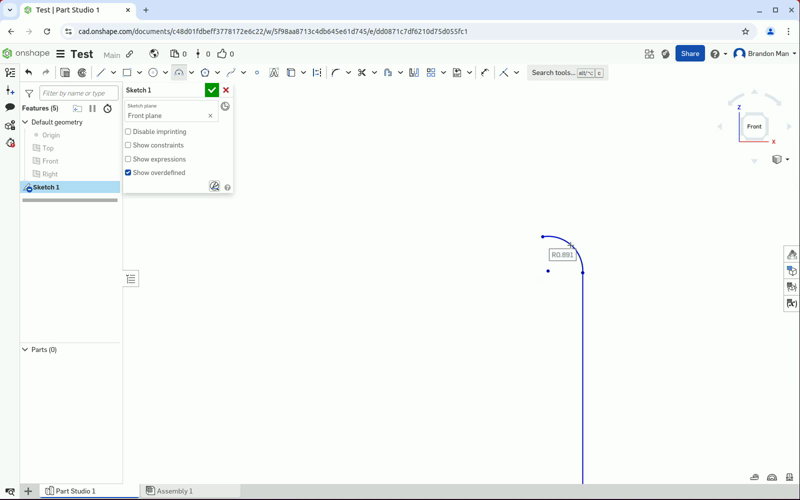
scroll(-6)
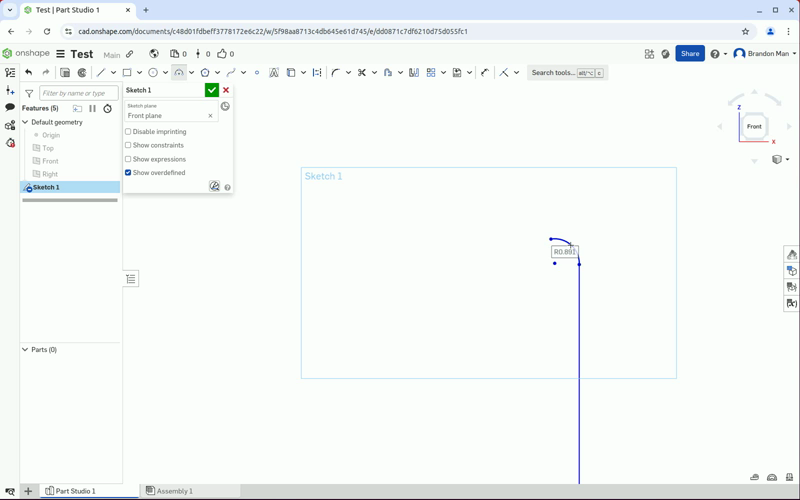
scroll(-6)
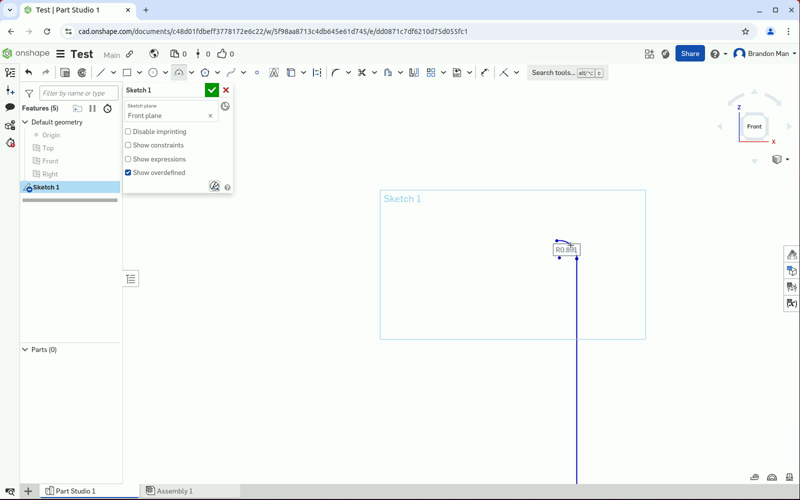
scroll(-6)
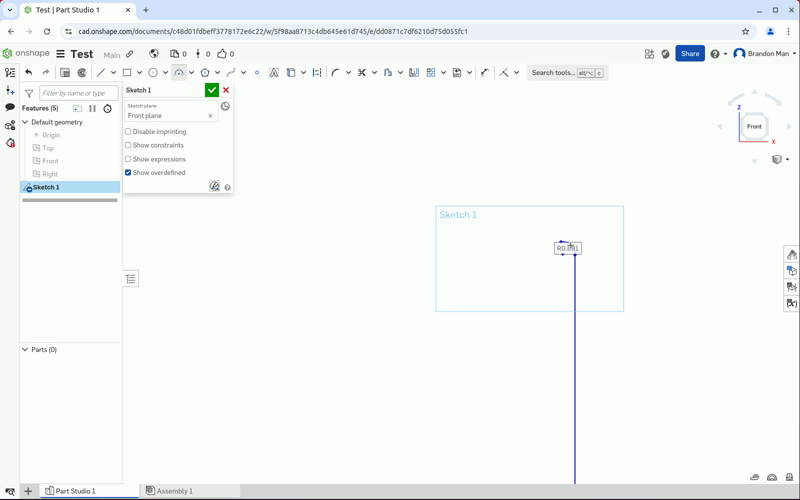
scroll(-6)
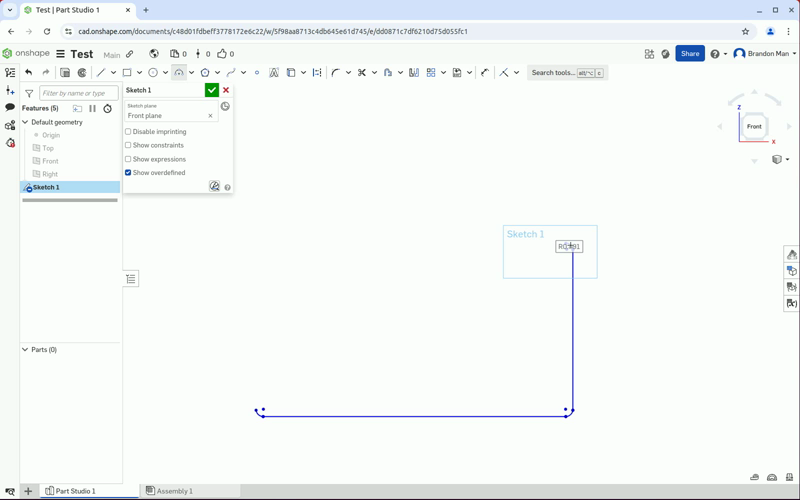
scroll(-6)
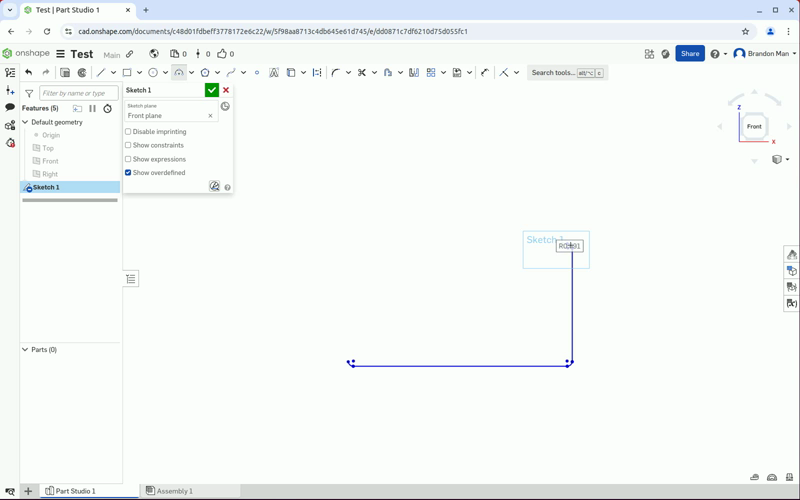
key_up(shift)
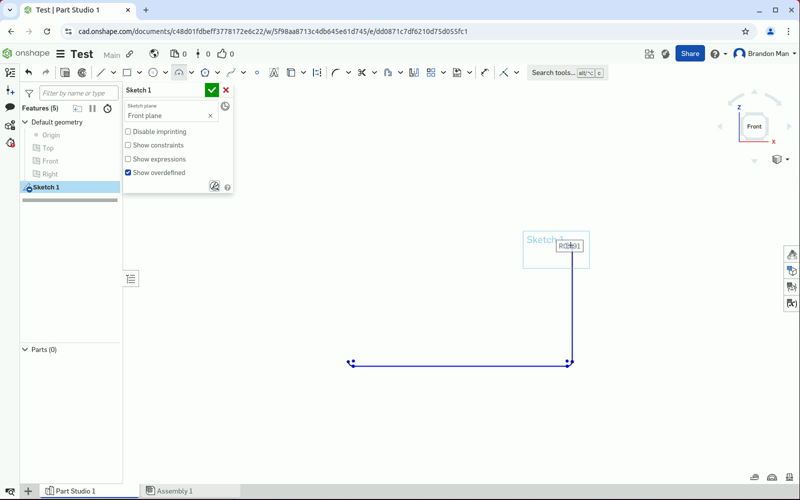
key(esc)
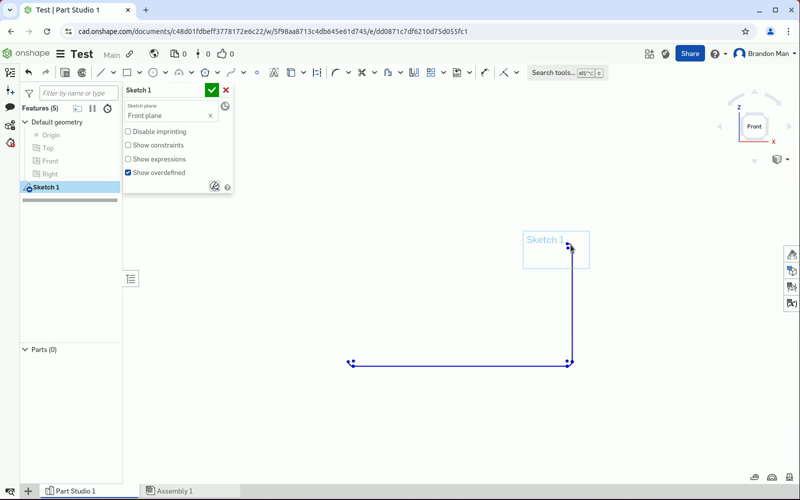
key(l)
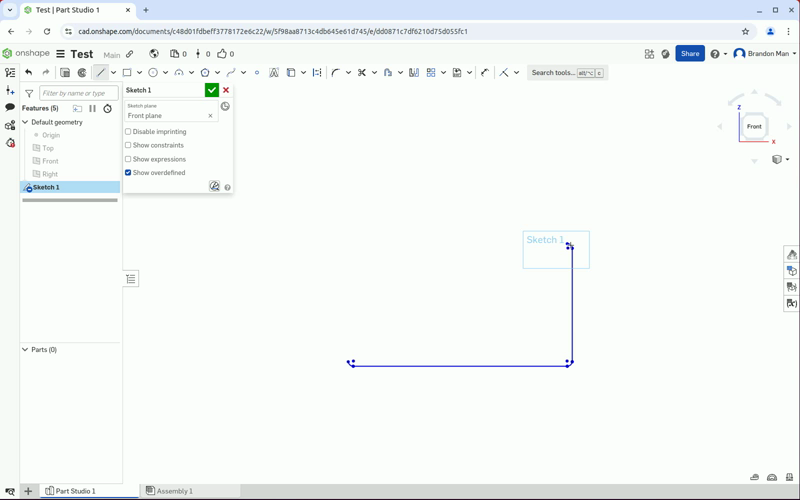
mouse_move(567, 243)
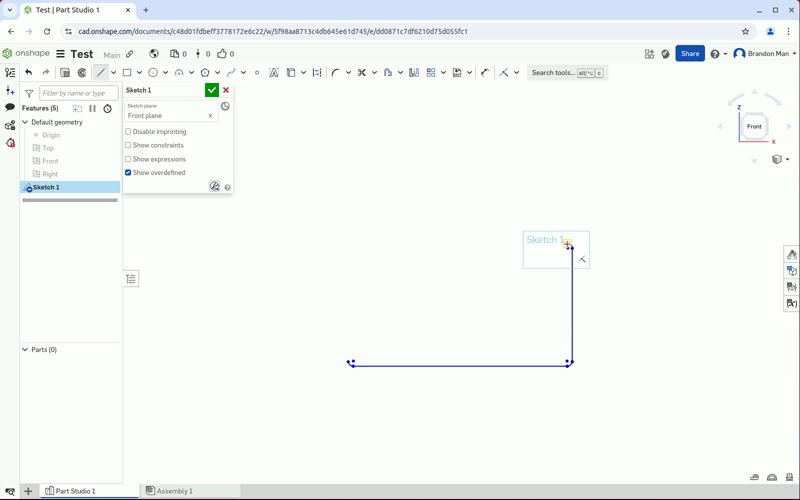
scroll(6)
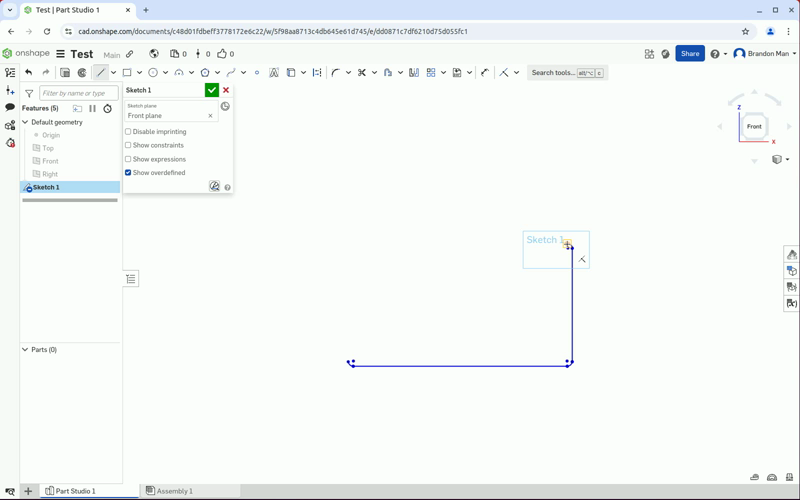
scroll(6)
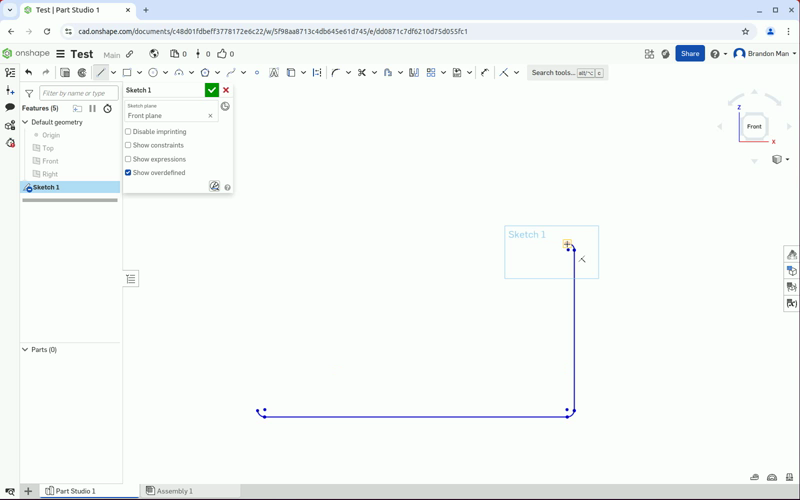
scroll(6)
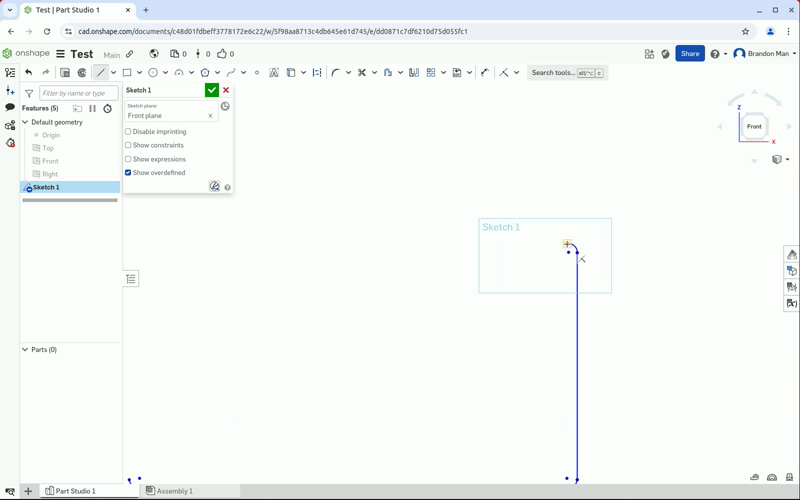
scroll(6)
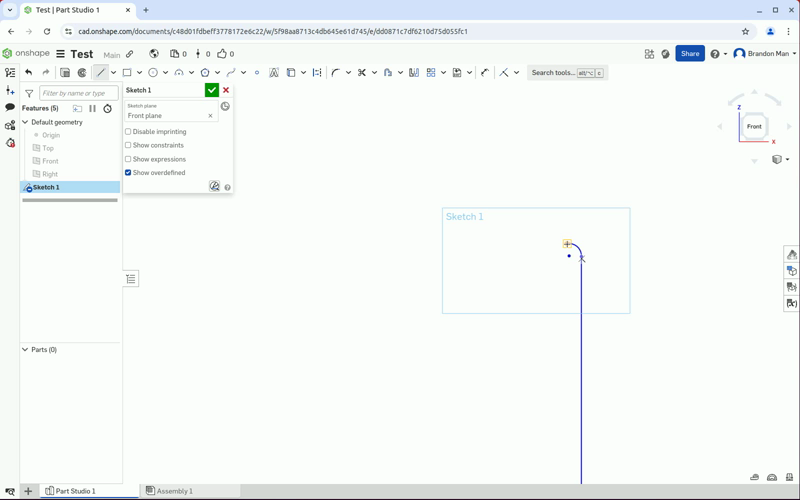
scroll(6)
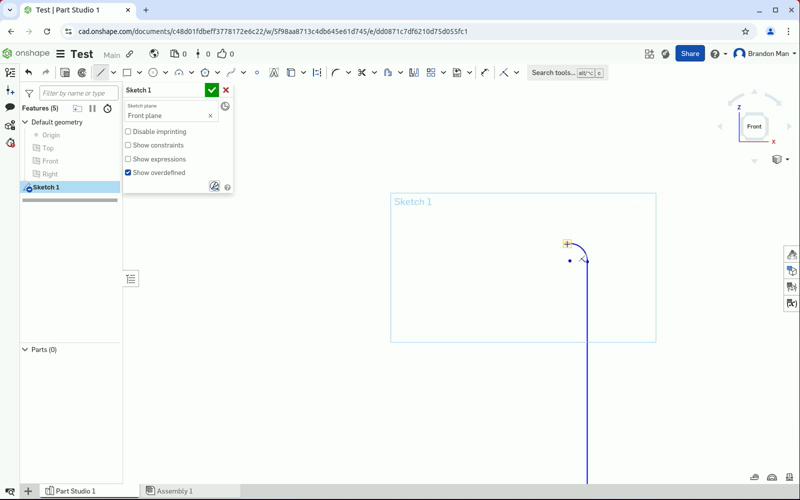
scroll(6)
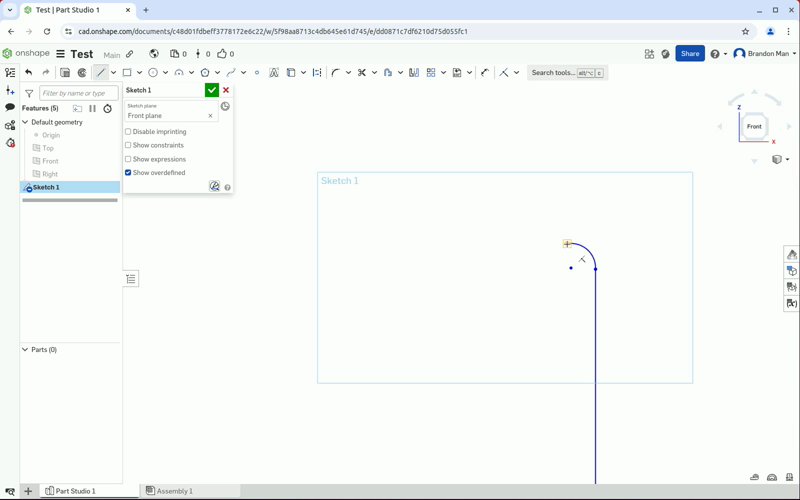
scroll(6)
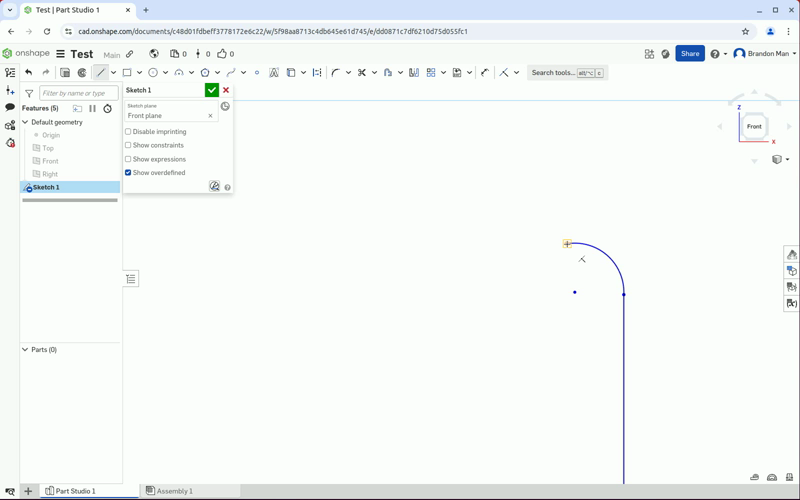
click(567, 243)
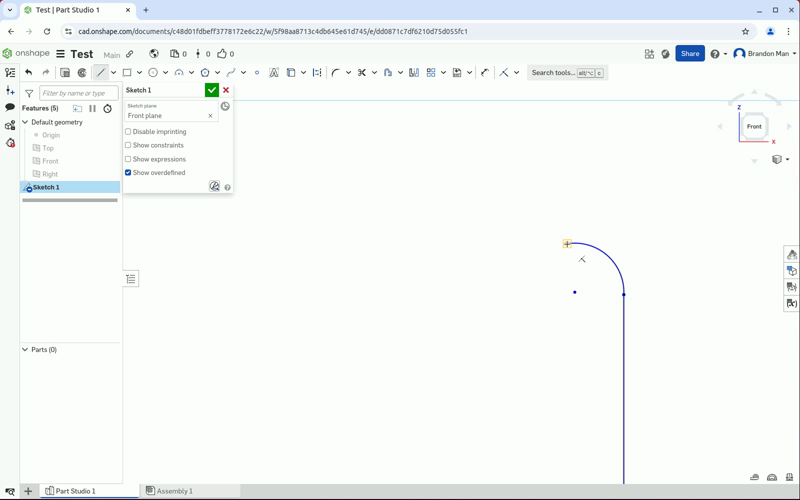
scroll(-6)
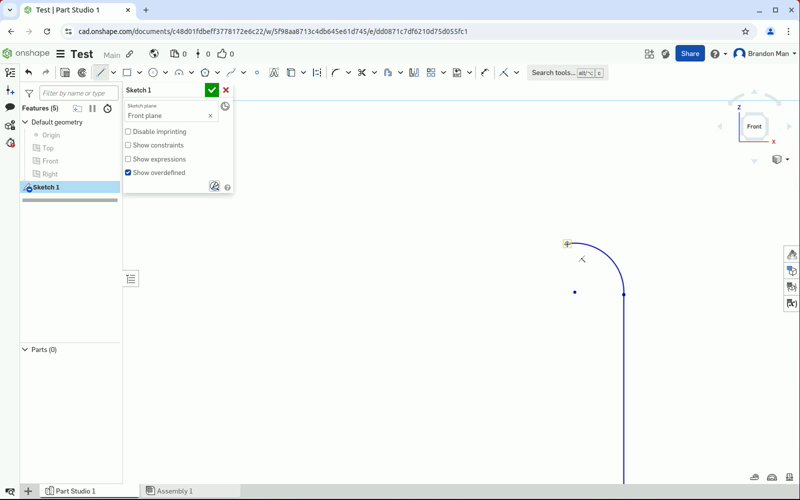
scroll(-6)
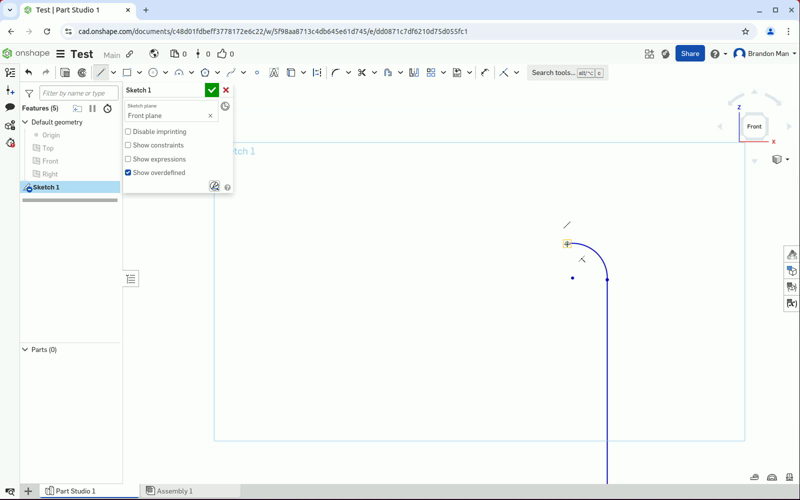
scroll(-6)
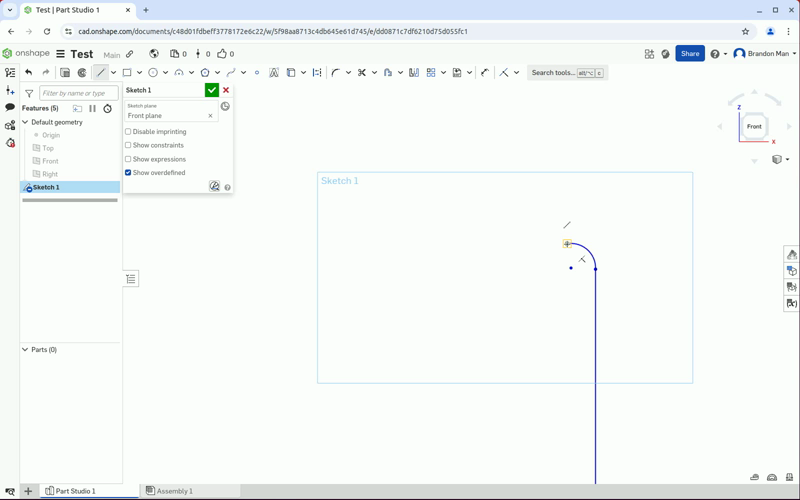
scroll(-6)
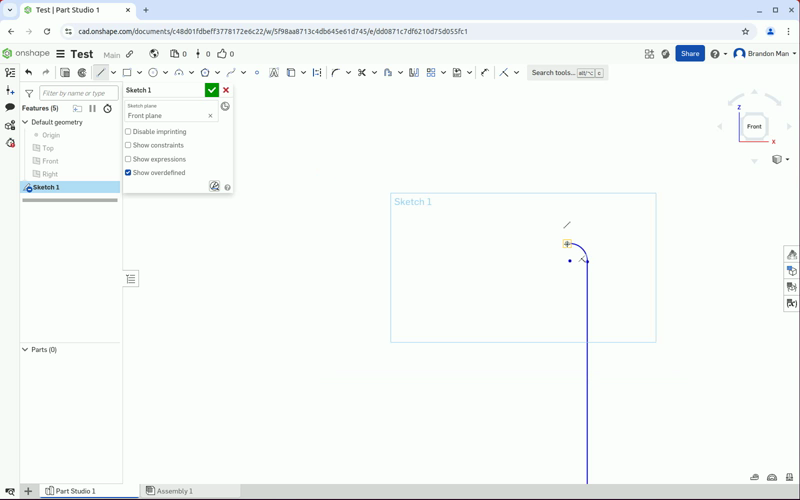
scroll(-6)
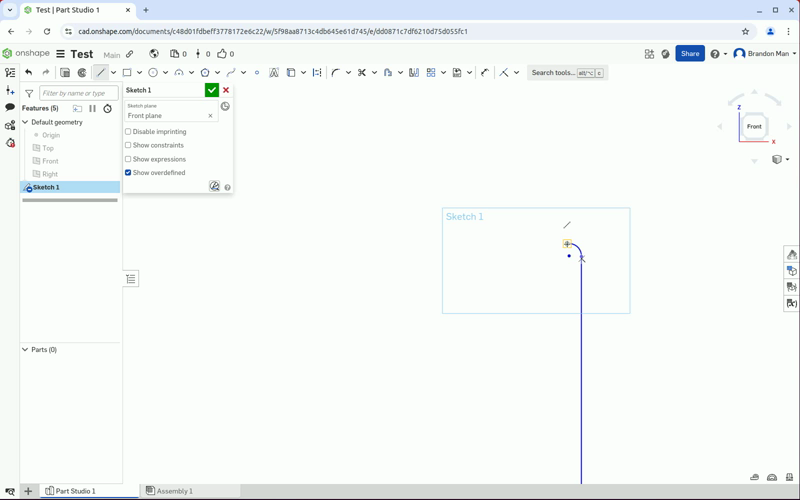
scroll(-6)
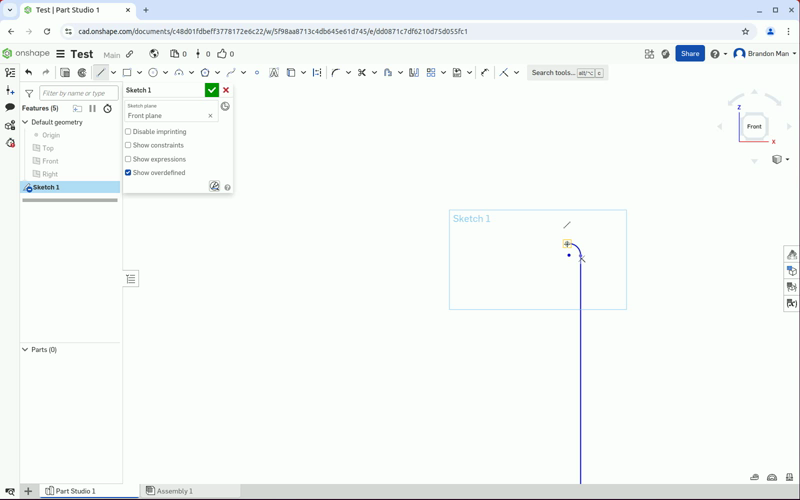
scroll(-6)
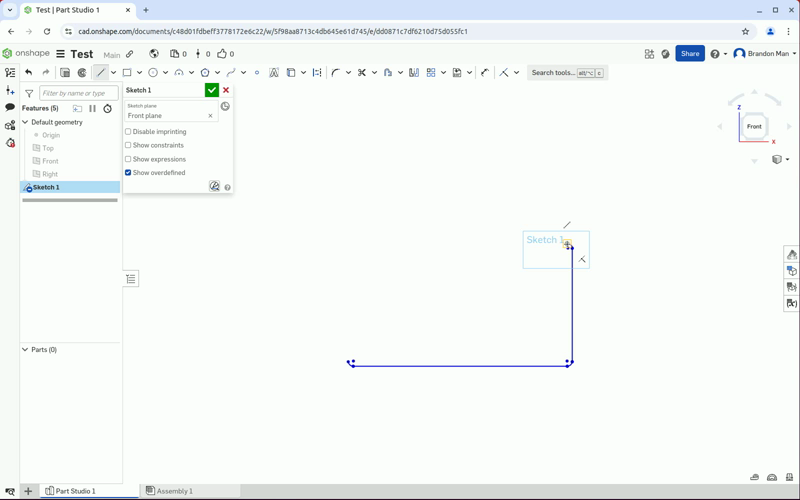
key_down(shift)
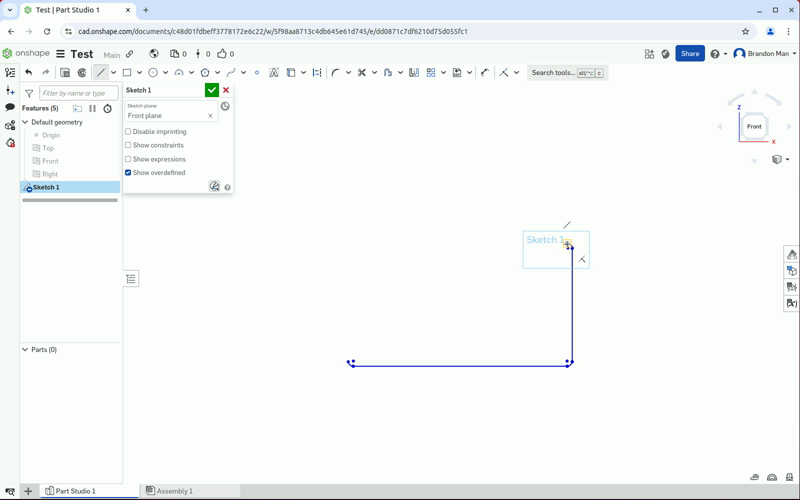
mouse_move(353, 243)
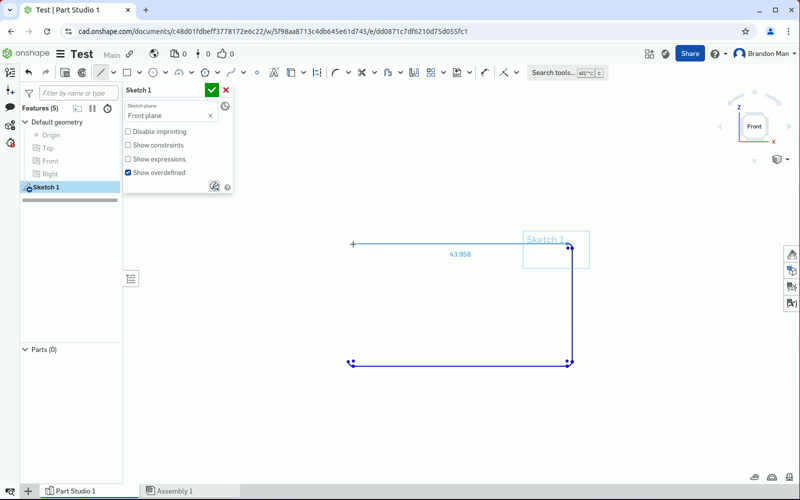
click(353, 243)
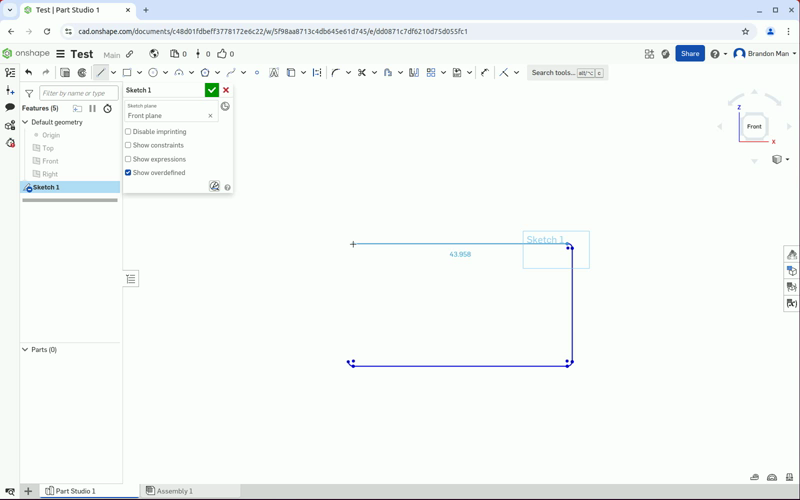
key_up(shift)
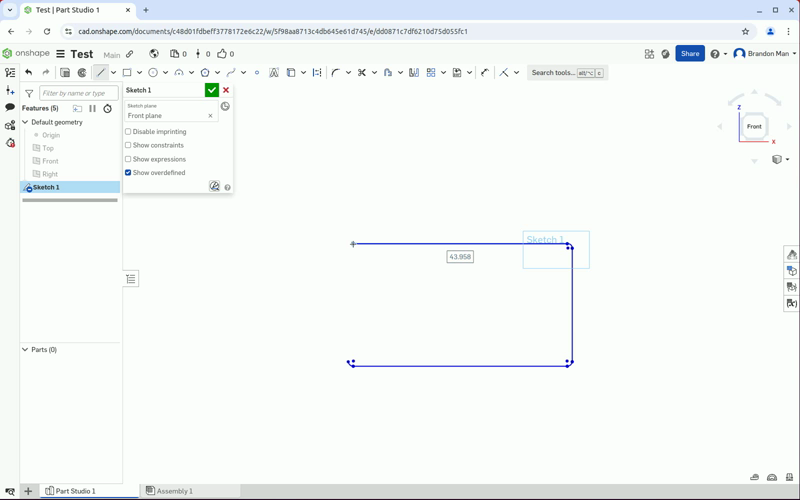
key(esc)
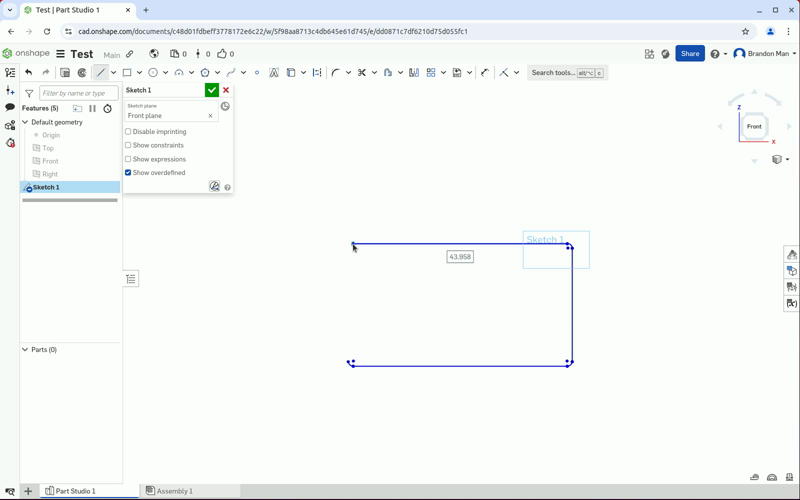
key(a)
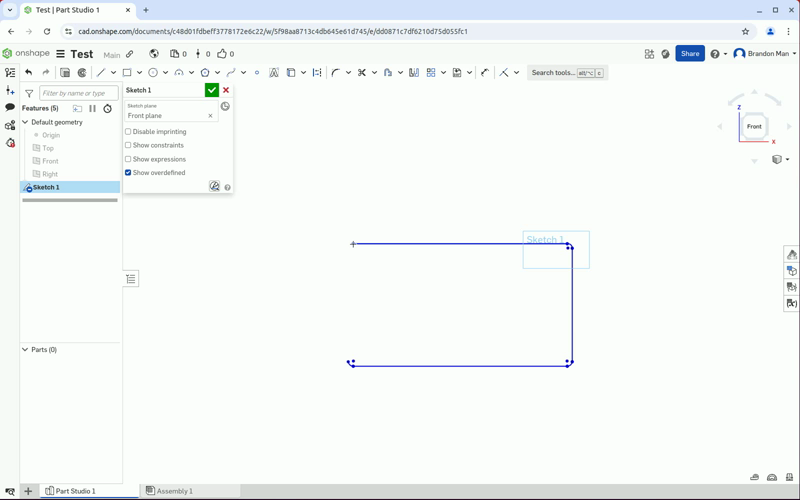
mouse_move(353, 243)
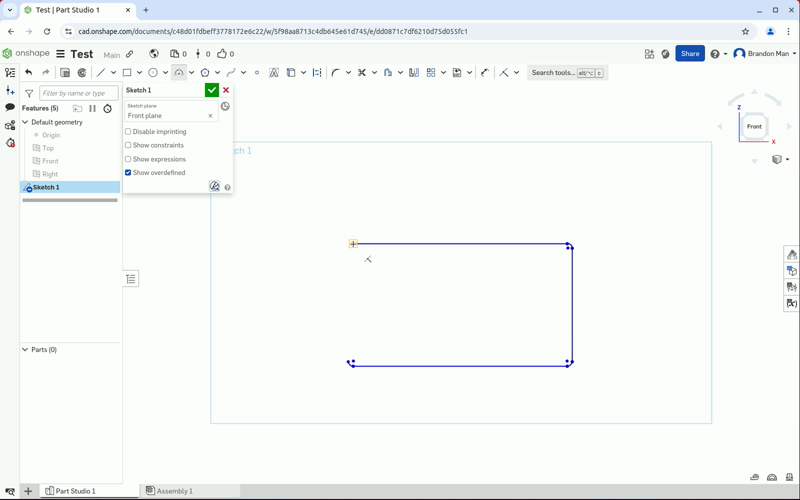
click(353, 243)
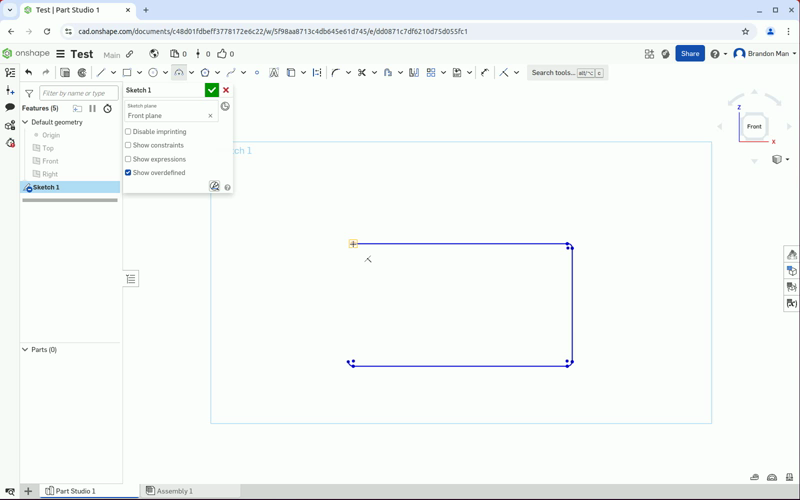
key_down(shift)
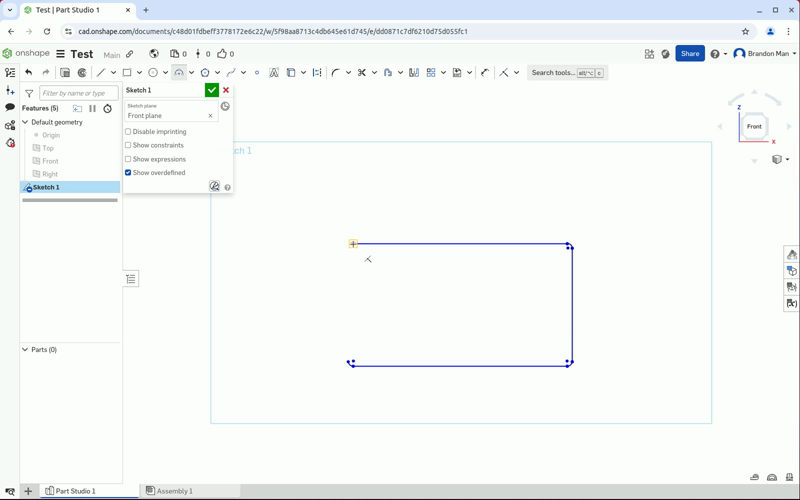
mouse_move(348, 248)
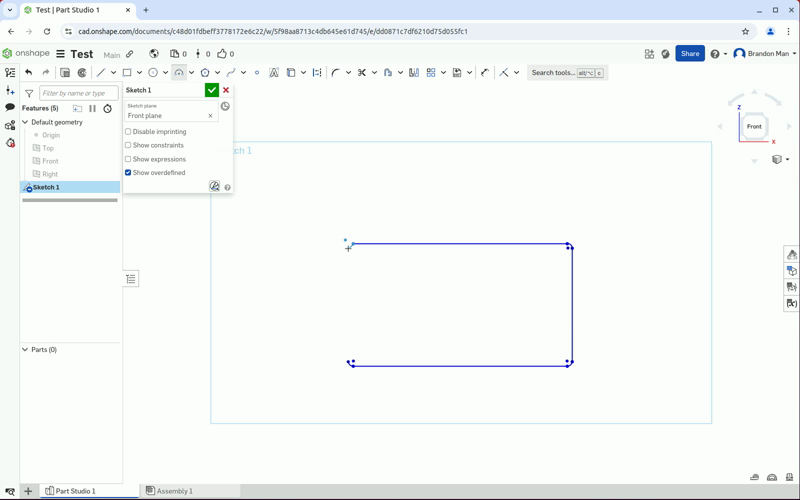
scroll(6)
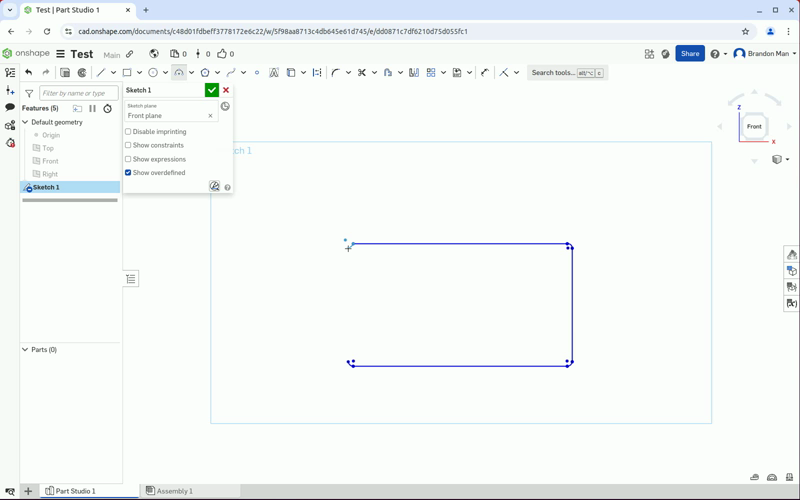
scroll(6)
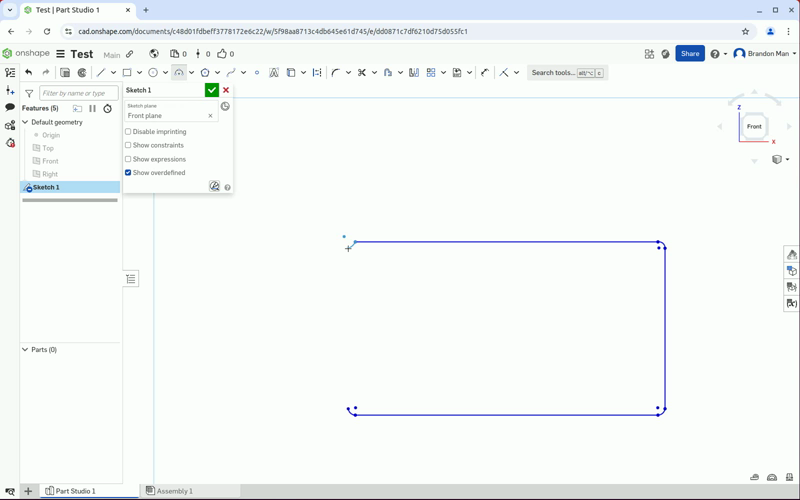
scroll(6)
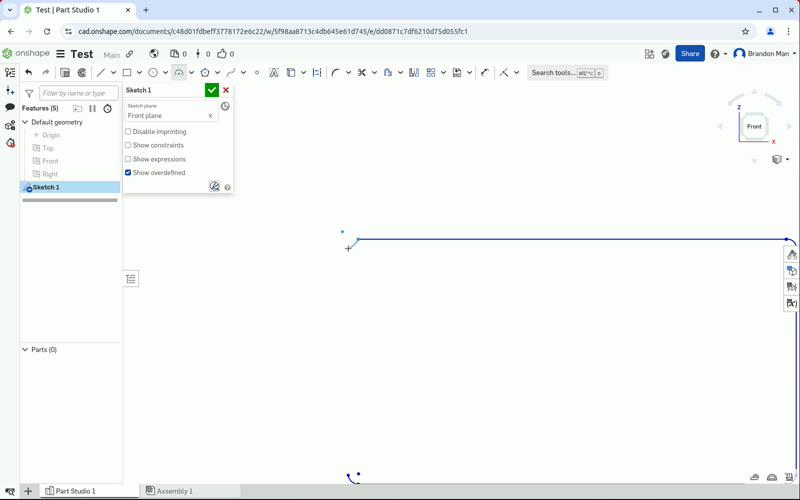
scroll(6)
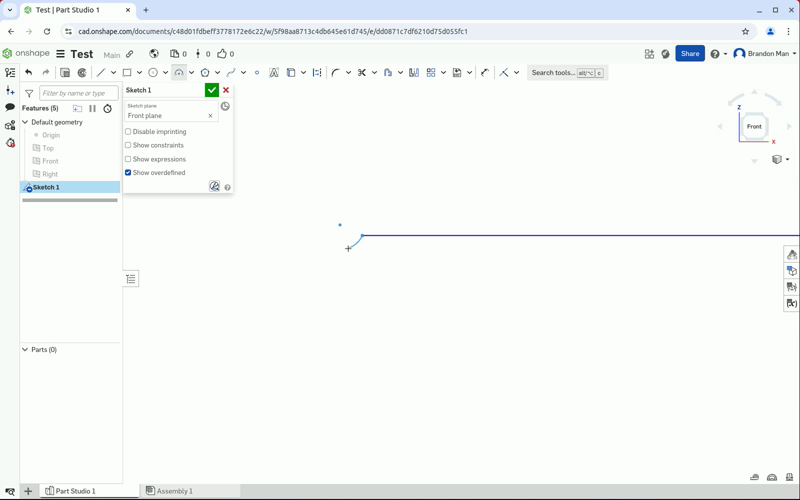
scroll(6)
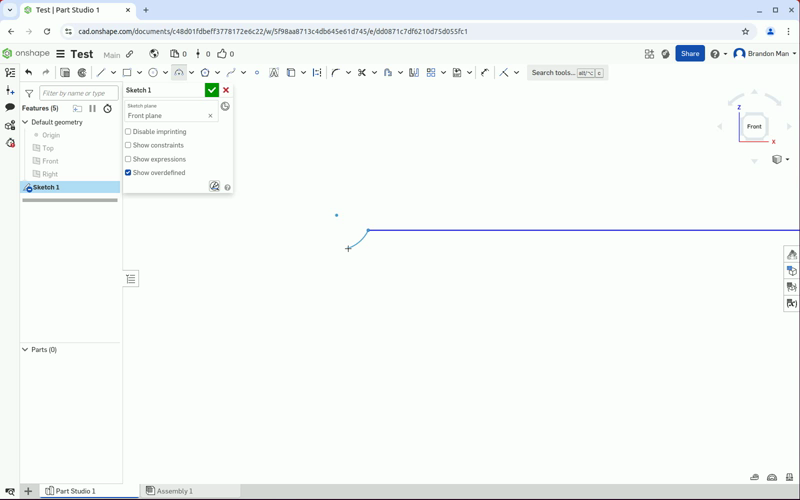
scroll(6)
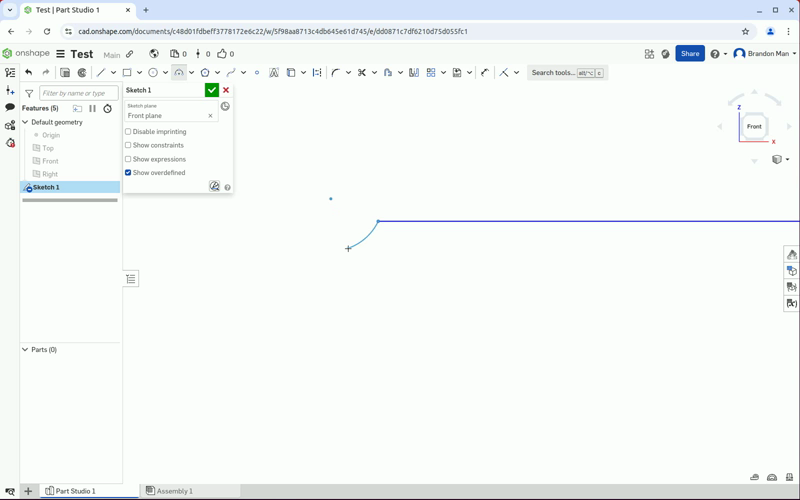
scroll(6)
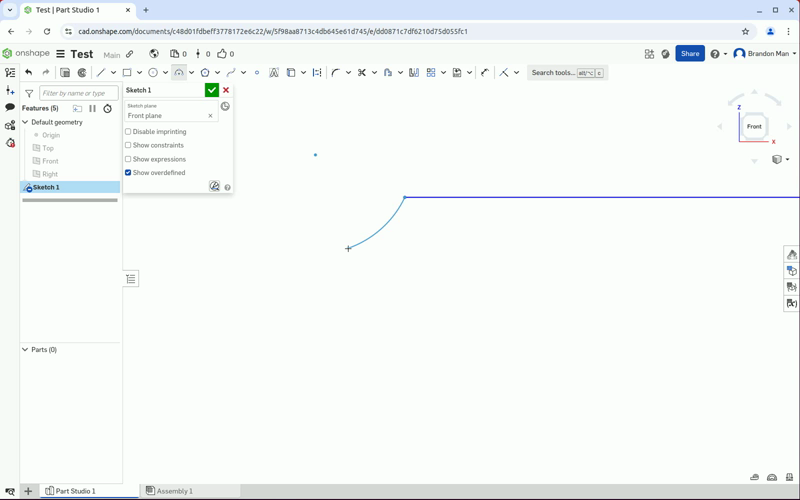
click(348, 248)
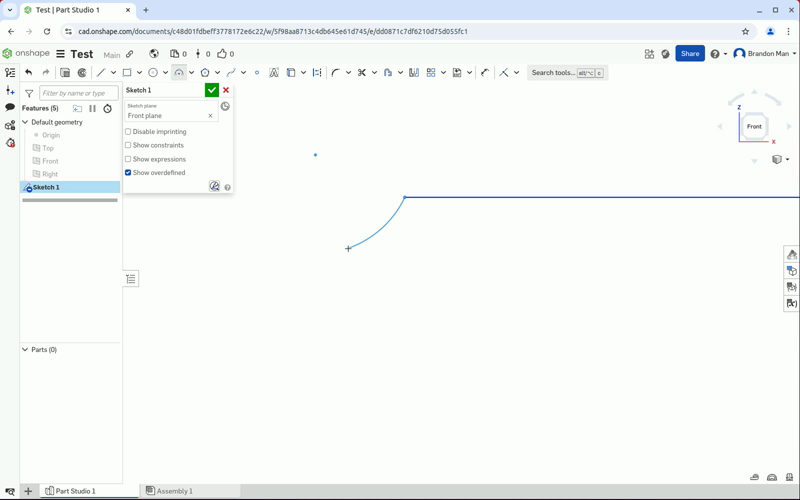
scroll(-6)
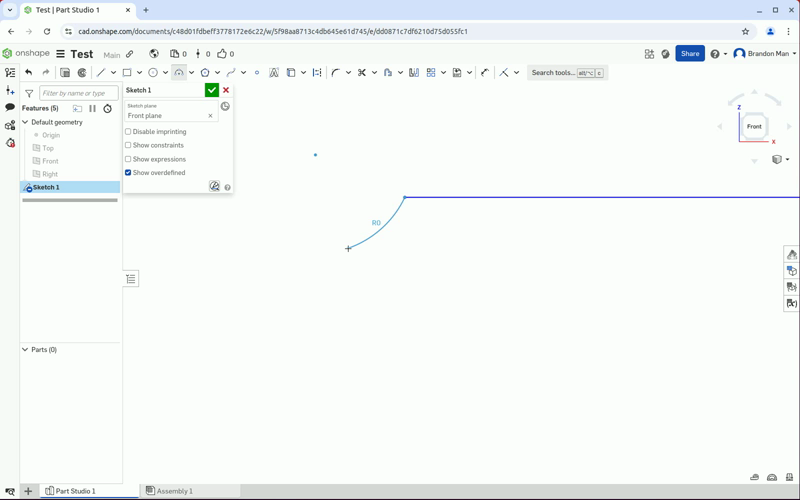
scroll(-6)
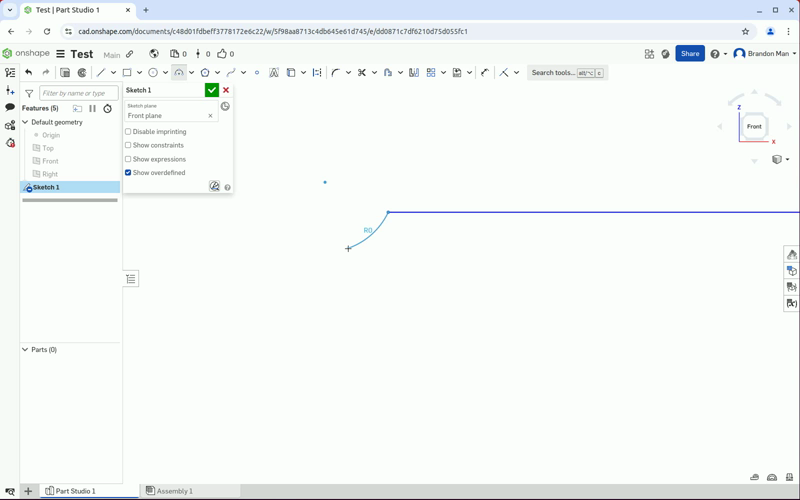
scroll(-6)
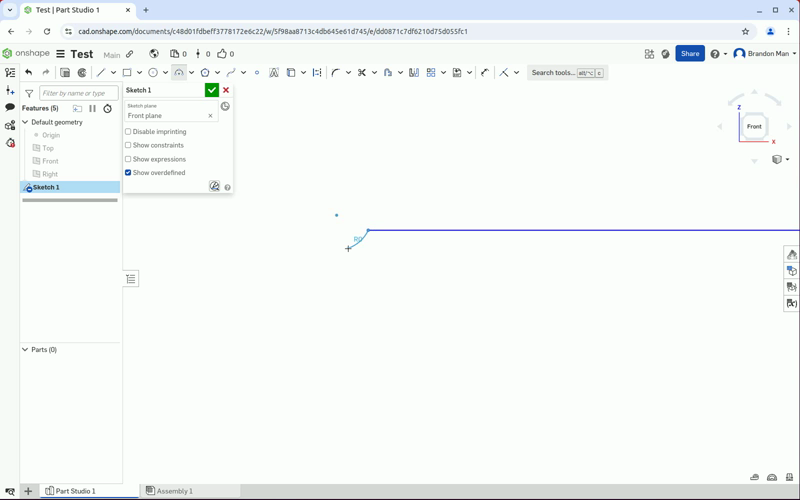
scroll(-6)
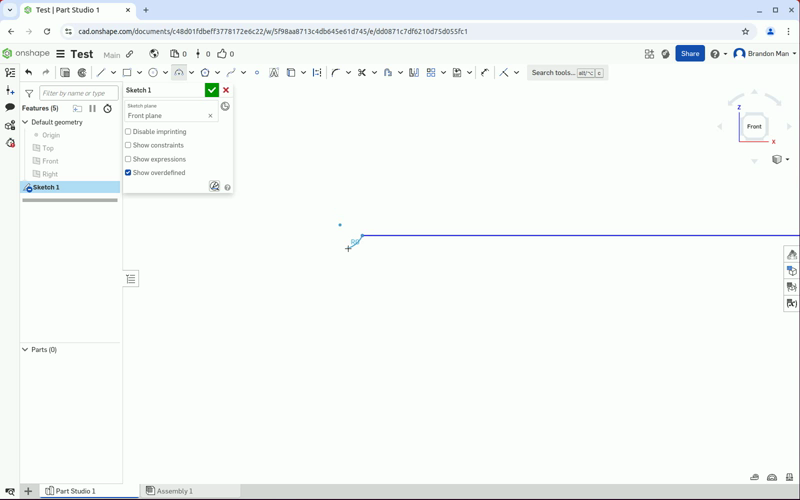
scroll(-6)
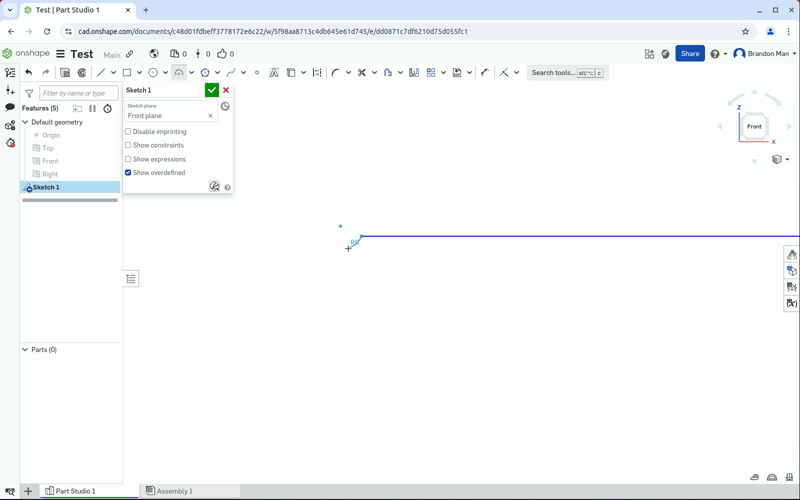
scroll(-6)
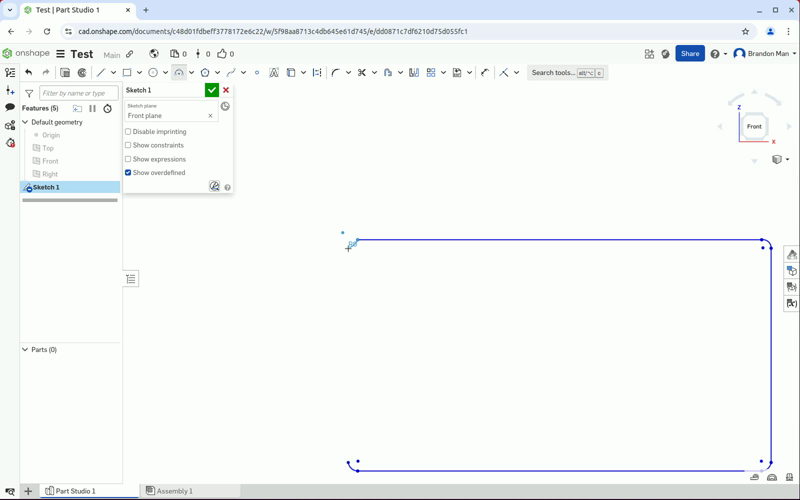
scroll(-6)
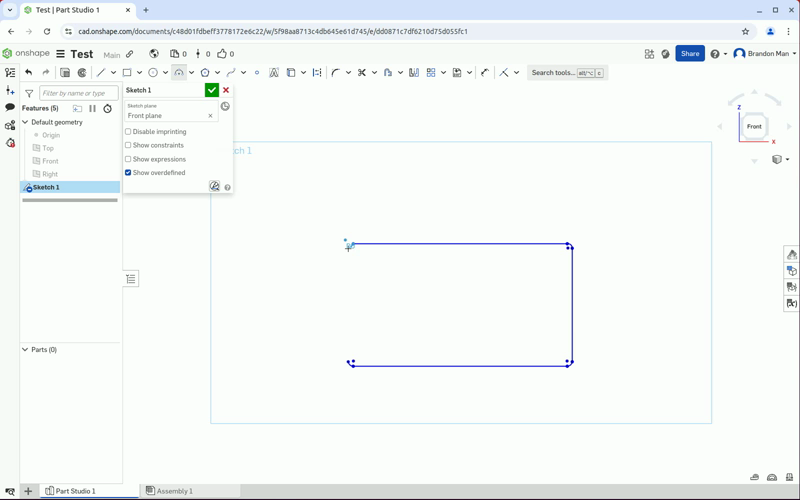
mouse_move(349, 244)
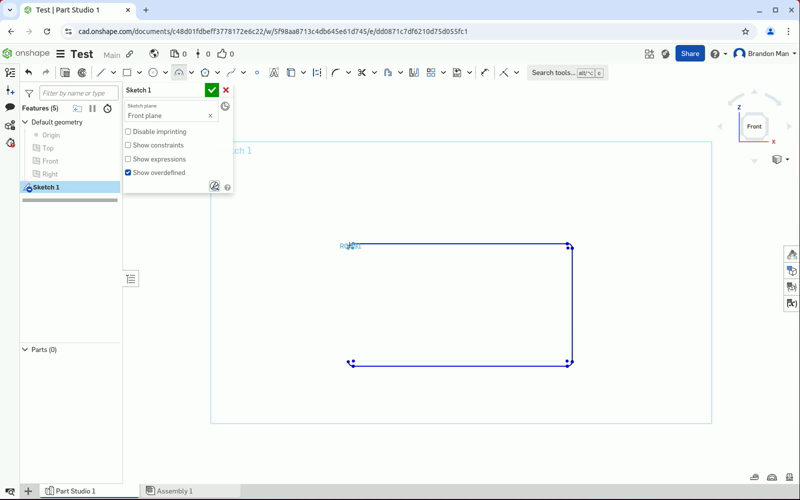
scroll(6)
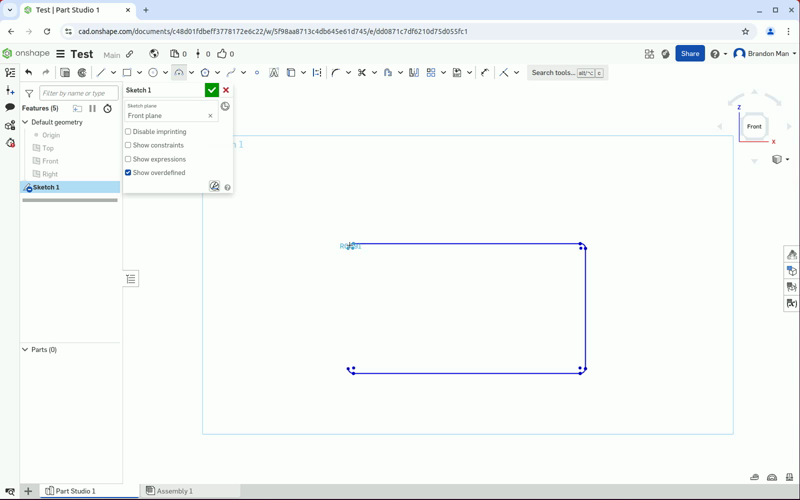
scroll(6)
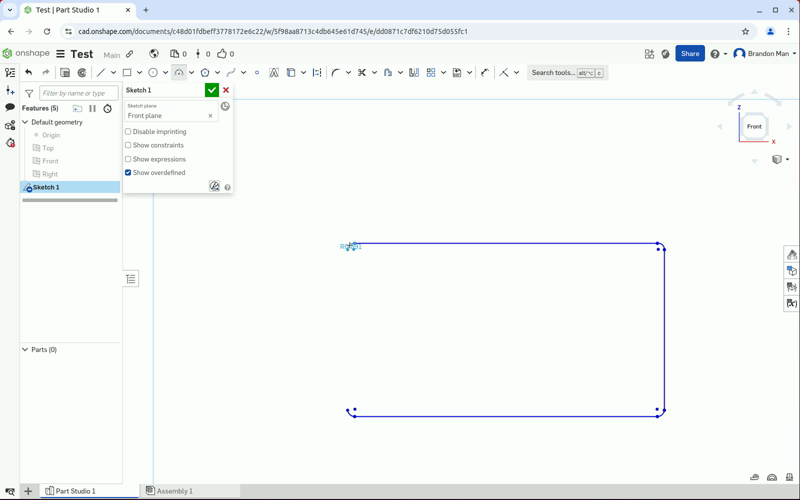
scroll(6)
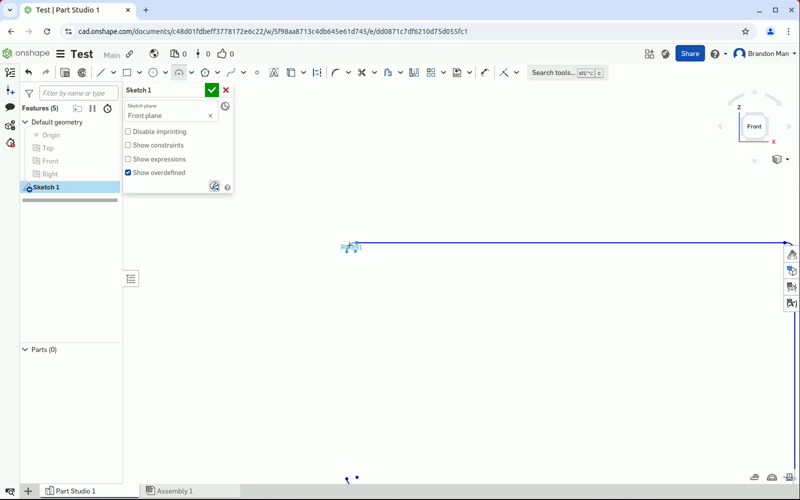
scroll(6)
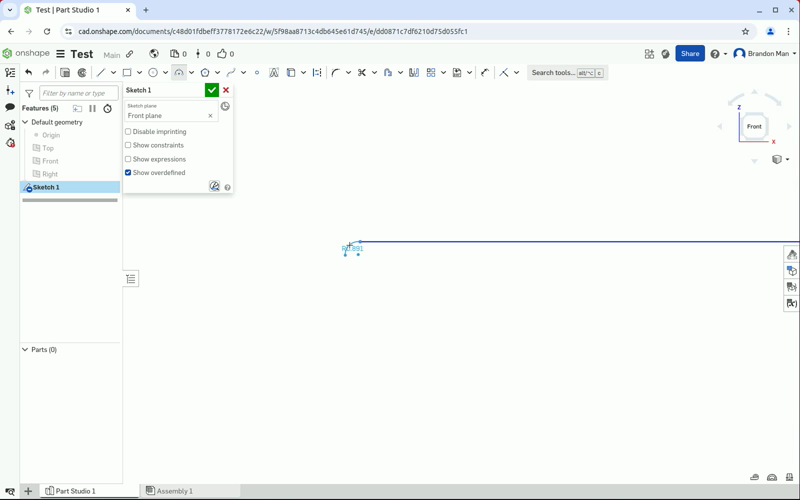
scroll(6)
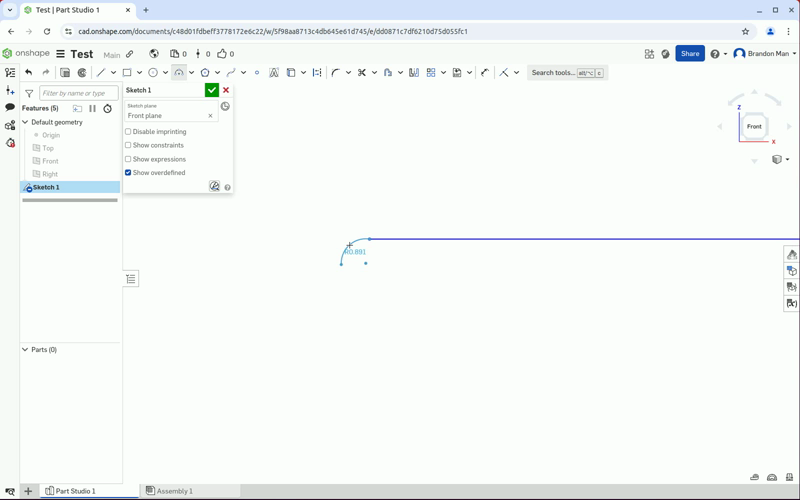
scroll(6)
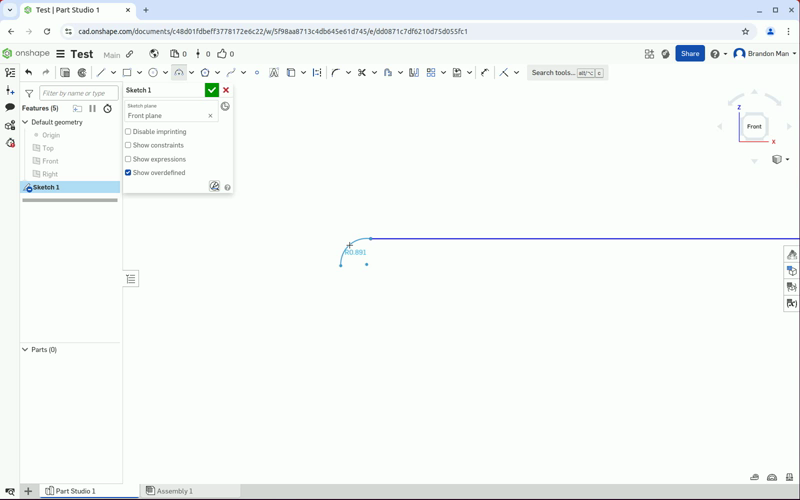
scroll(6)
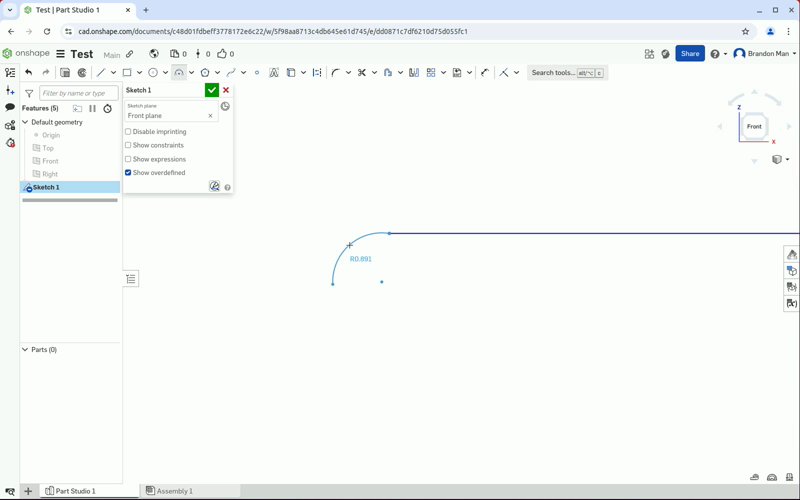
click(349, 244)
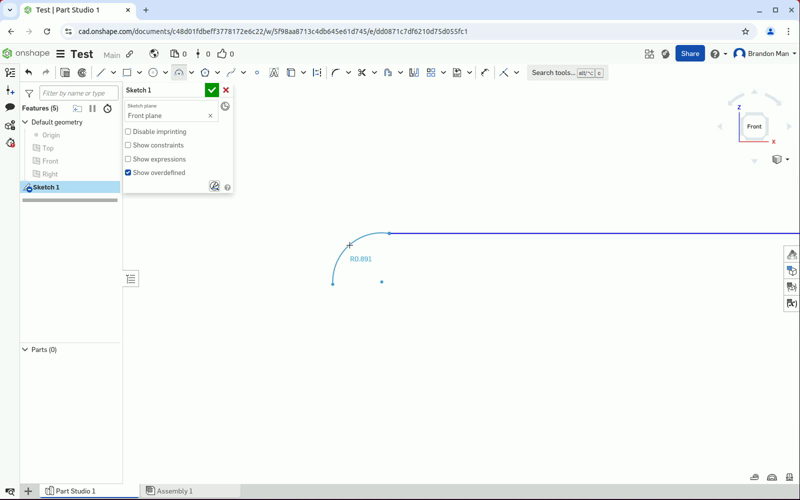
scroll(-6)
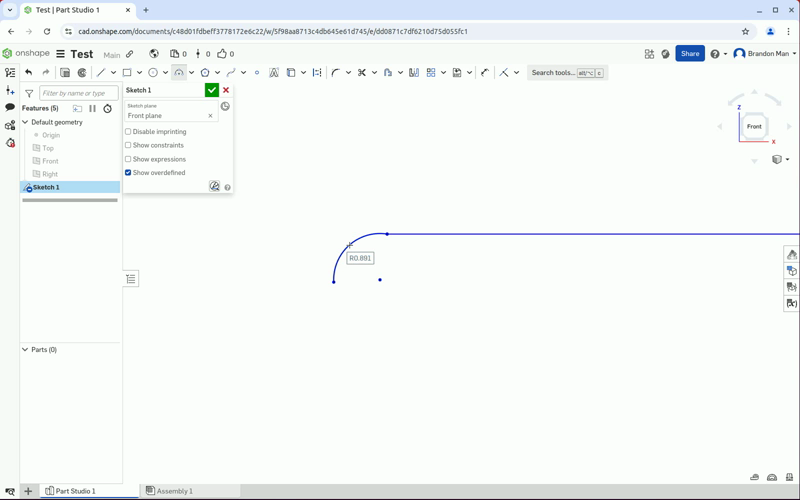
scroll(-6)
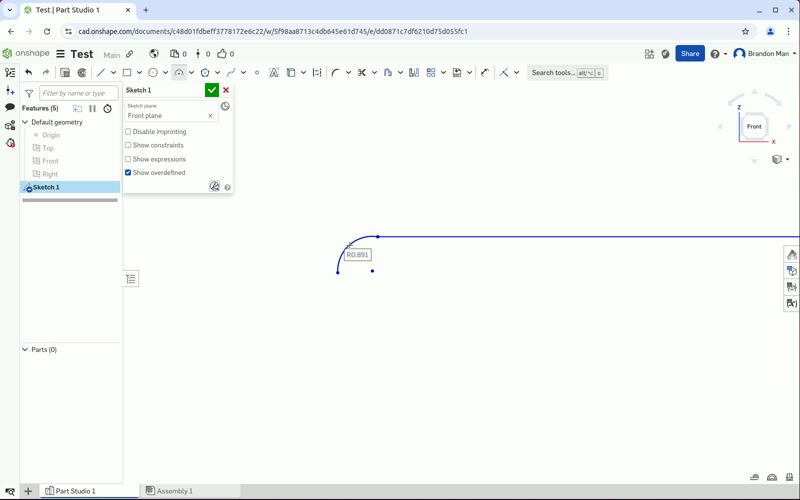
scroll(-6)
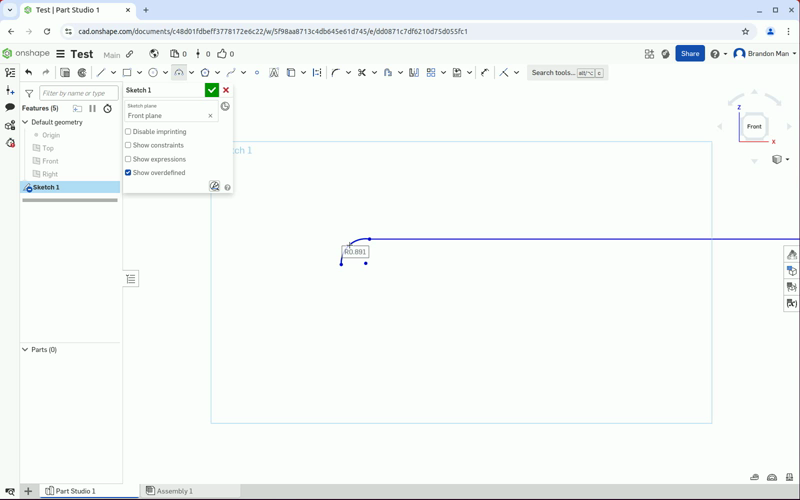
scroll(-6)
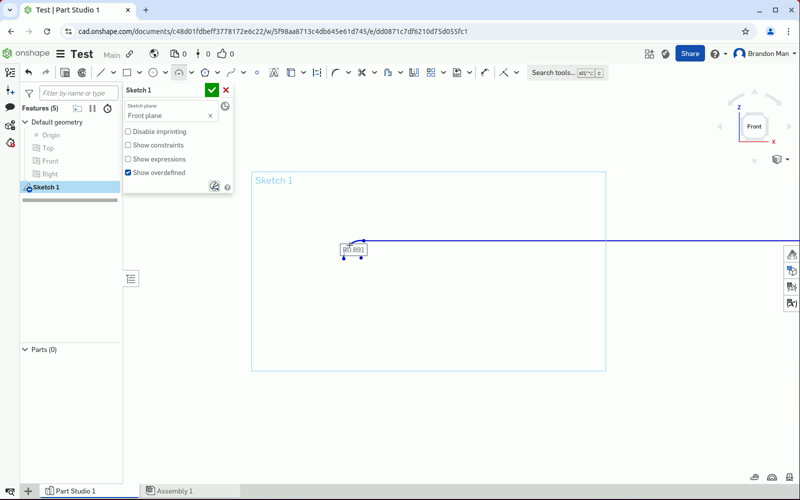
scroll(-6)
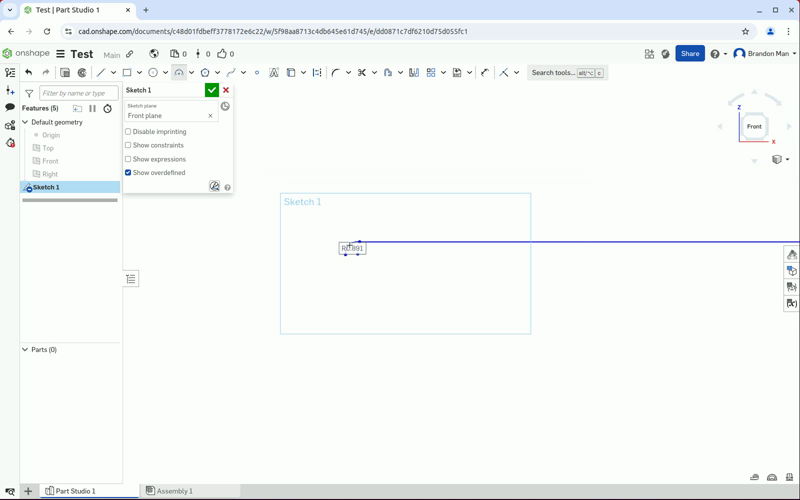
scroll(-6)
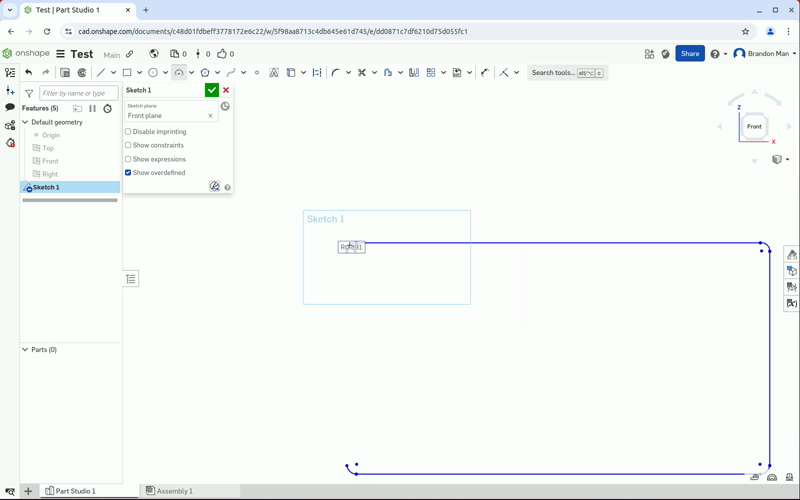
scroll(-6)
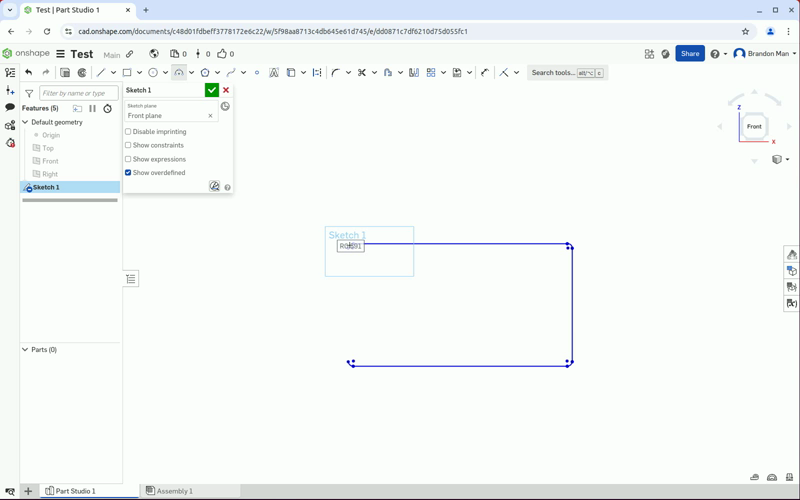
key_up(shift)
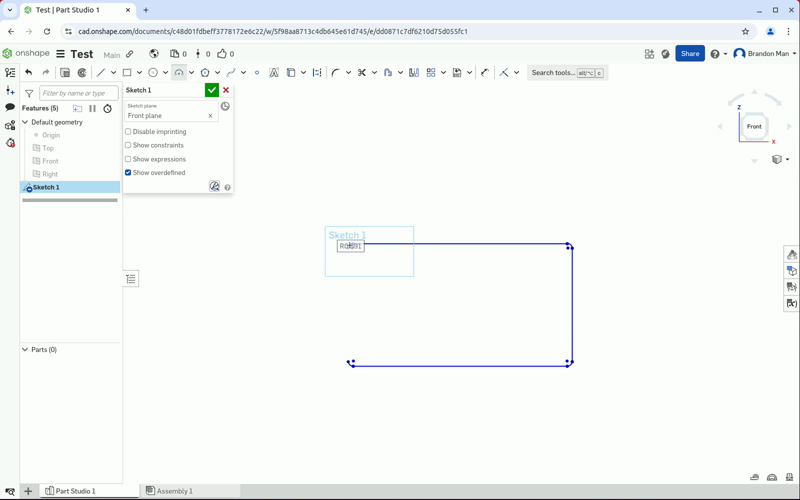
key(esc)
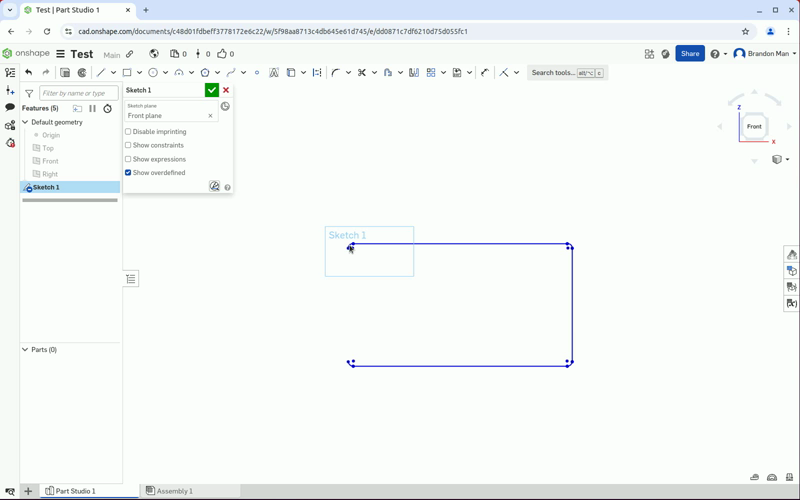
key(l)
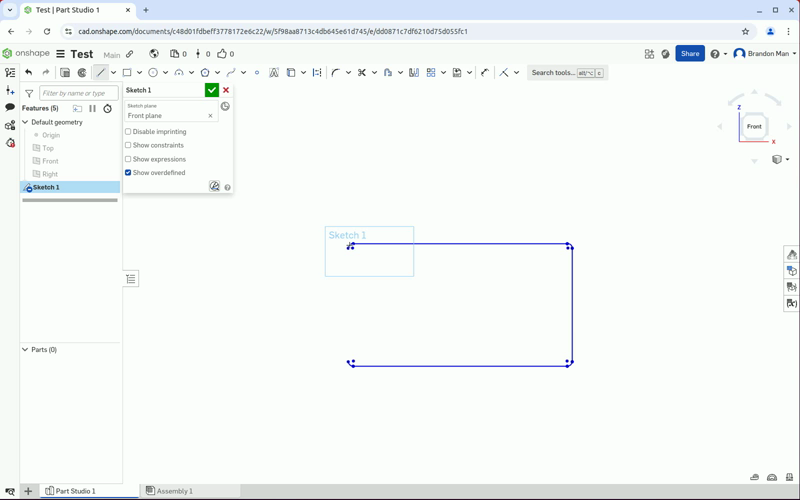
mouse_move(348, 248)
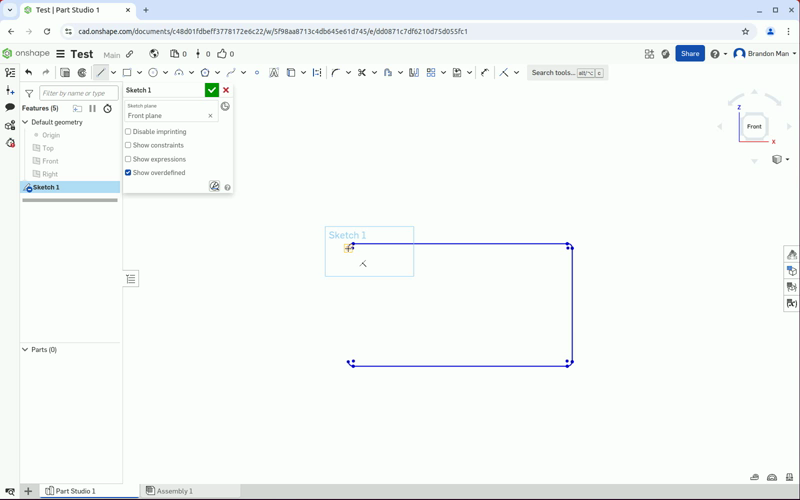
scroll(6)
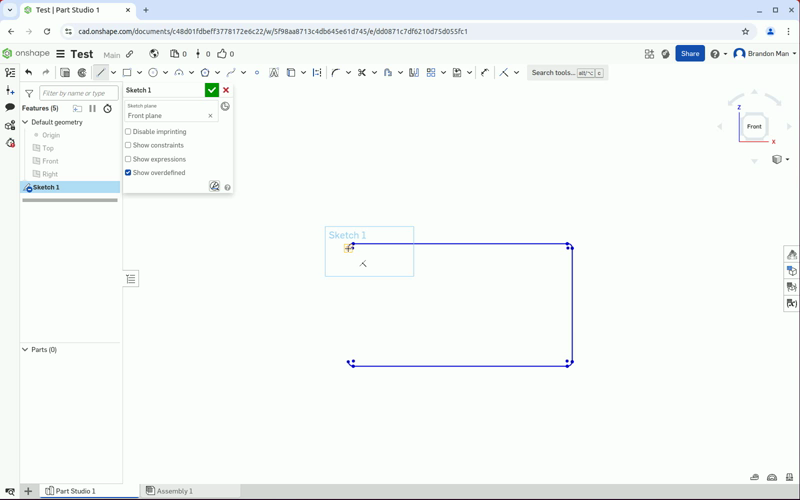
scroll(6)
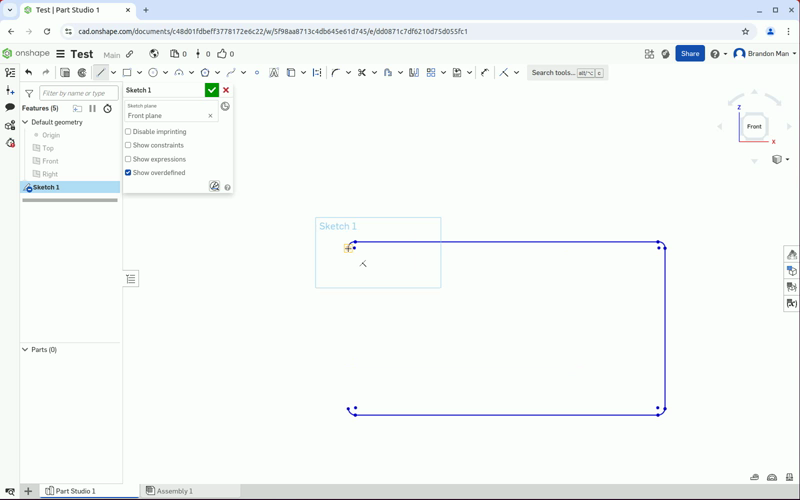
scroll(6)
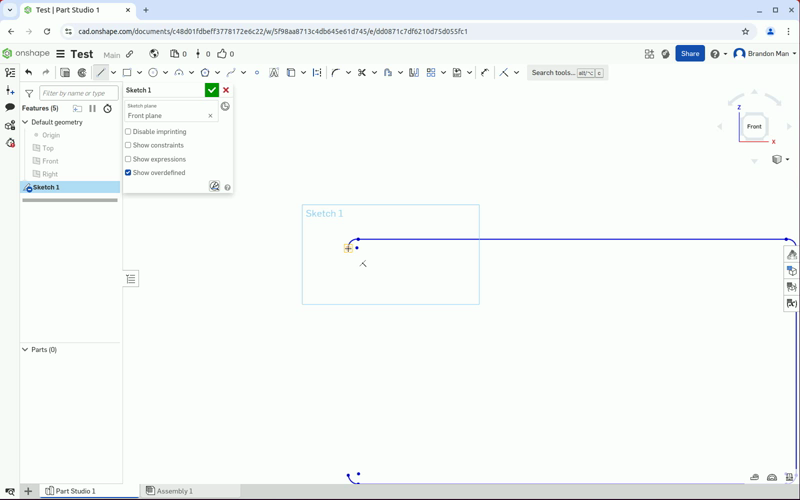
scroll(6)
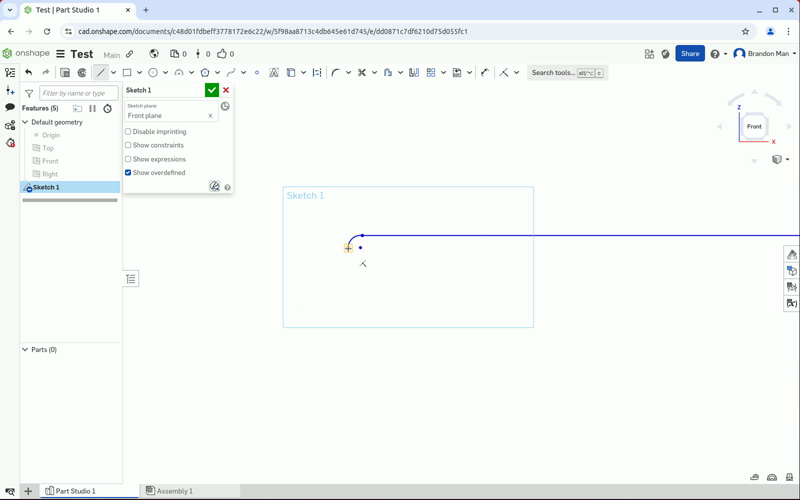
scroll(6)
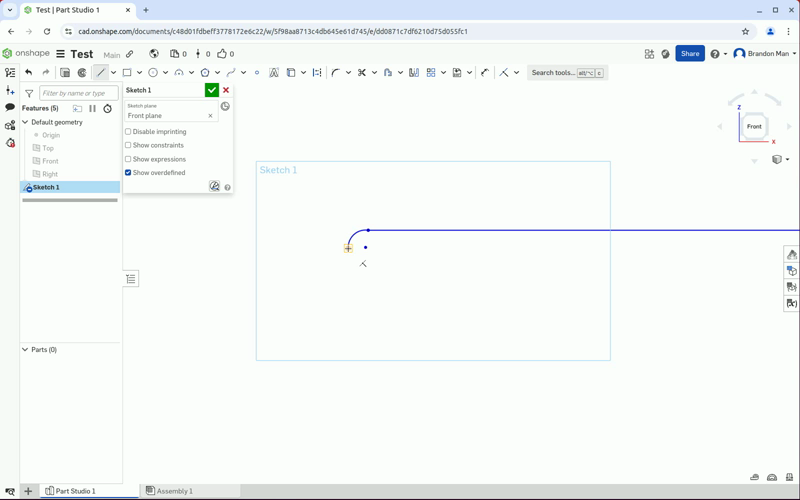
scroll(6)
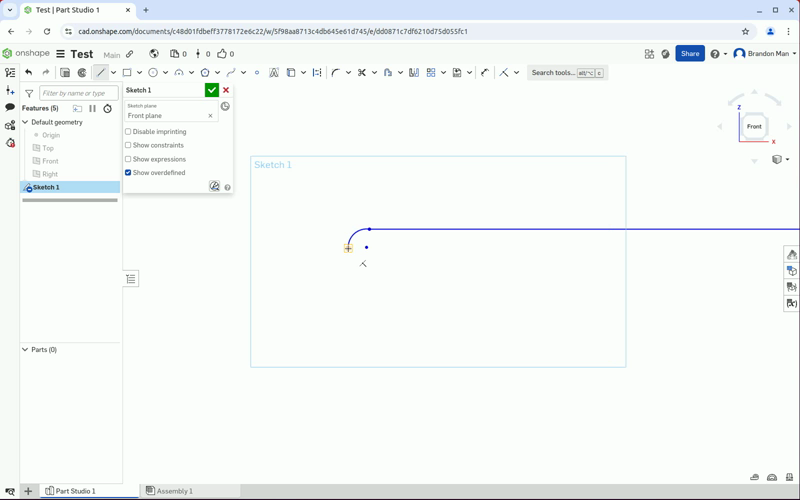
scroll(6)
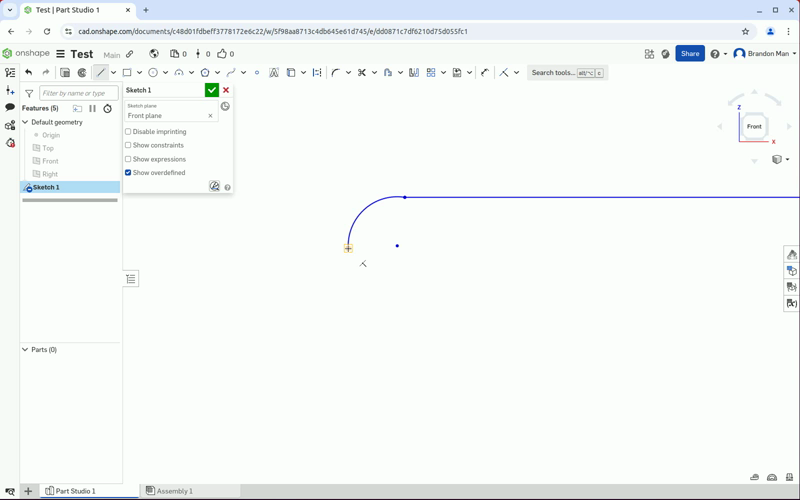
click(348, 248)
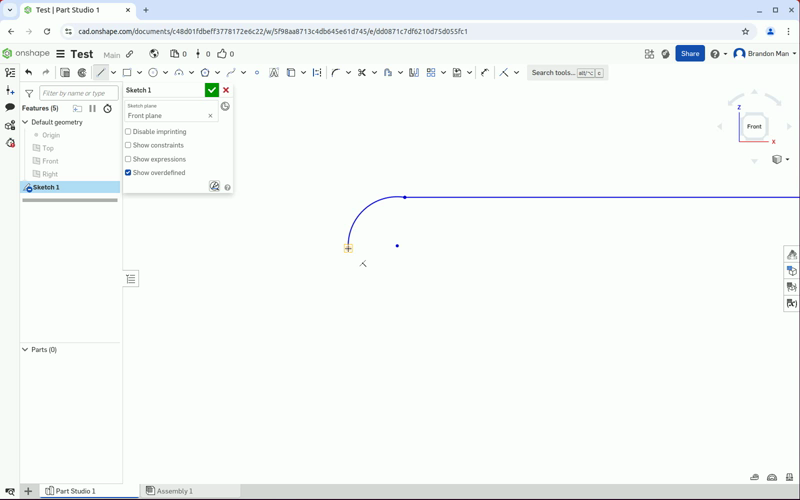
scroll(-6)
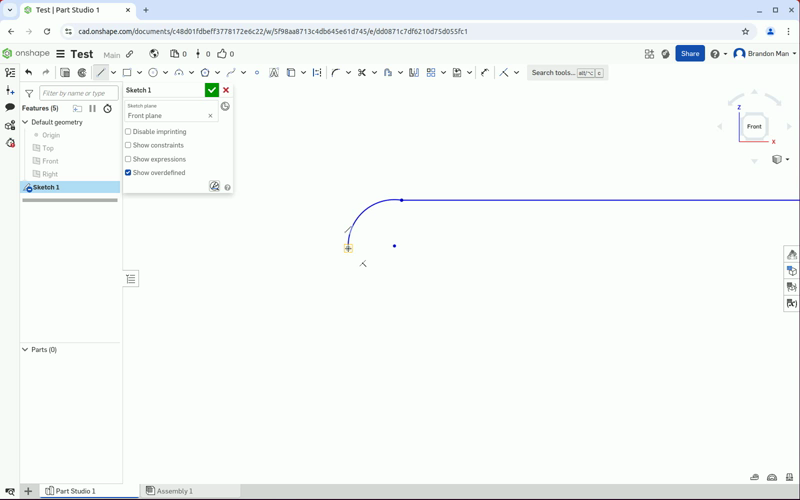
scroll(-6)
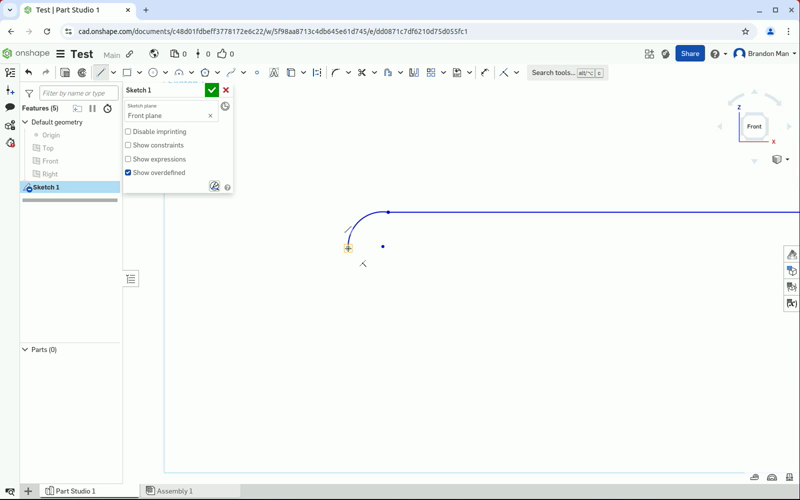
scroll(-6)
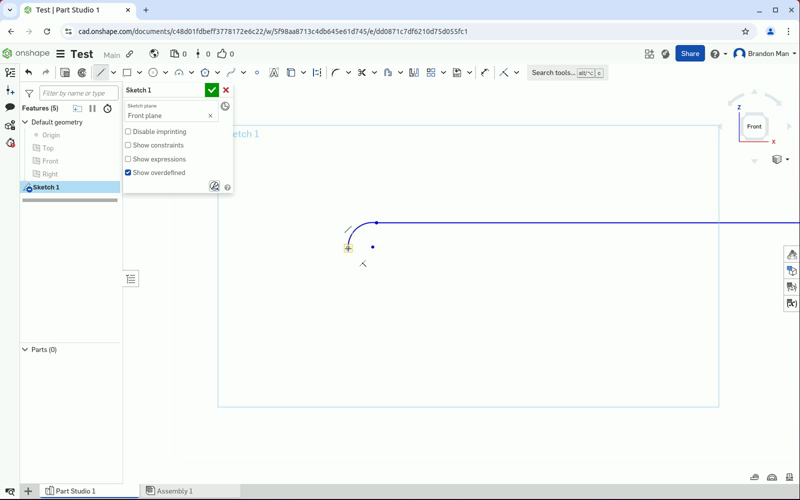
scroll(-6)
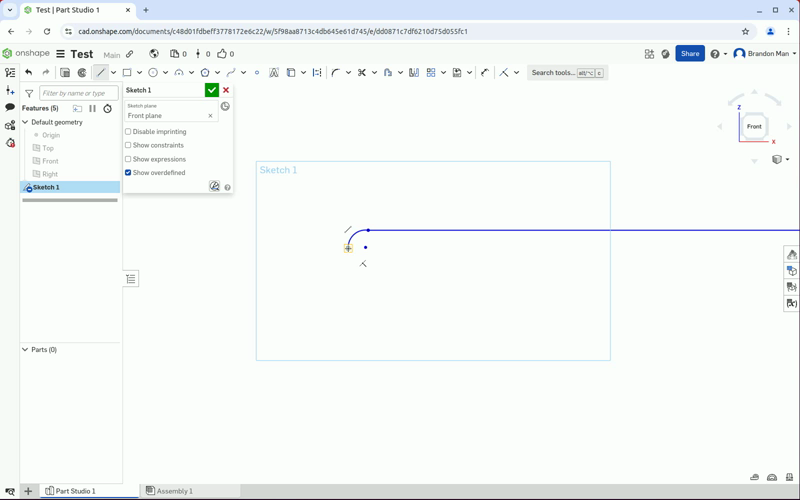
scroll(-6)
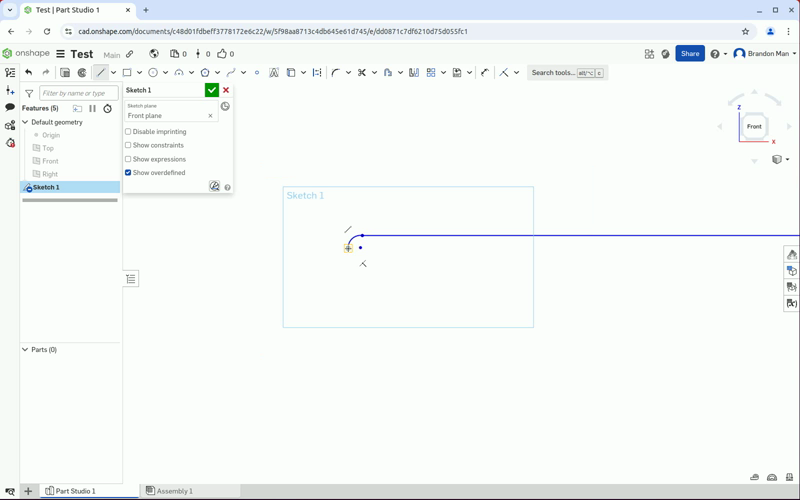
scroll(-6)
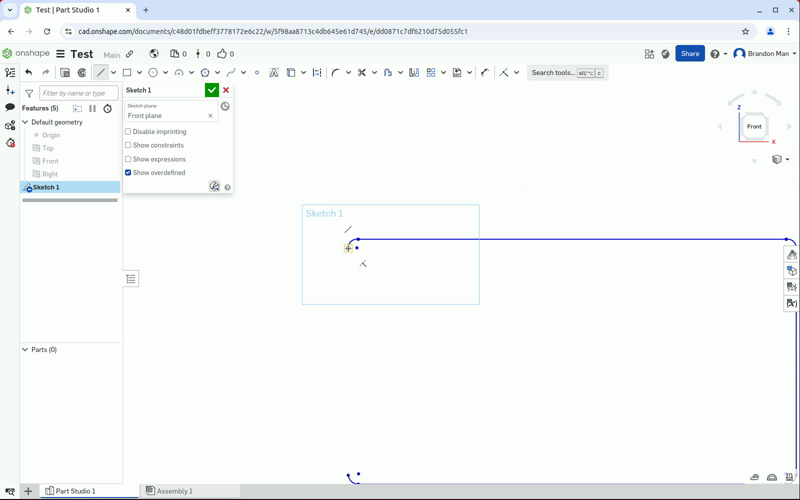
scroll(-6)
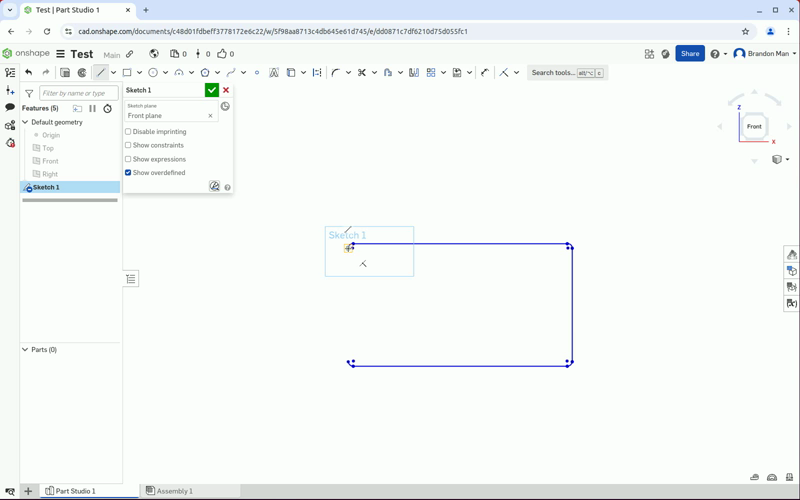
key_down(shift)
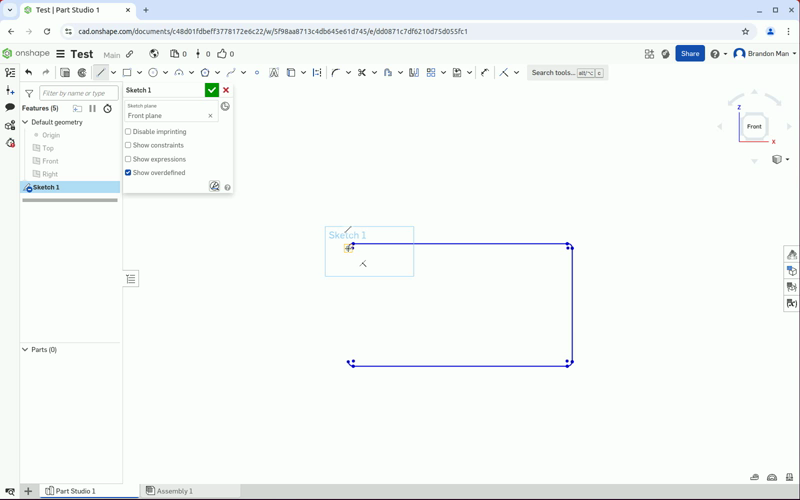
mouse_move(348, 361)
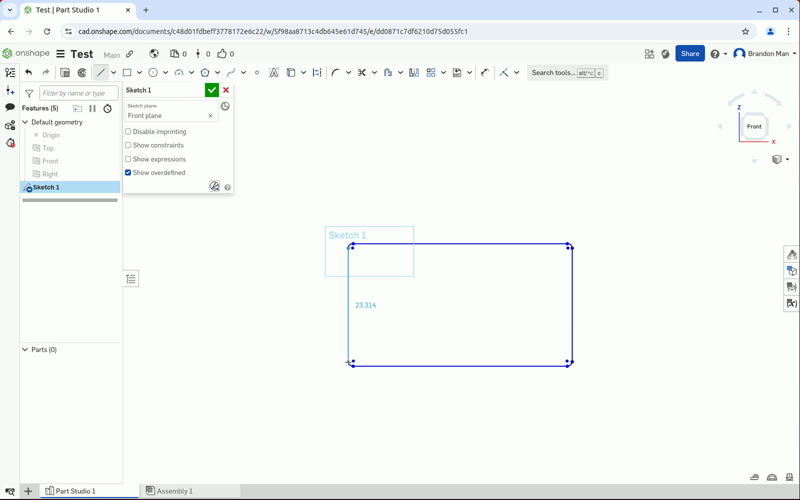
scroll(6)
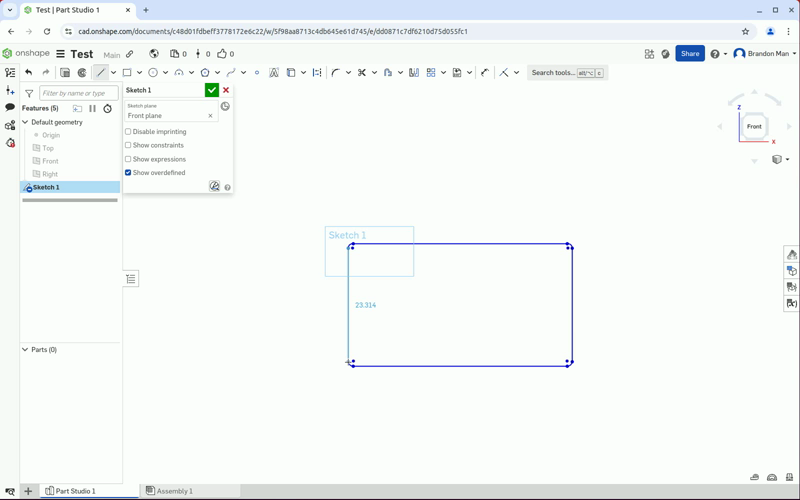
scroll(6)
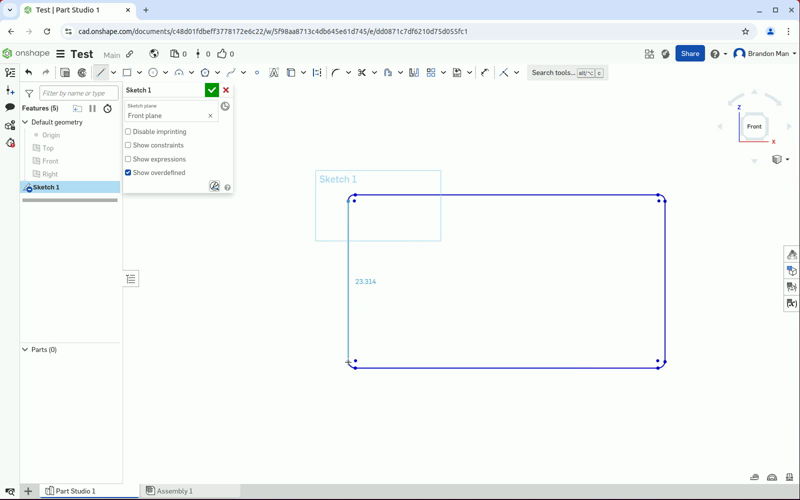
scroll(6)
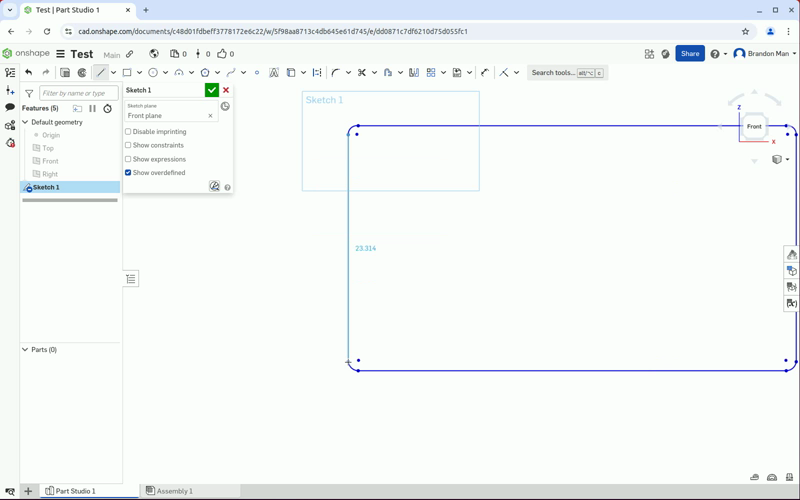
scroll(6)
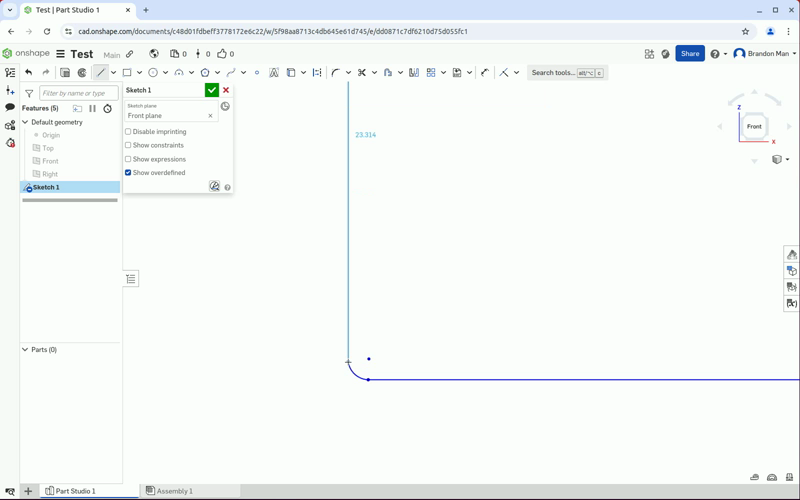
scroll(6)
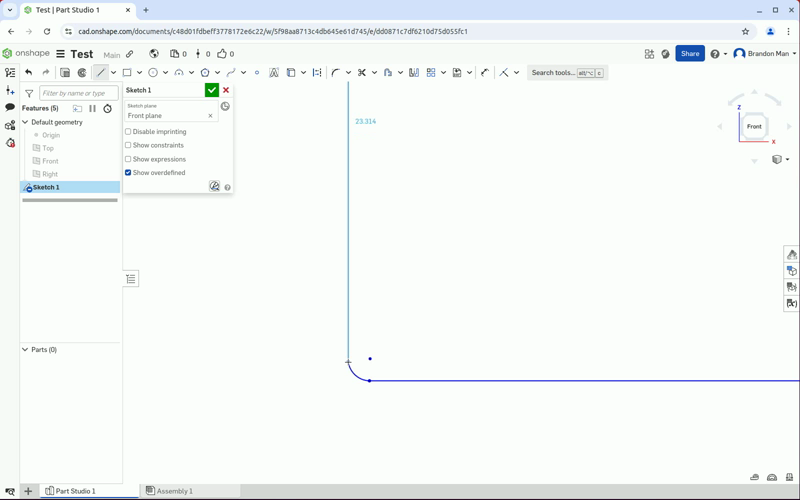
scroll(6)
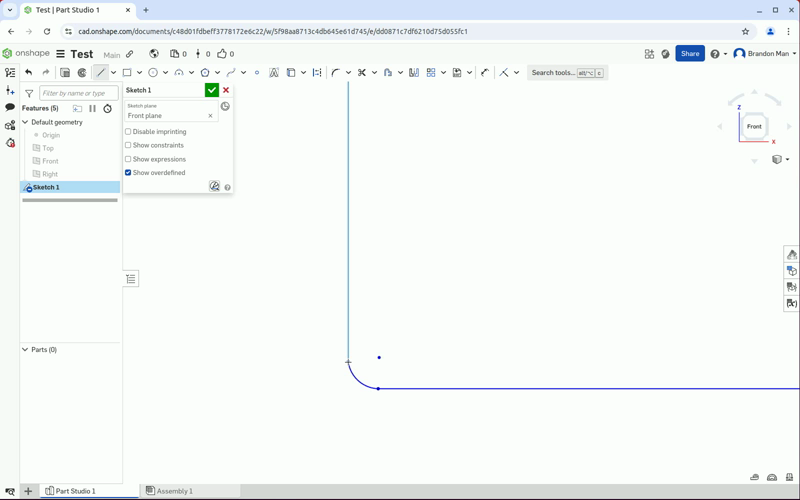
scroll(6)
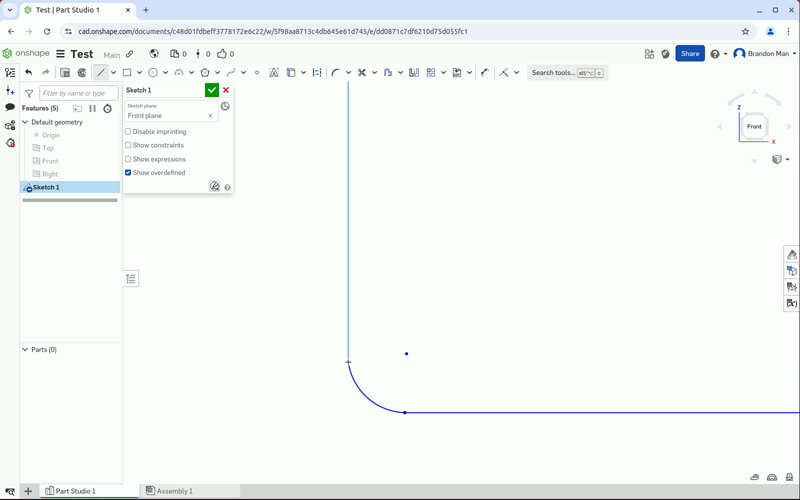
key_up(shift)
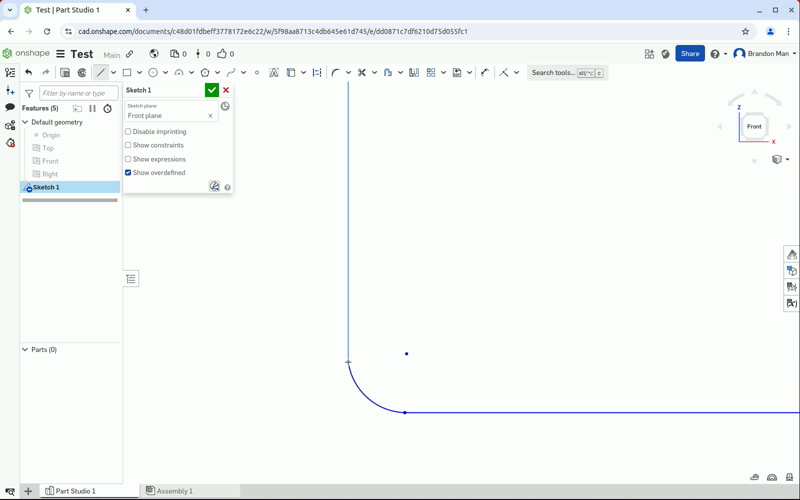
click(348, 361)
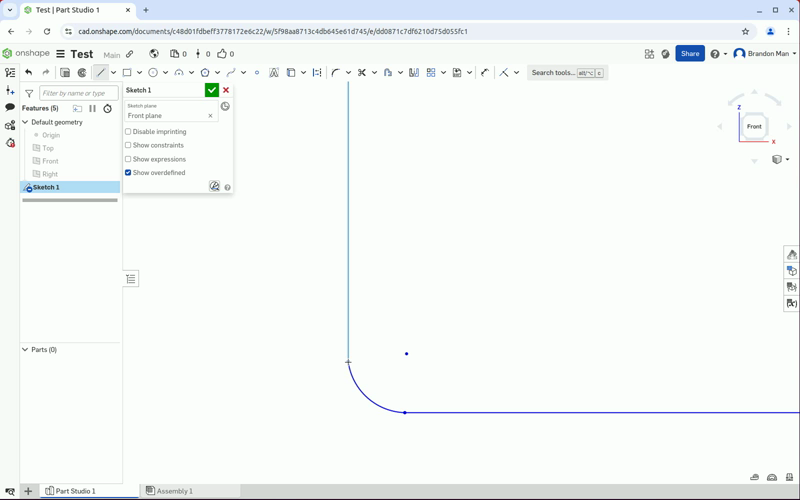
scroll(-6)
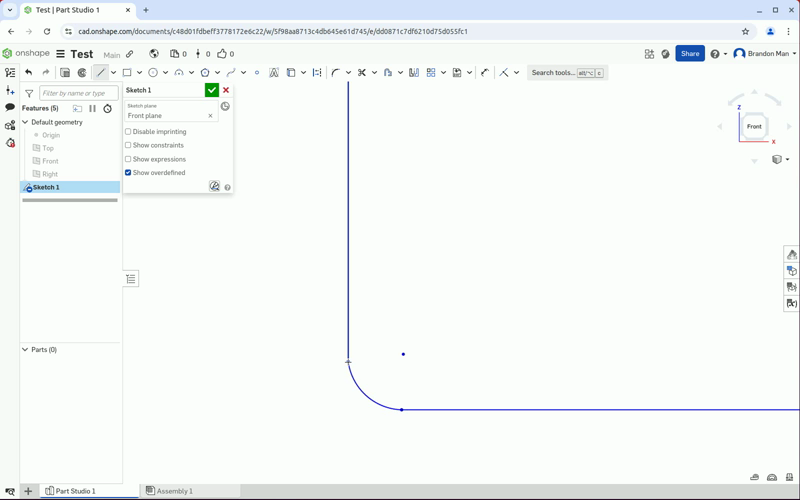
scroll(-6)
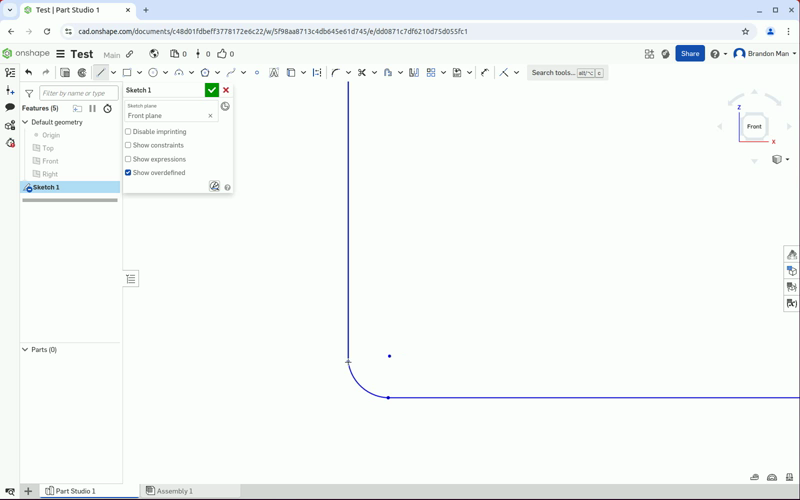
scroll(-6)
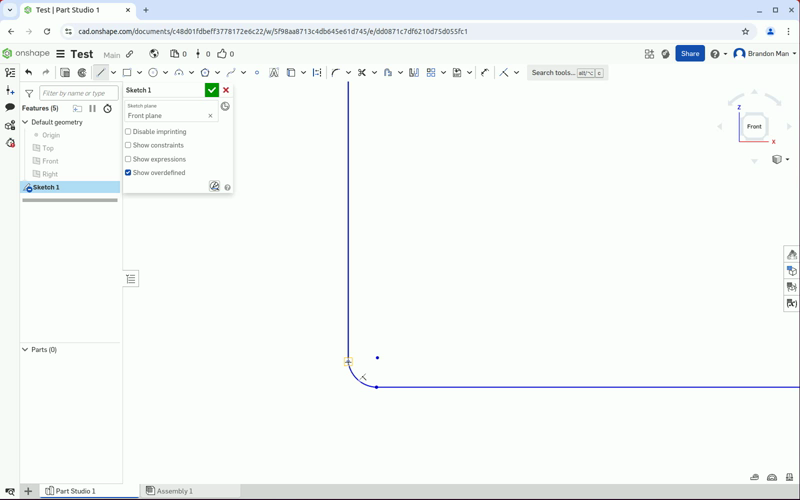
scroll(-6)
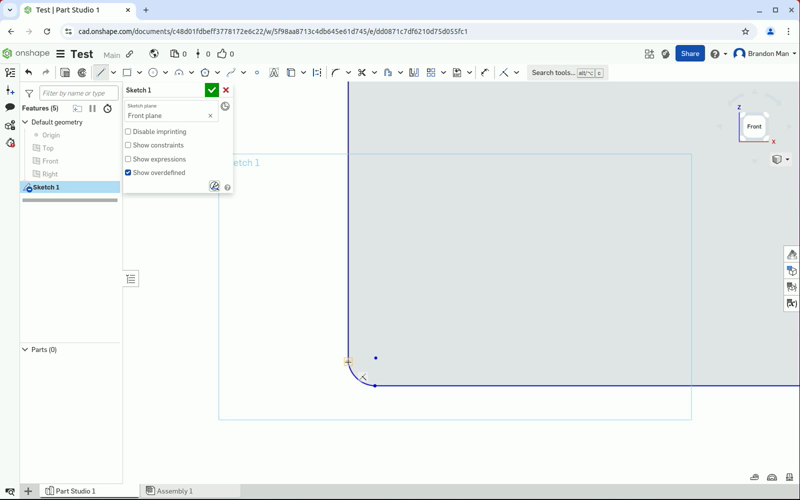
scroll(-6)
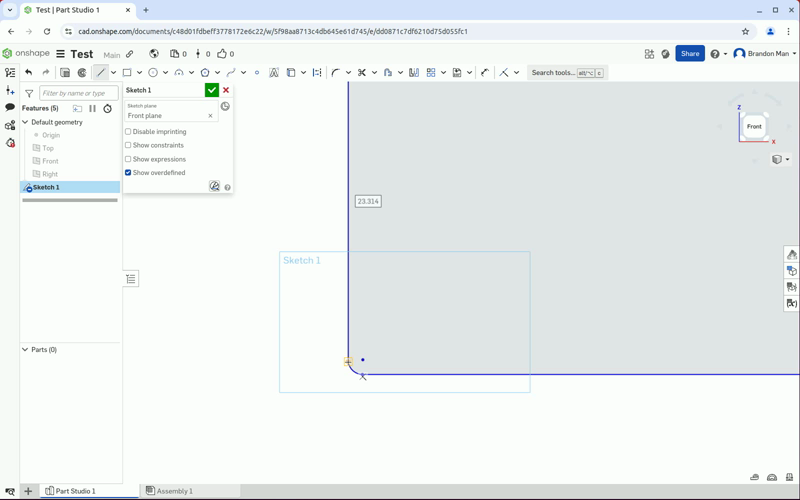
scroll(-6)
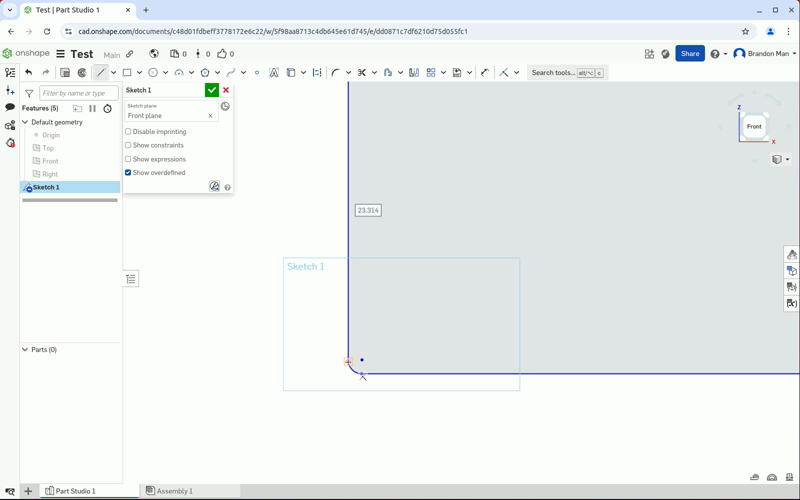
scroll(-6)
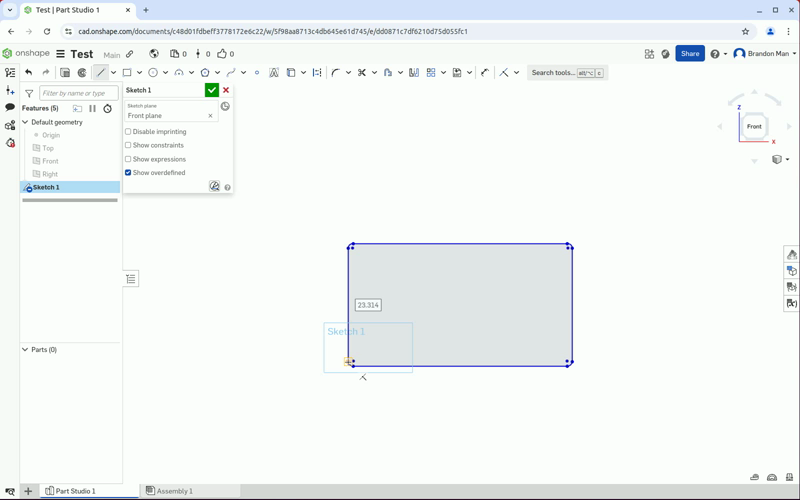
key(esc)
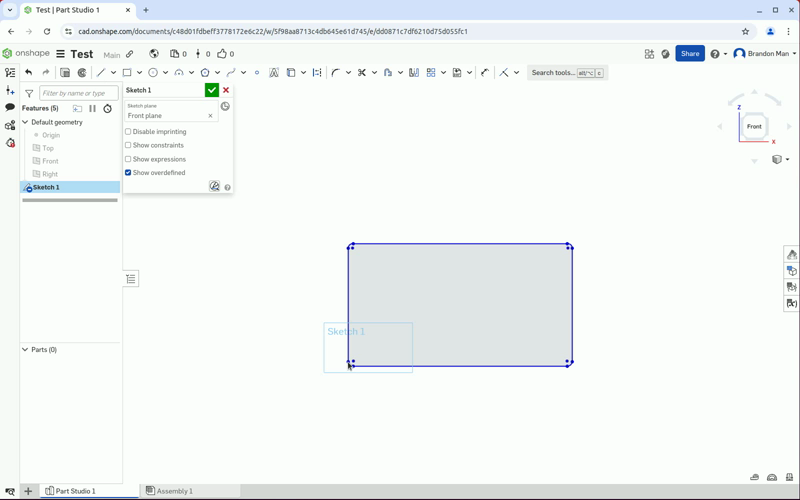
key(c)
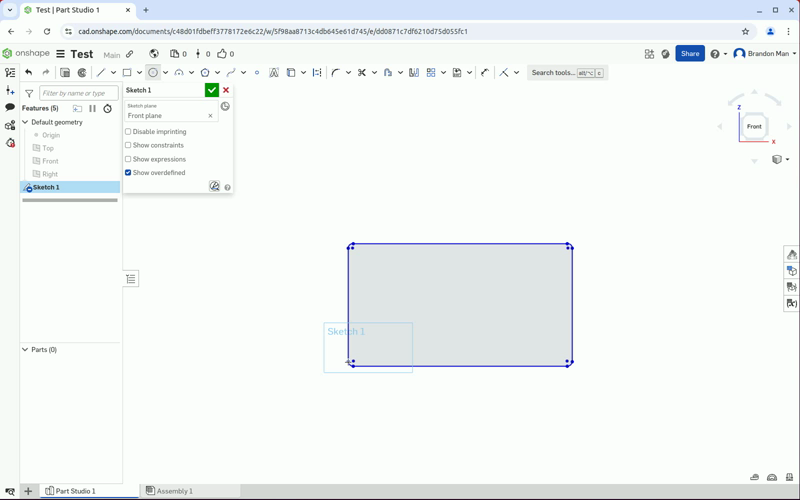
key_down(shift)
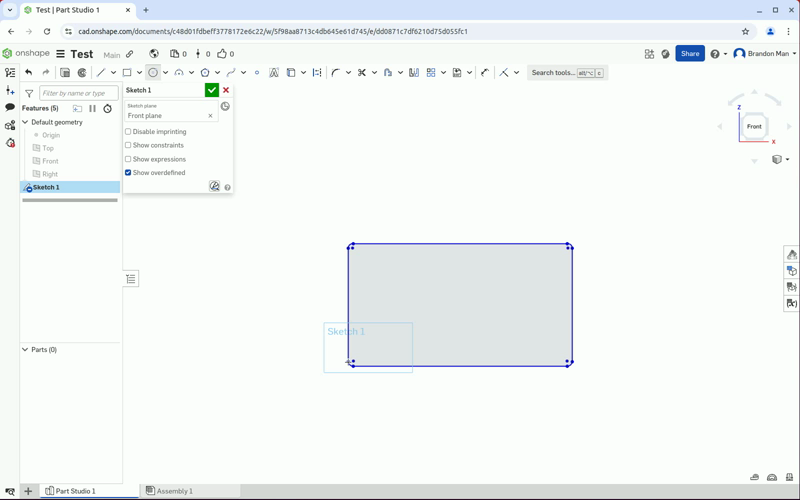
mouse_move(374, 337)
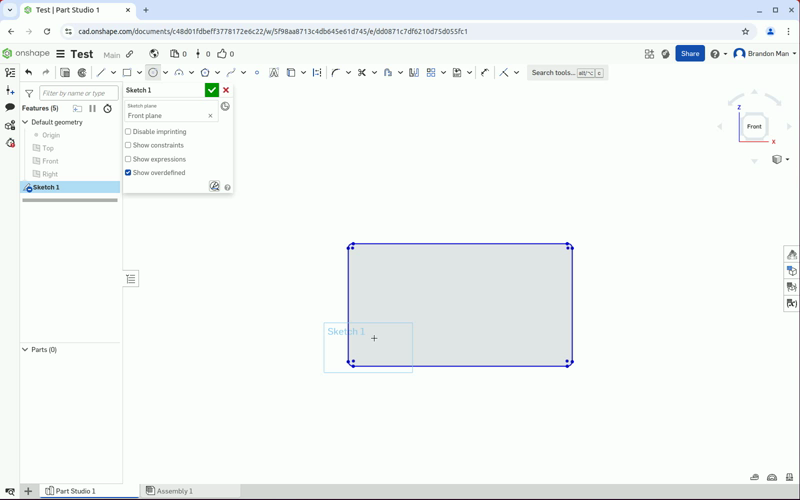
click(374, 337)
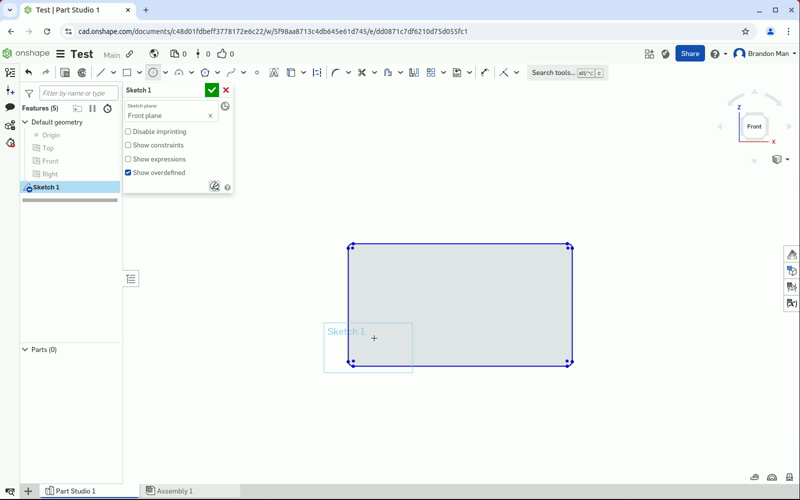
key_up(shift)
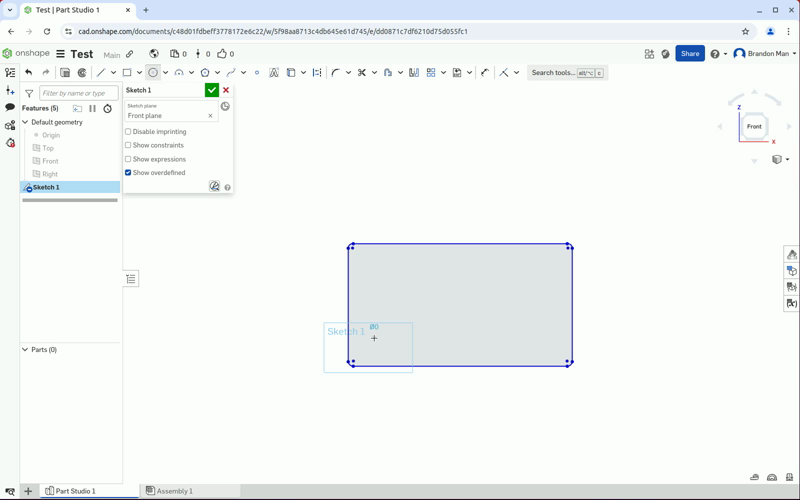
mouse_move(381, 337)
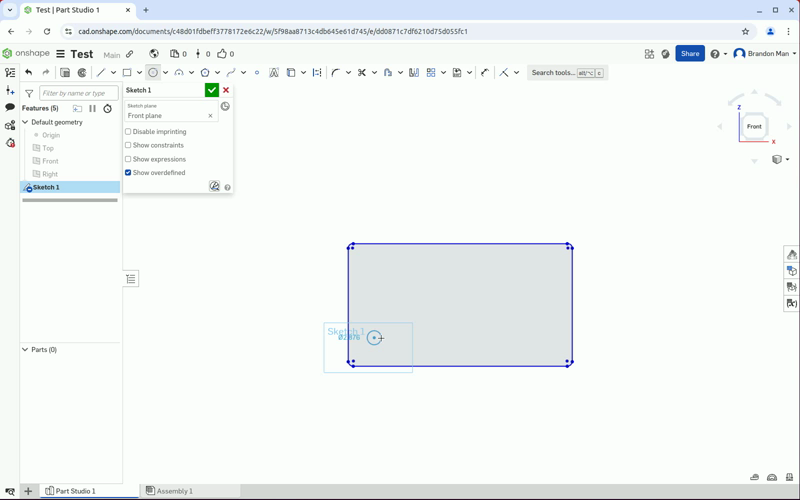
click(381, 337)
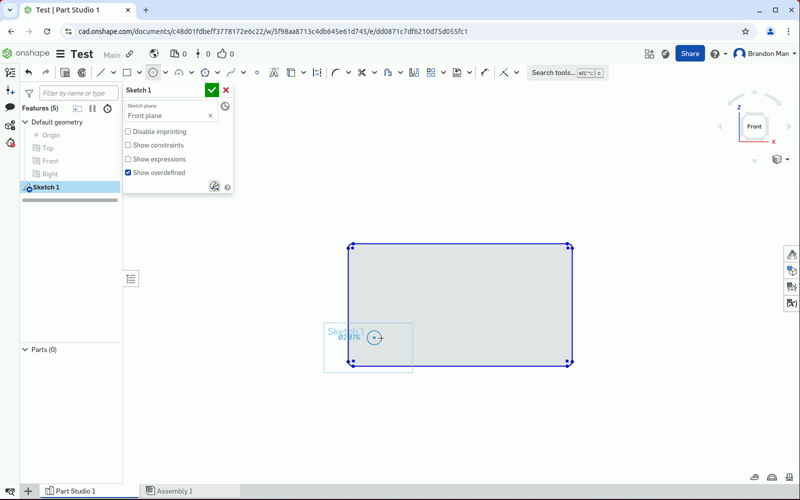
key(esc)
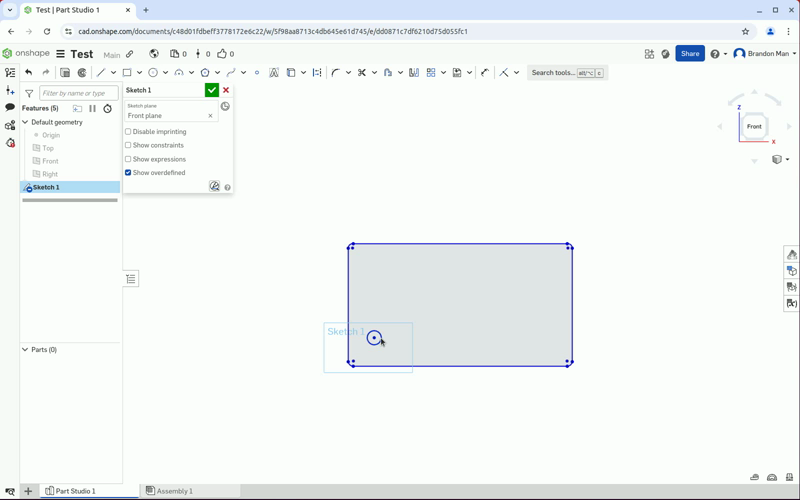
key(c)
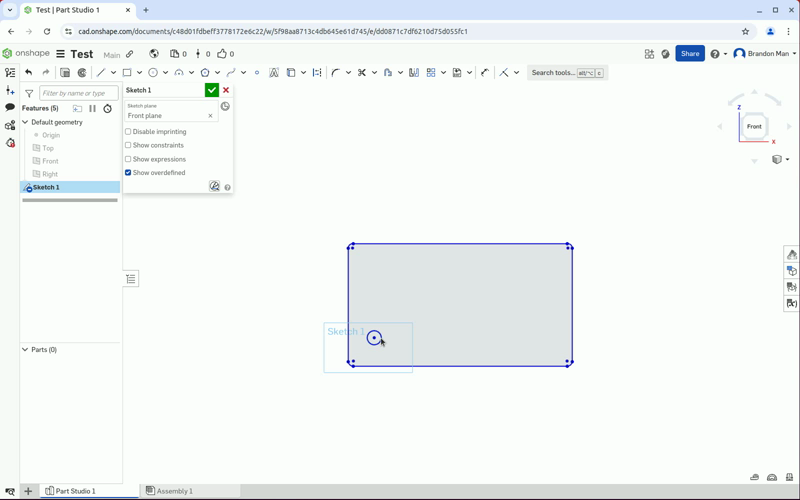
key_down(shift)
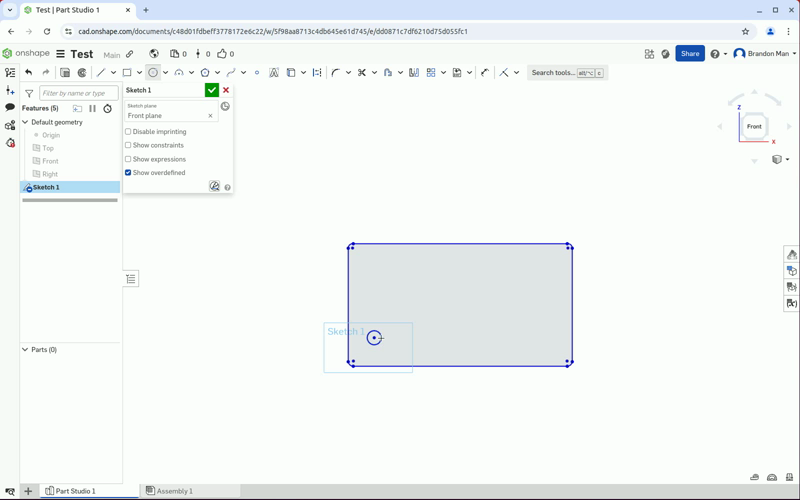
mouse_move(374, 283)
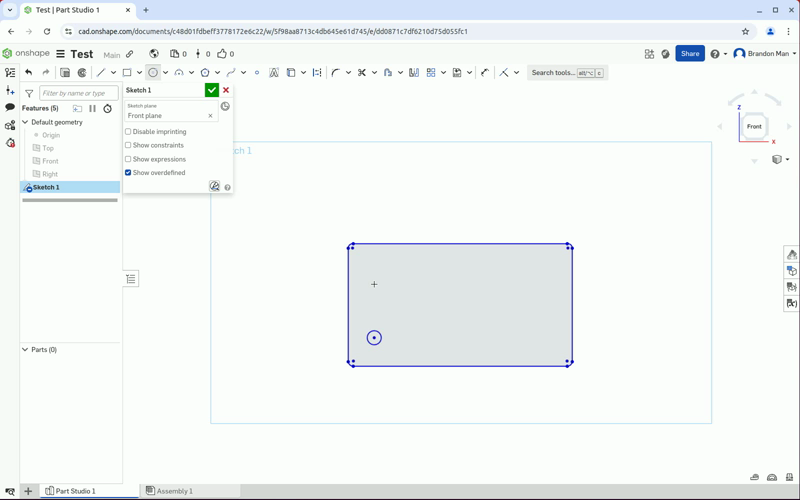
click(374, 283)
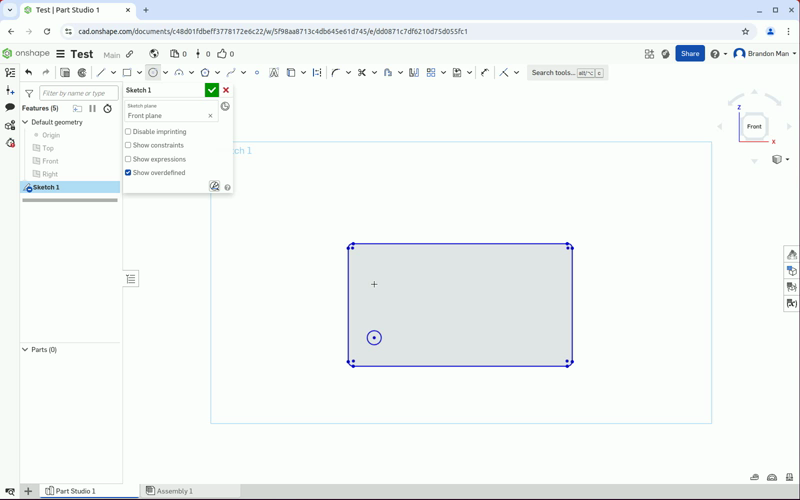
key_up(shift)
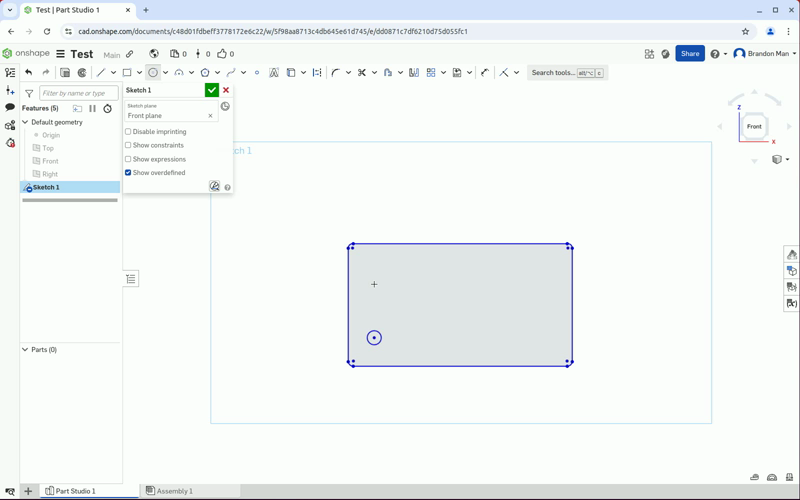
mouse_move(381, 283)
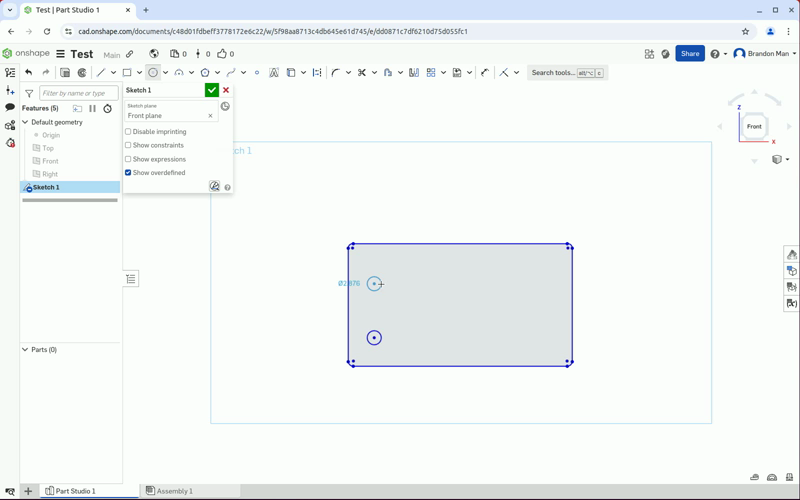
click(381, 283)
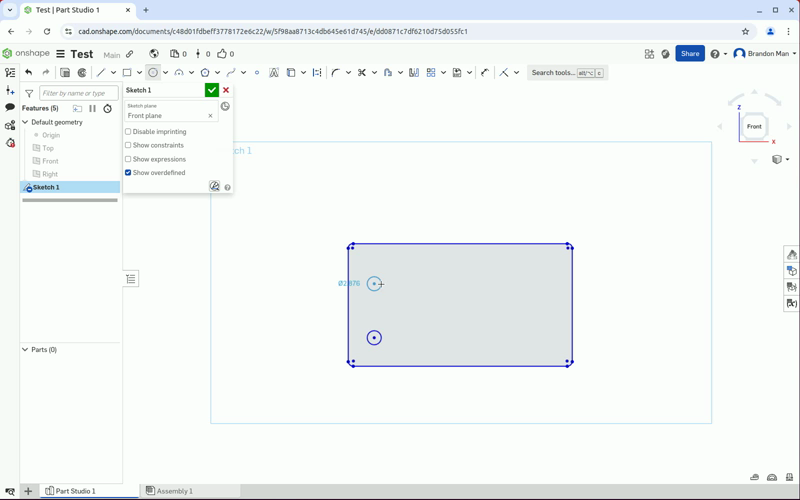
key(esc)
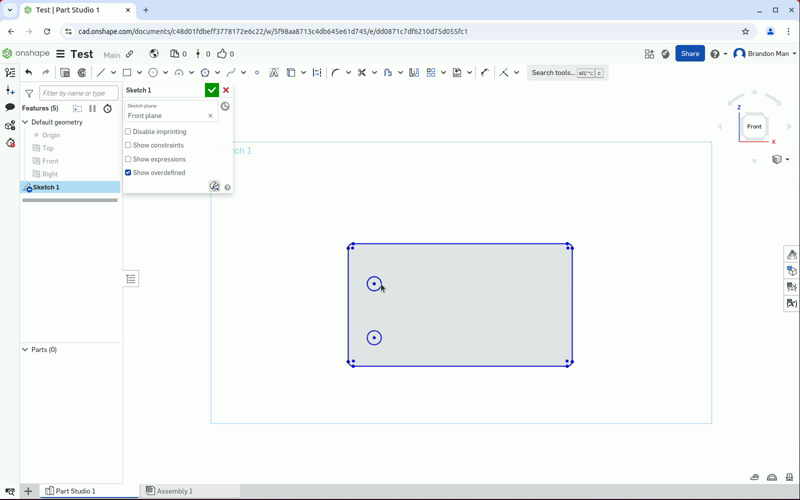
key(c)
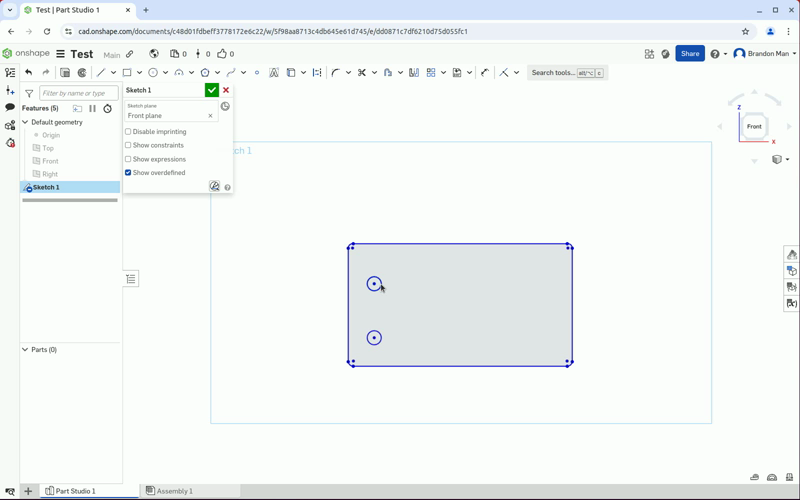
key_down(shift)
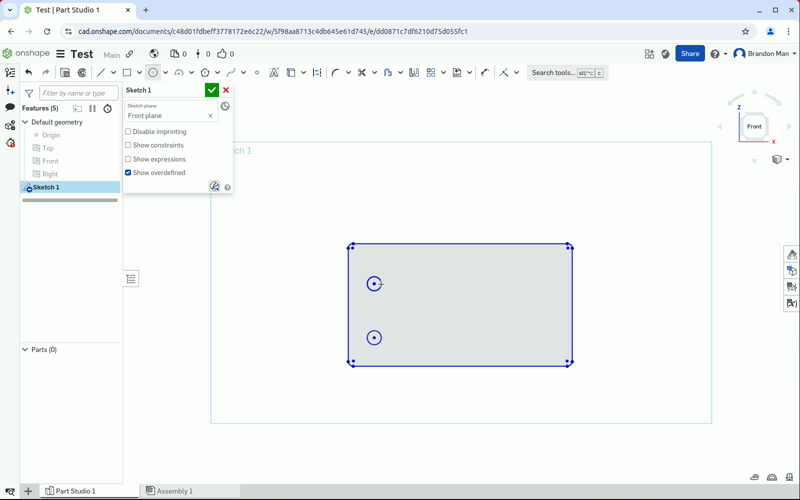
mouse_move(461, 283)
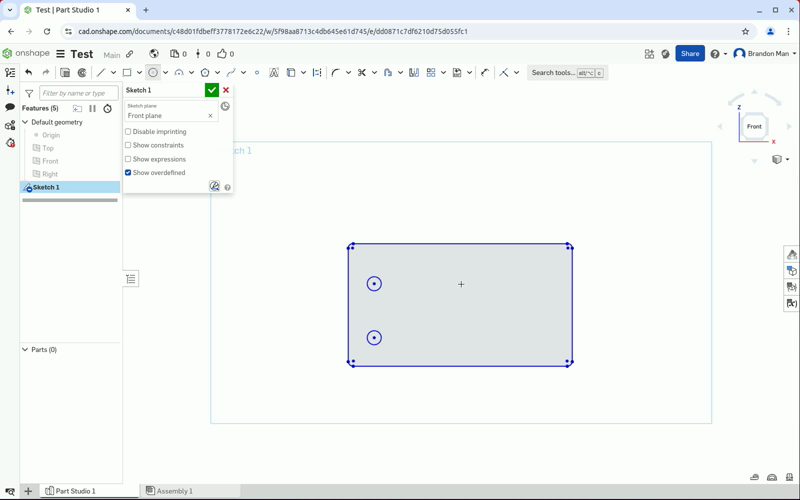
click(461, 283)
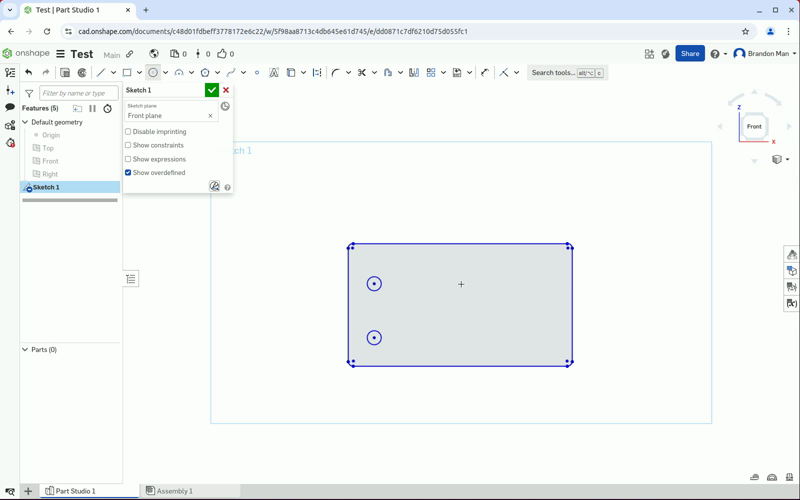
key_up(shift)
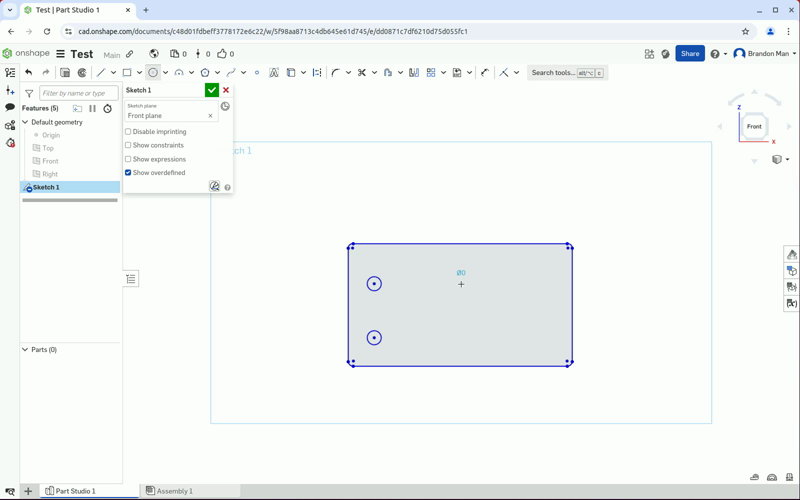
mouse_move(485, 283)
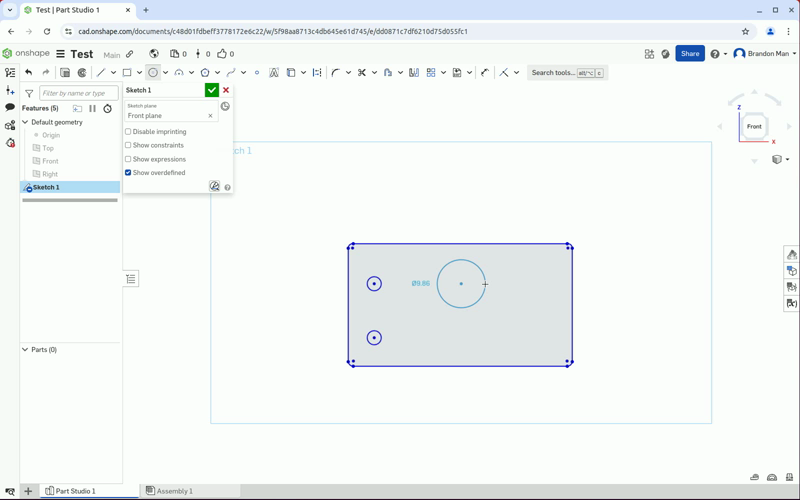
click(485, 283)
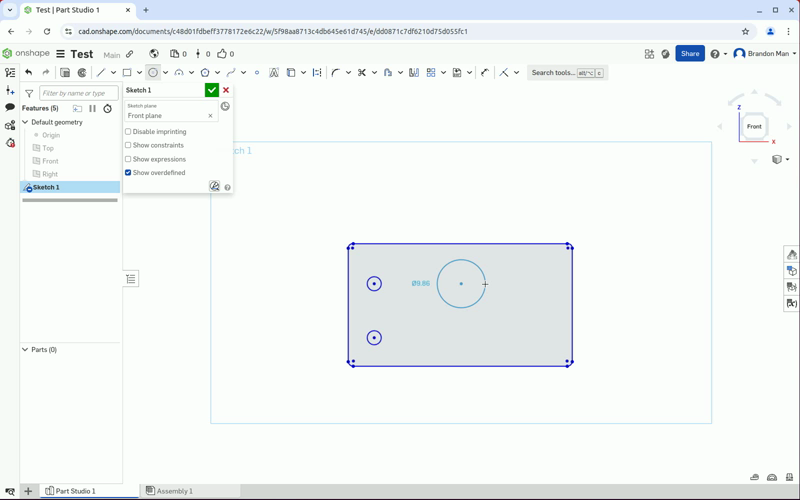
key(esc)
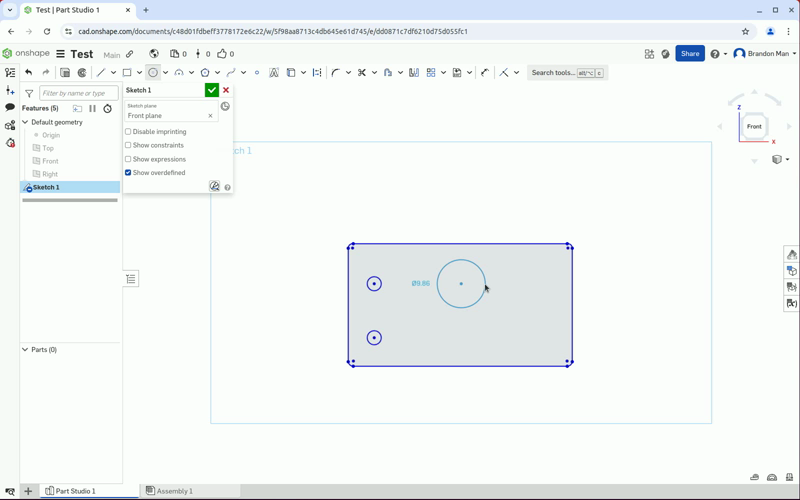
key(c)
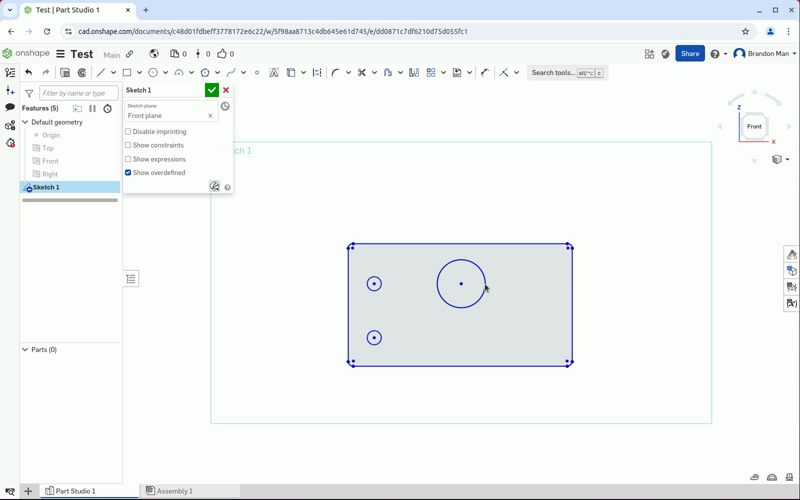
key_down(shift)
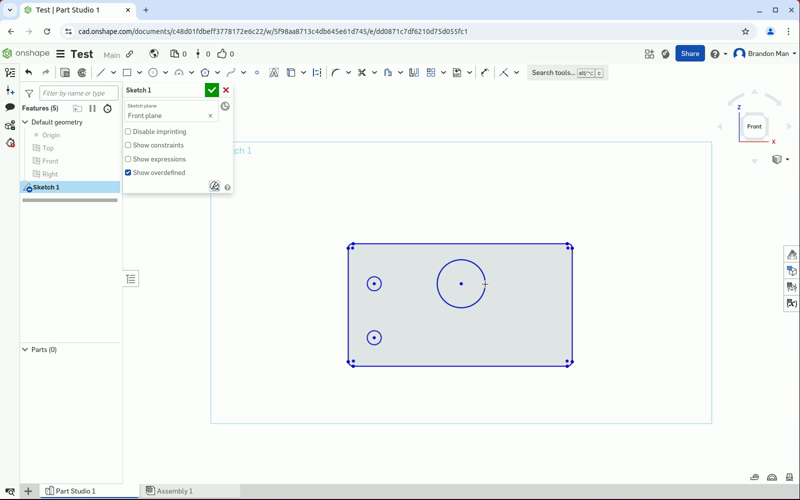
mouse_move(546, 337)
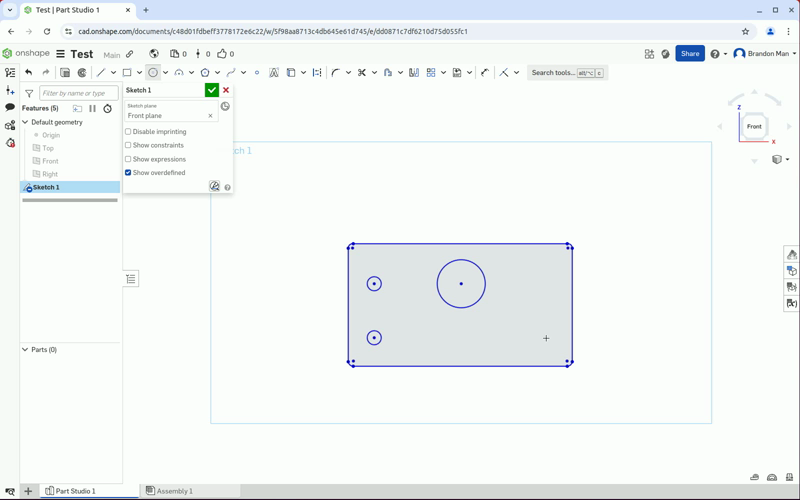
click(546, 337)
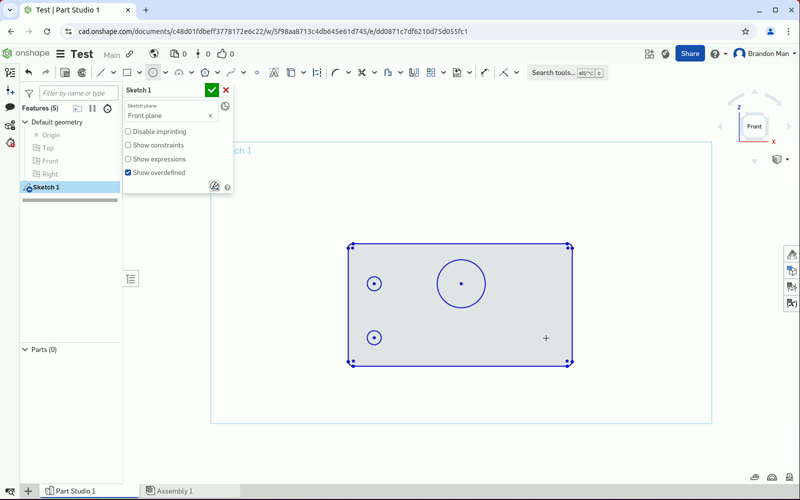
key_up(shift)
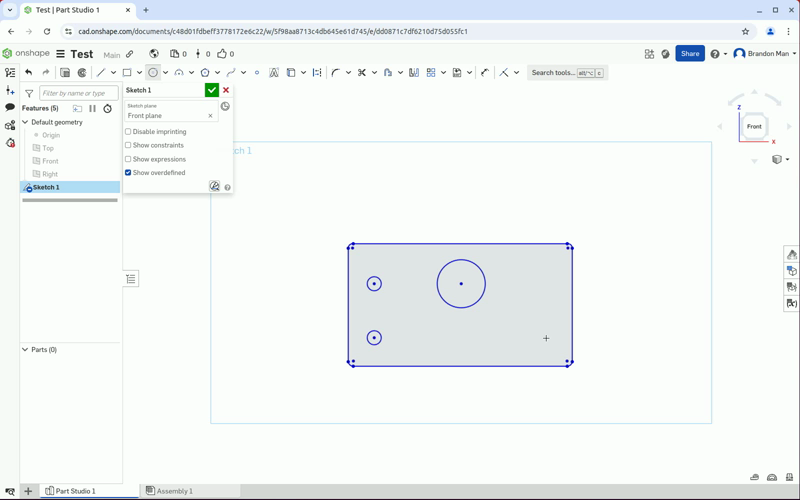
mouse_move(553, 337)
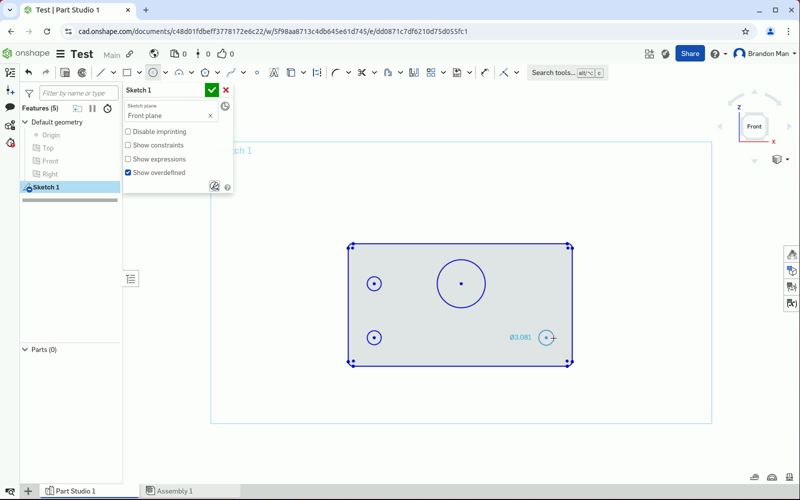
click(553, 337)
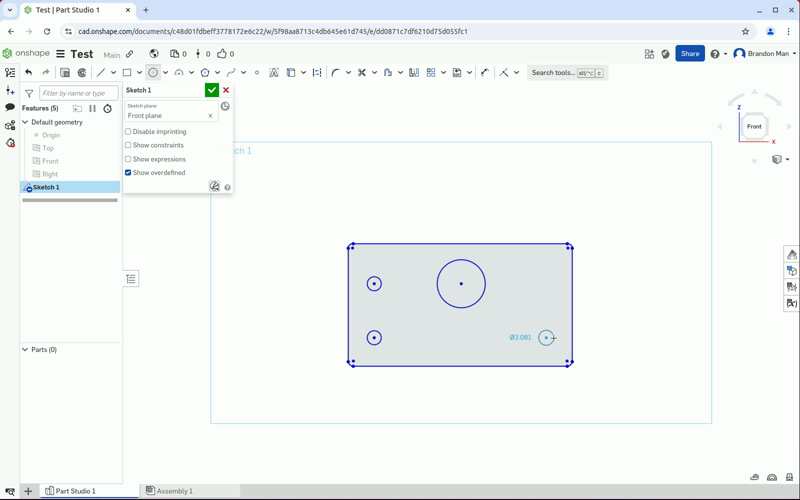
key(esc)
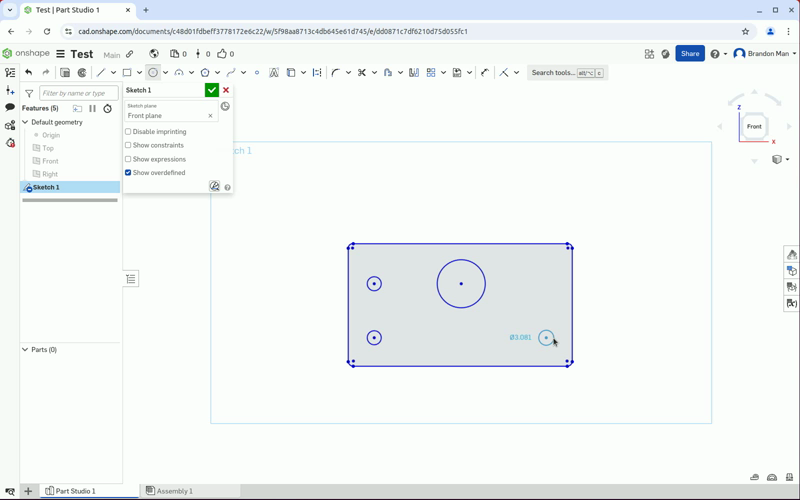
key(c)
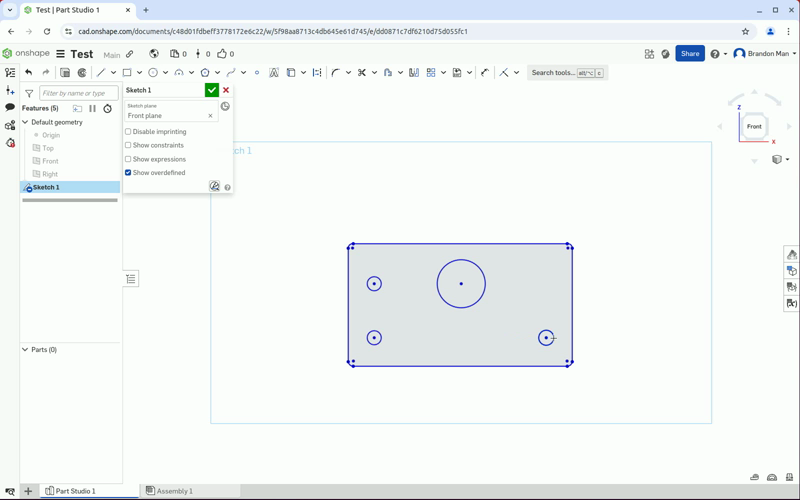
key_down(shift)
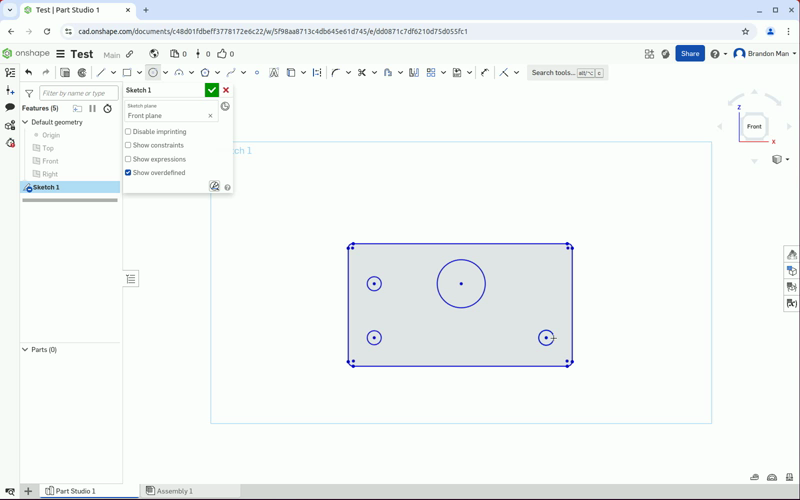
mouse_move(546, 283)
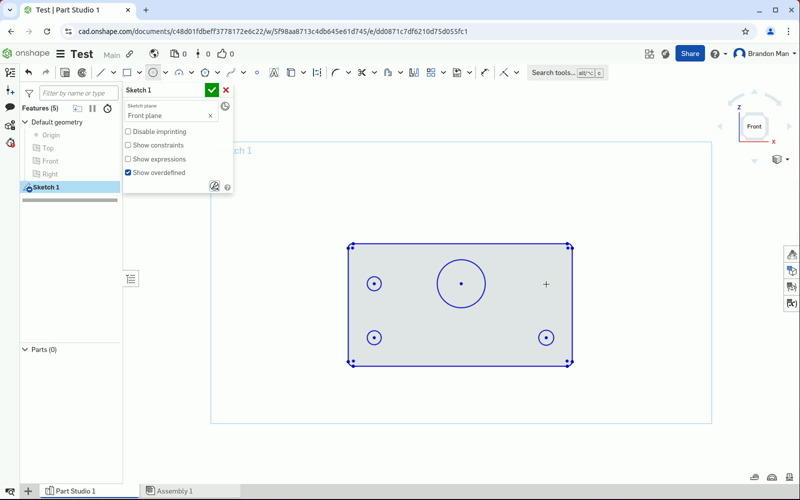
click(546, 283)
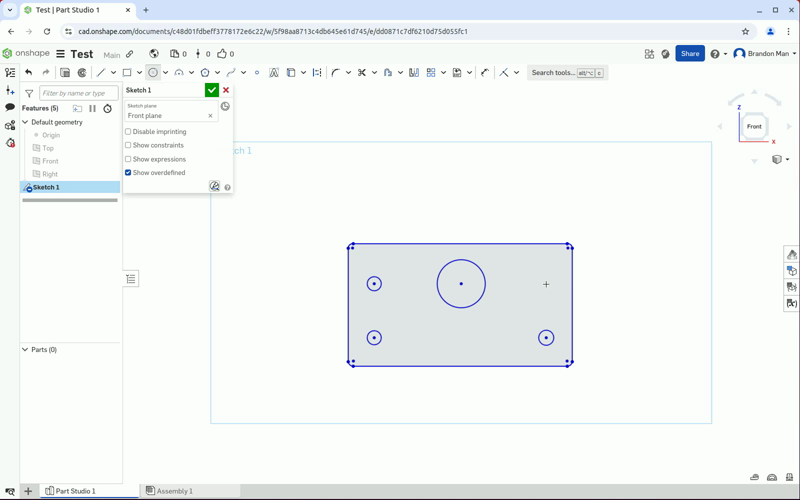
key_up(shift)
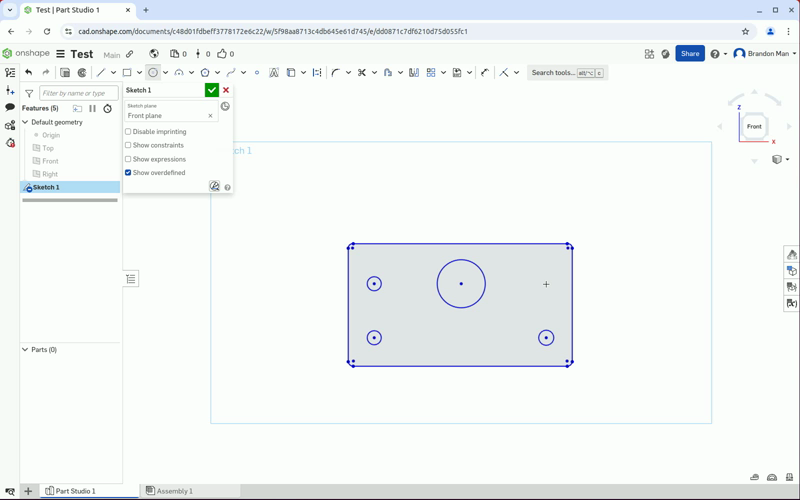
mouse_move(553, 283)
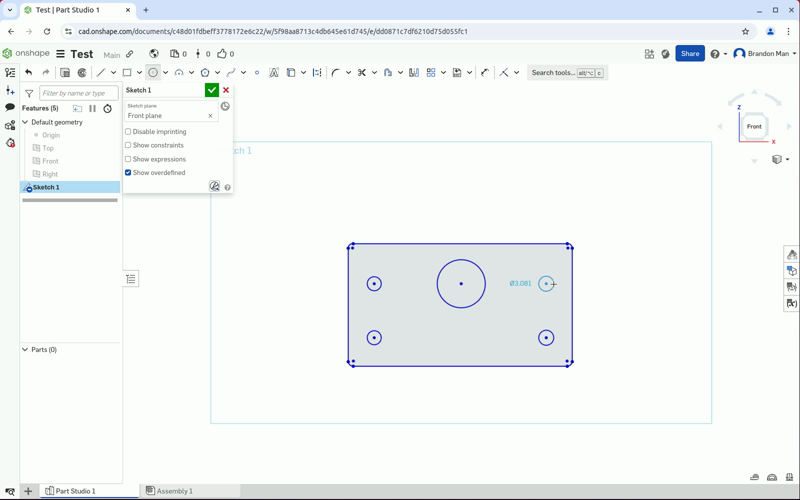
click(553, 283)
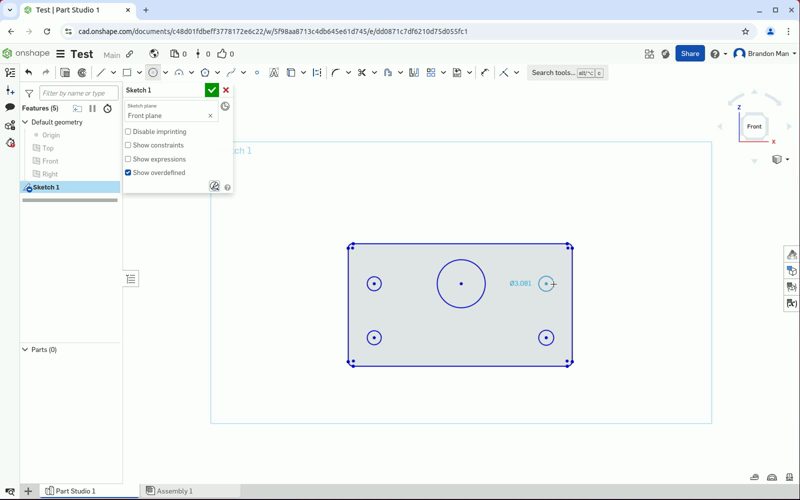
key(esc)
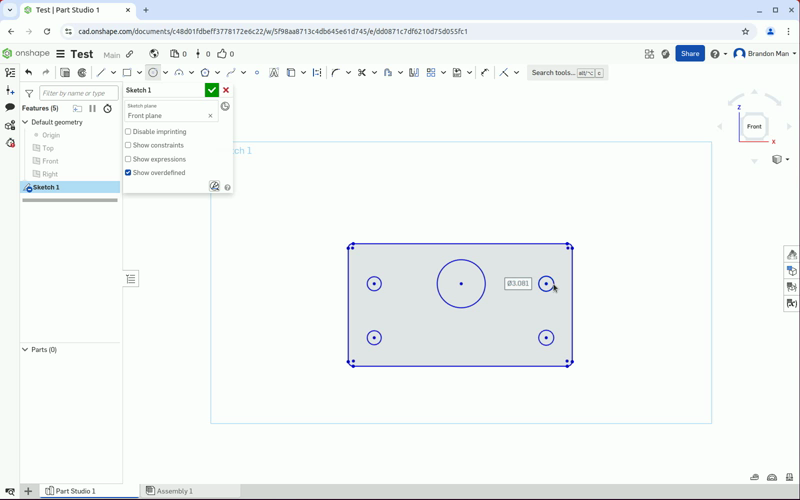
mouse_move(507, 298)
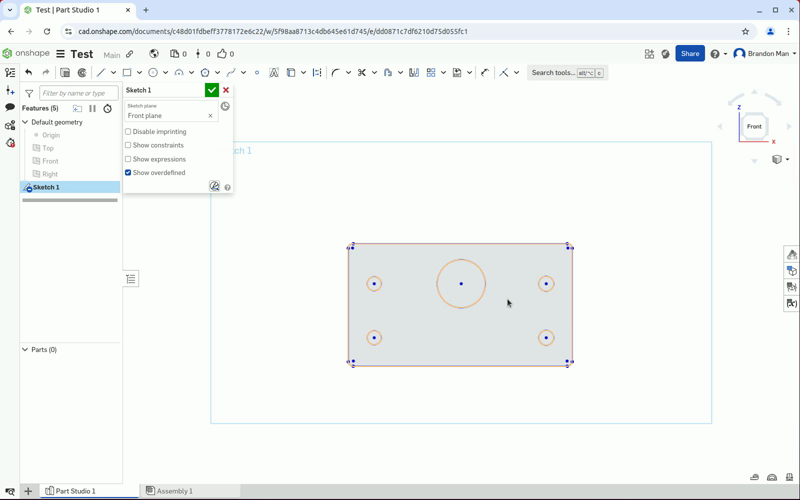
click(507, 298)
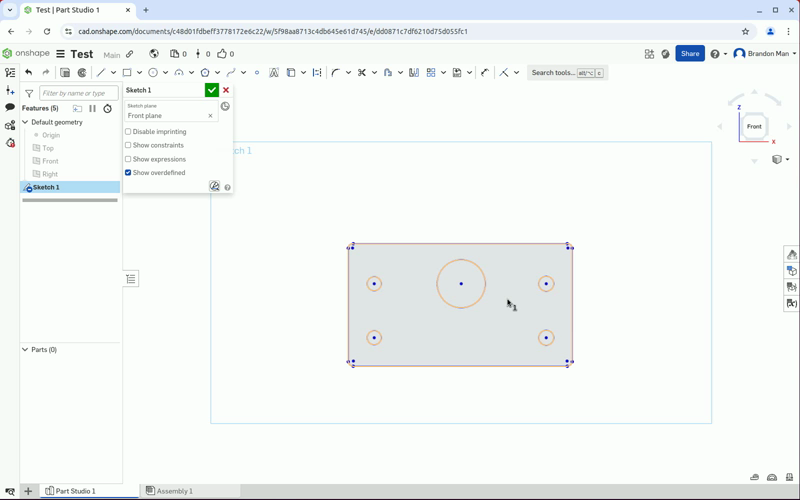
mouse_move(73, 352)
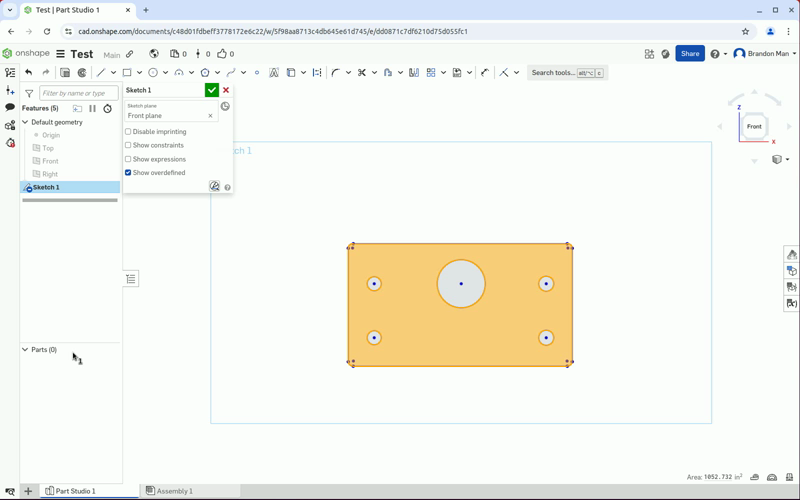
key(shift+y)
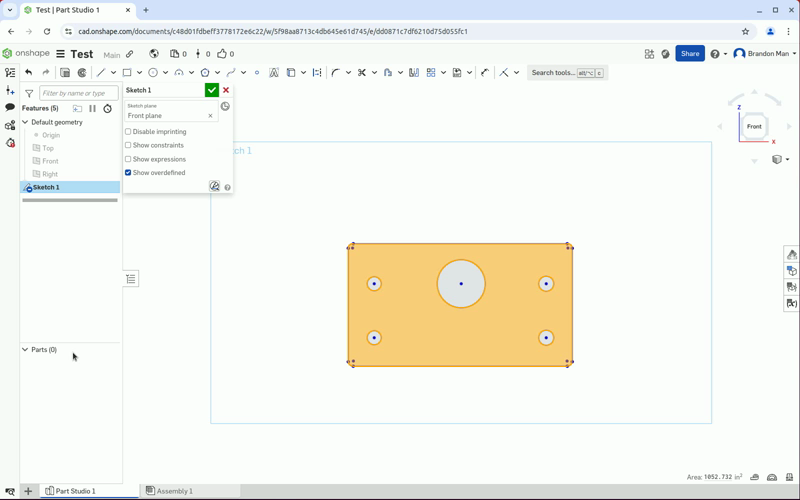
key(shift+e)
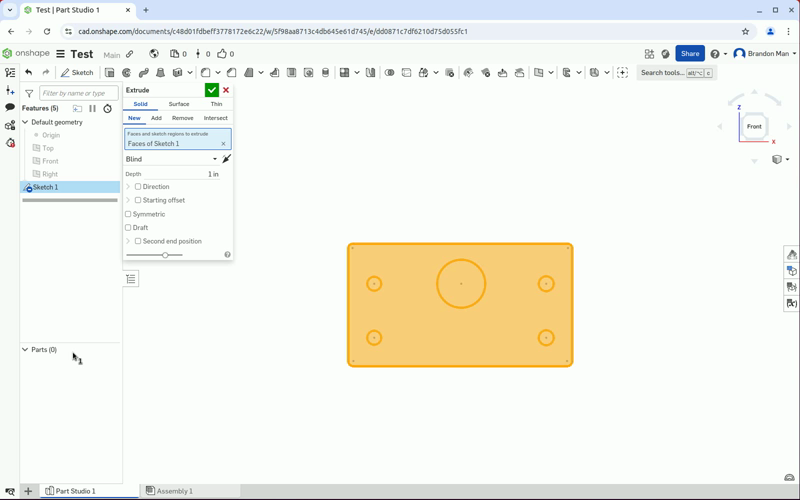
mouse_move(143, 106)
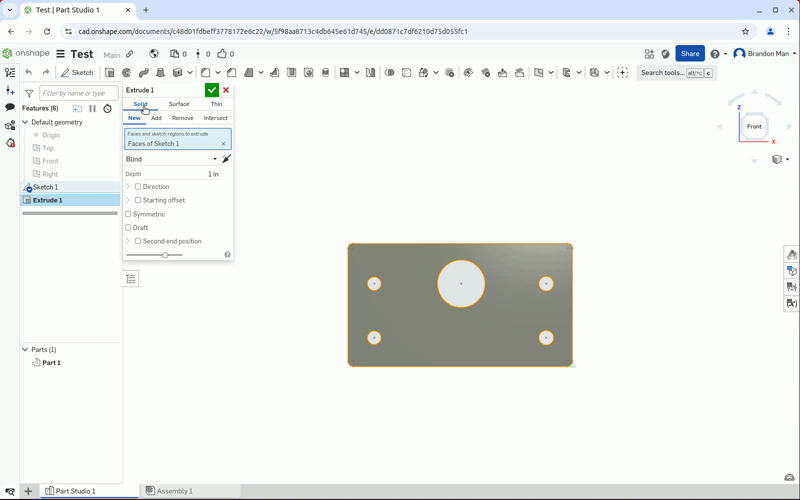
click(143, 106)
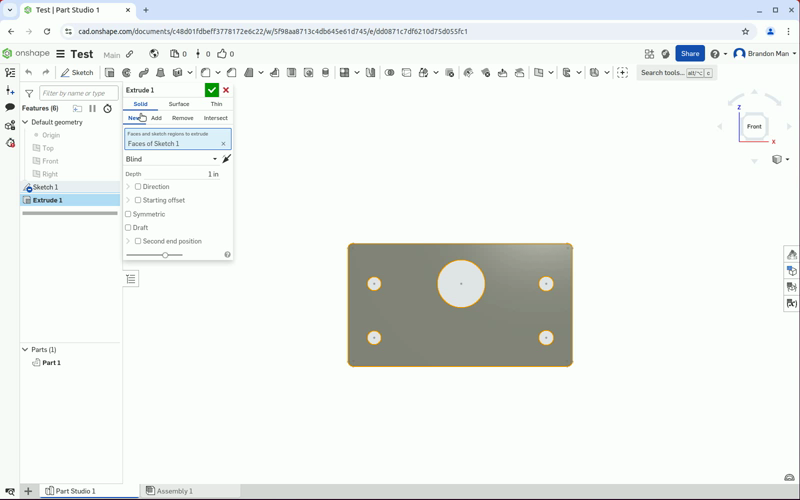
mouse_move(137, 120)
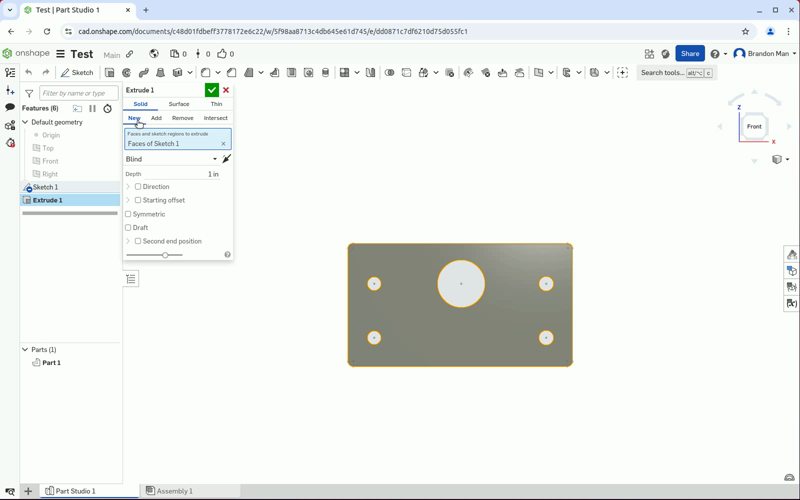
click(137, 120)
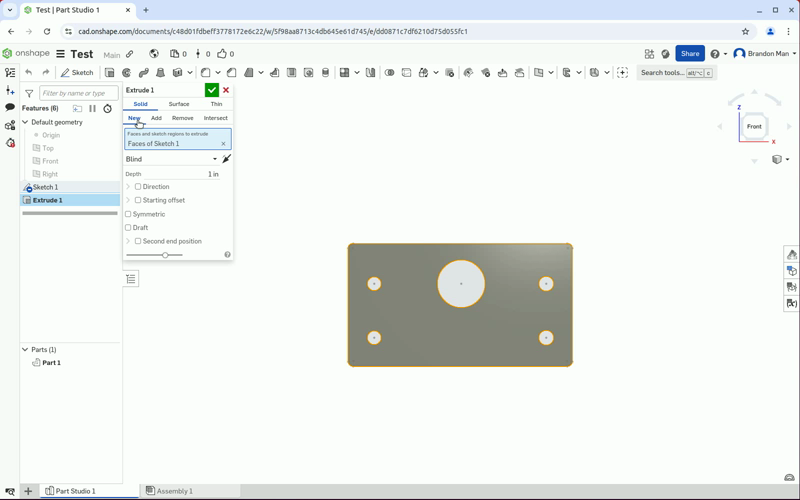
key(tab, 4)
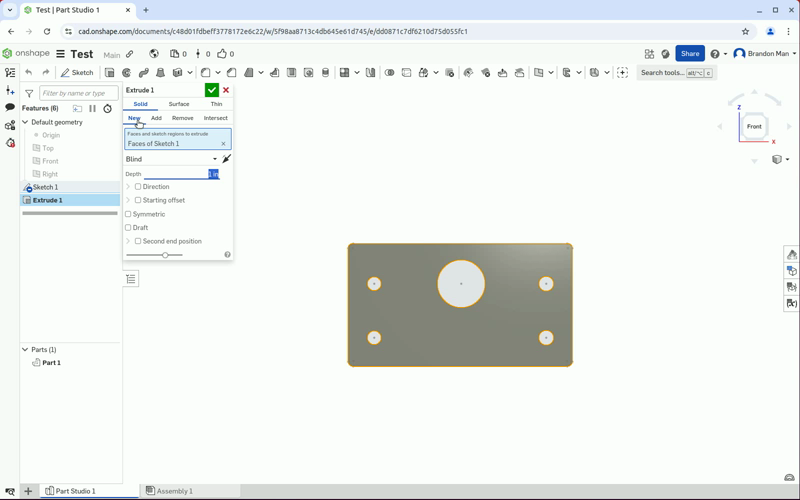
text(15.405)
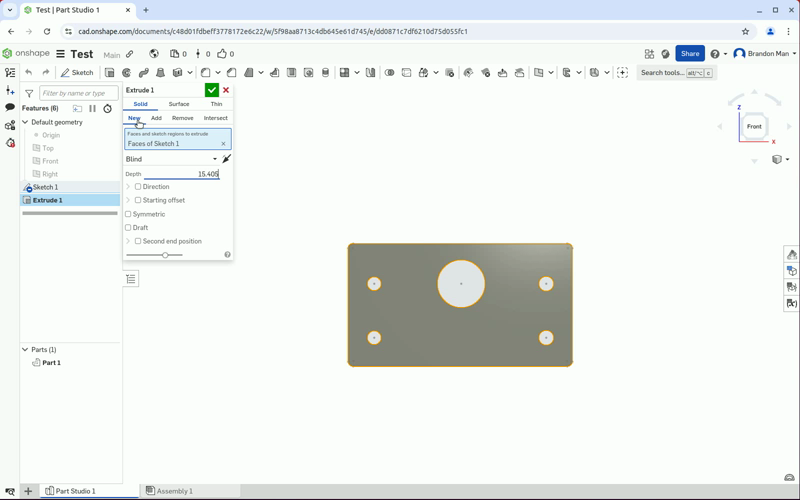
key(enter)
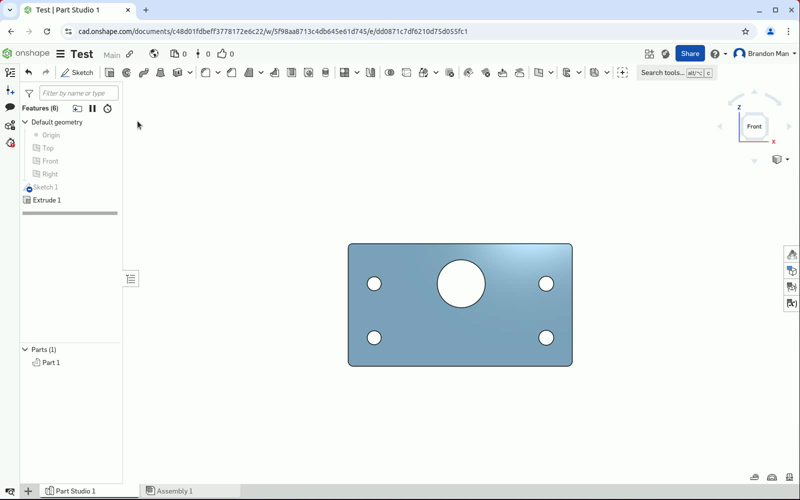
key(shift+h)
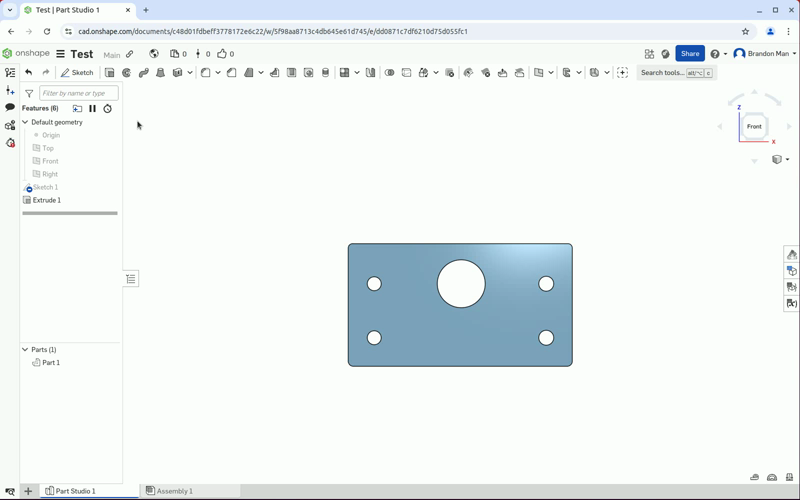
key(shift+h)
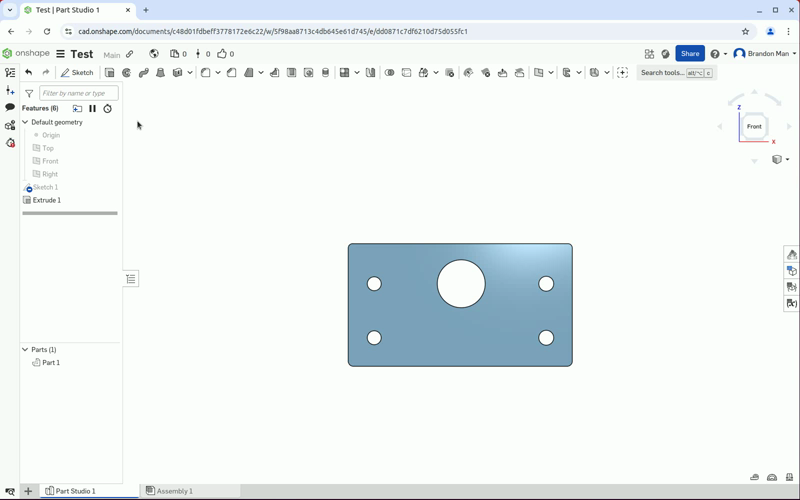
mouse_move(73, 189)
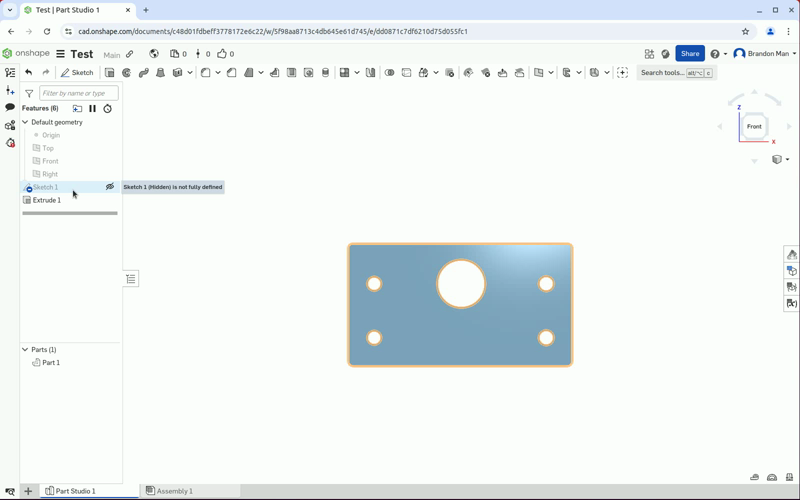
click(73, 189)
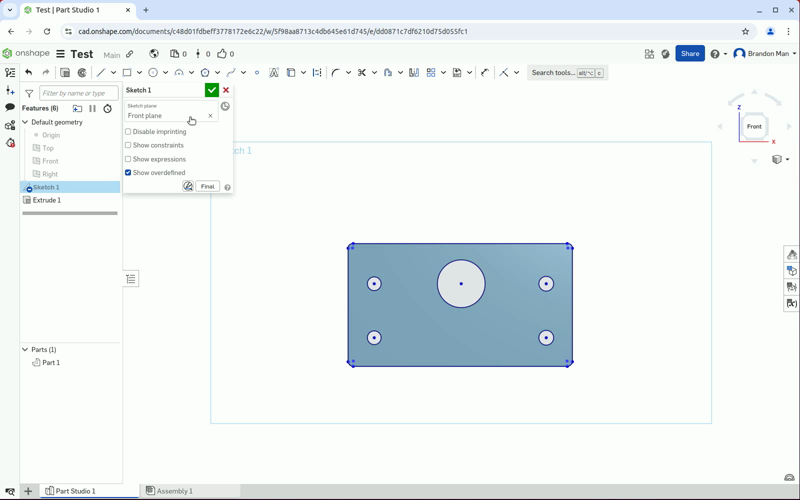
mouse_move(229, 92)
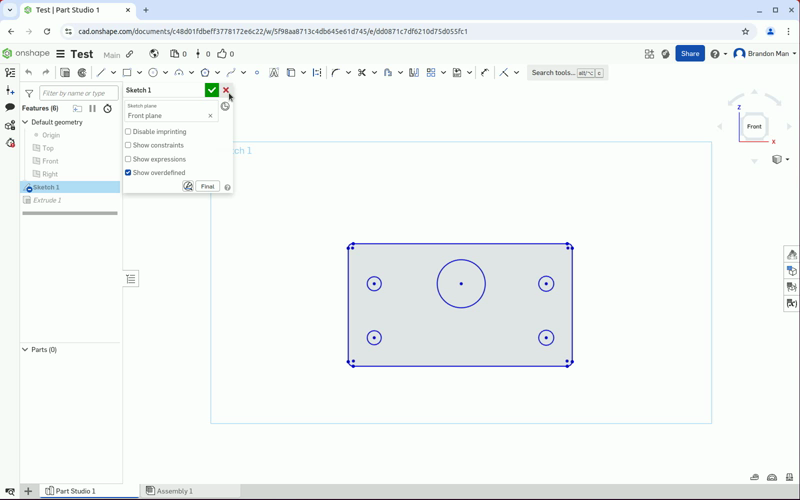
click(229, 92)
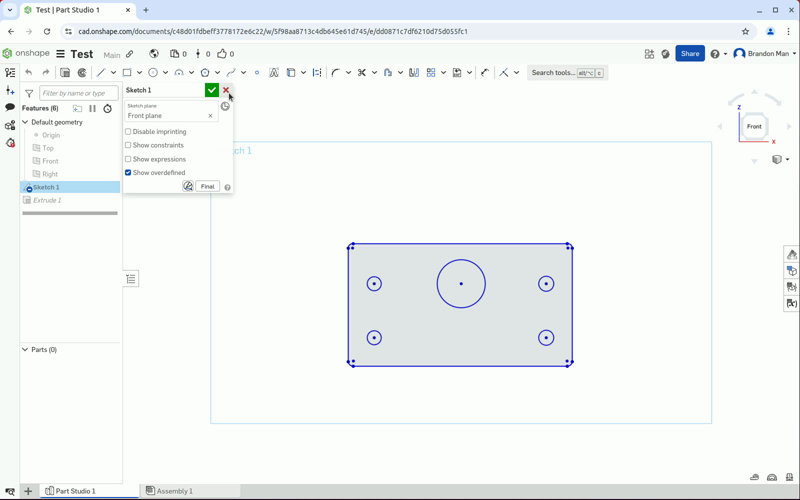
key(shift+s)
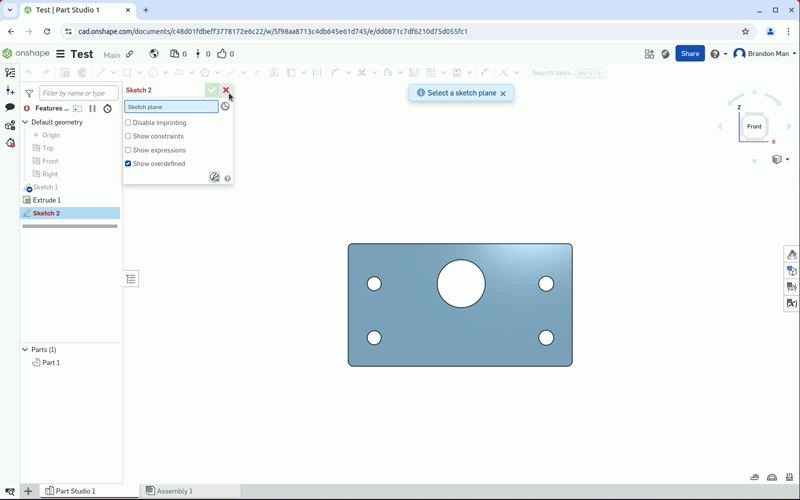
mouse_move(73, 163)
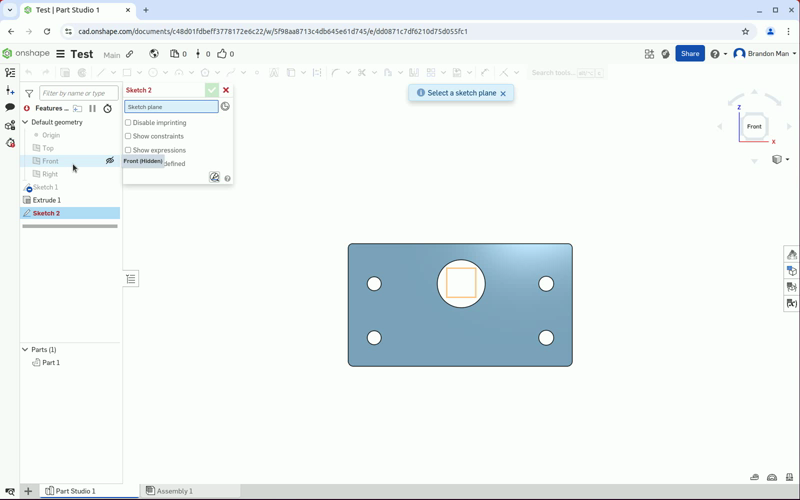
click(73, 163)
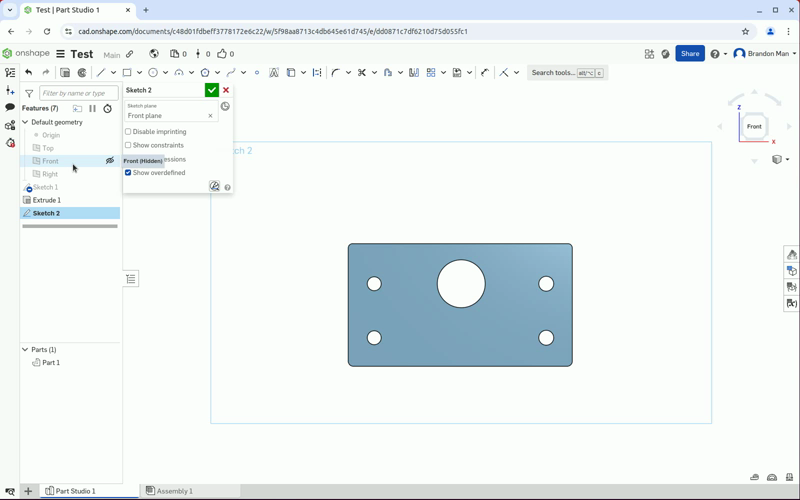
mouse_move(73, 352)
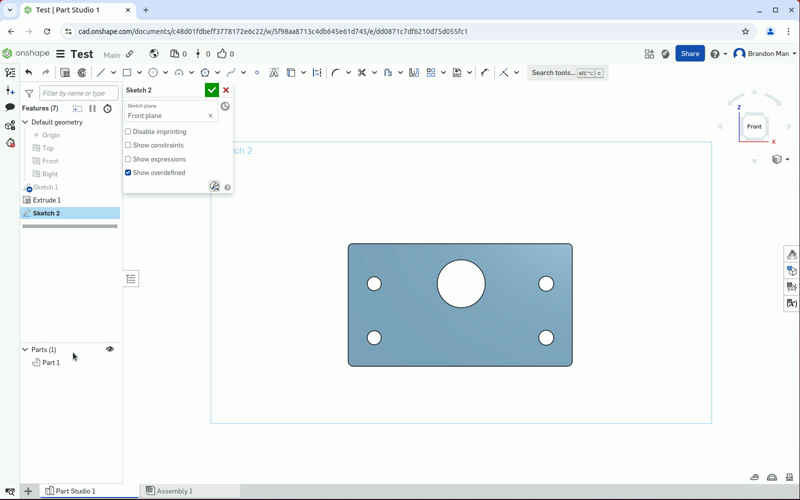
key(y)
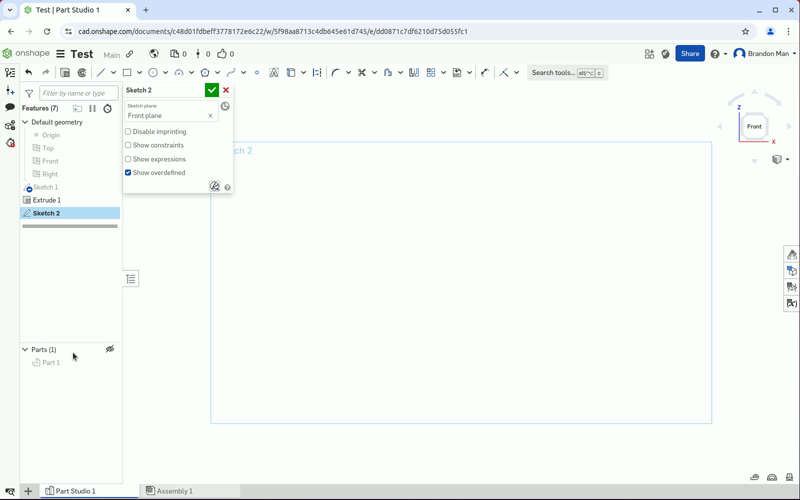
key(a)
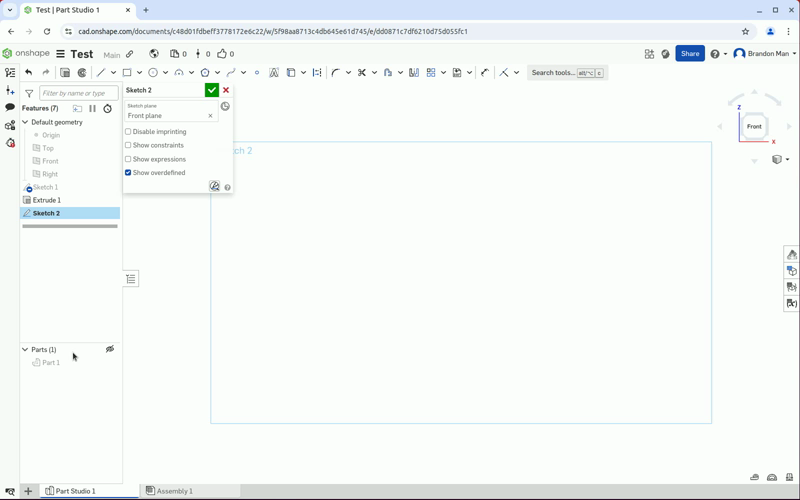
key_down(shift)
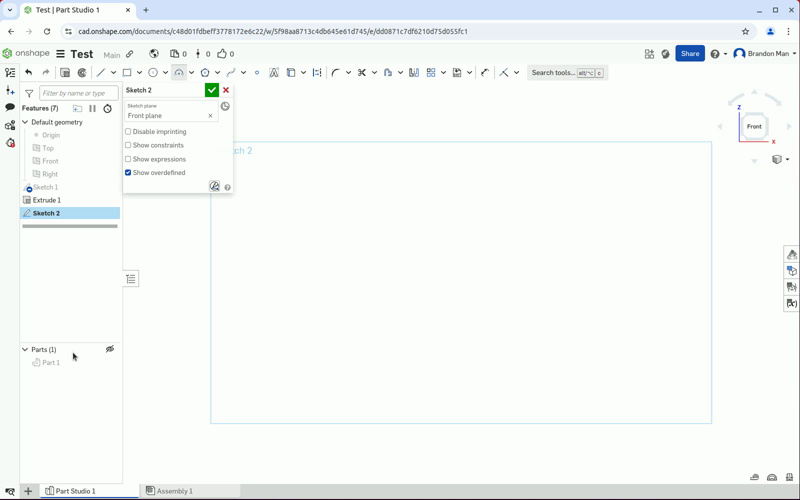
mouse_move(397, 342)
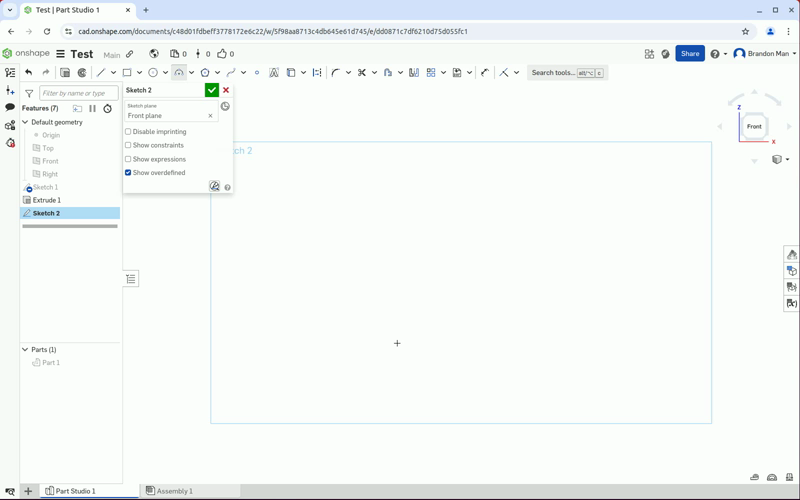
click(397, 342)
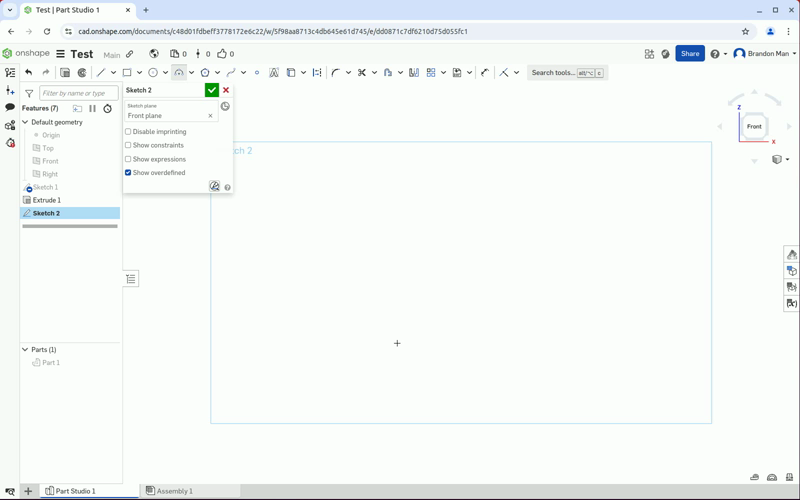
key_up(shift)
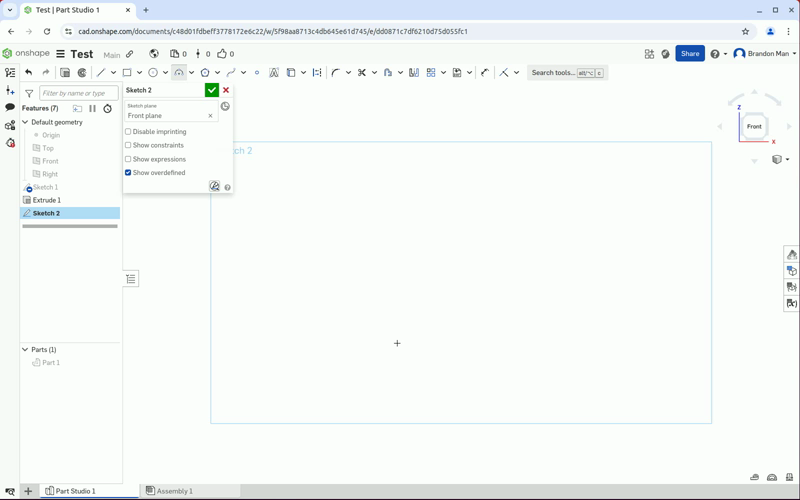
key_down(shift)
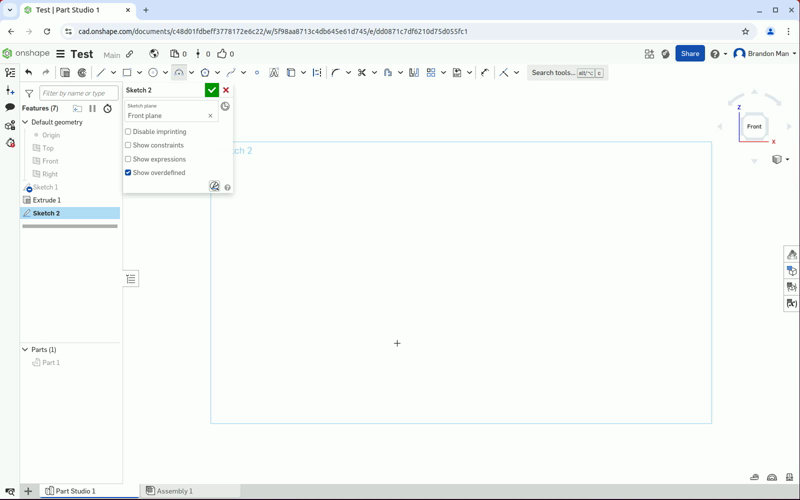
mouse_move(401, 346)
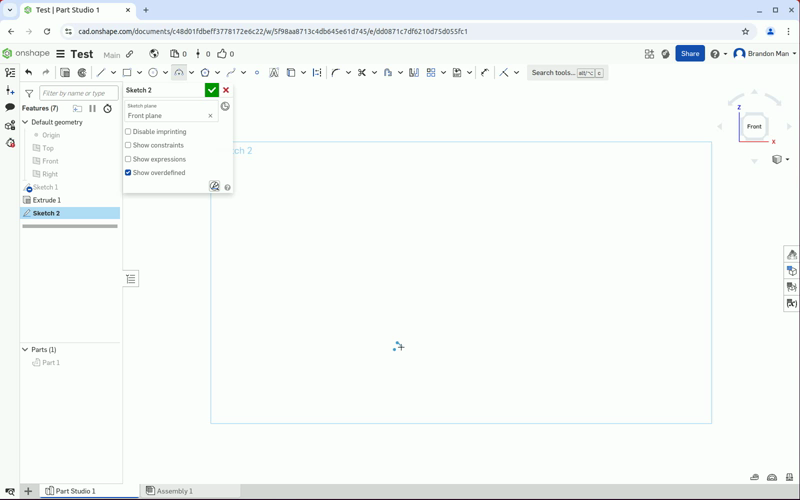
scroll(6)
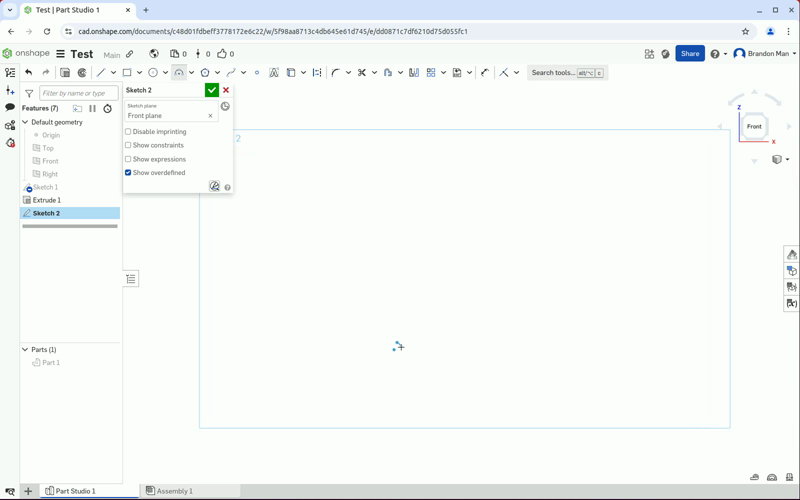
scroll(6)
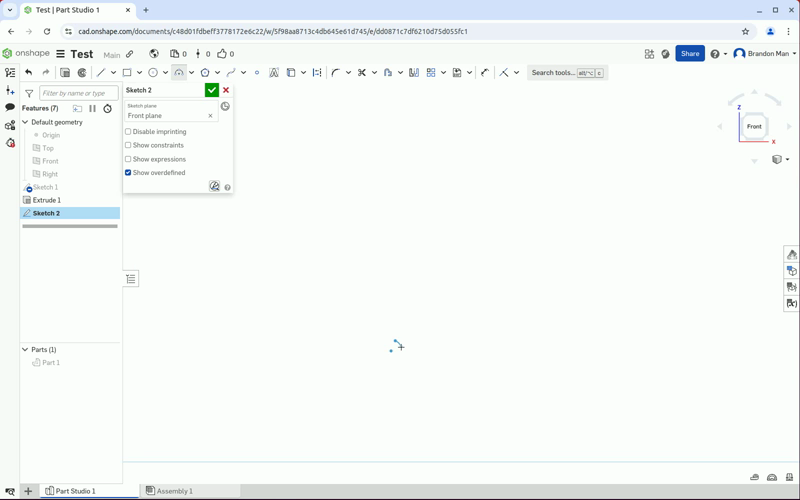
scroll(6)
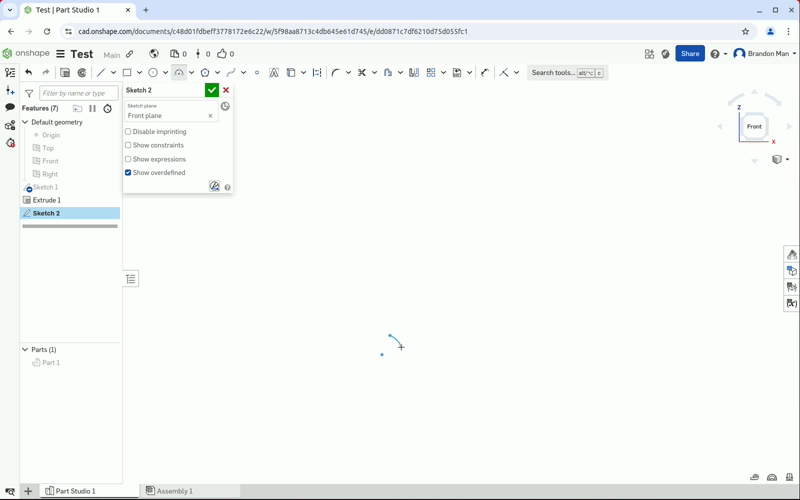
scroll(6)
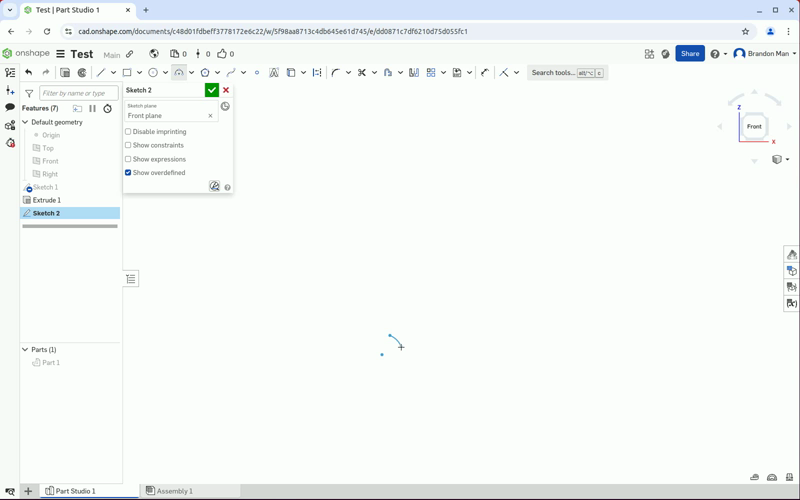
scroll(6)
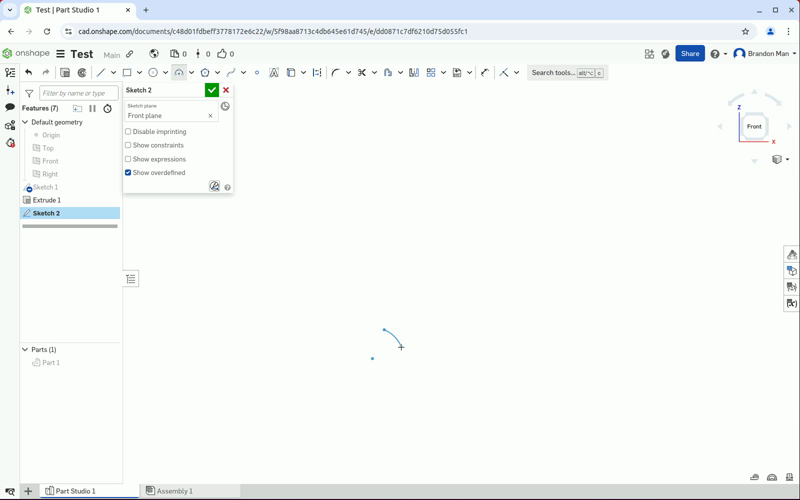
scroll(6)
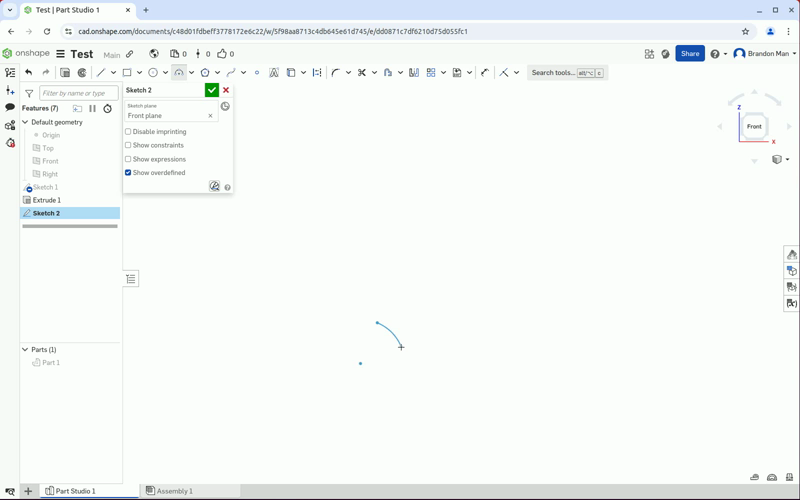
scroll(6)
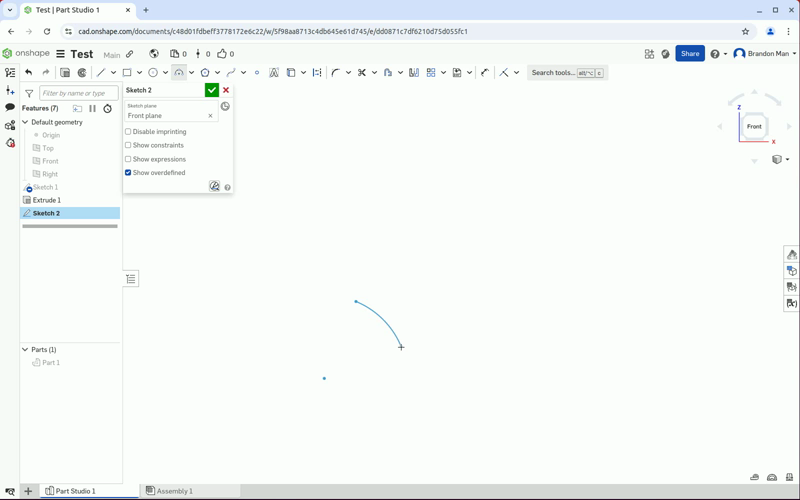
click(401, 346)
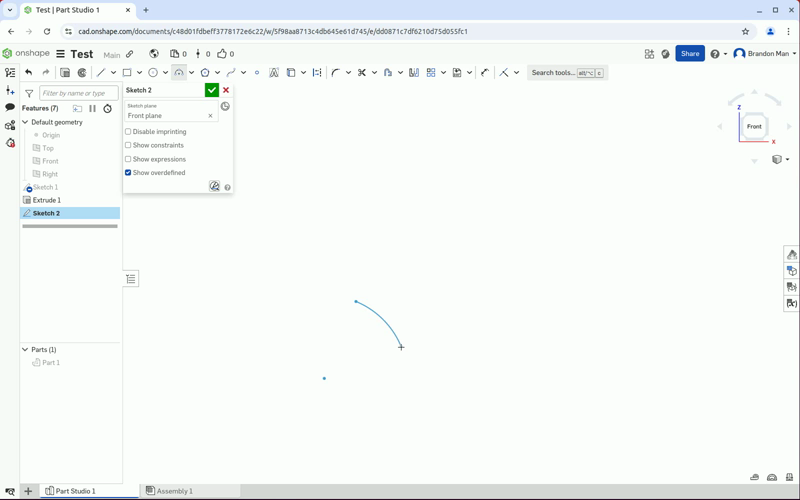
scroll(-6)
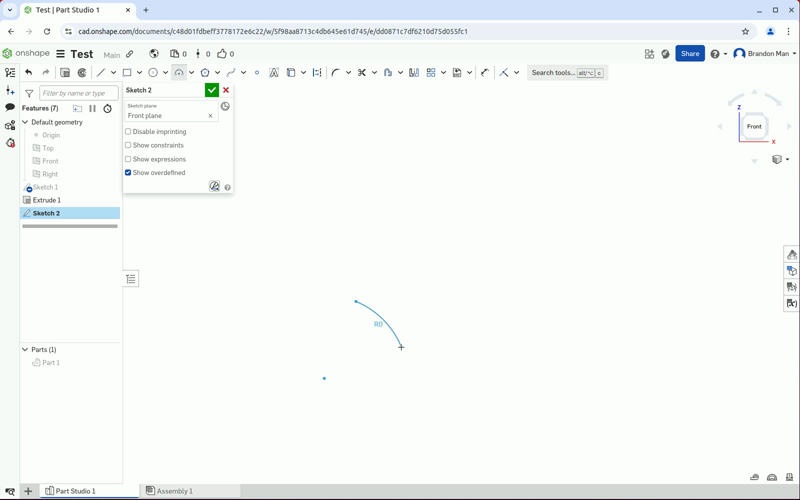
scroll(-6)
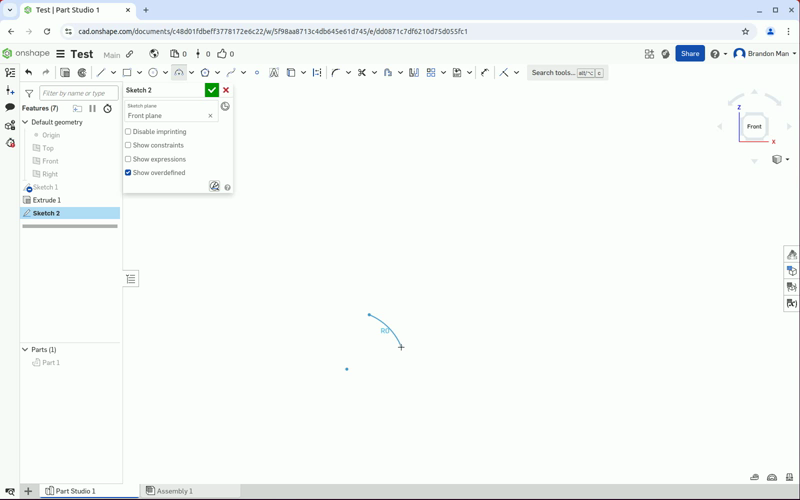
scroll(-6)
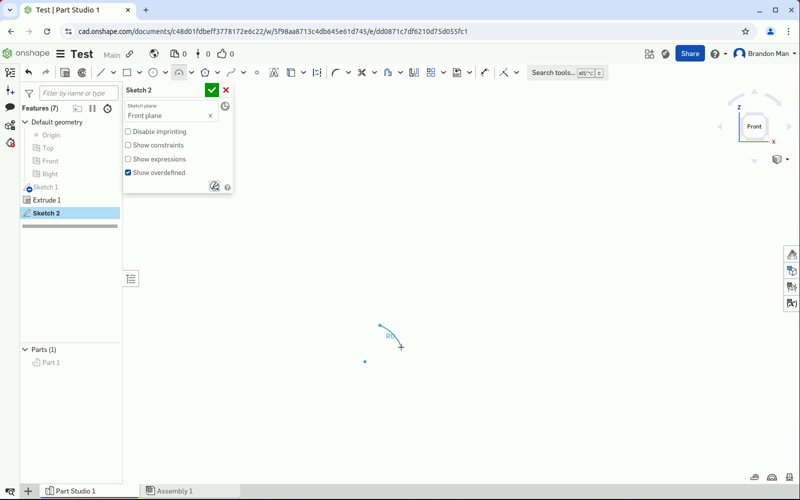
scroll(-6)
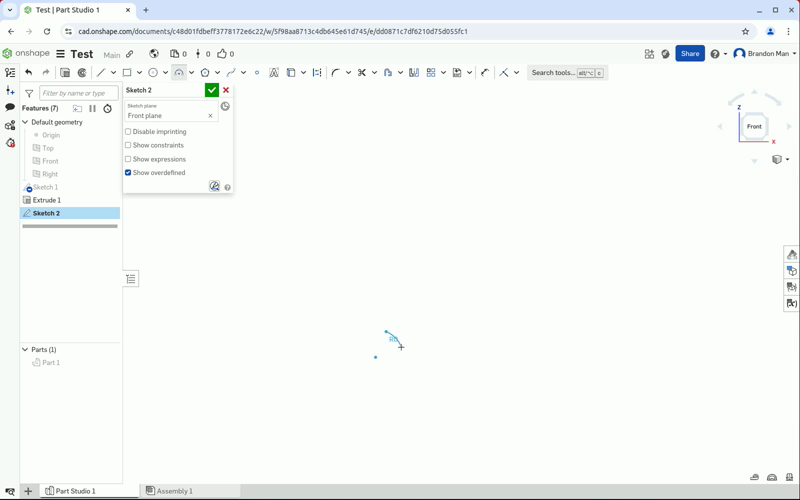
scroll(-6)
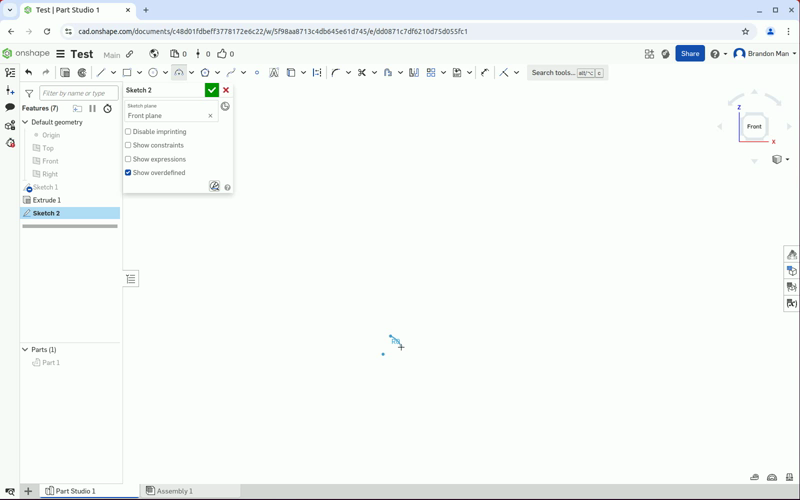
scroll(-6)
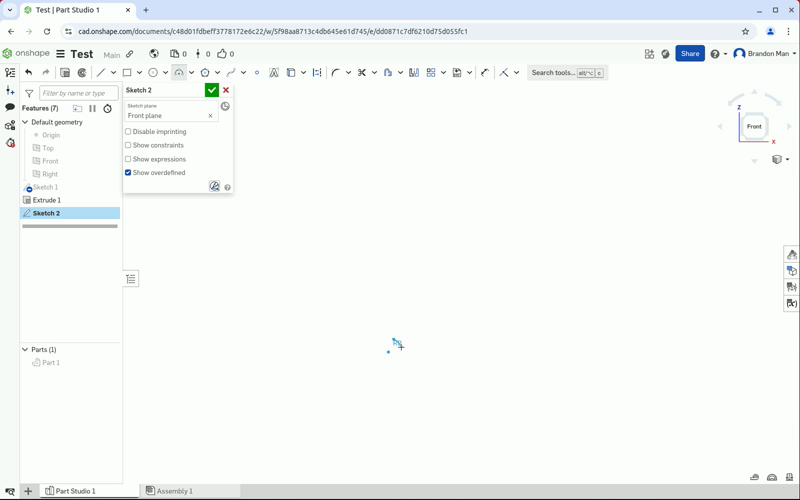
scroll(-6)
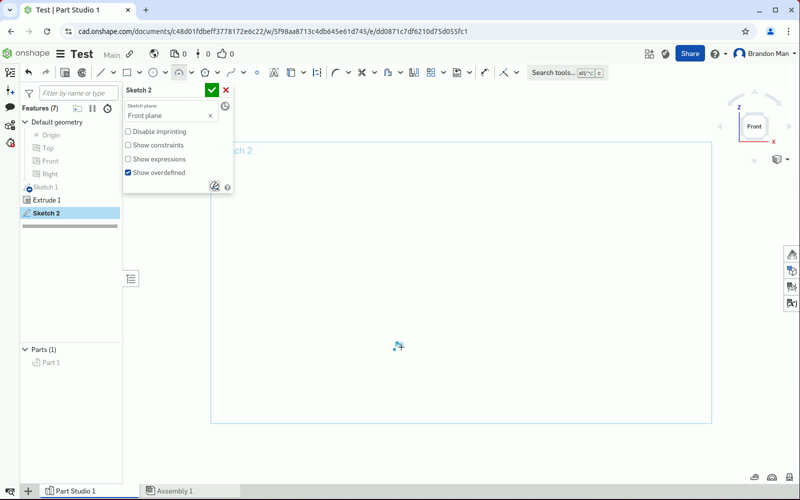
mouse_move(398, 345)
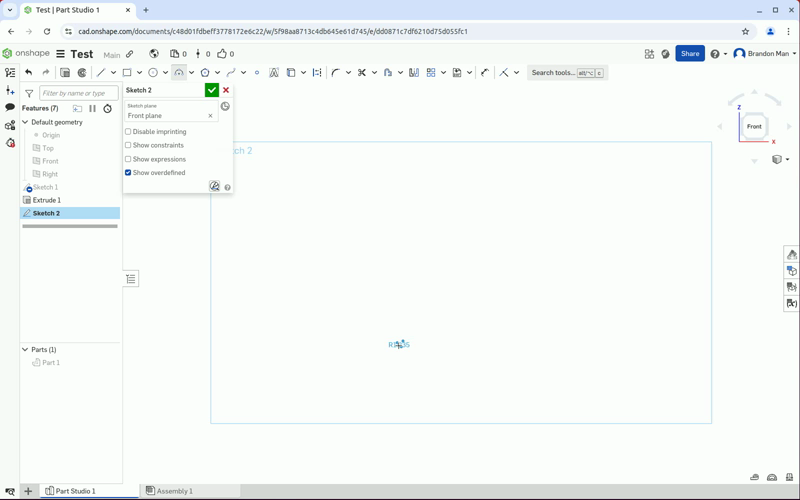
scroll(6)
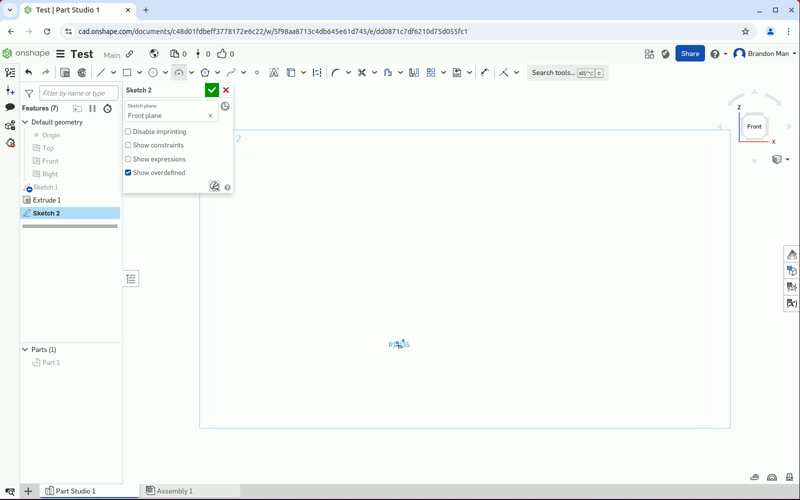
scroll(6)
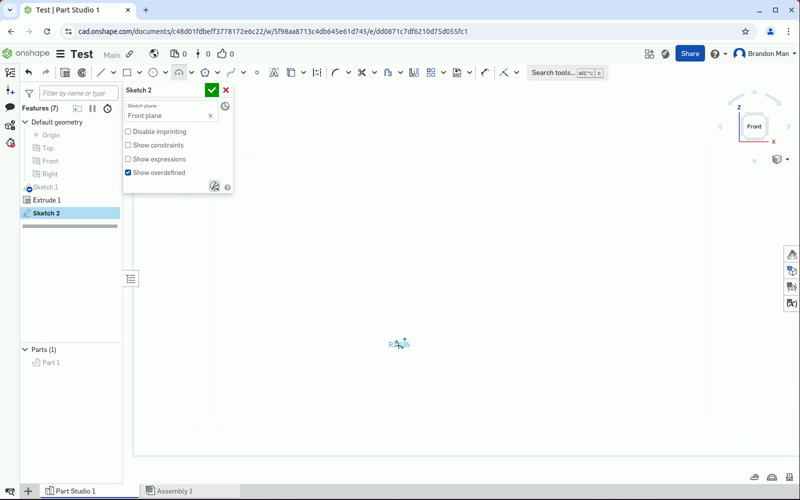
scroll(6)
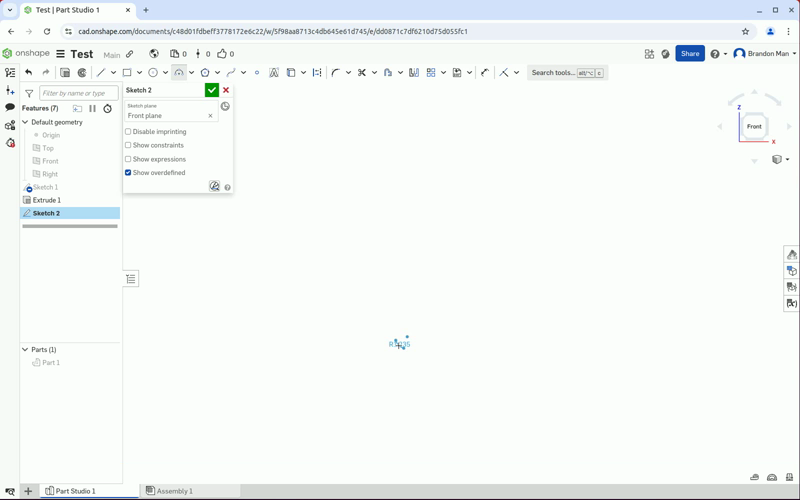
scroll(6)
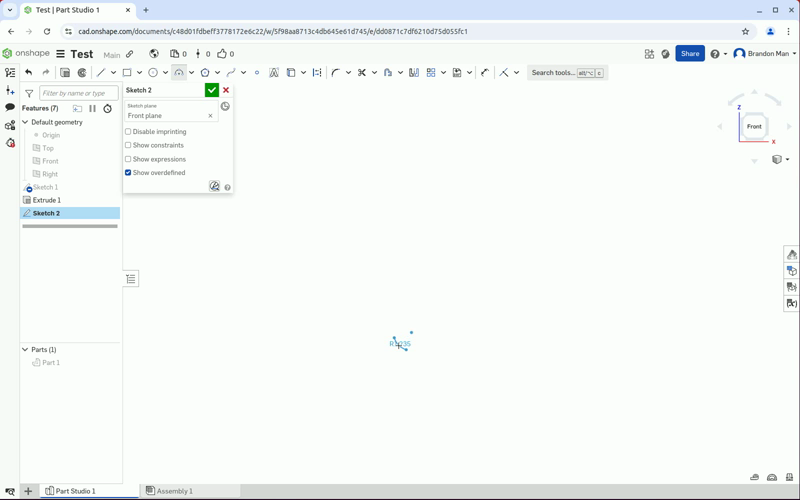
scroll(6)
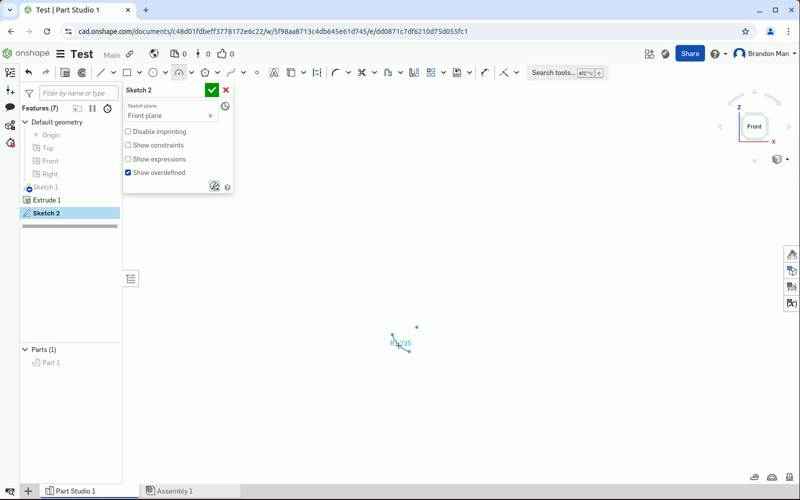
scroll(6)
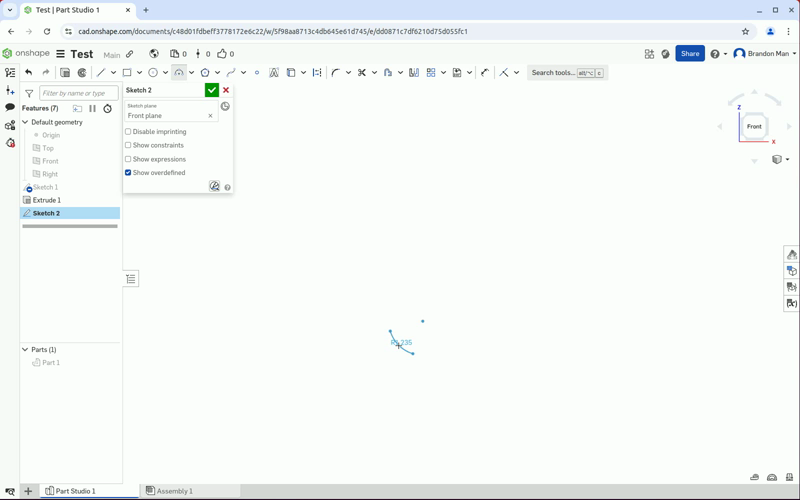
scroll(6)
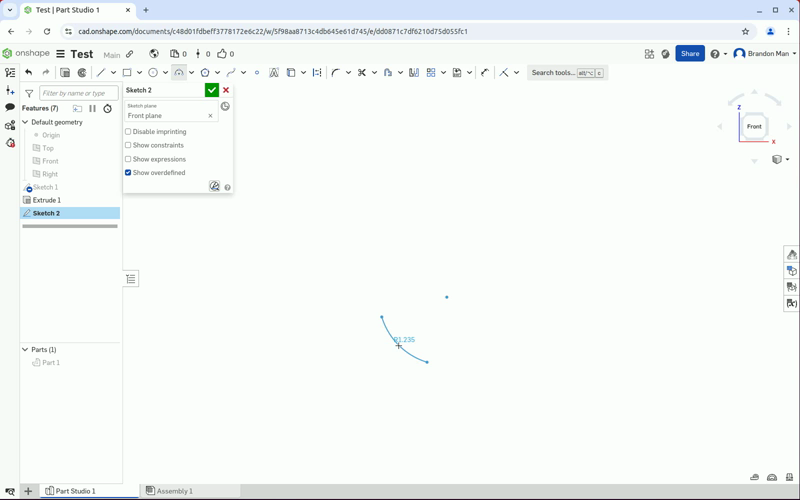
click(398, 345)
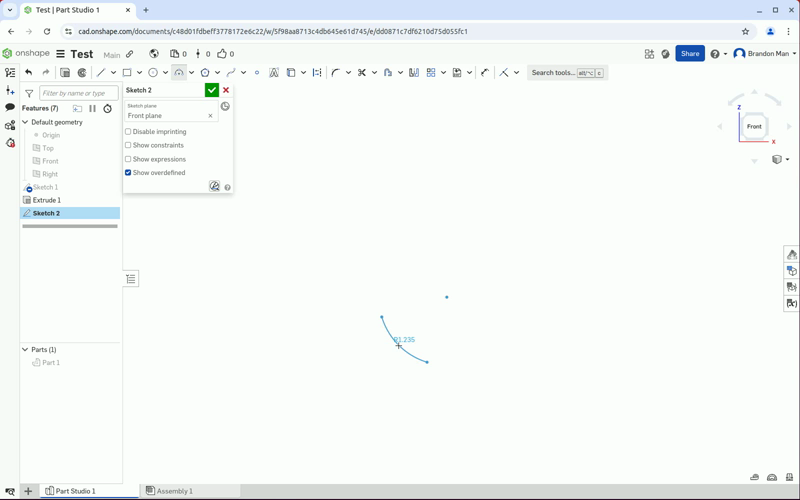
scroll(-6)
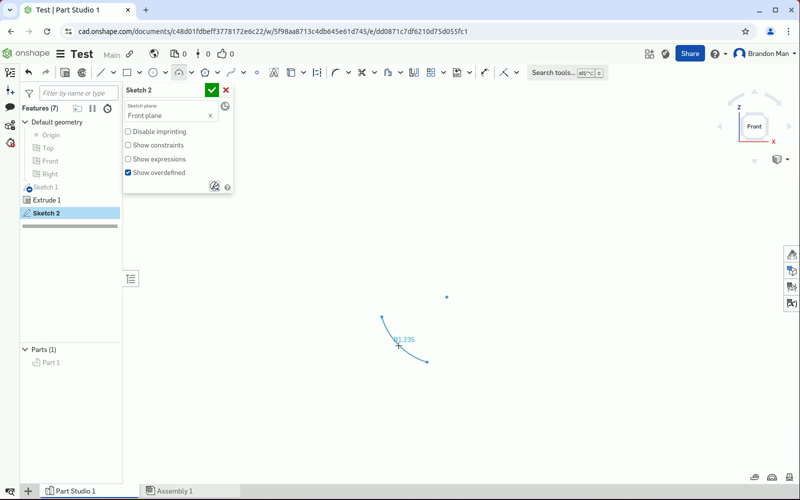
scroll(-6)
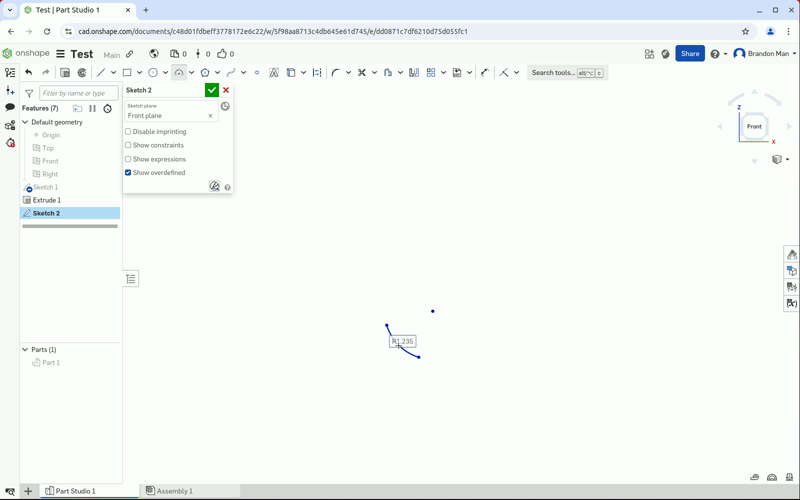
scroll(-6)
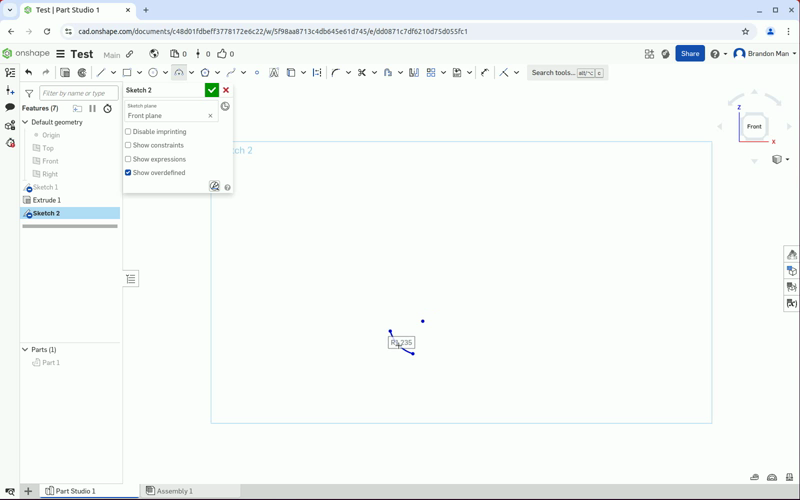
scroll(-6)
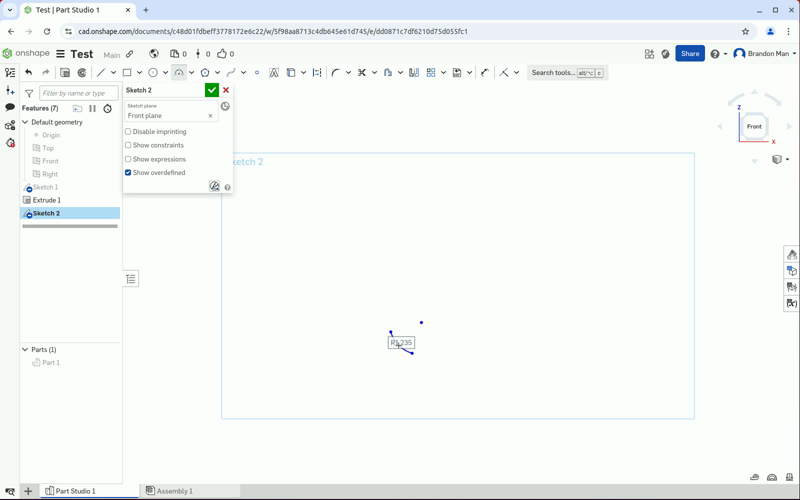
scroll(-6)
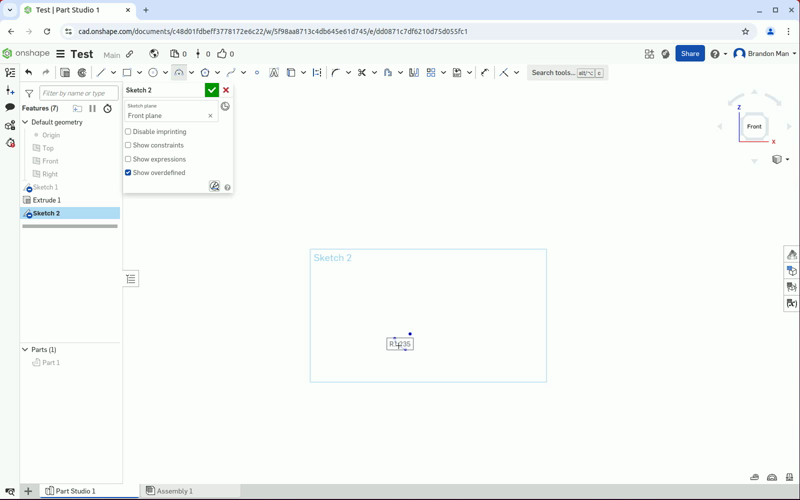
scroll(-6)
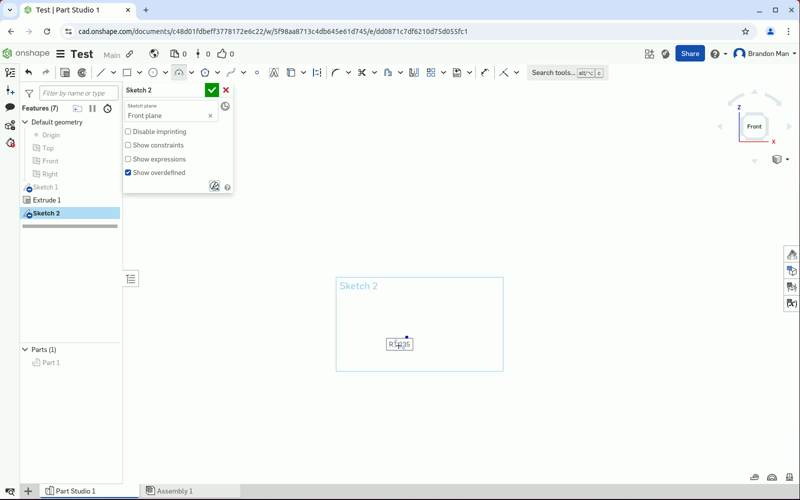
scroll(-6)
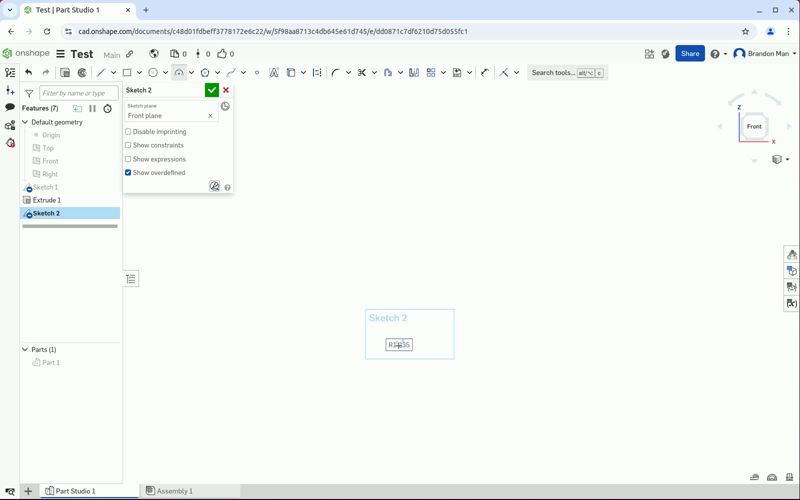
key_up(shift)
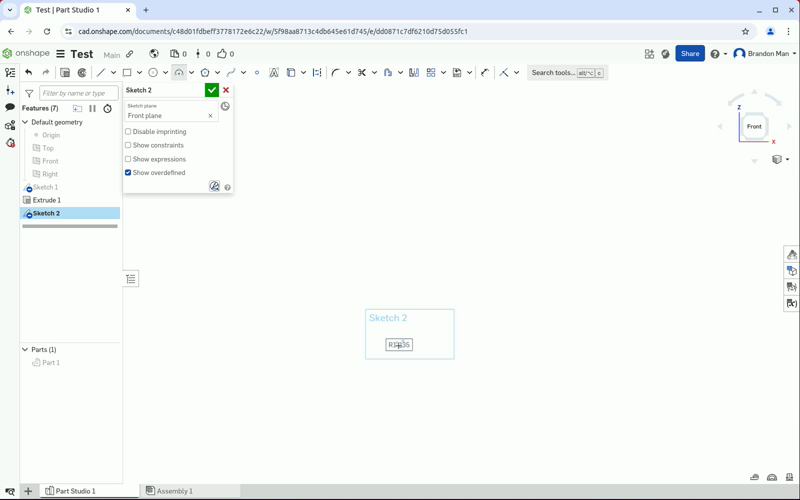
key(esc)
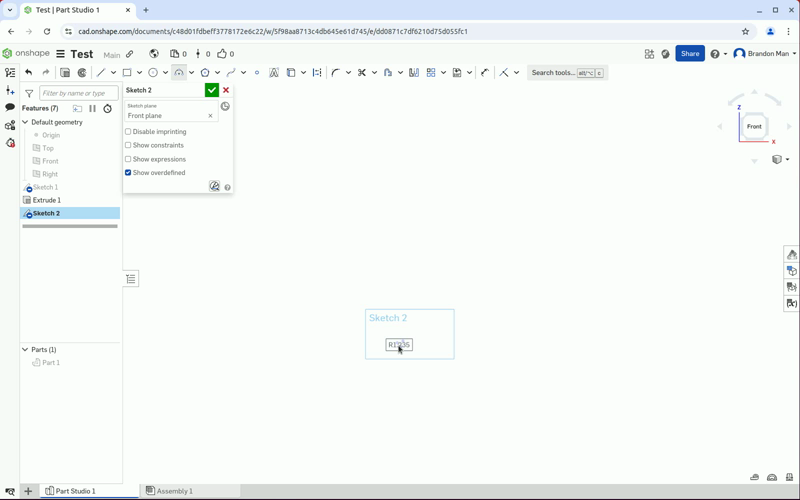
key(l)
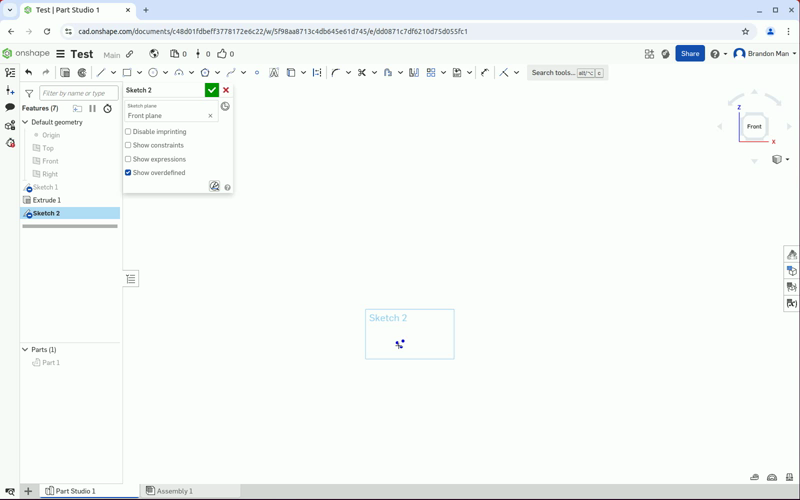
mouse_move(401, 346)
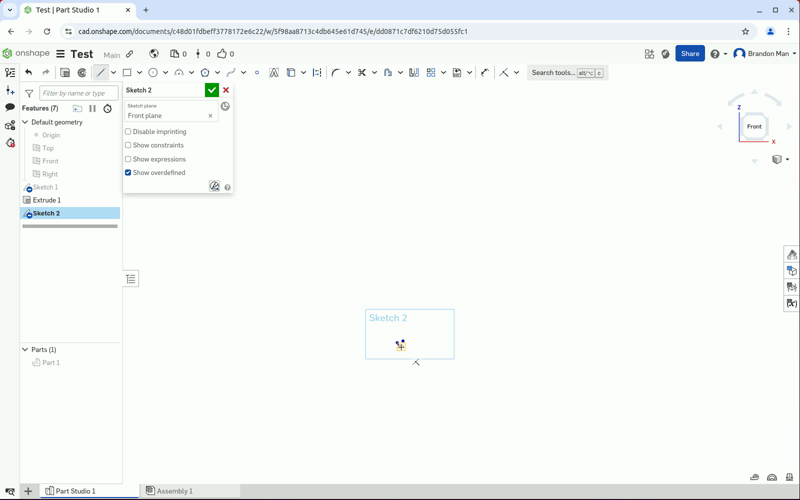
scroll(6)
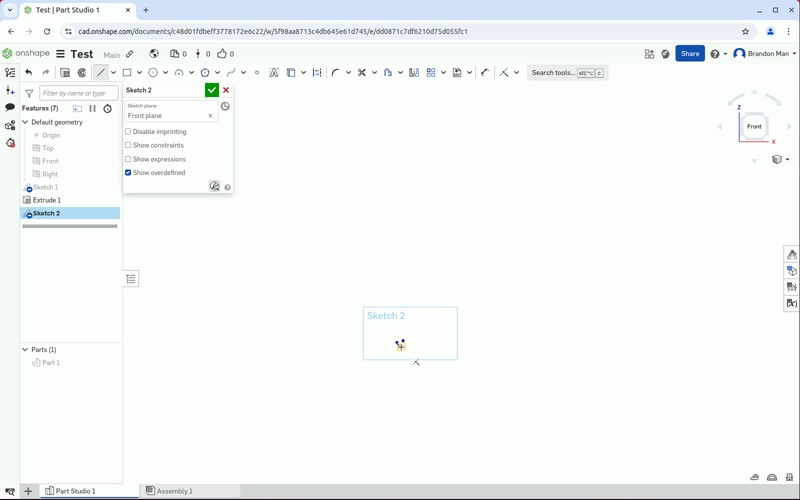
scroll(6)
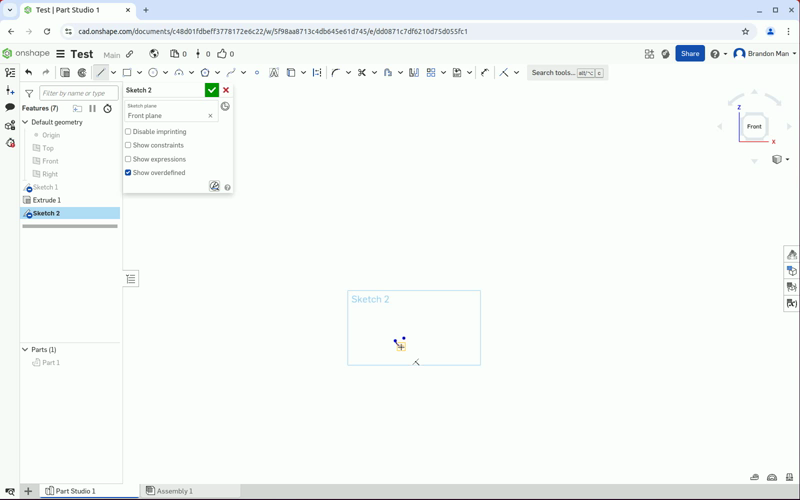
scroll(6)
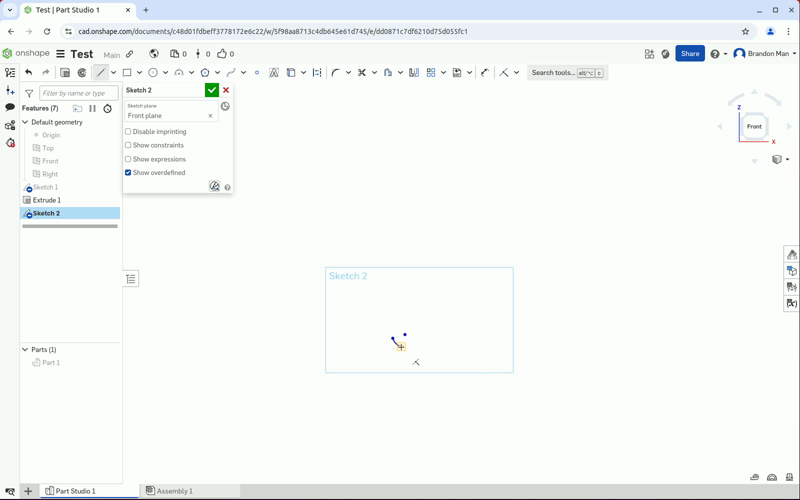
scroll(6)
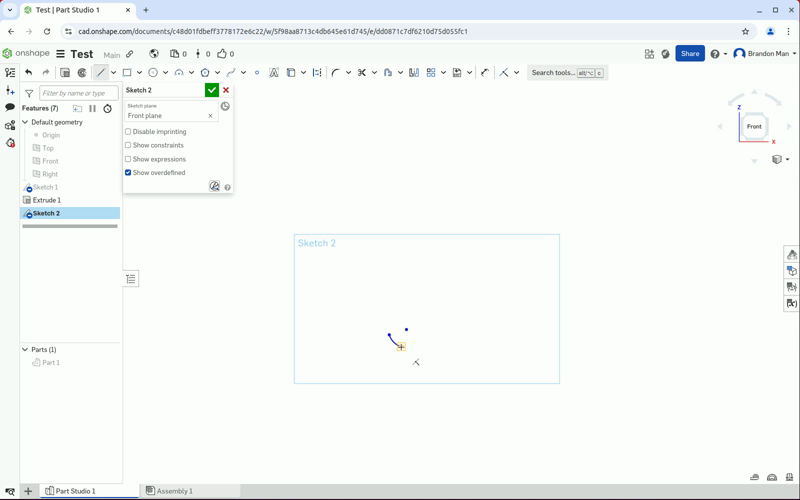
scroll(6)
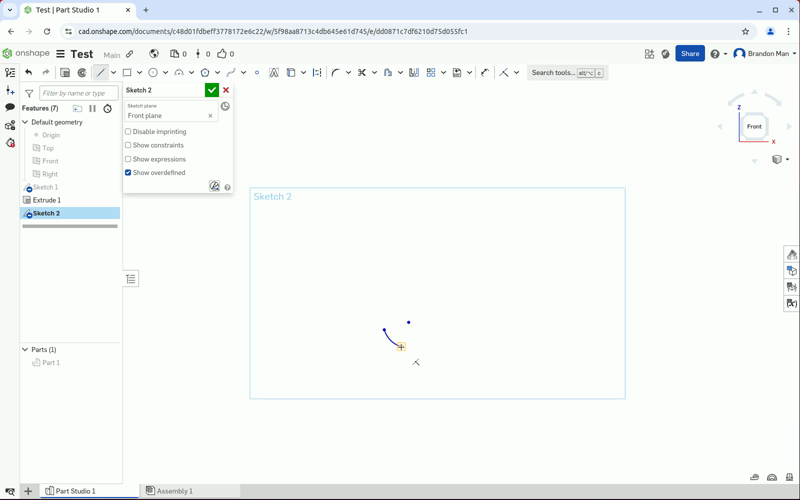
scroll(6)
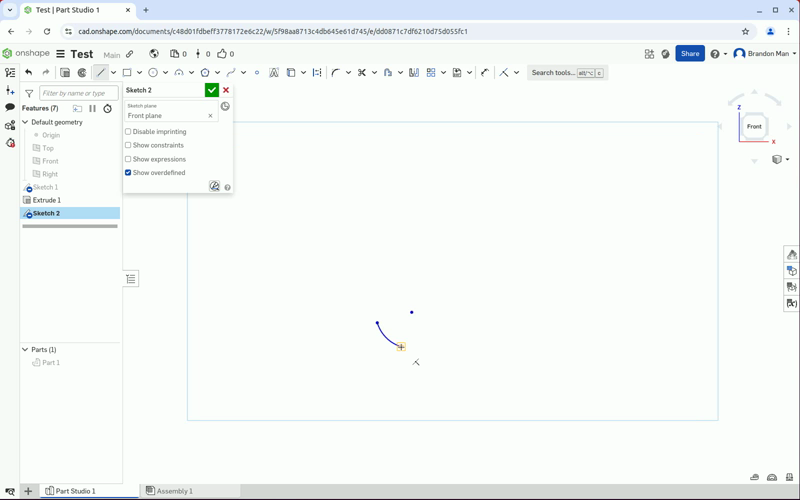
scroll(6)
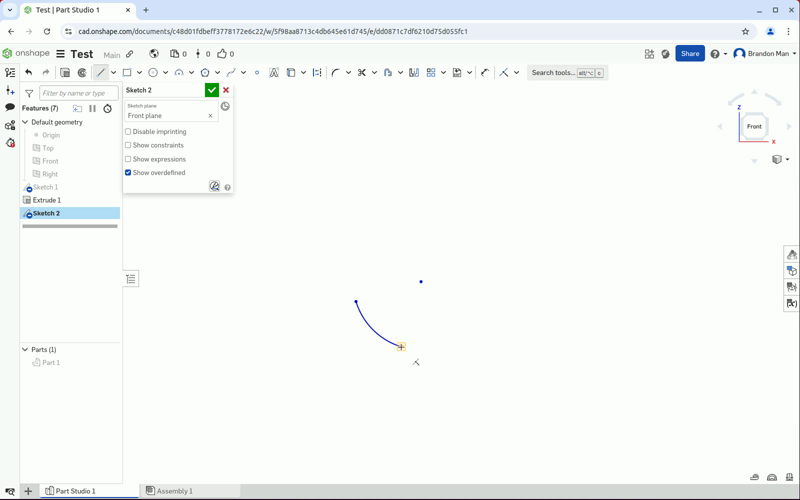
click(401, 346)
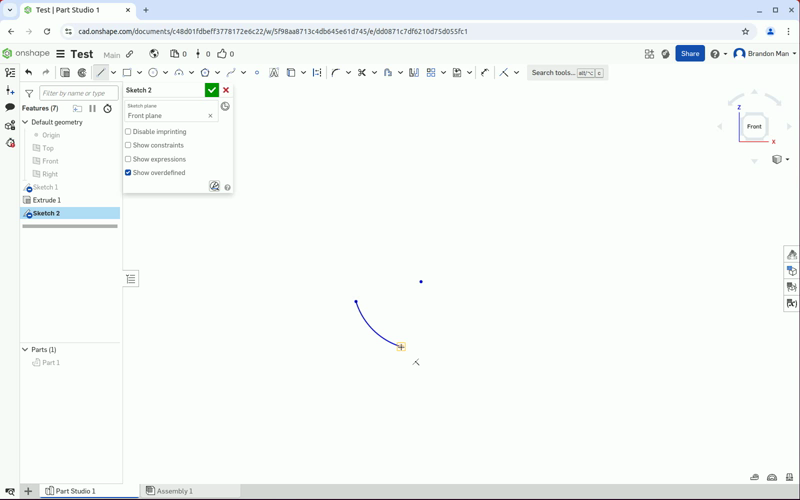
scroll(-6)
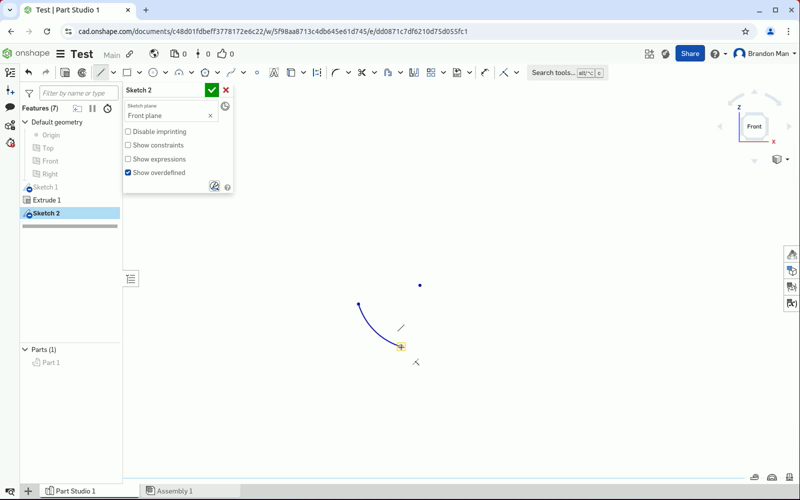
scroll(-6)
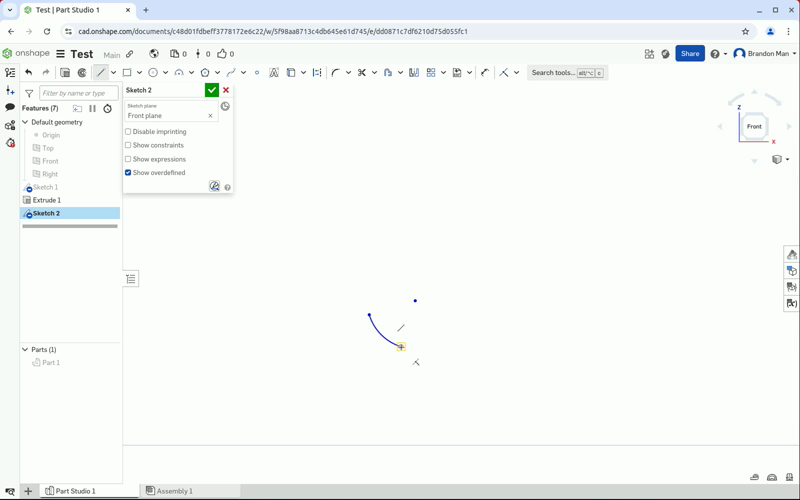
scroll(-6)
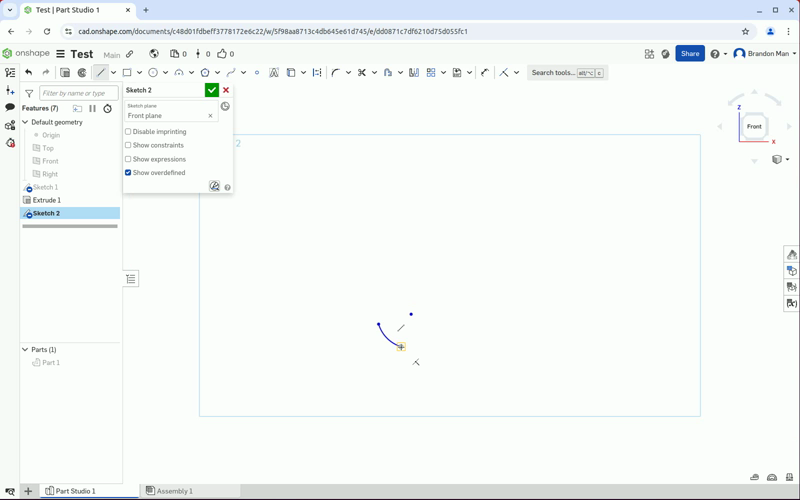
scroll(-6)
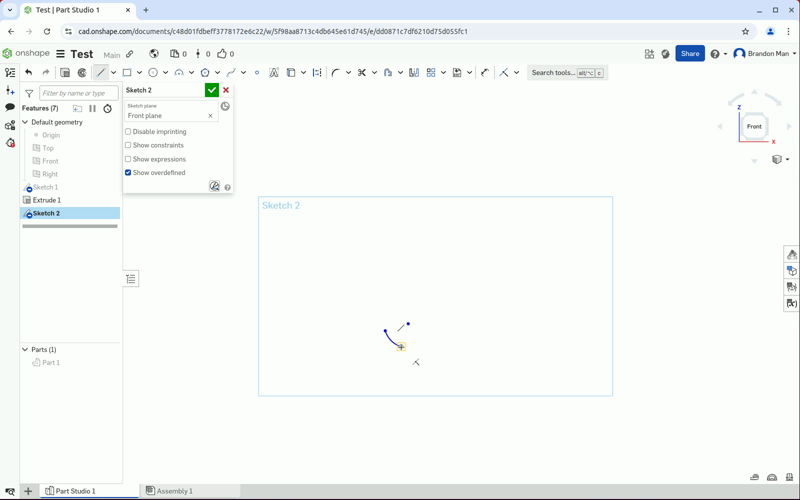
scroll(-6)
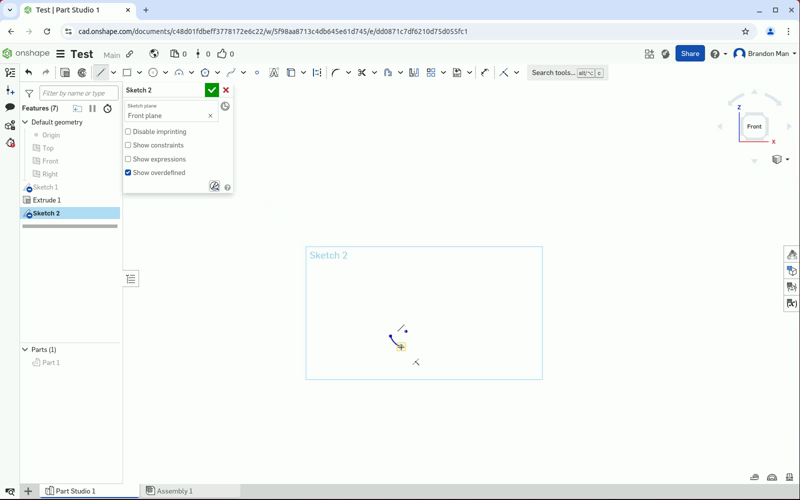
scroll(-6)
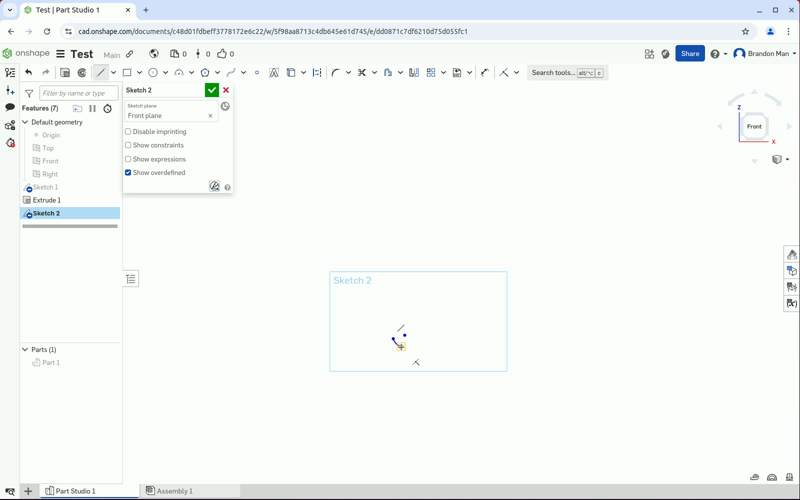
scroll(-6)
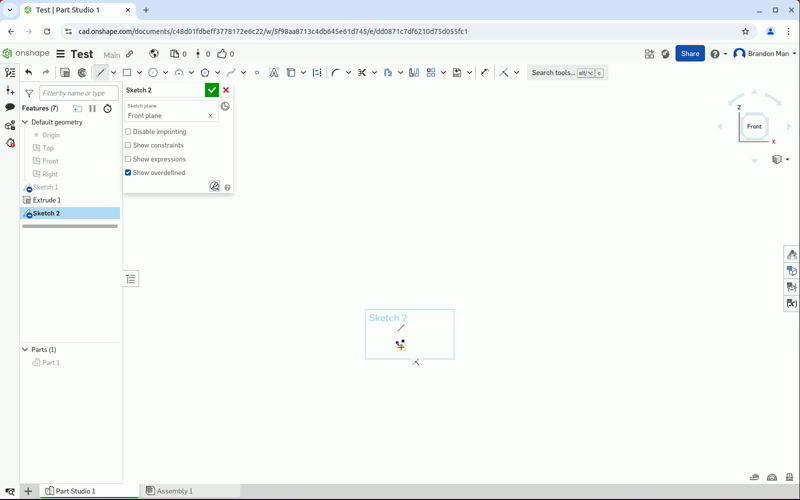
key_down(shift)
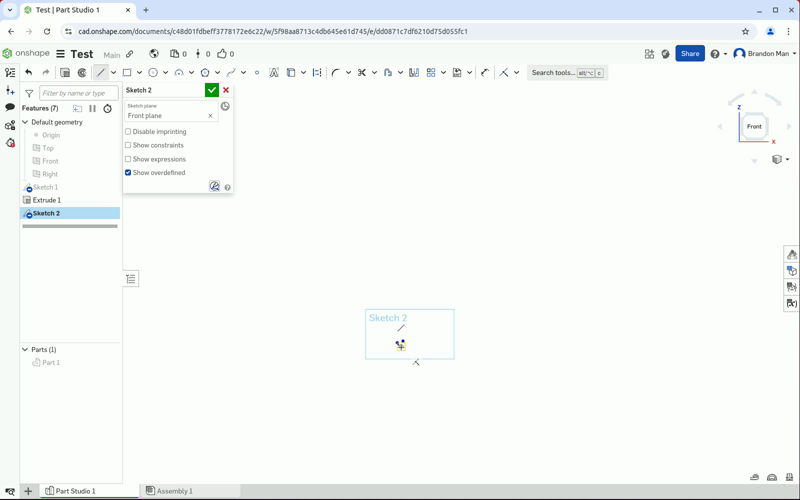
mouse_move(521, 346)
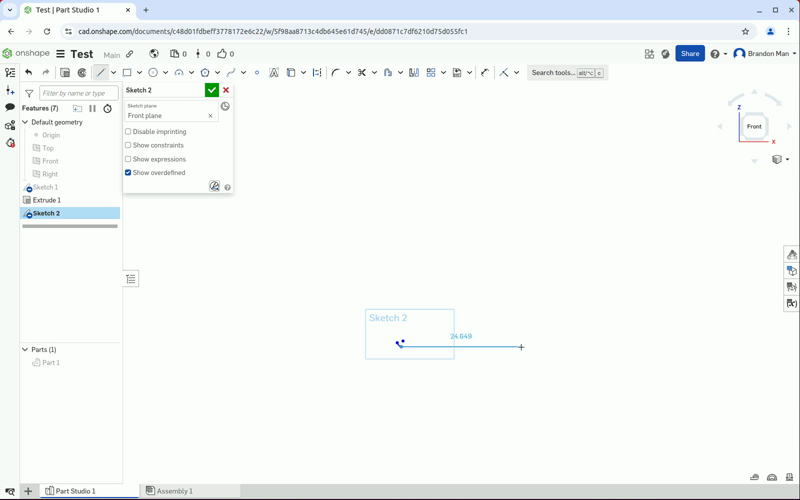
click(521, 346)
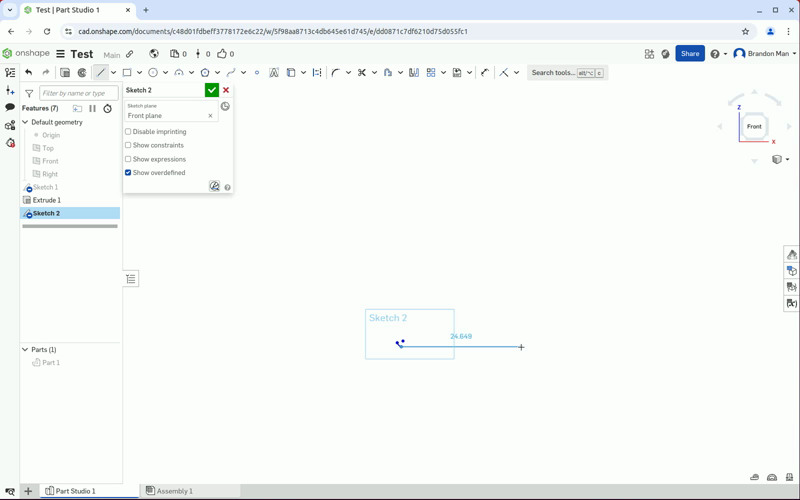
key_up(shift)
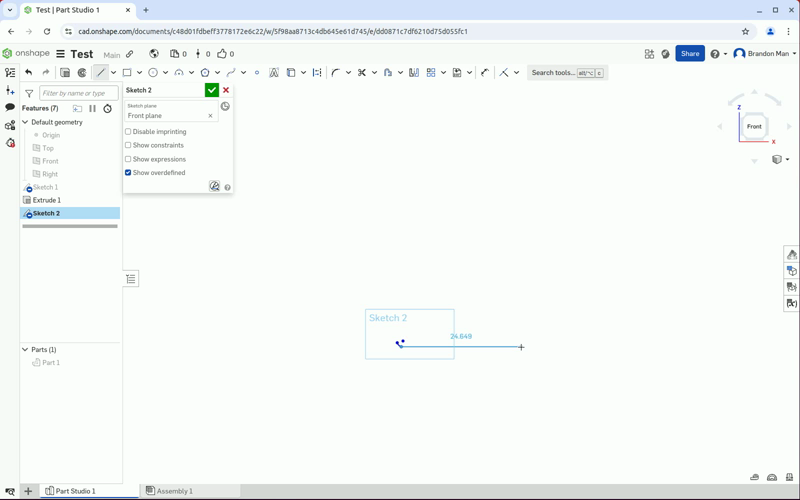
key(esc)
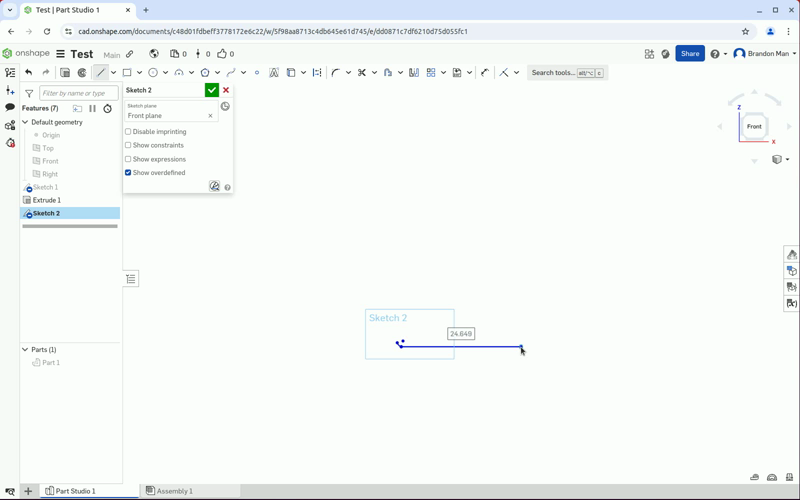
key(a)
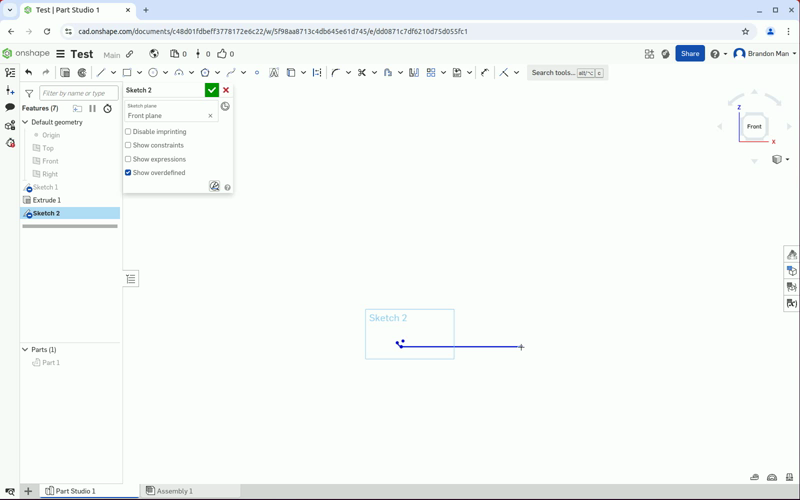
mouse_move(521, 346)
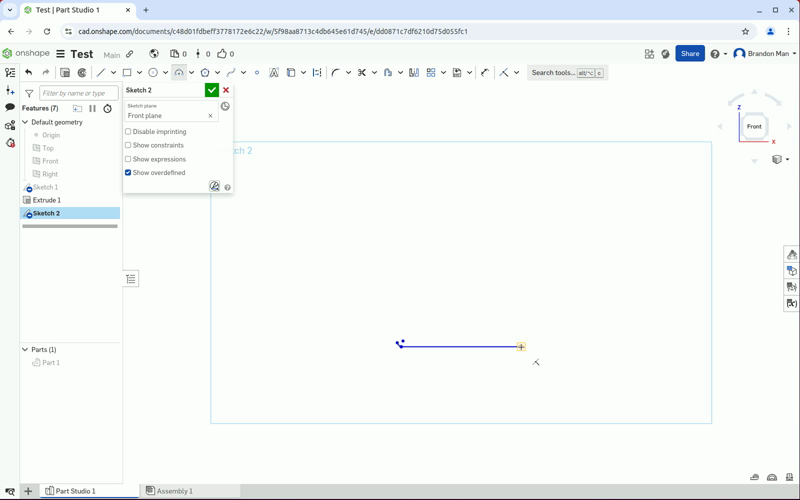
click(521, 346)
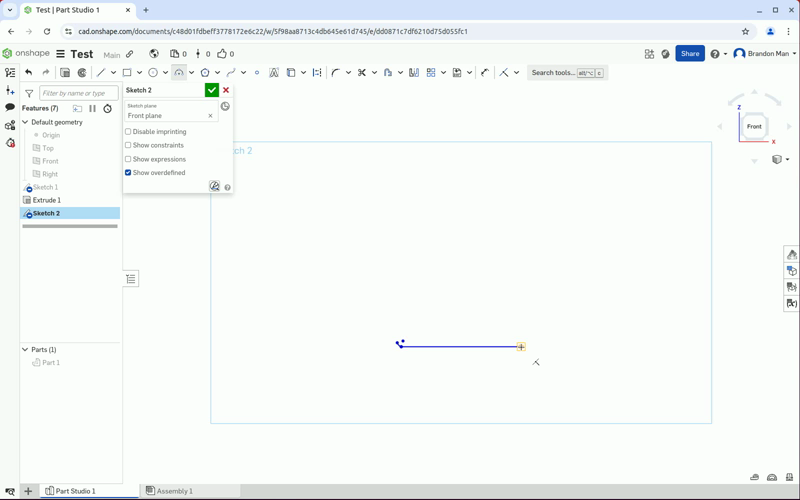
key_down(shift)
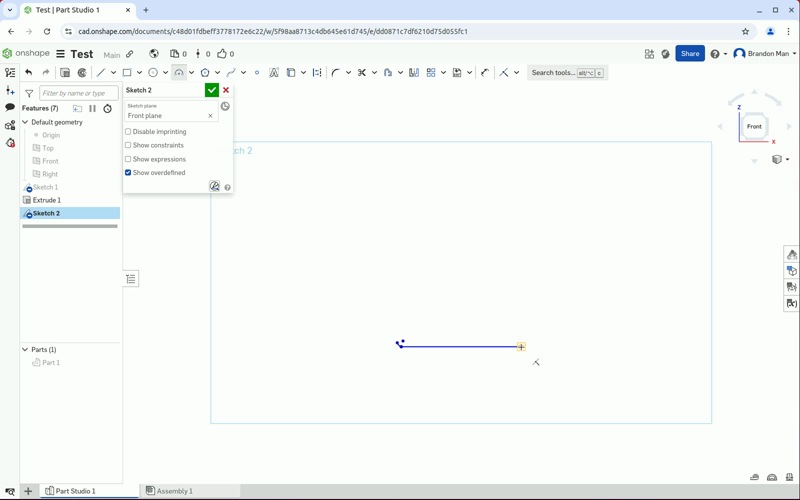
mouse_move(525, 342)
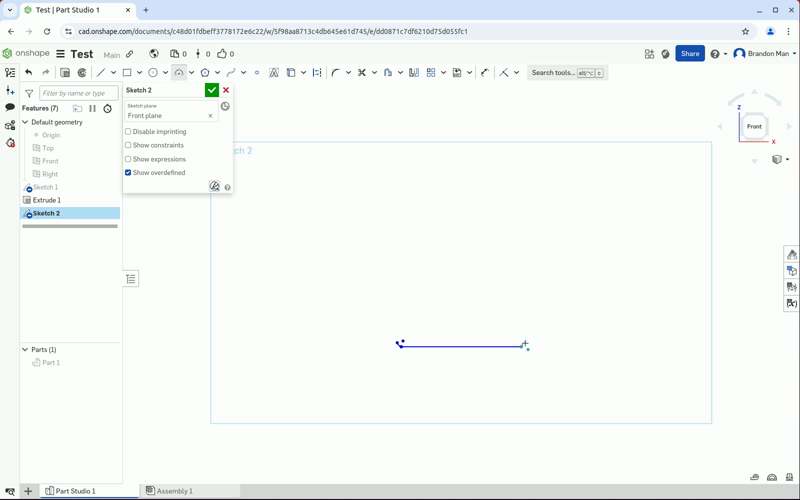
scroll(6)
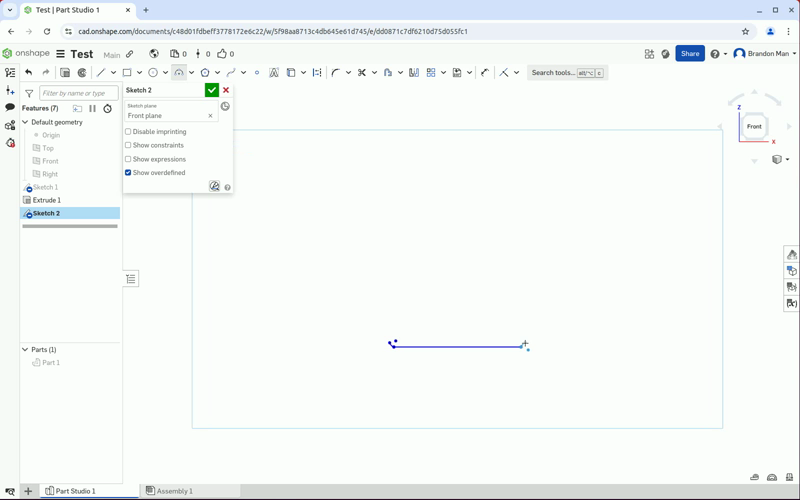
scroll(6)
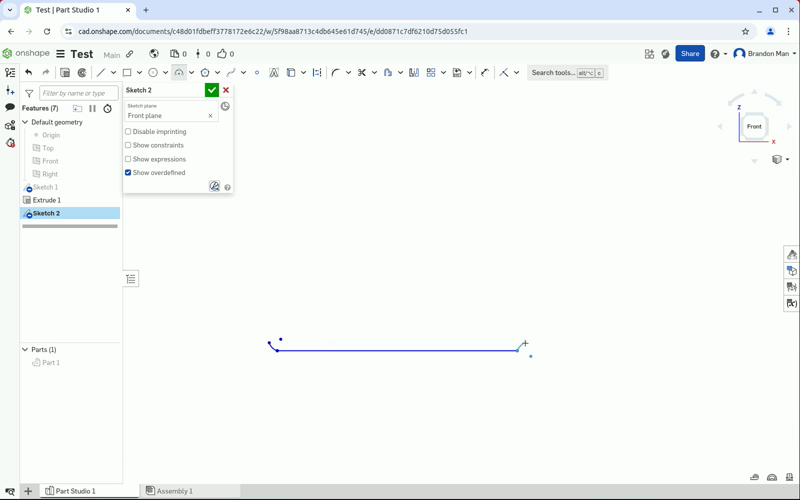
scroll(6)
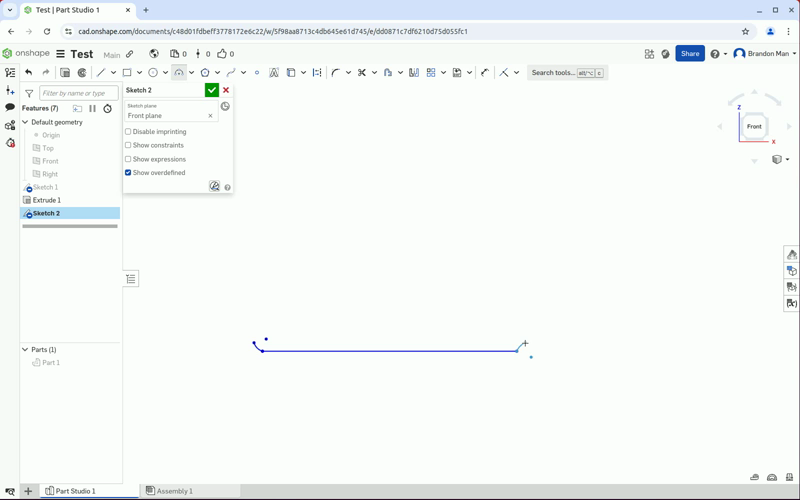
scroll(6)
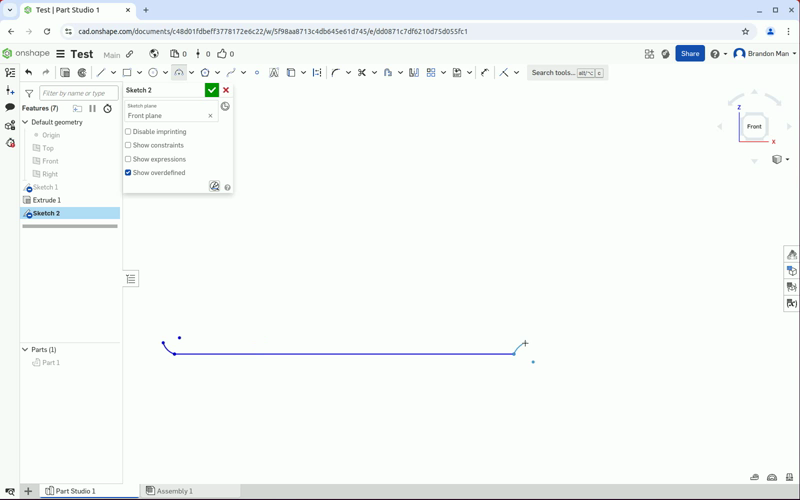
scroll(6)
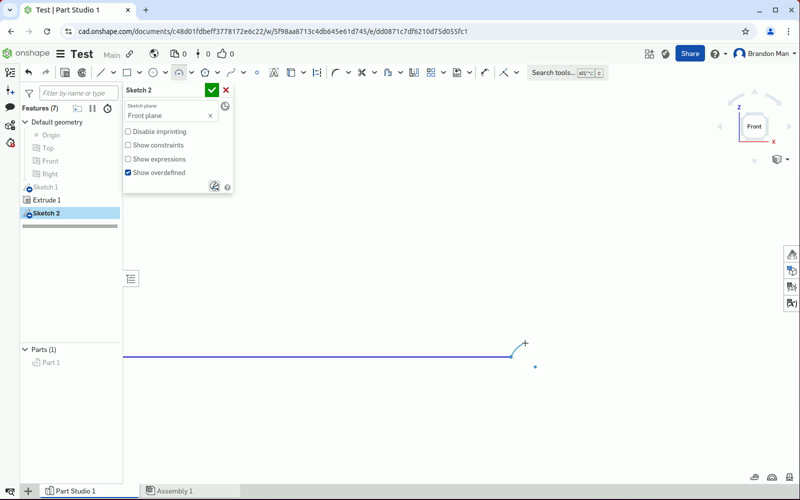
scroll(6)
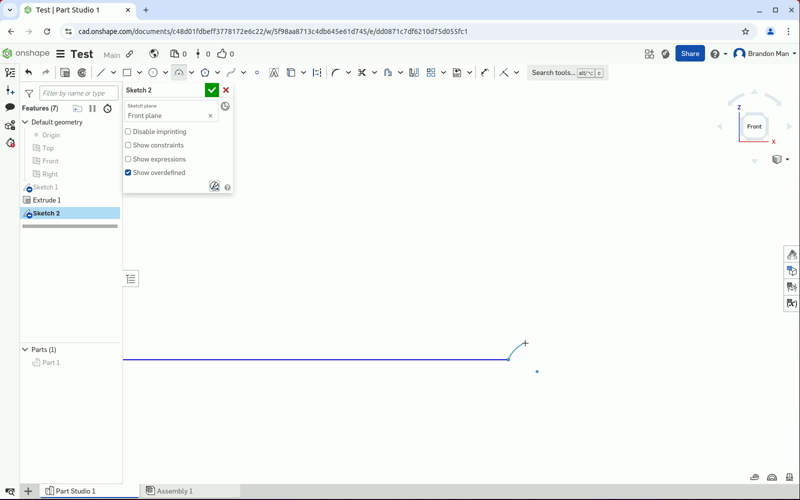
scroll(6)
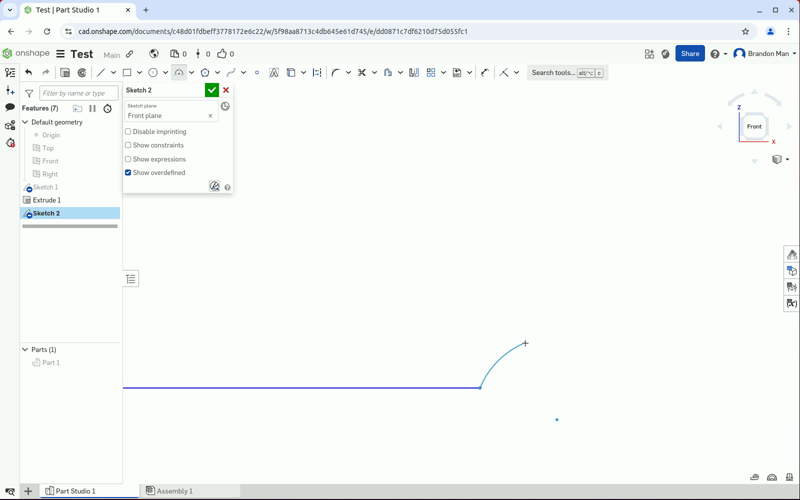
click(525, 342)
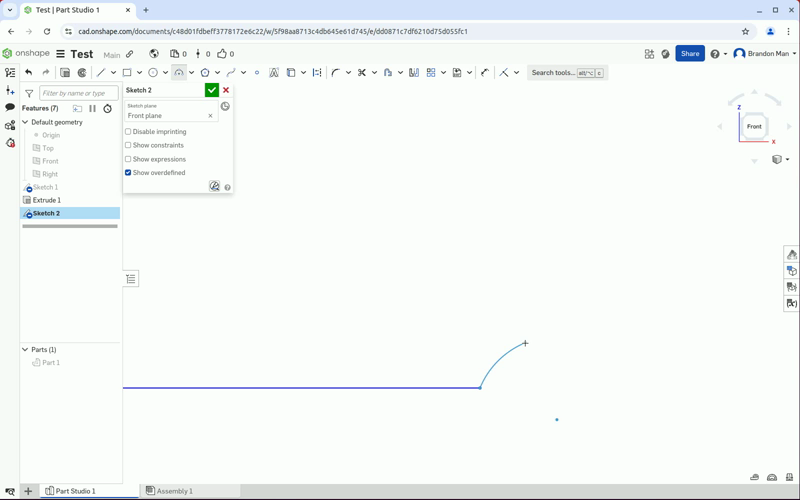
scroll(-6)
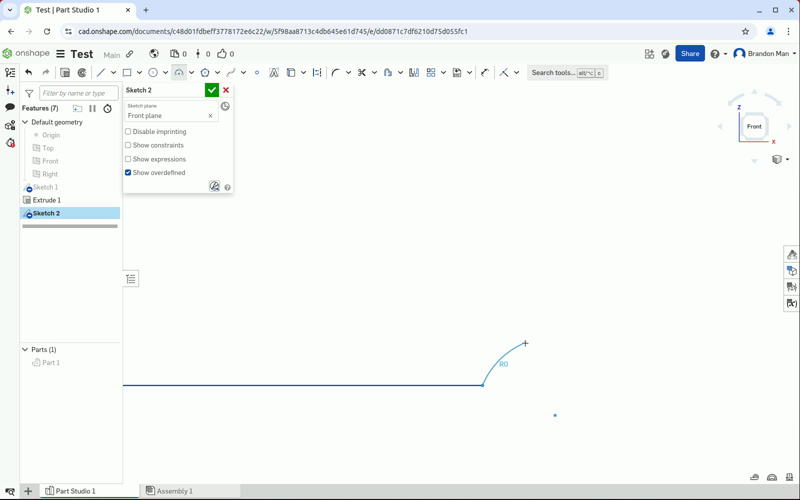
scroll(-6)
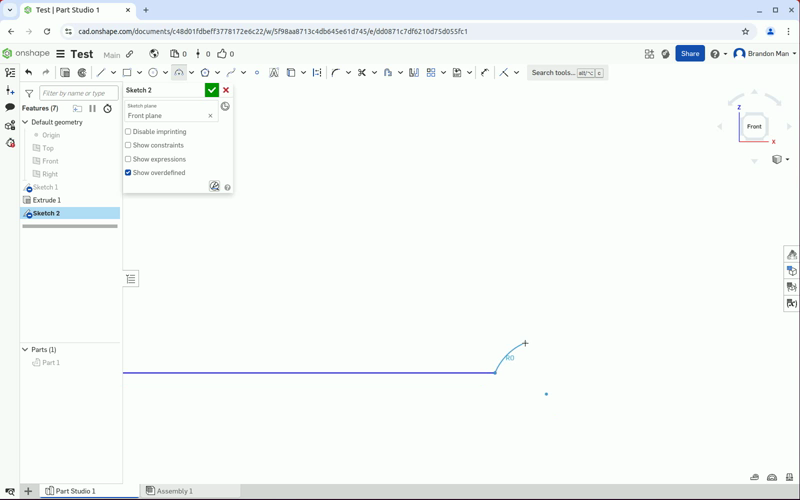
scroll(-6)
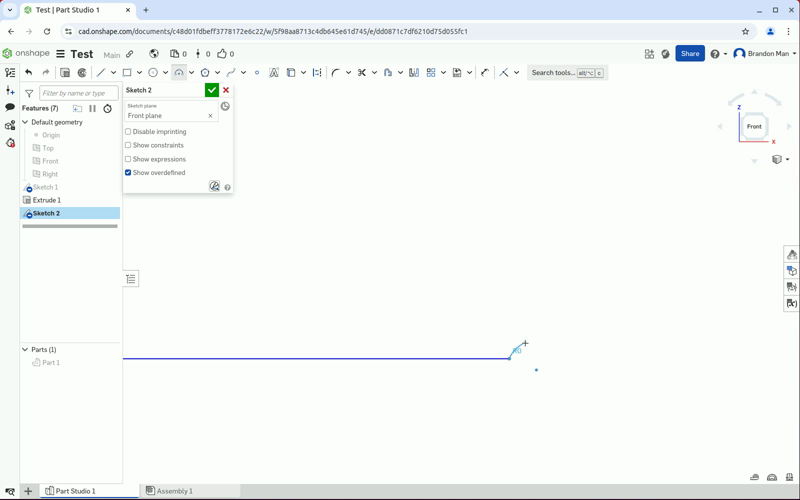
scroll(-6)
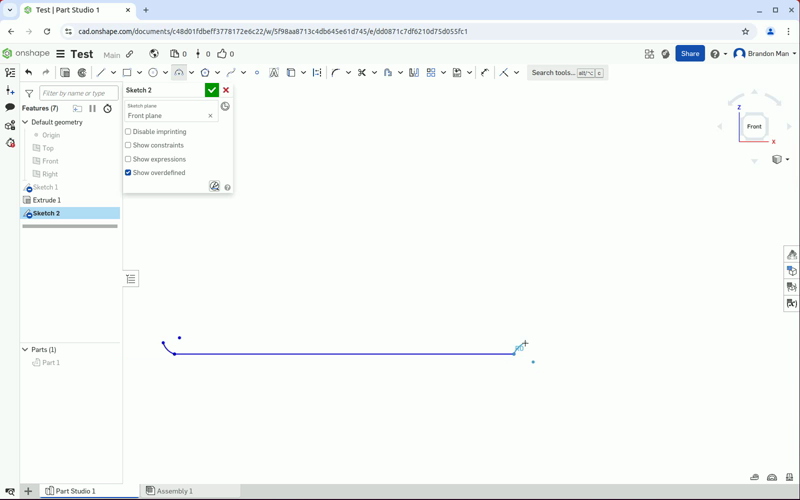
scroll(-6)
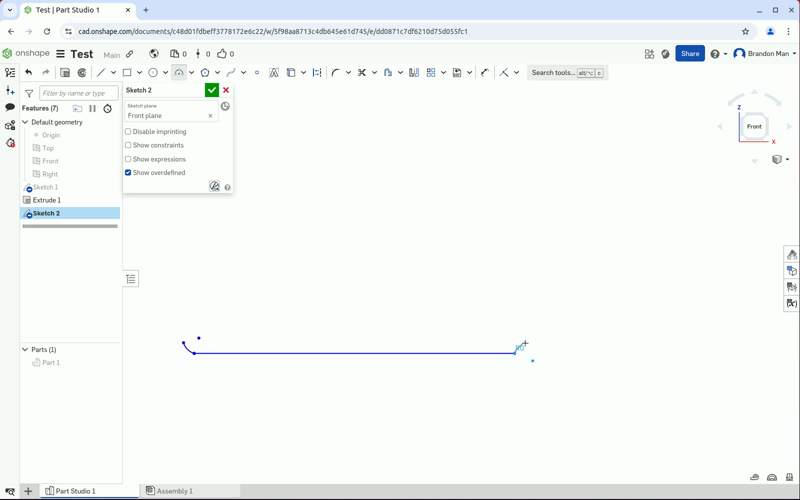
scroll(-6)
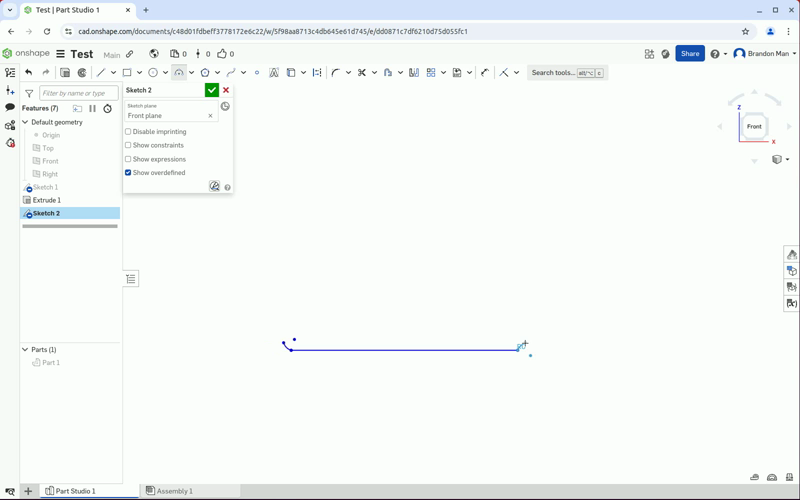
scroll(-6)
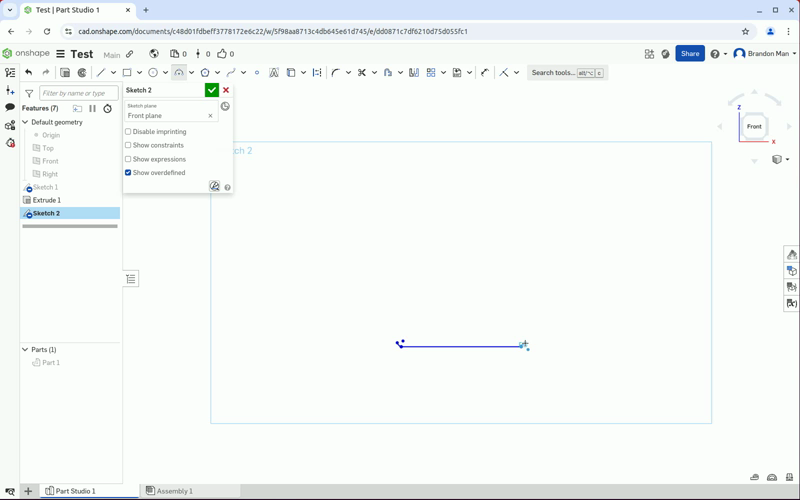
mouse_move(523, 345)
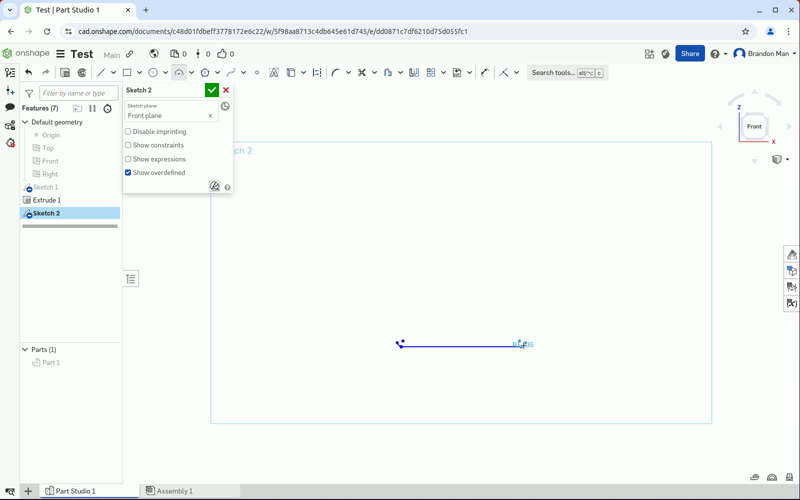
scroll(6)
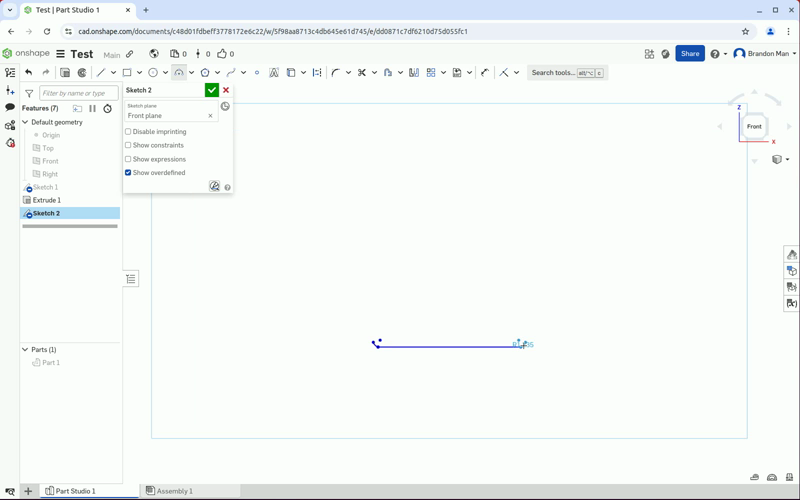
scroll(6)
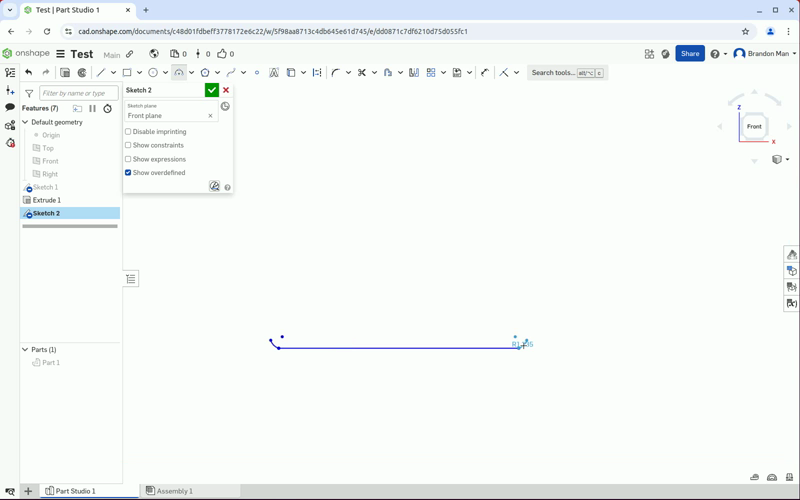
scroll(6)
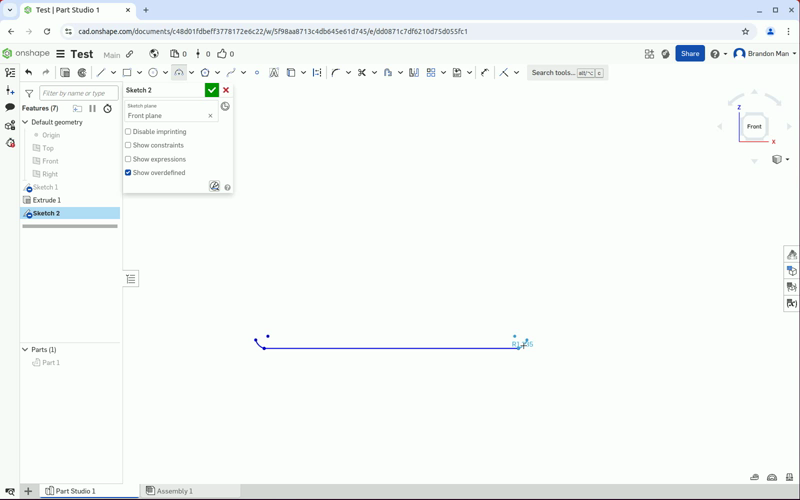
scroll(6)
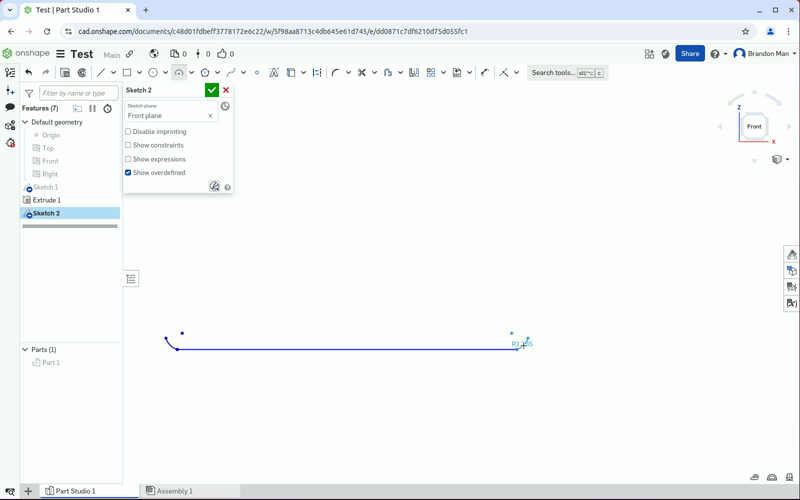
scroll(6)
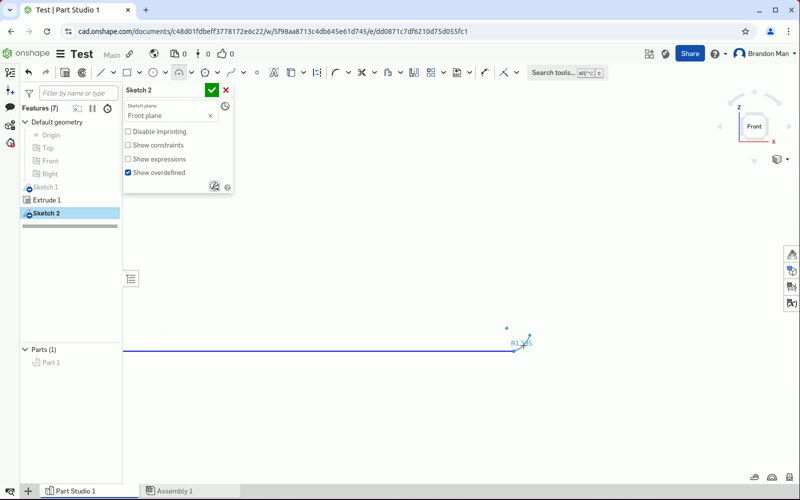
scroll(6)
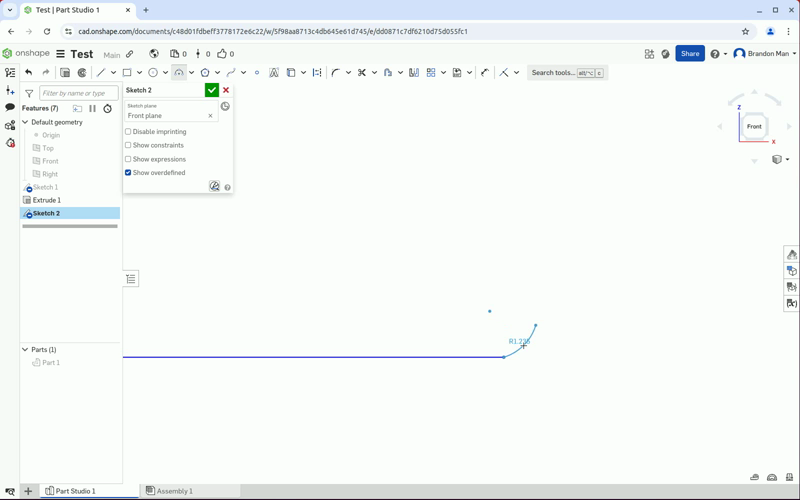
scroll(6)
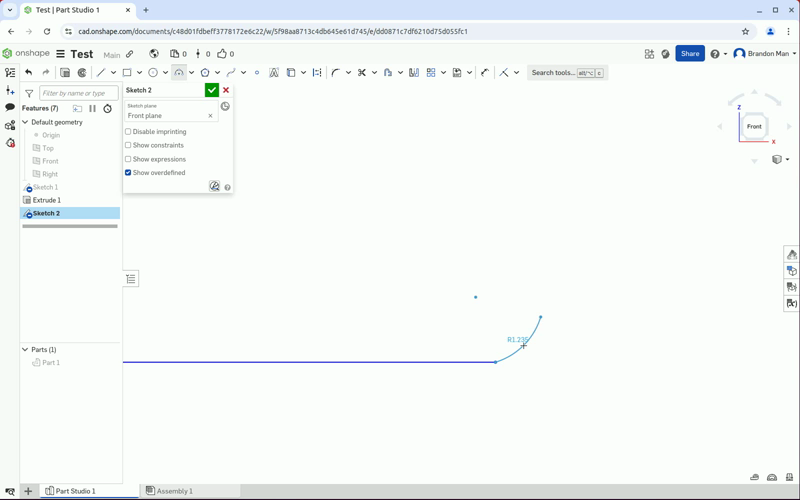
click(523, 345)
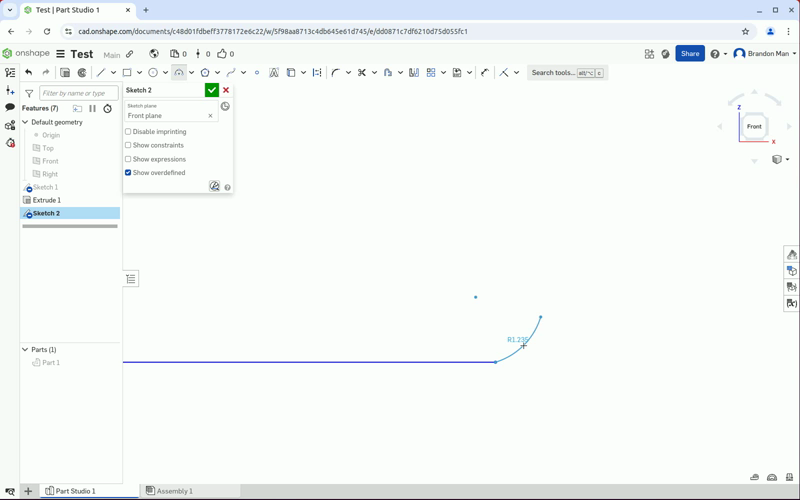
scroll(-6)
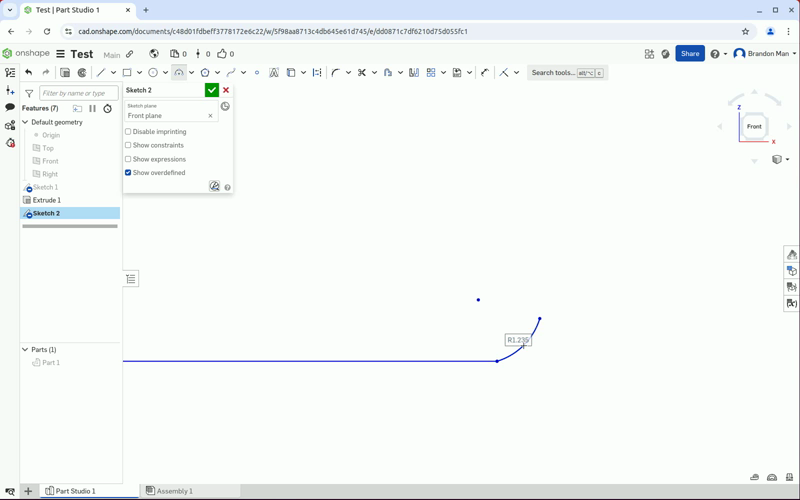
scroll(-6)
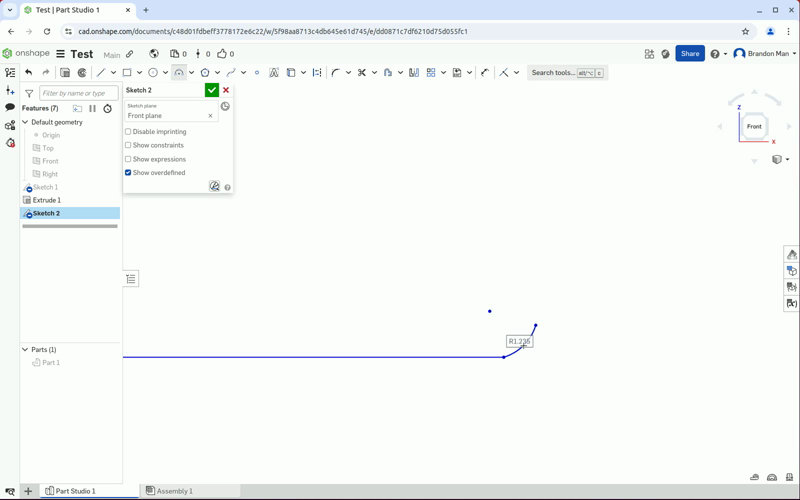
scroll(-6)
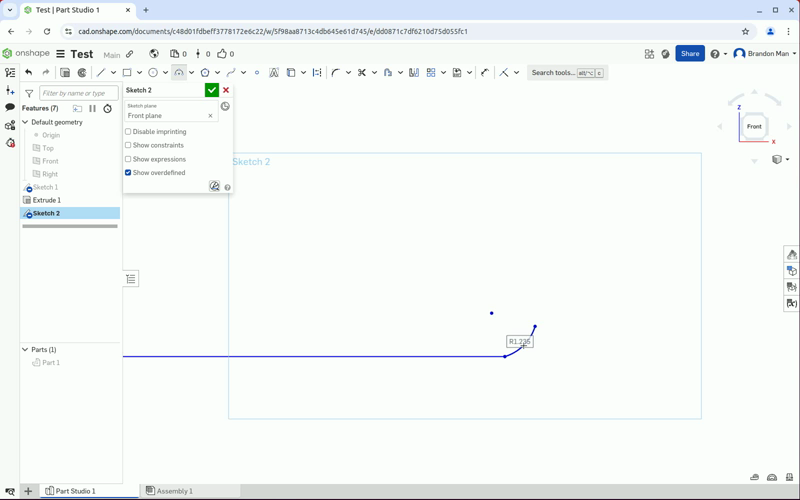
scroll(-6)
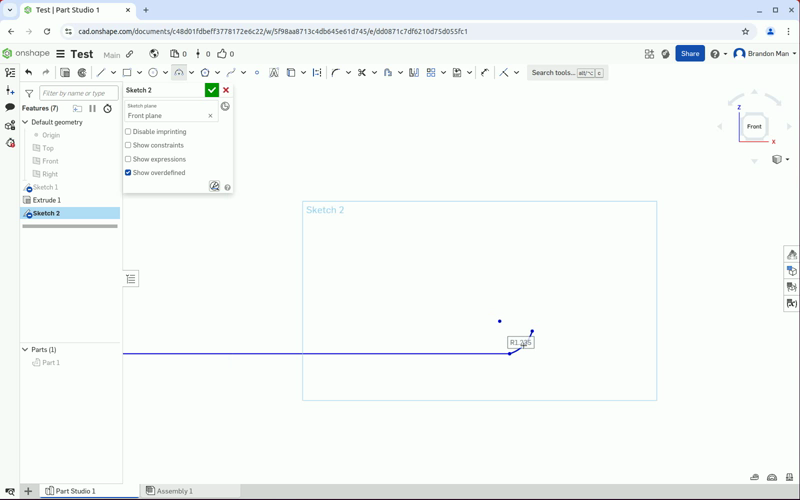
scroll(-6)
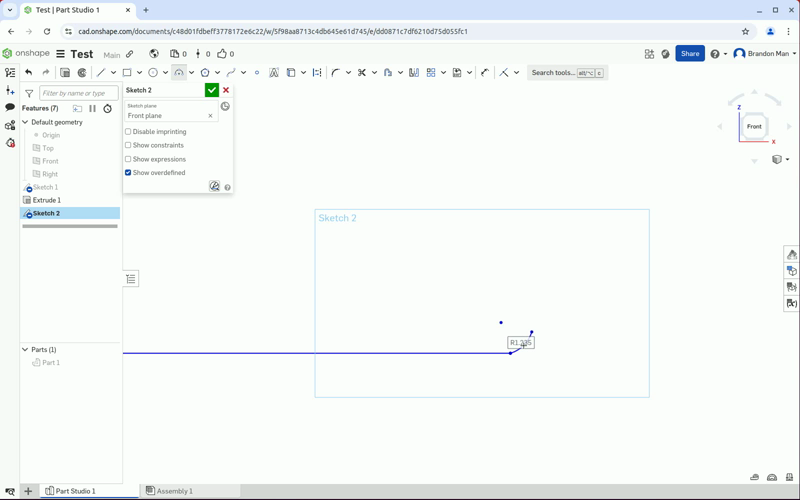
scroll(-6)
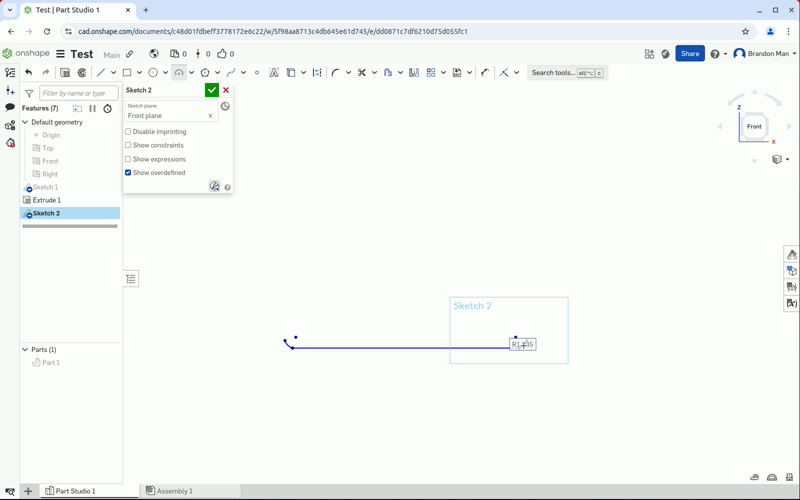
scroll(-6)
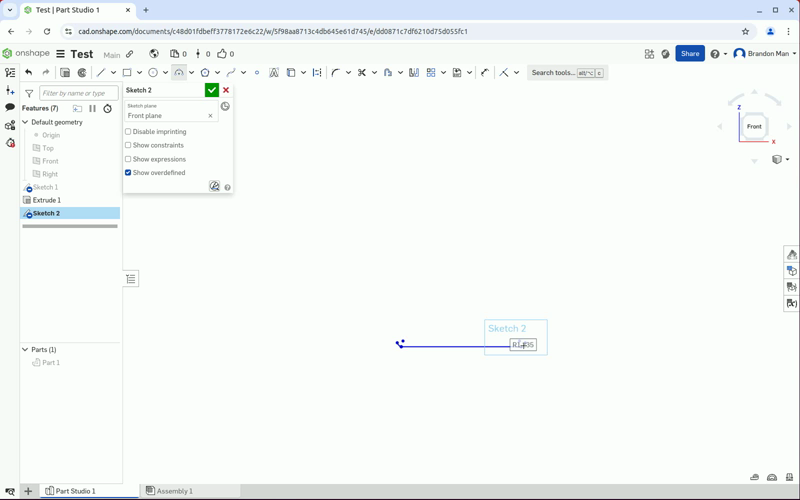
key_up(shift)
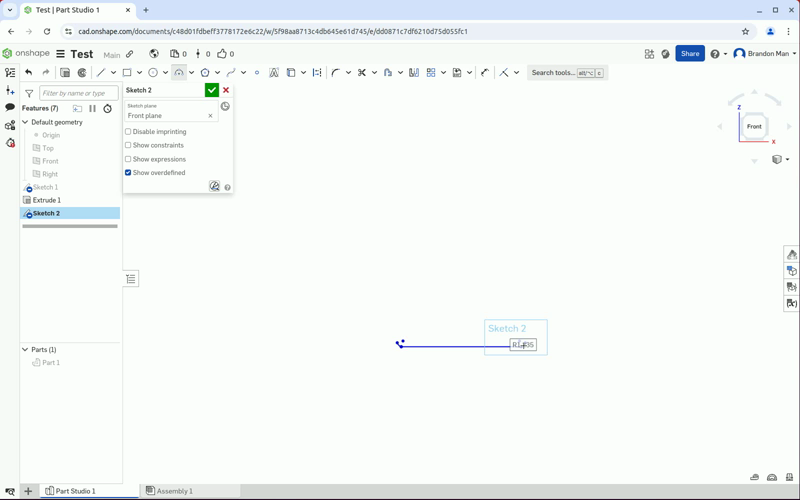
key(esc)
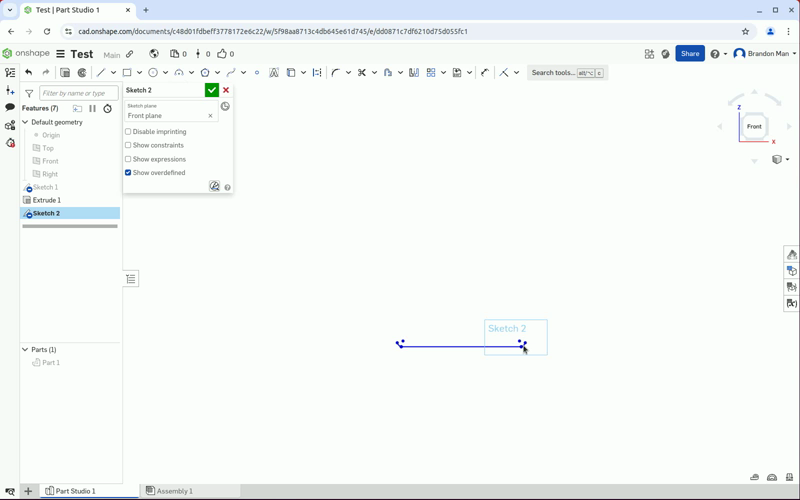
key(l)
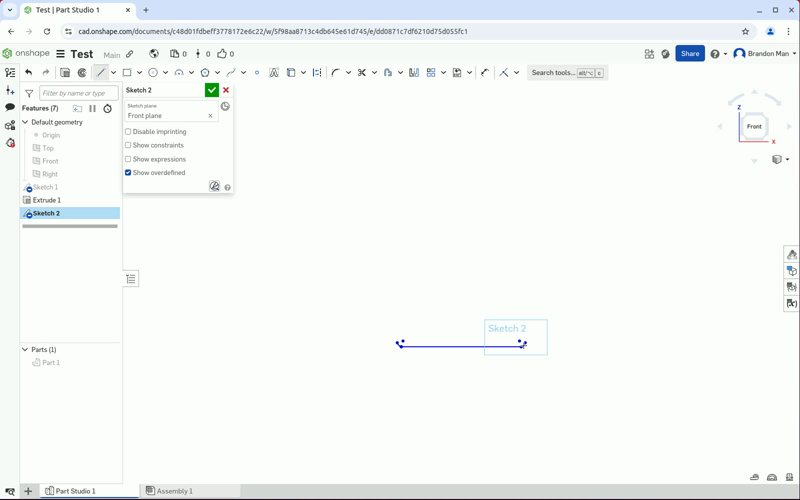
mouse_move(525, 342)
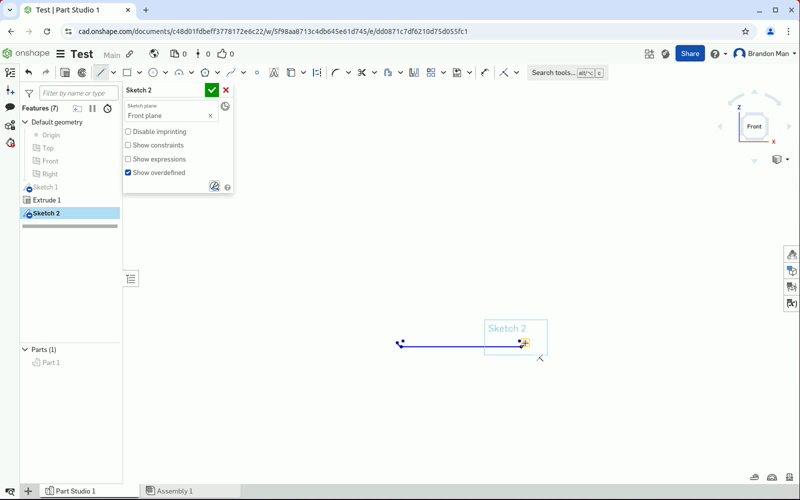
scroll(6)
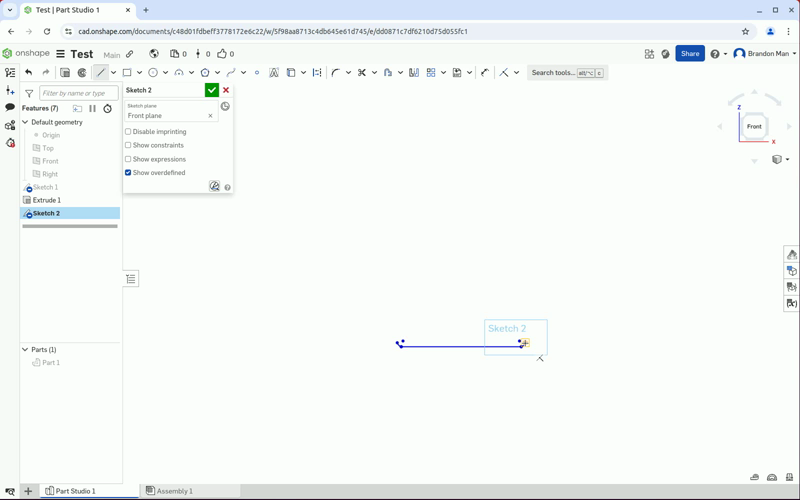
scroll(6)
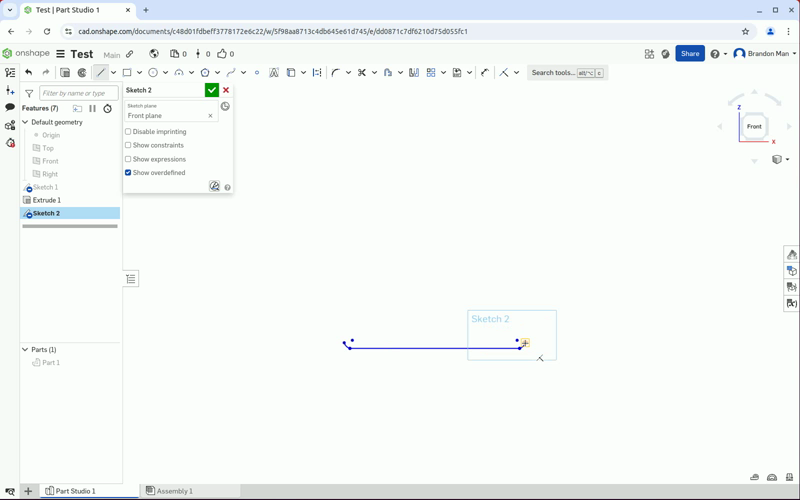
scroll(6)
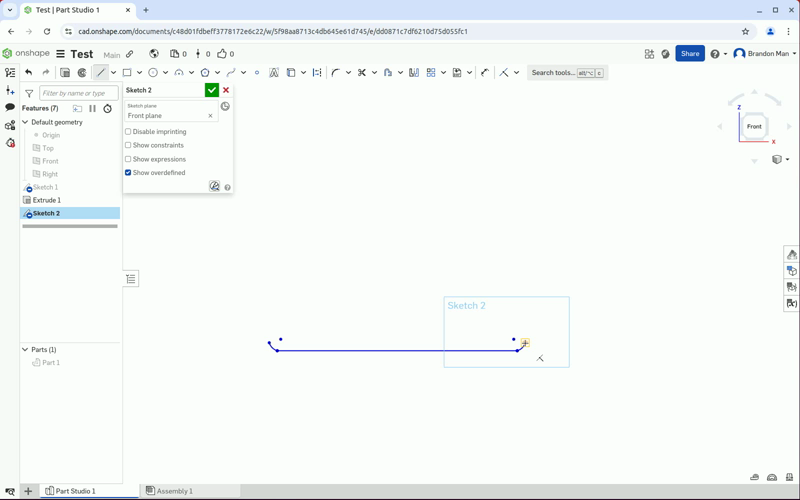
scroll(6)
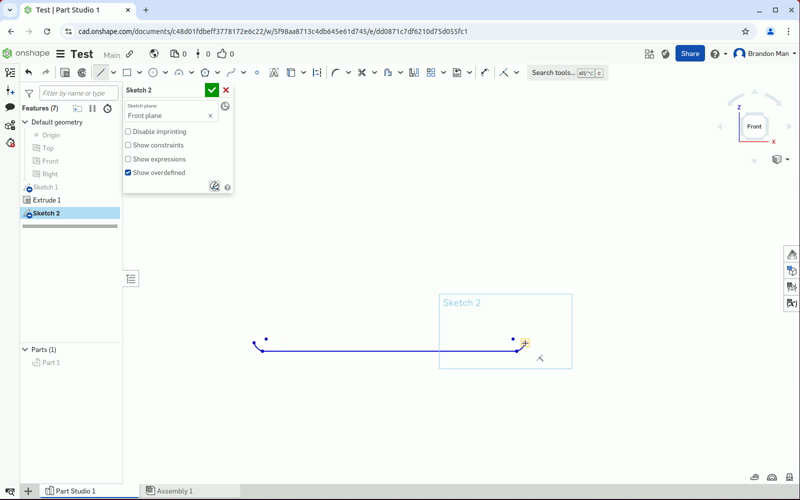
scroll(6)
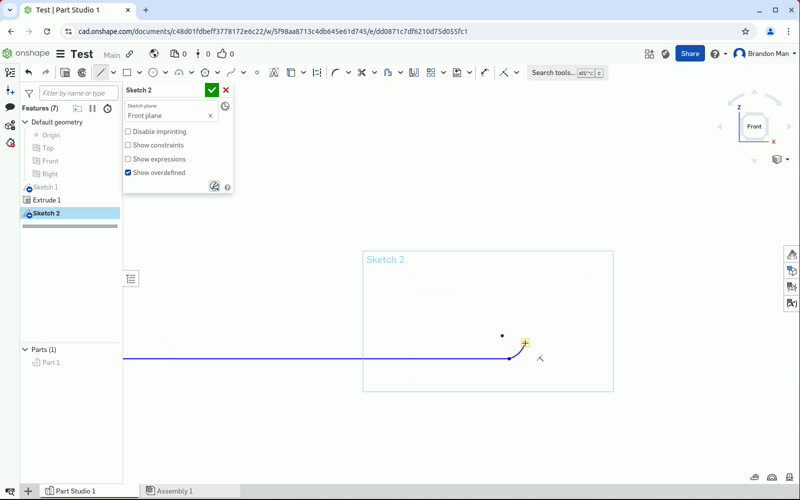
scroll(6)
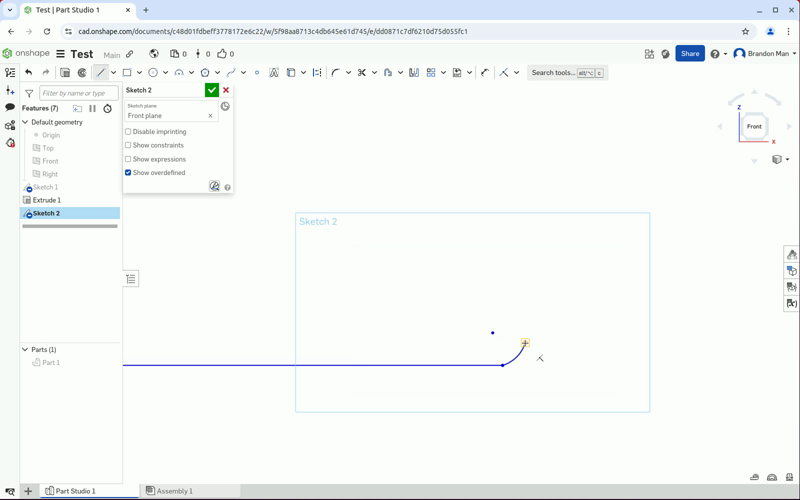
scroll(6)
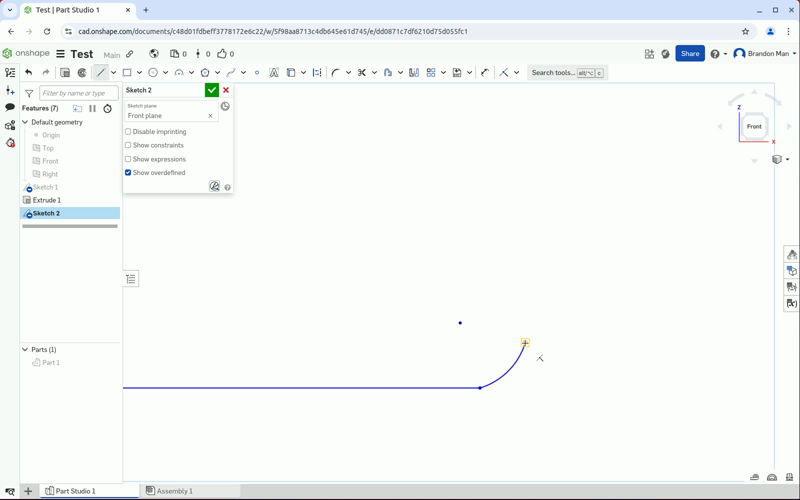
click(525, 342)
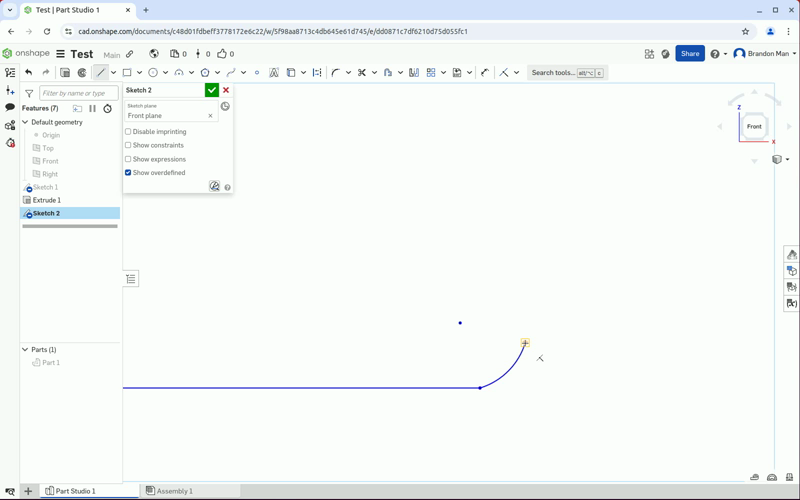
scroll(-6)
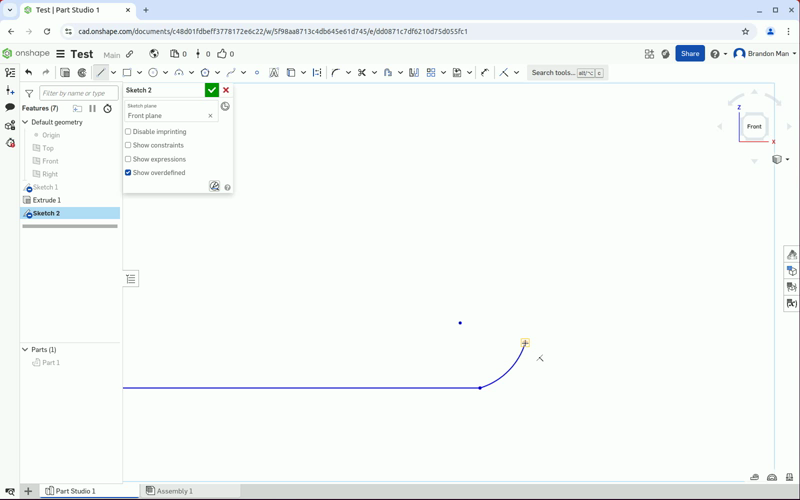
scroll(-6)
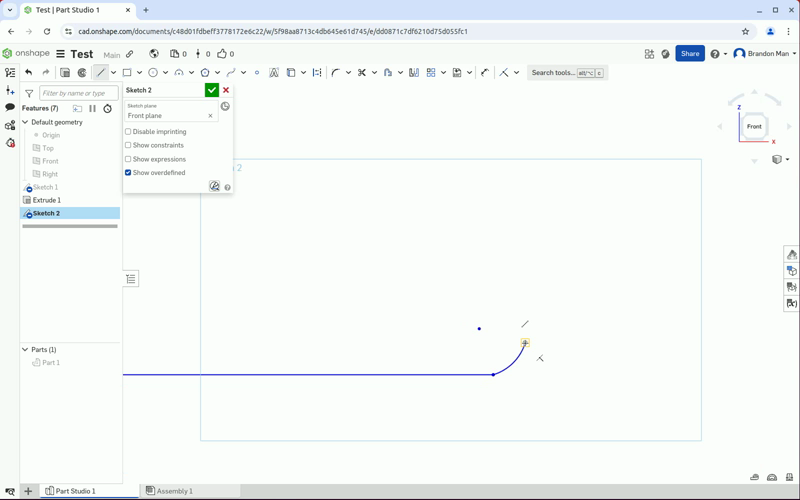
scroll(-6)
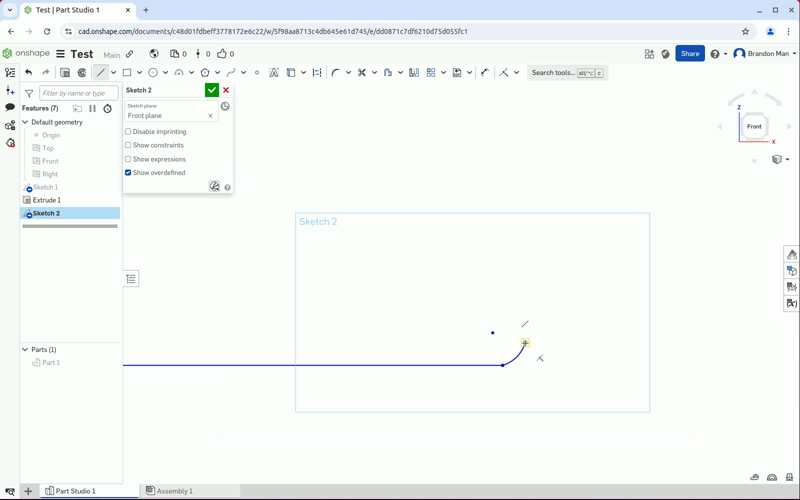
scroll(-6)
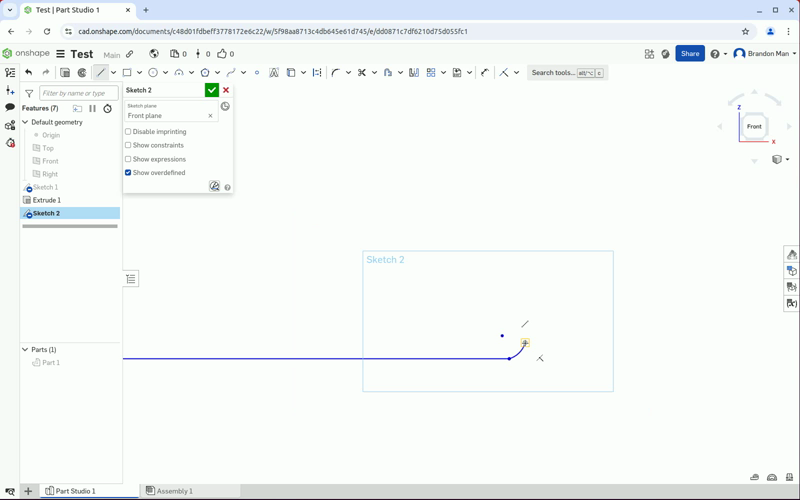
scroll(-6)
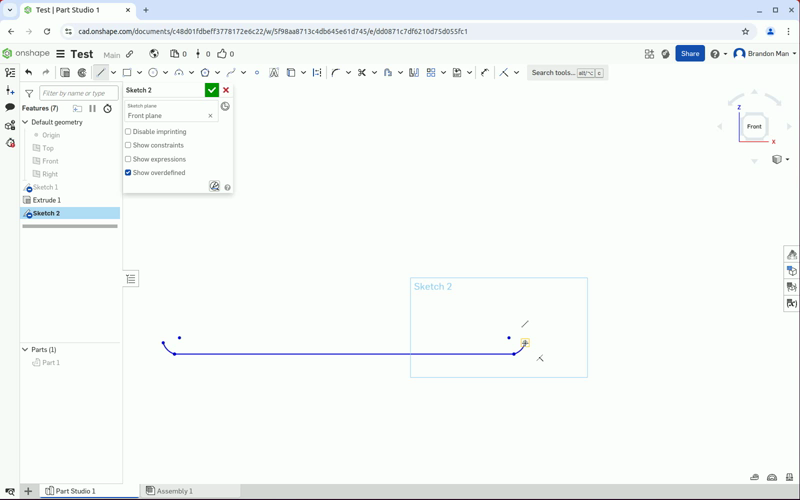
scroll(-6)
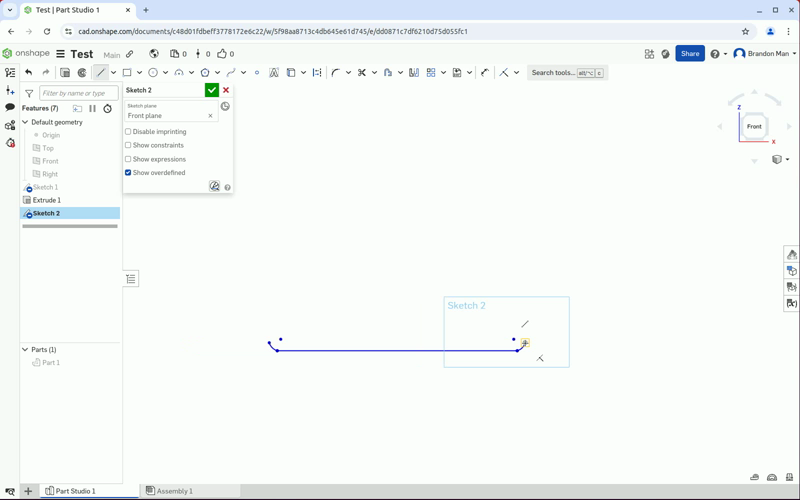
scroll(-6)
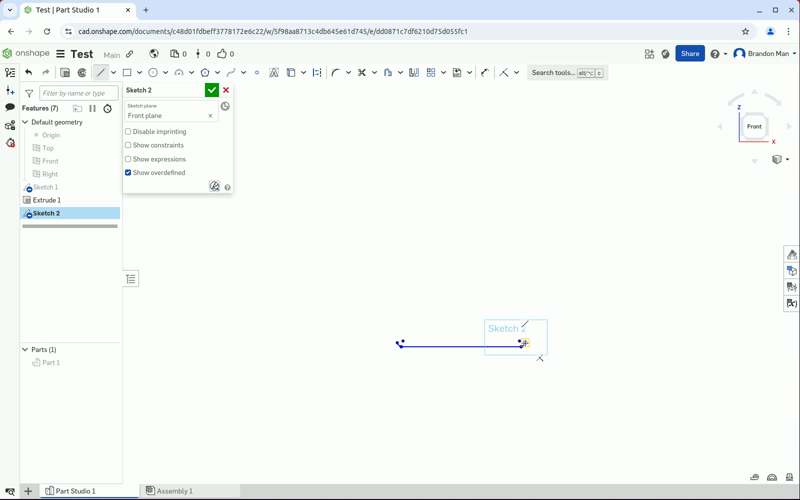
key_down(shift)
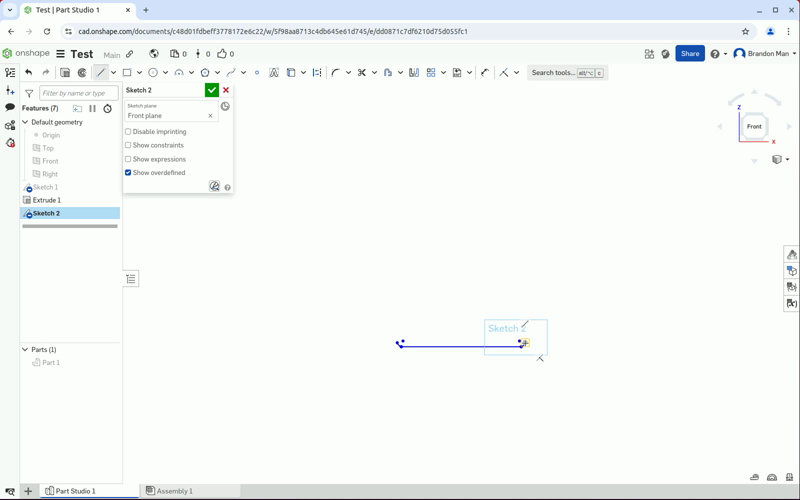
mouse_move(525, 223)
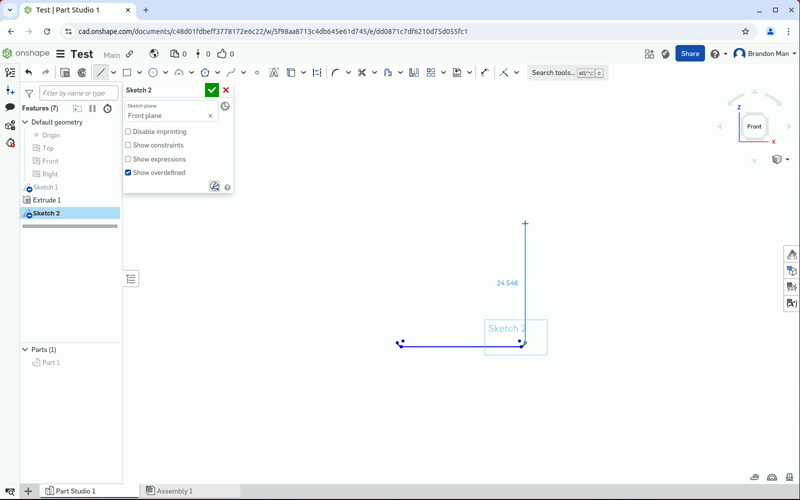
click(525, 223)
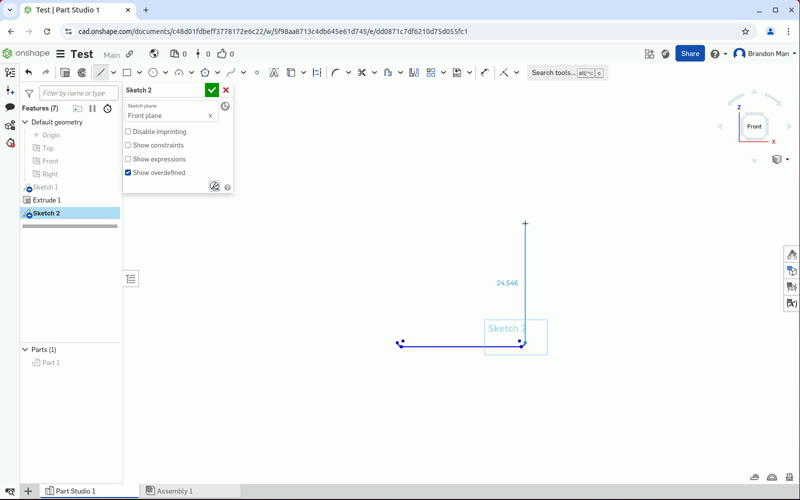
key_up(shift)
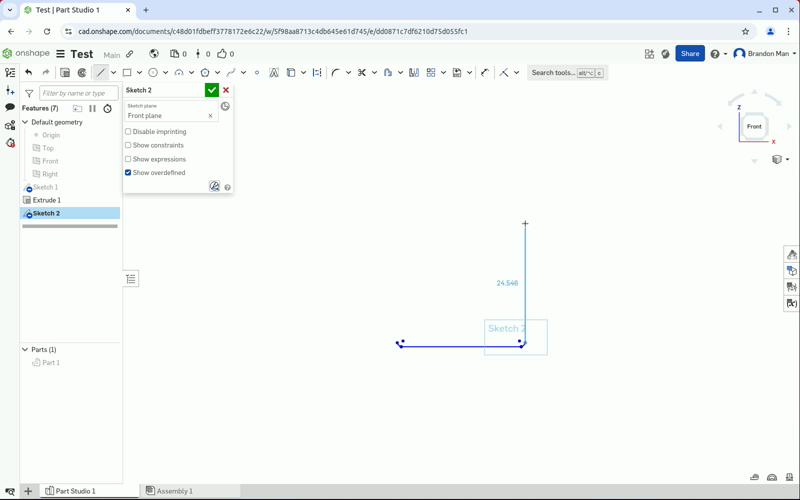
key(esc)
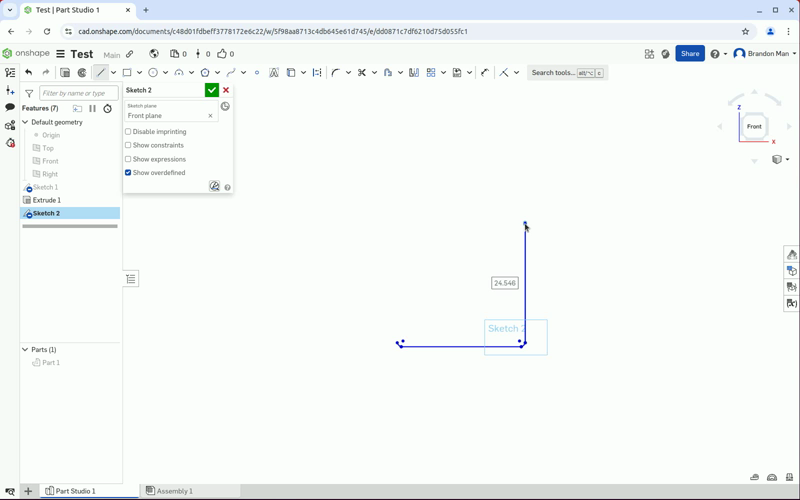
key(a)
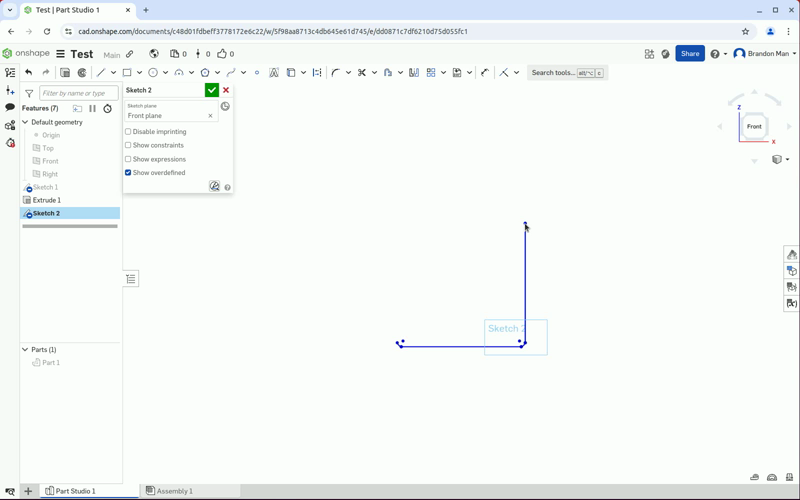
mouse_move(525, 223)
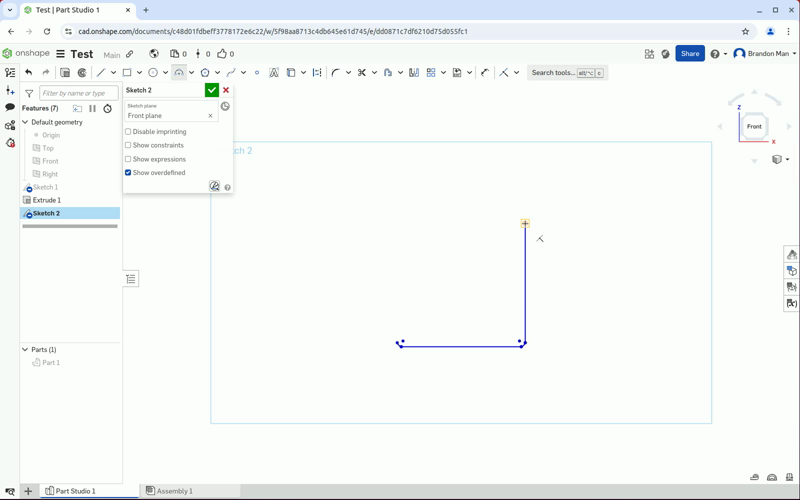
click(525, 223)
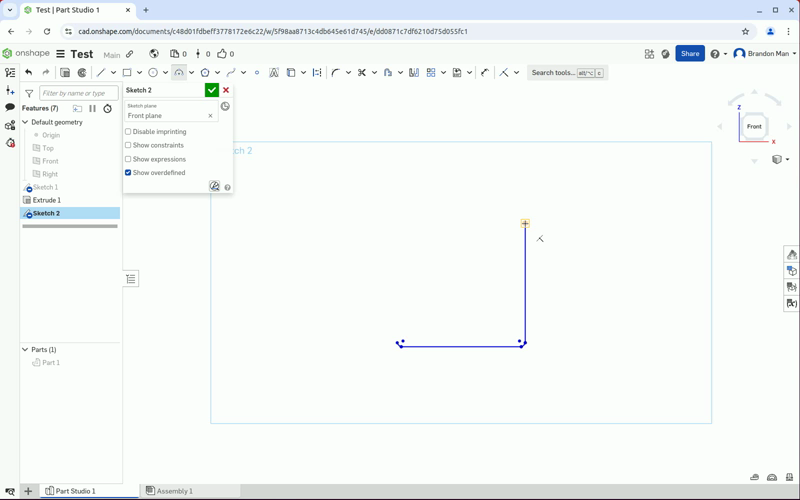
key_down(shift)
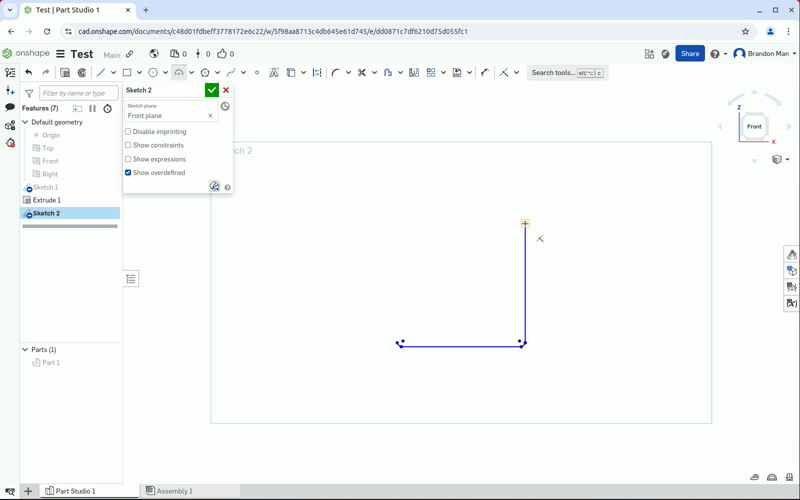
mouse_move(521, 219)
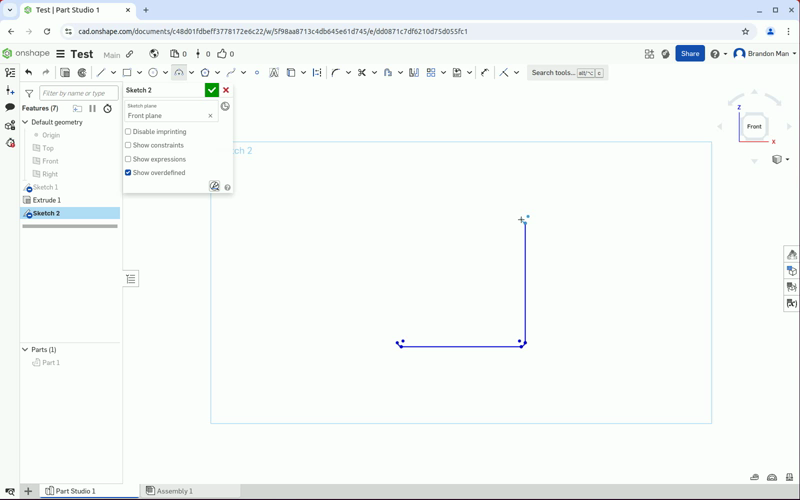
scroll(6)
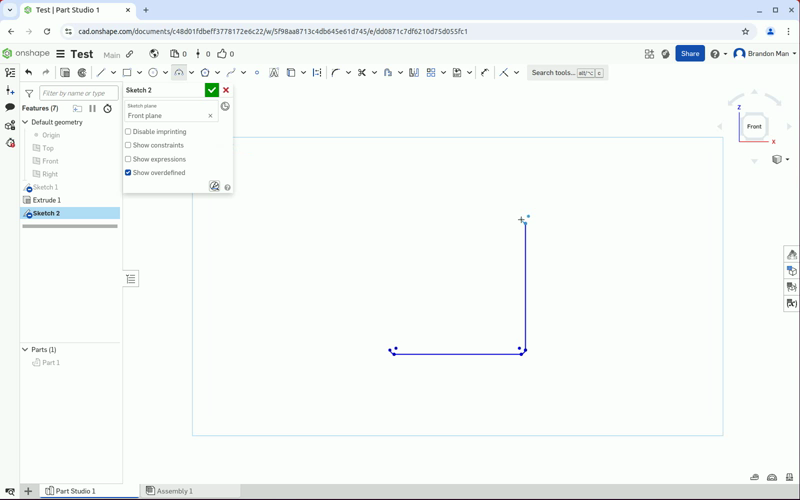
scroll(6)
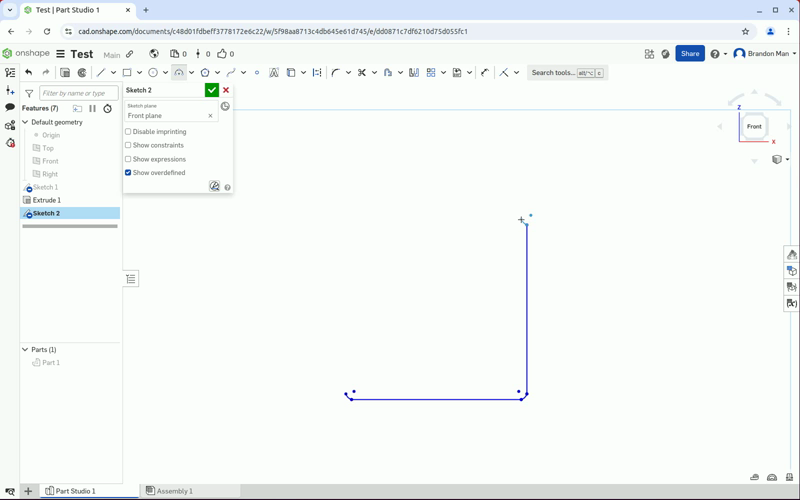
scroll(6)
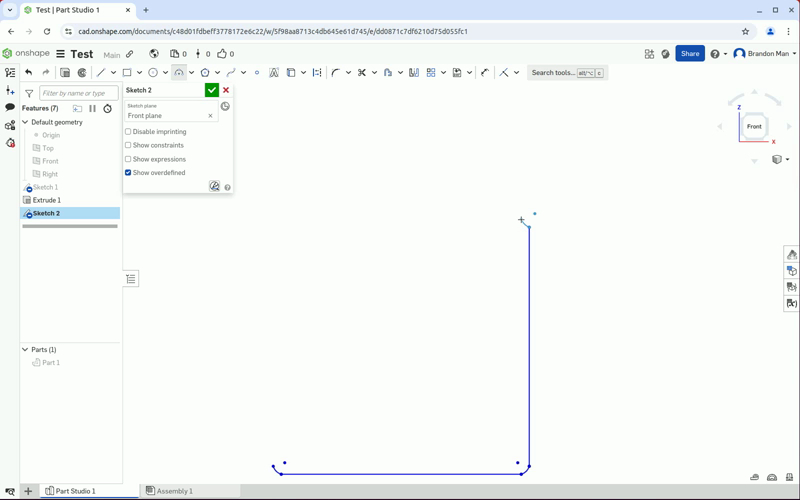
scroll(6)
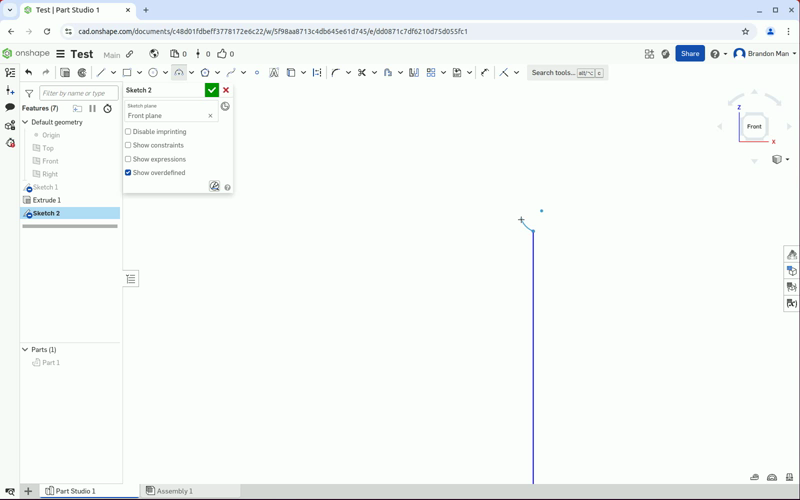
scroll(6)
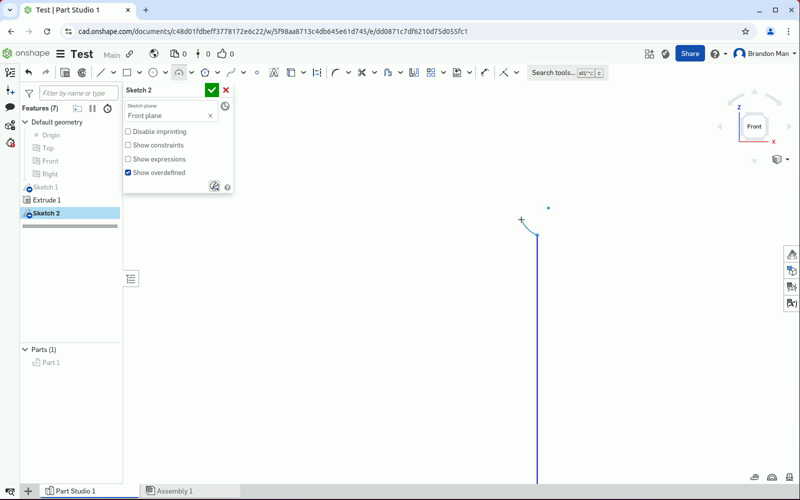
scroll(6)
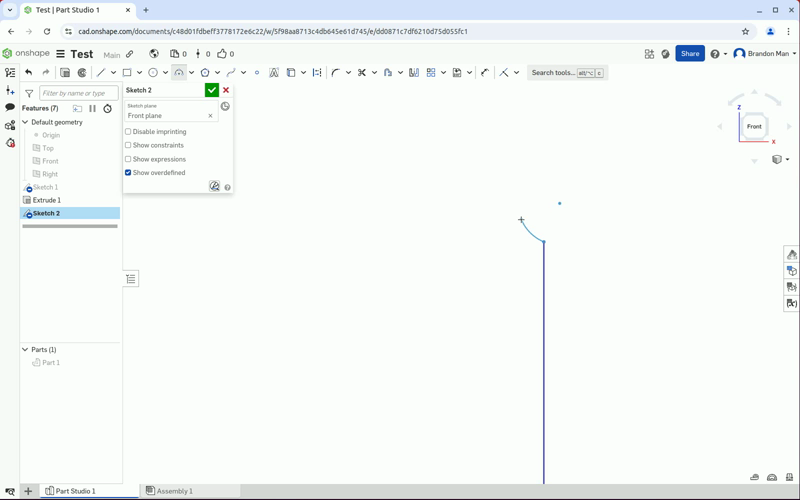
scroll(6)
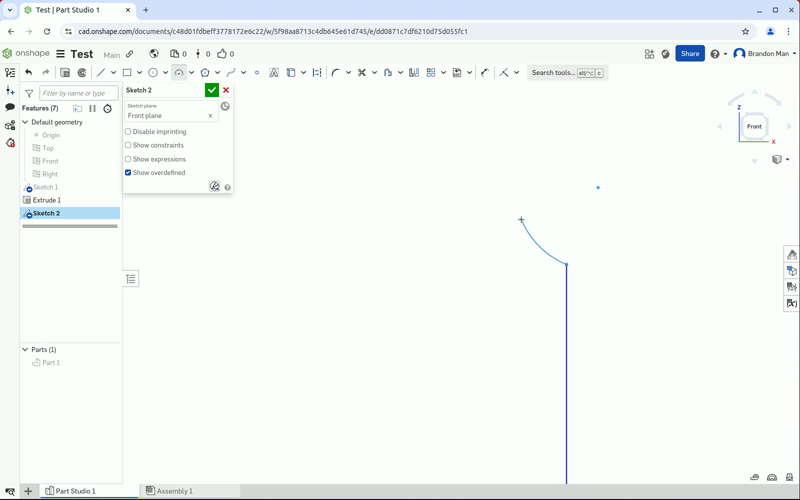
click(521, 219)
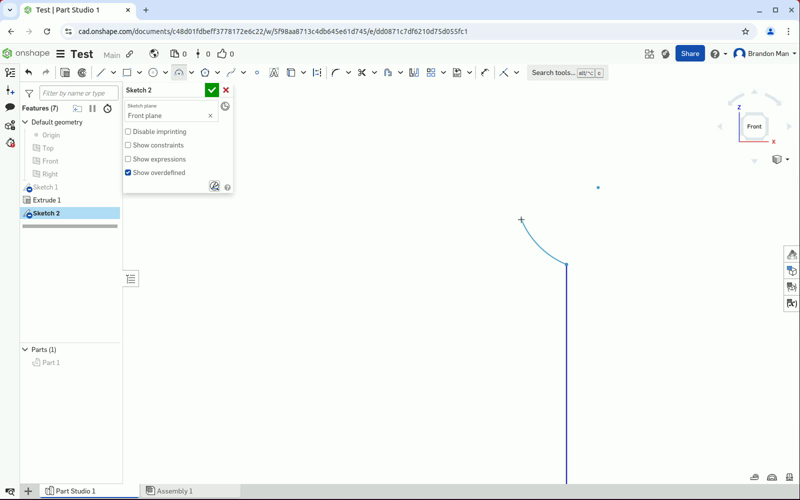
scroll(-6)
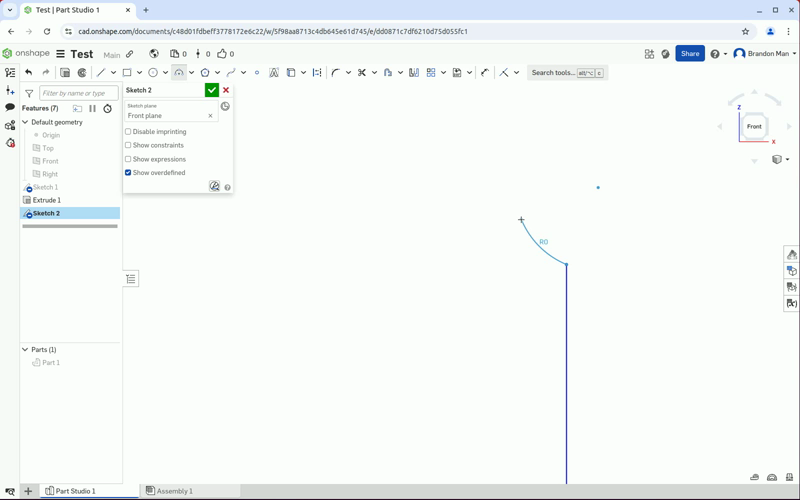
scroll(-6)
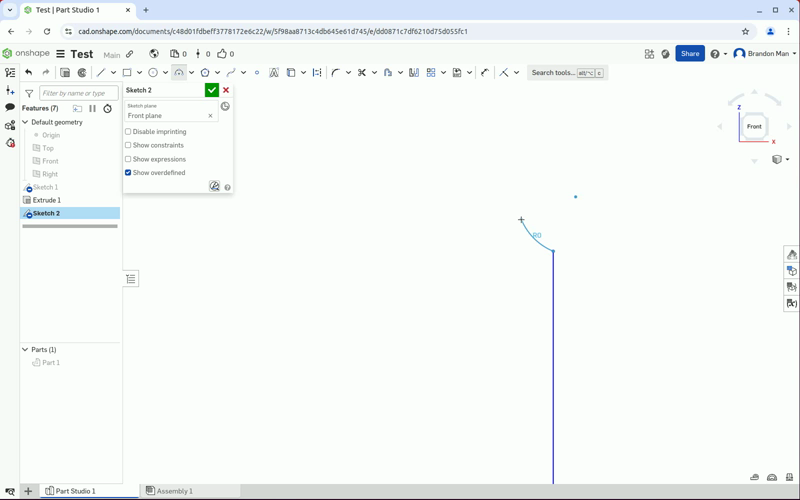
scroll(-6)
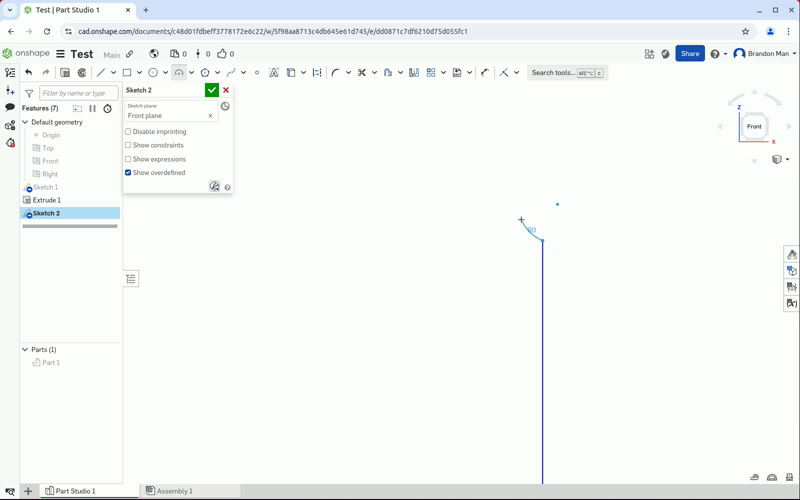
scroll(-6)
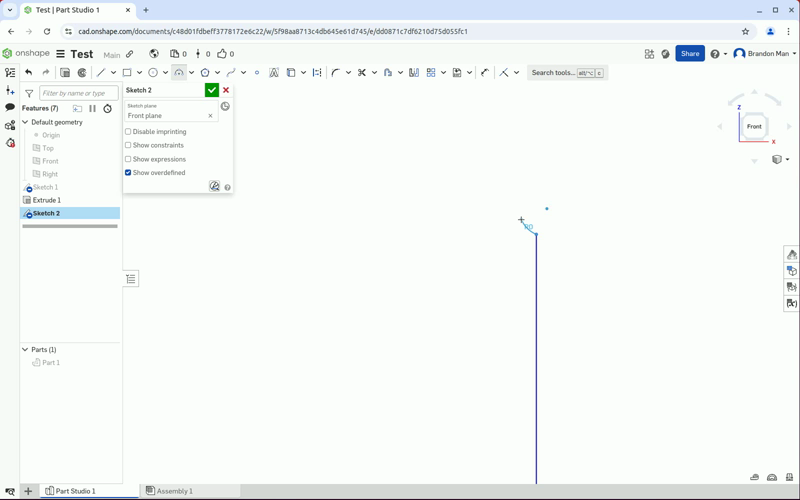
scroll(-6)
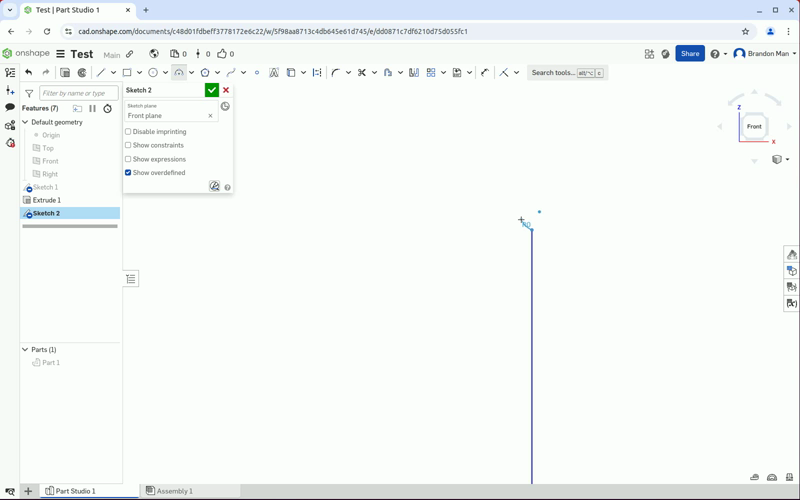
scroll(-6)
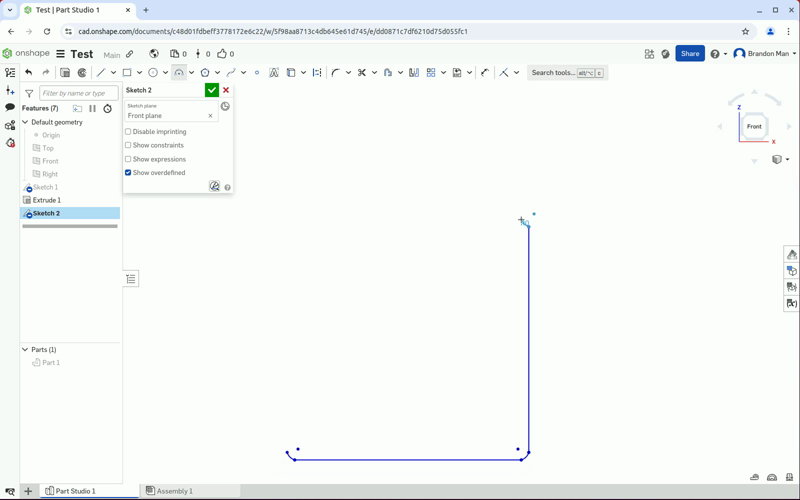
scroll(-6)
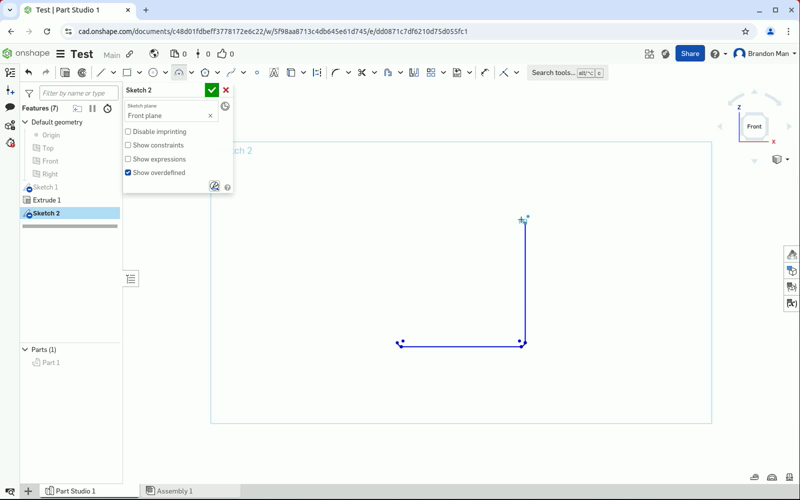
mouse_move(523, 220)
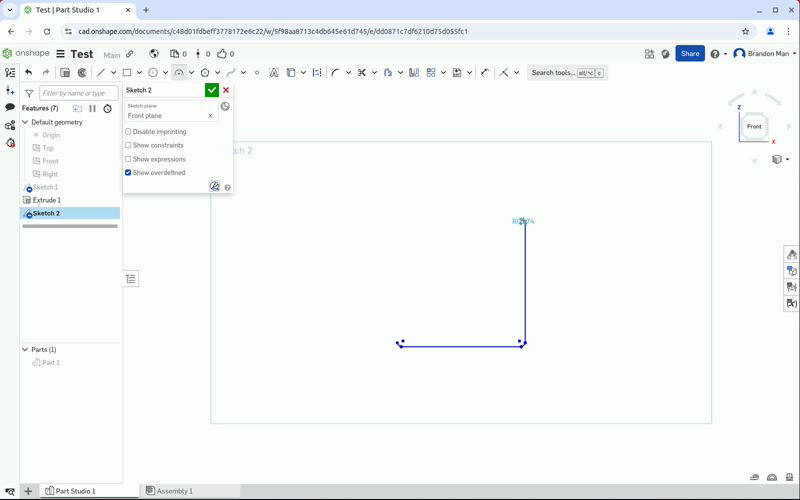
scroll(6)
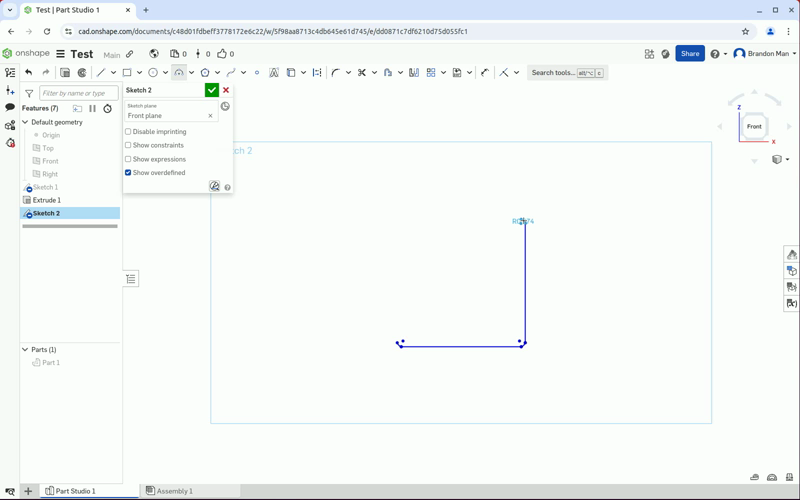
scroll(6)
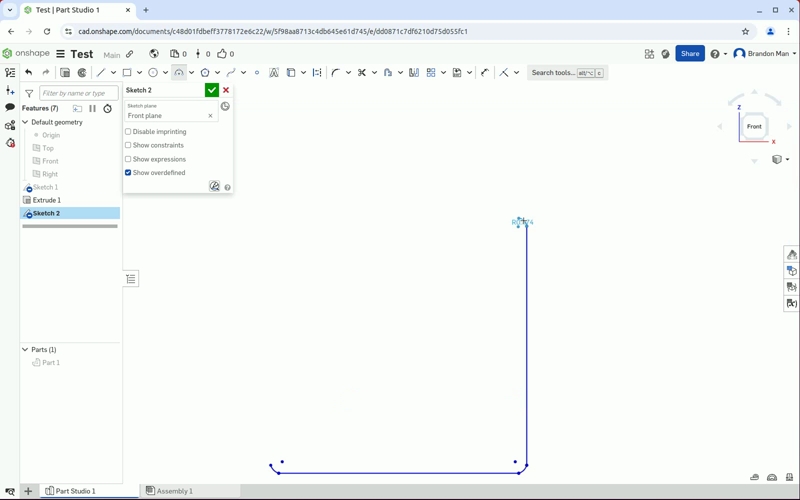
scroll(6)
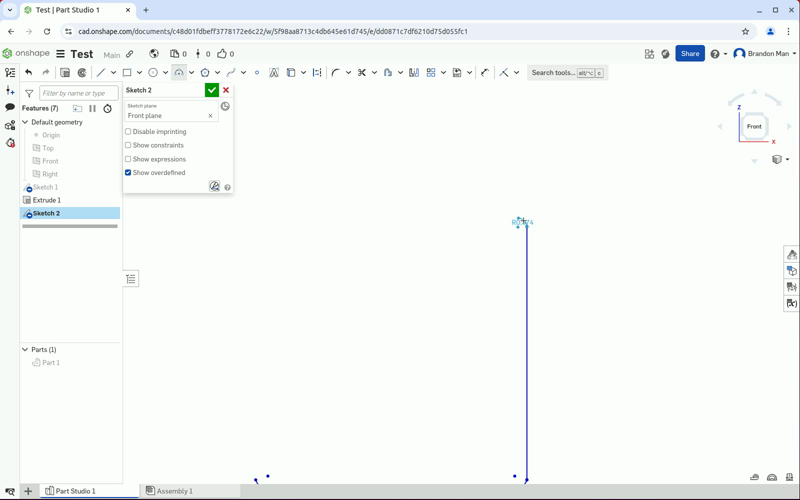
scroll(6)
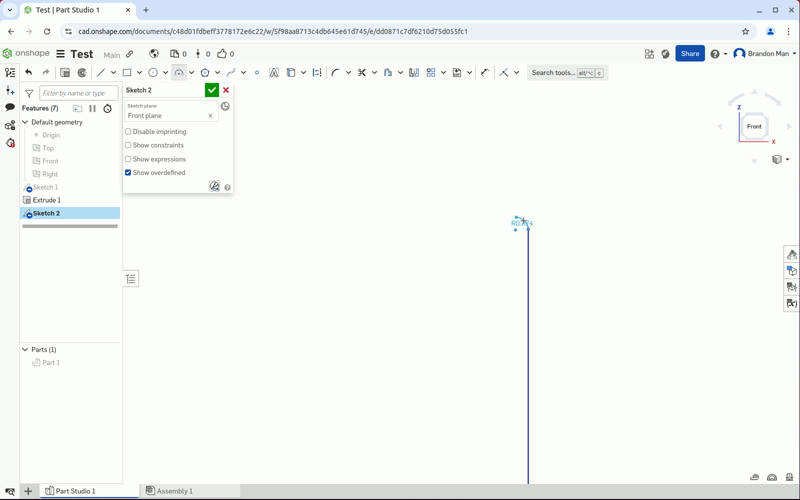
scroll(6)
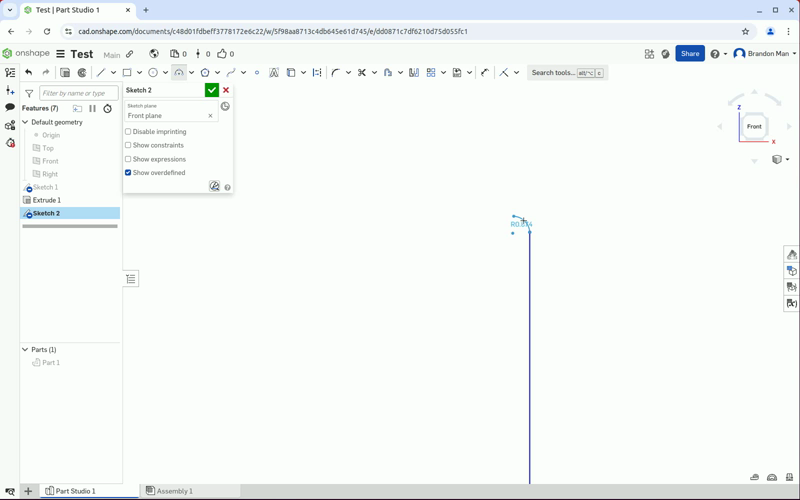
scroll(6)
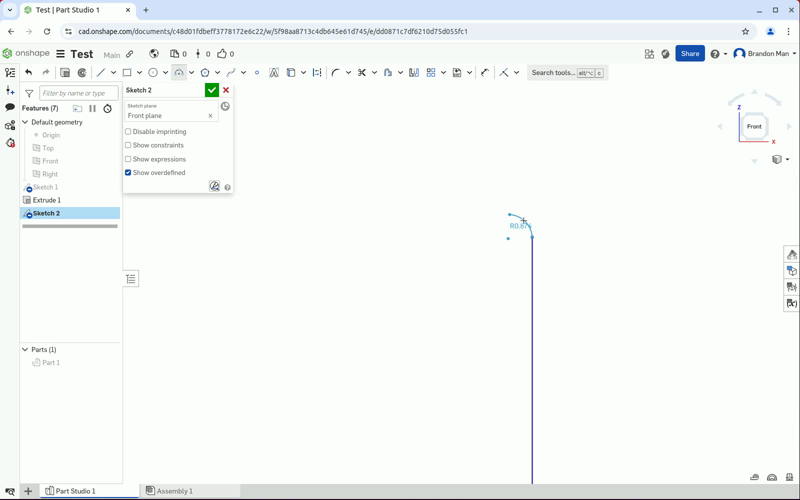
scroll(6)
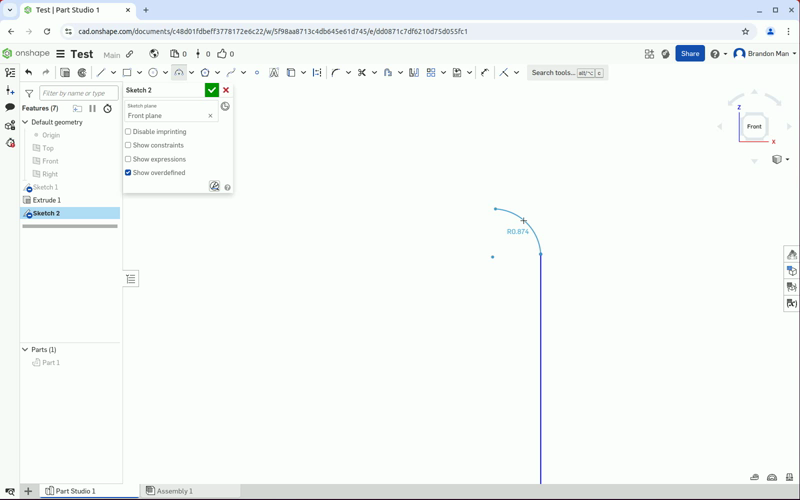
click(523, 220)
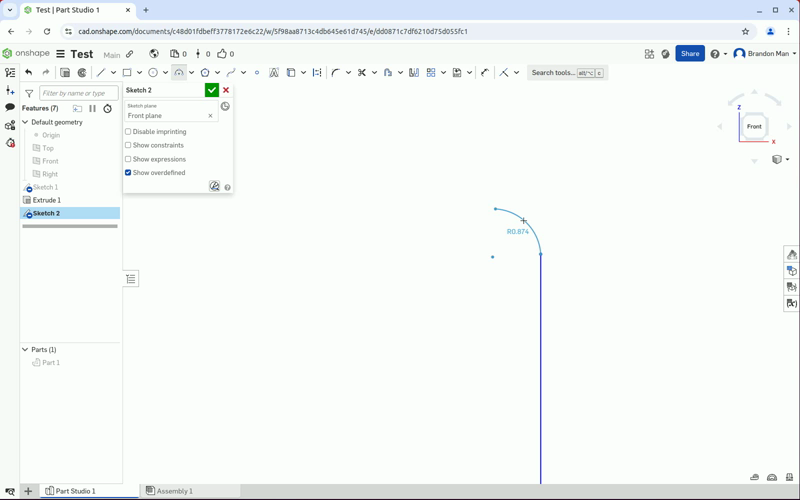
scroll(-6)
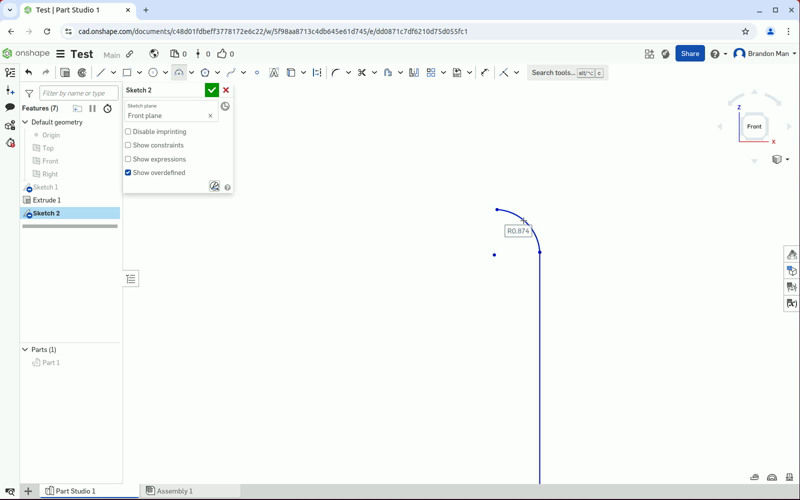
scroll(-6)
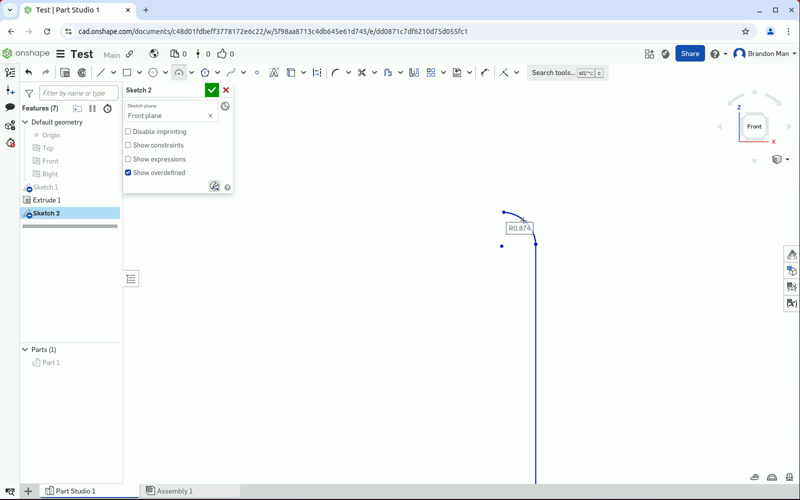
scroll(-6)
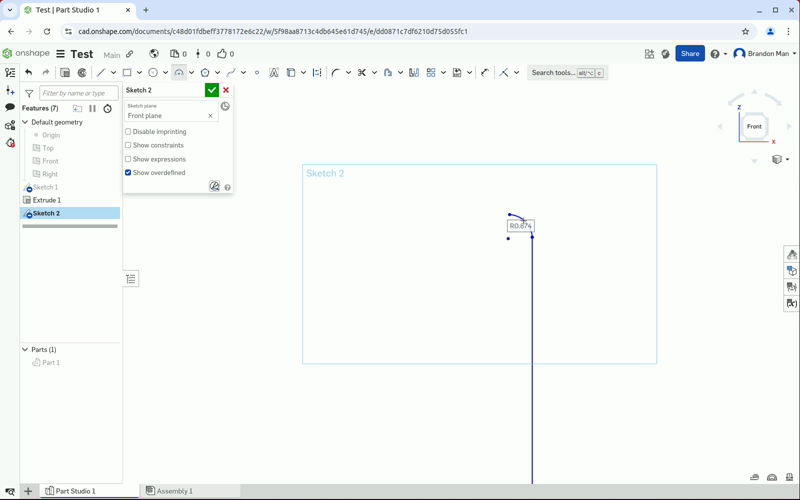
scroll(-6)
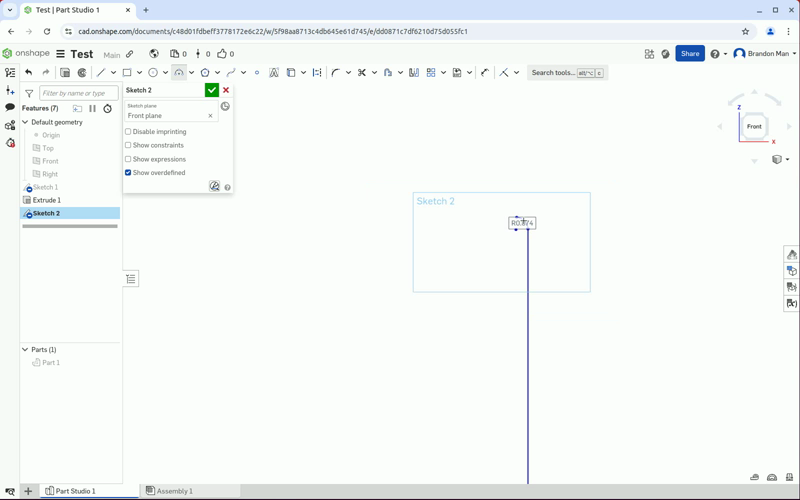
scroll(-6)
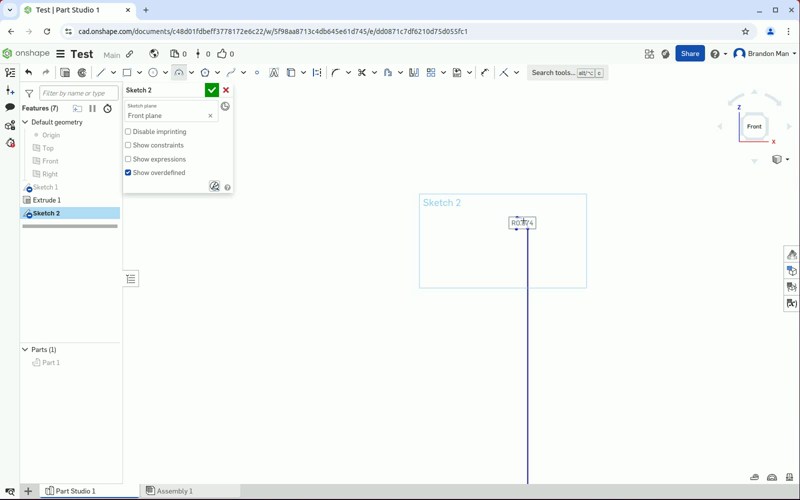
scroll(-6)
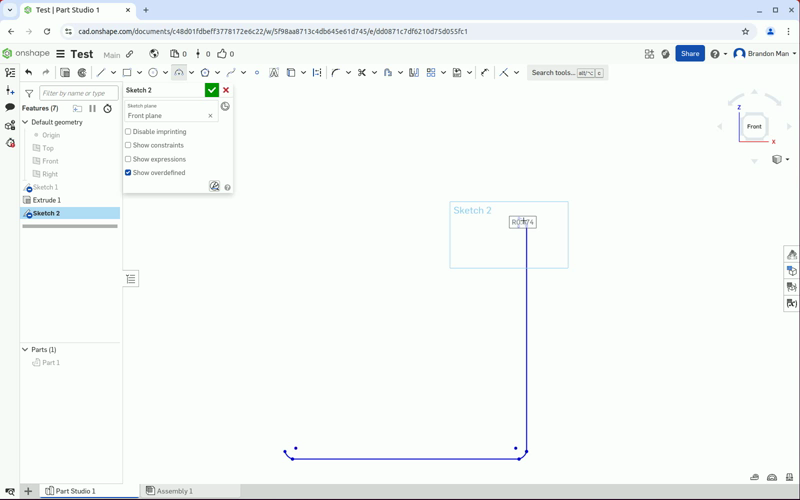
scroll(-6)
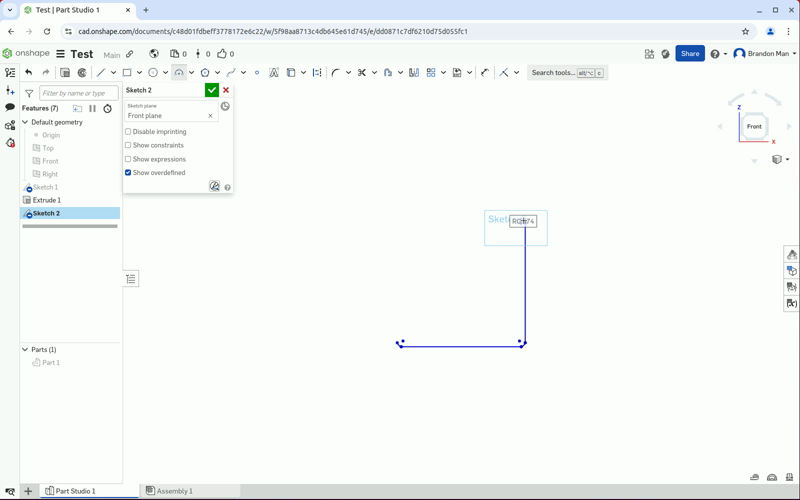
key_up(shift)
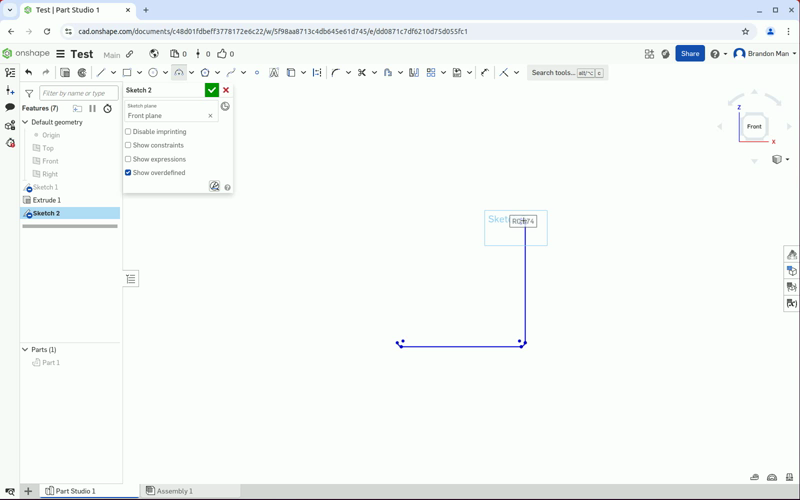
key(esc)
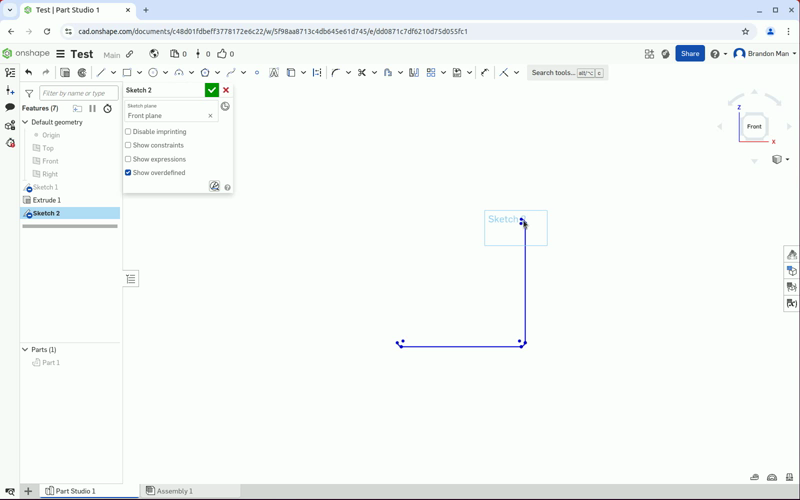
key(l)
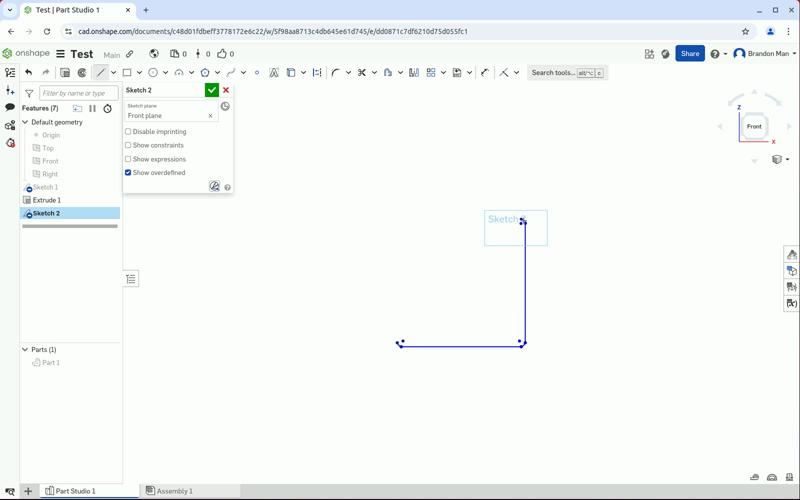
mouse_move(521, 219)
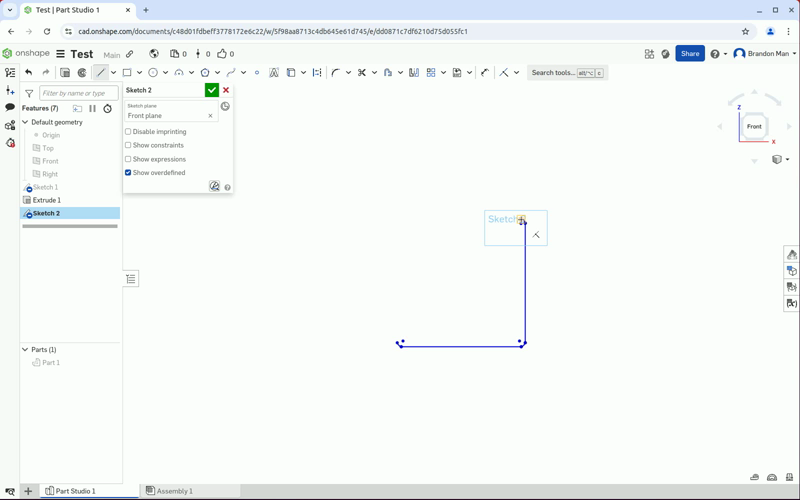
scroll(6)
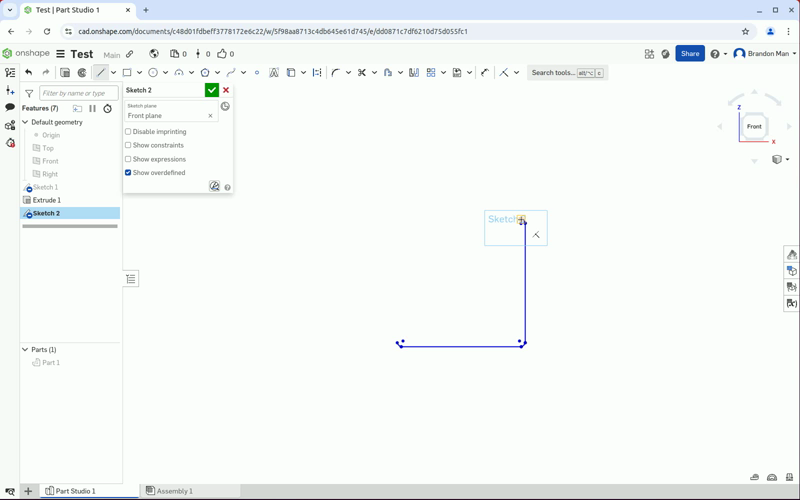
scroll(6)
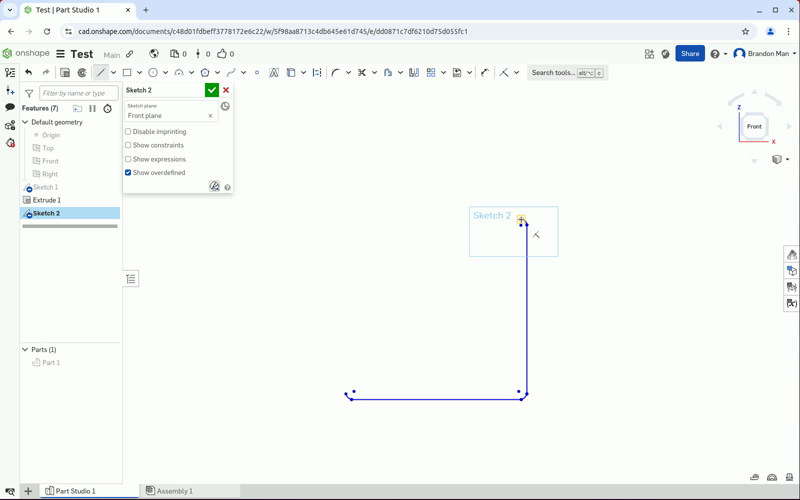
scroll(6)
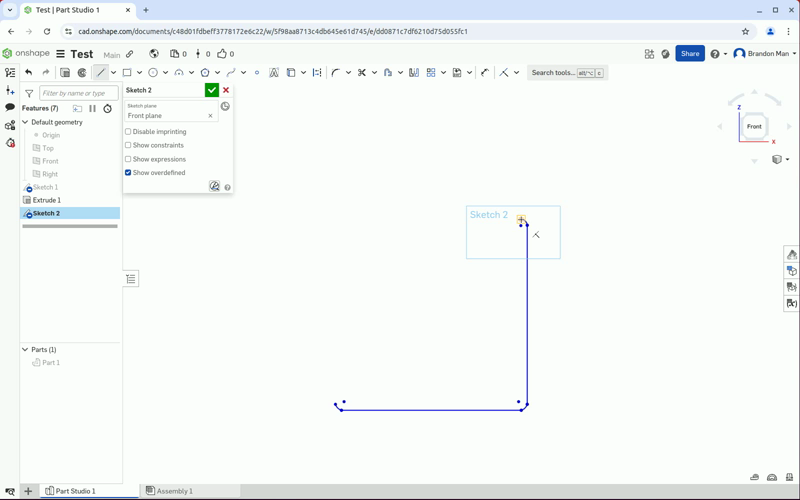
scroll(6)
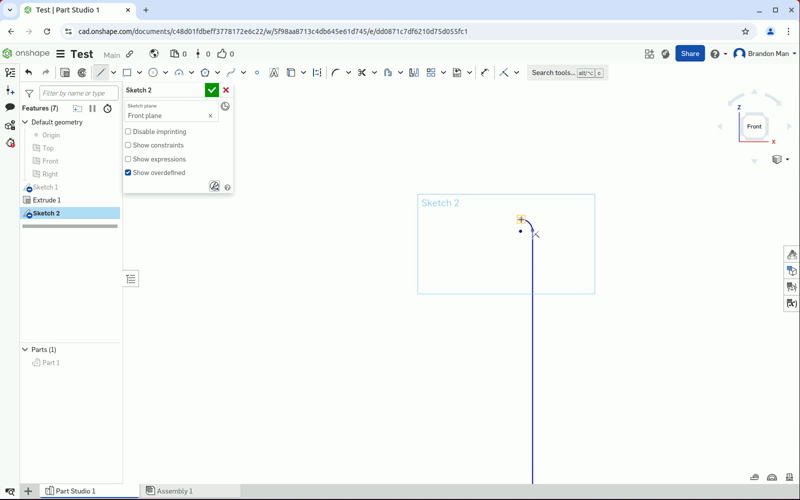
scroll(6)
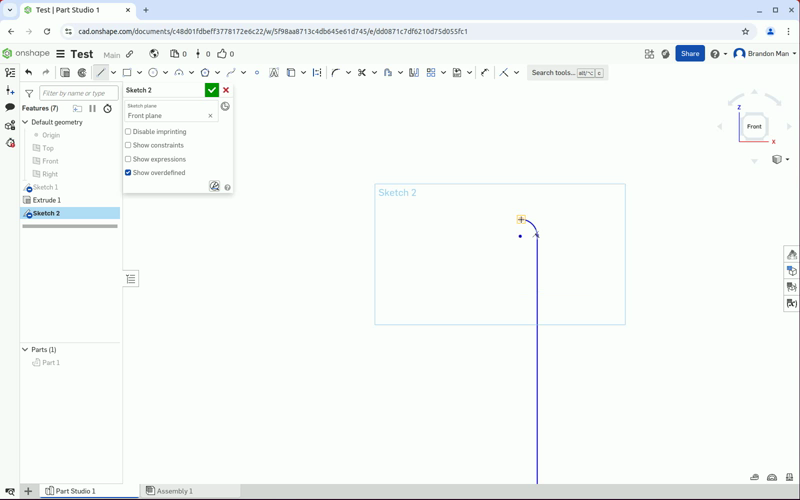
scroll(6)
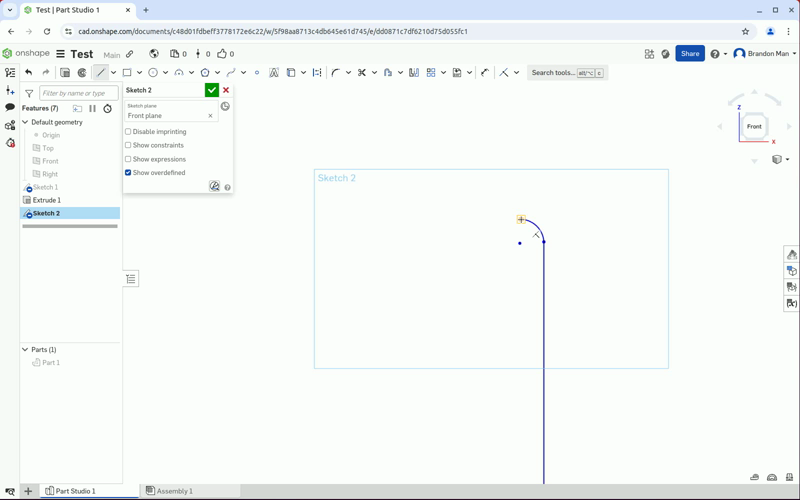
scroll(6)
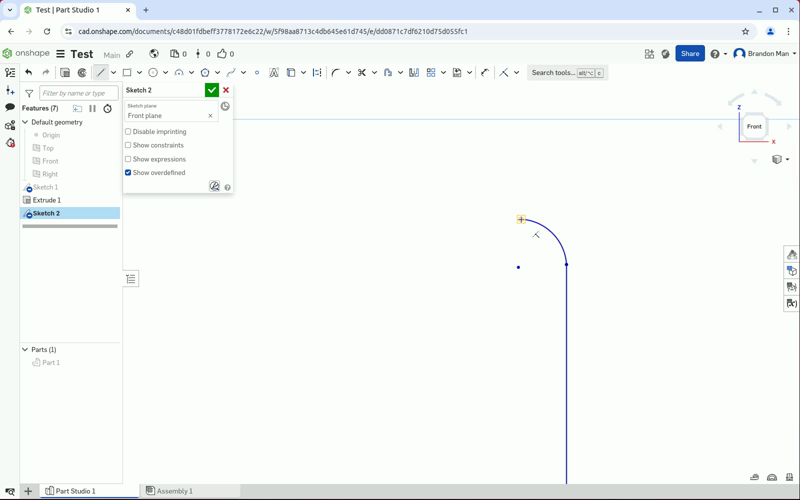
click(521, 219)
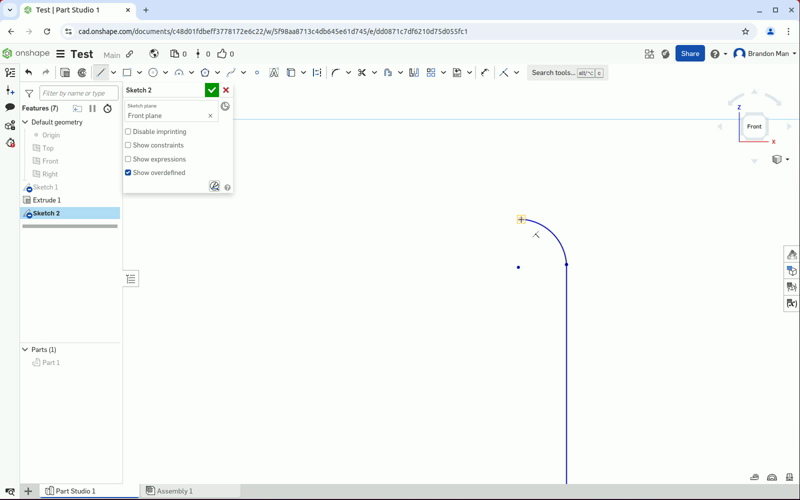
scroll(-6)
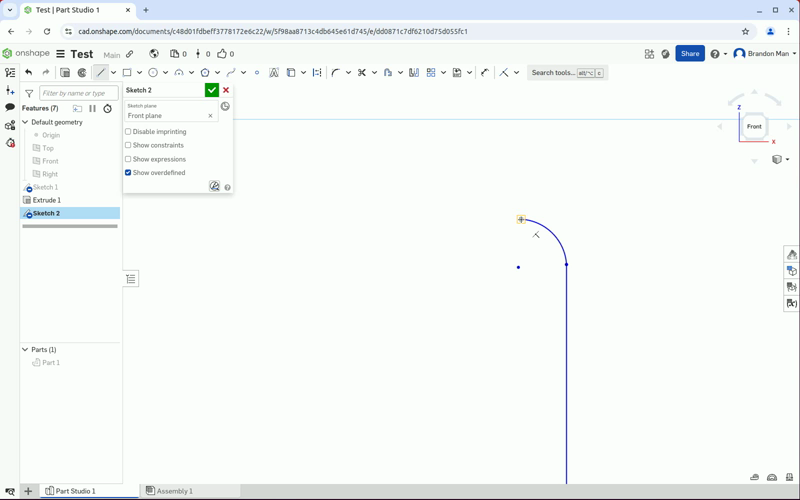
scroll(-6)
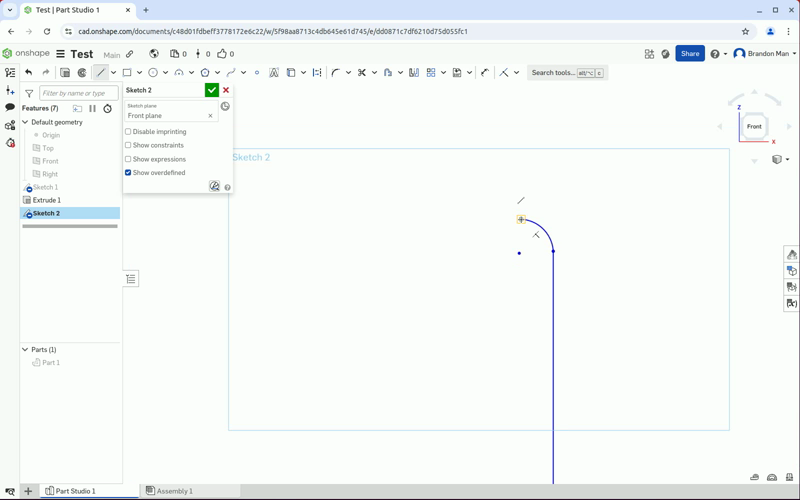
scroll(-6)
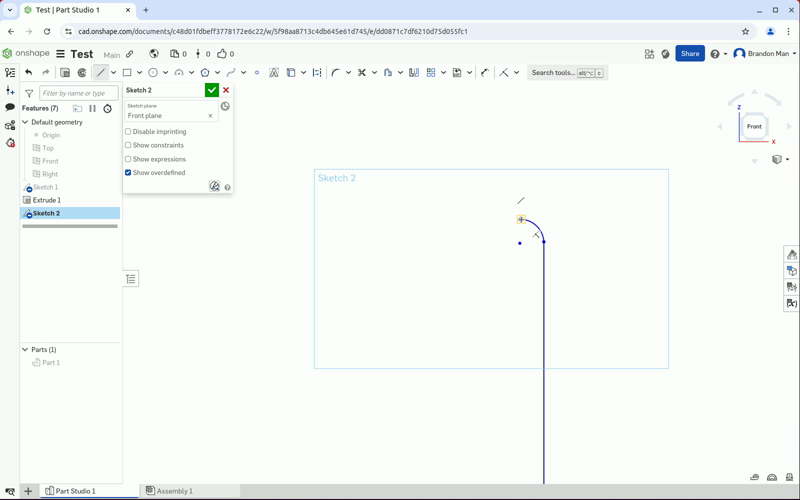
scroll(-6)
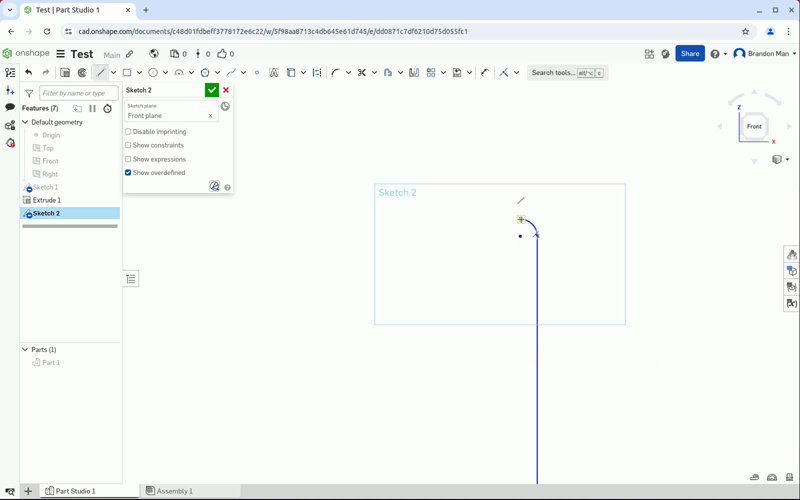
scroll(-6)
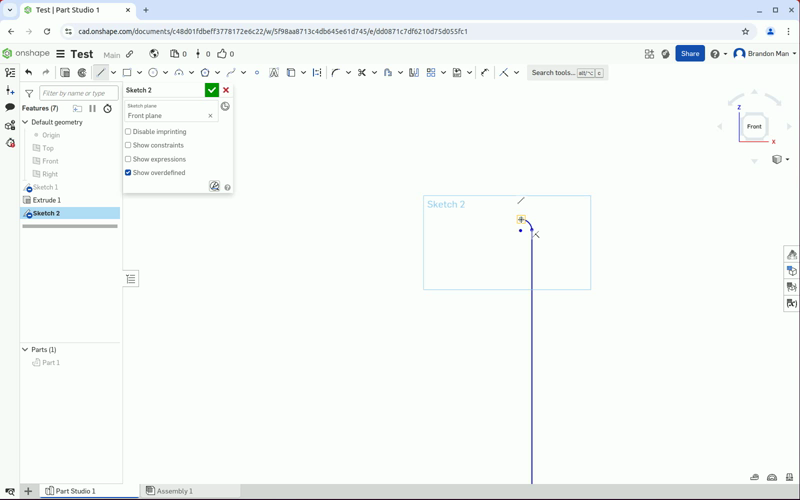
scroll(-6)
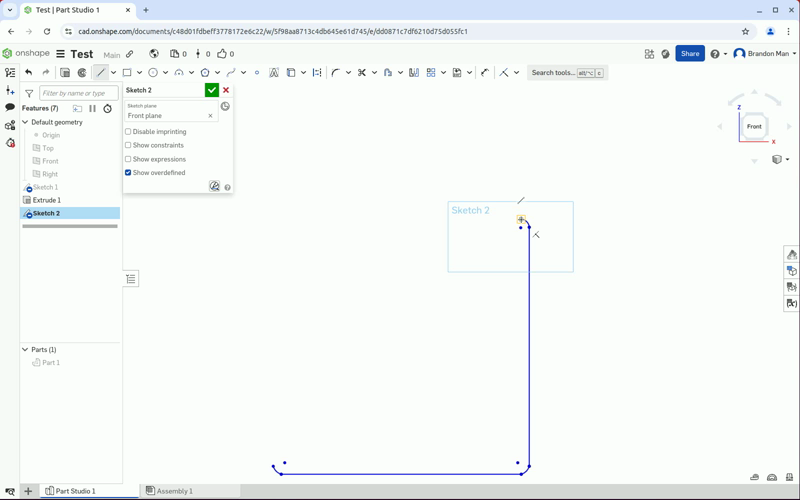
scroll(-6)
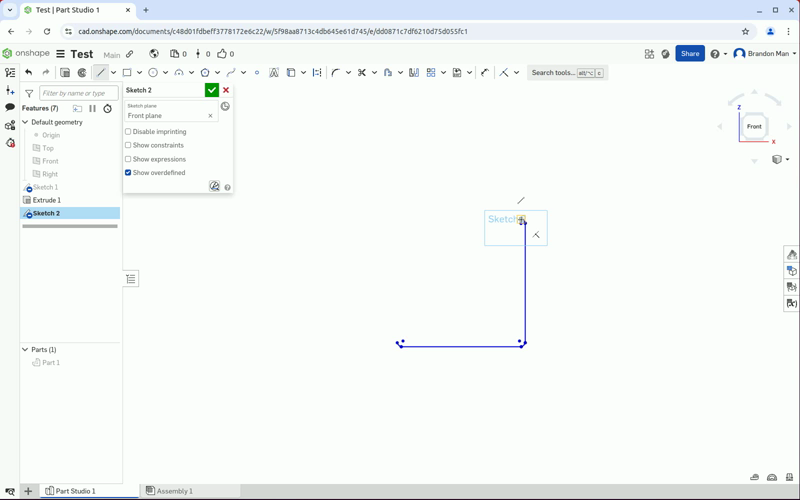
key_down(shift)
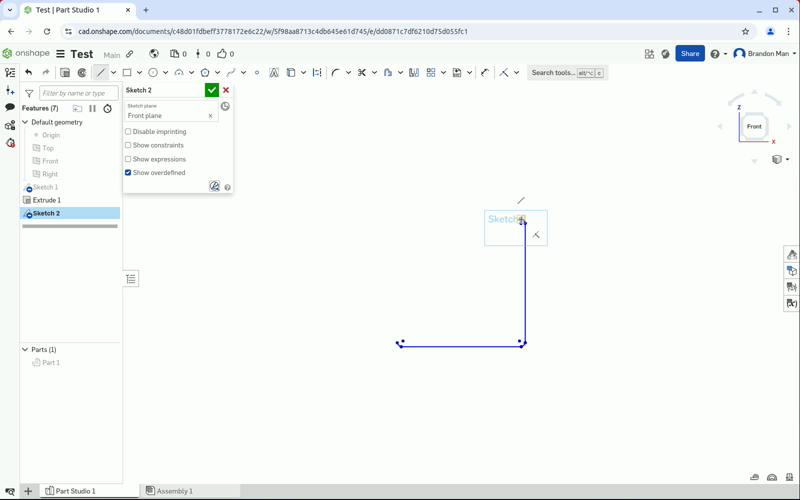
mouse_move(401, 219)
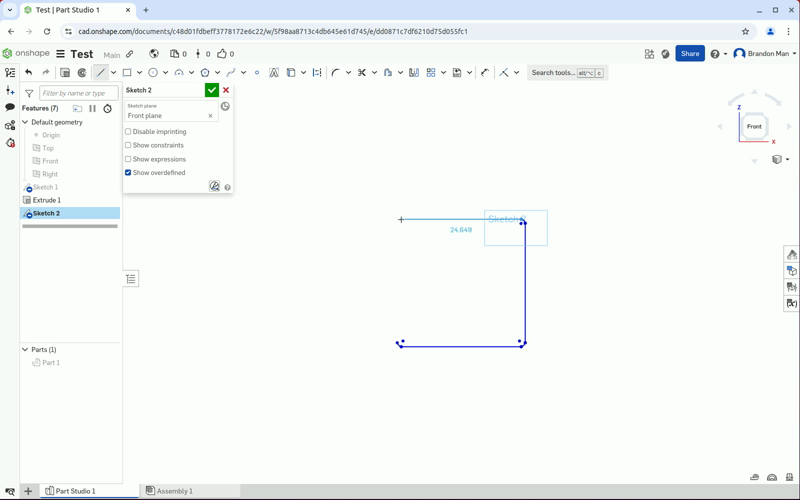
click(401, 219)
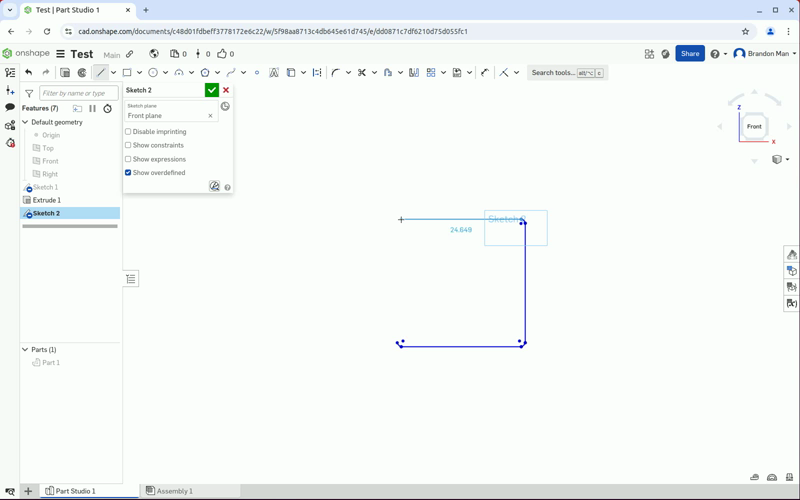
key_up(shift)
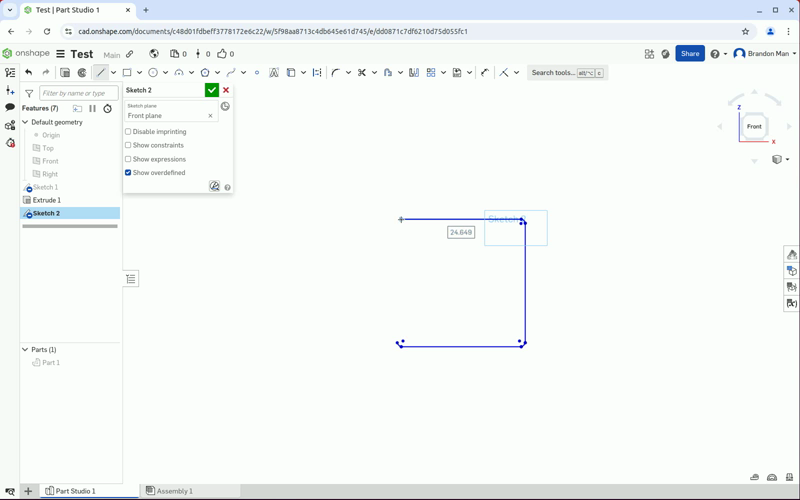
key(esc)
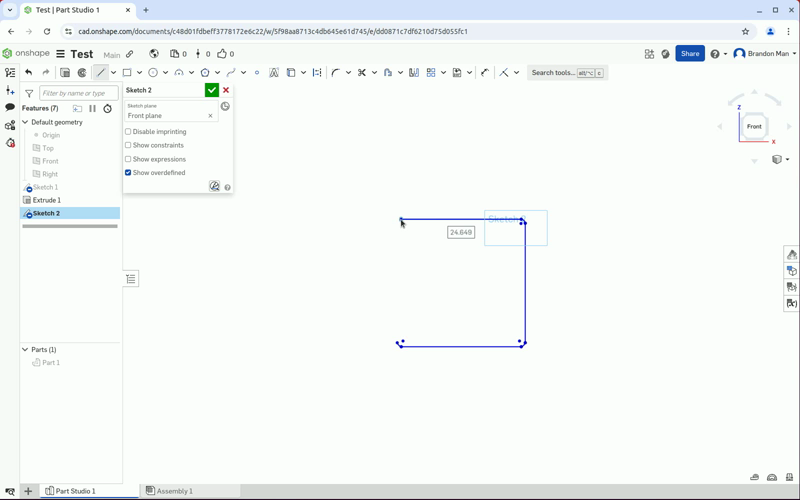
key(a)
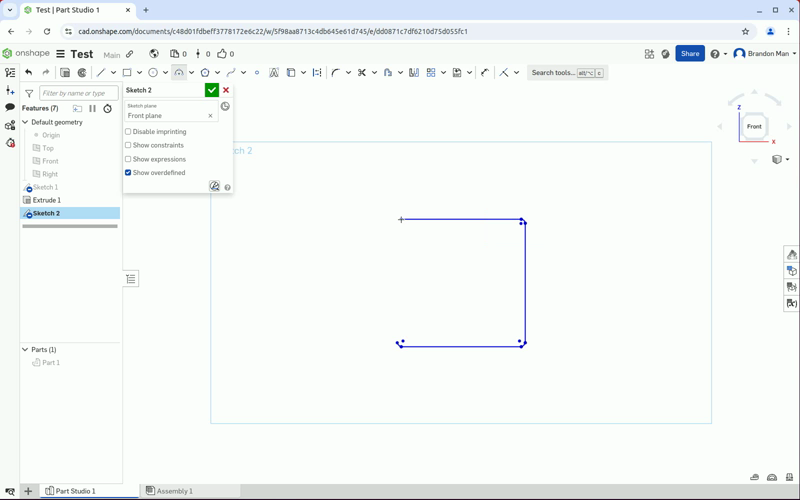
mouse_move(401, 219)
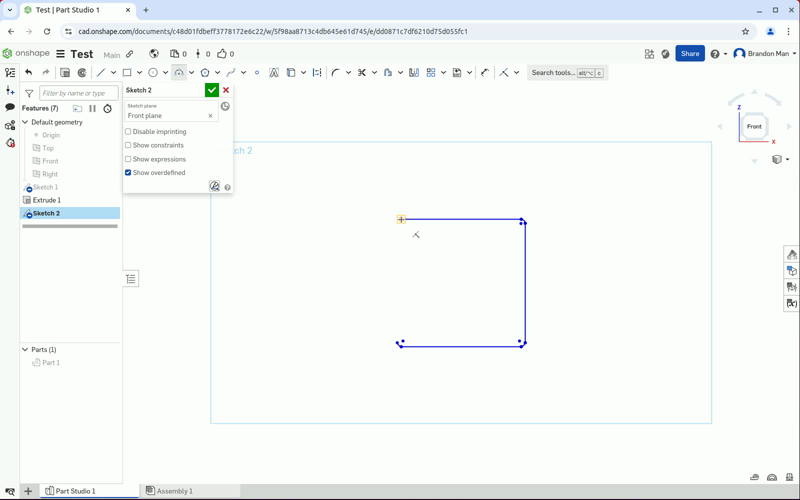
click(401, 219)
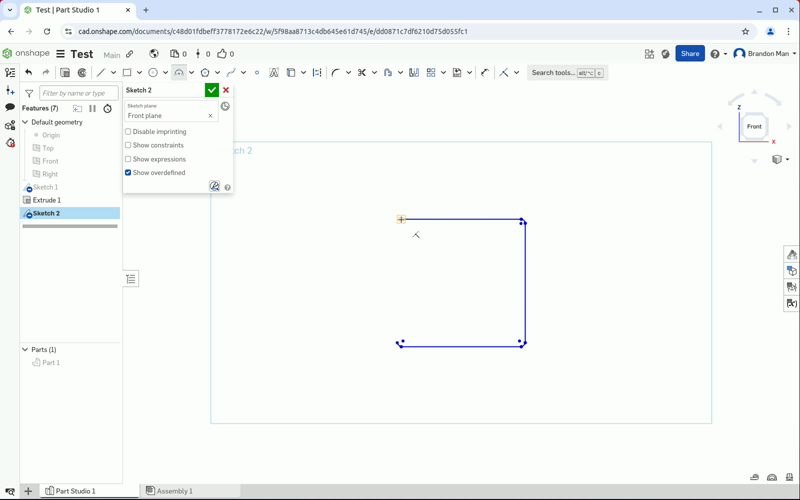
key_down(shift)
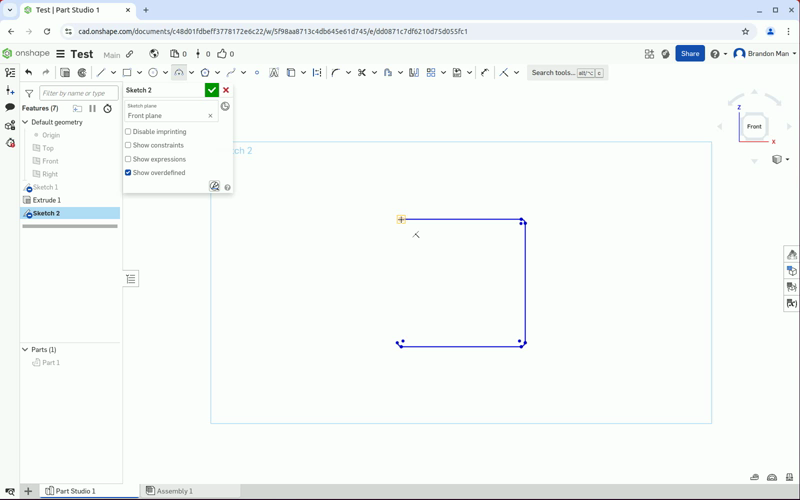
mouse_move(397, 223)
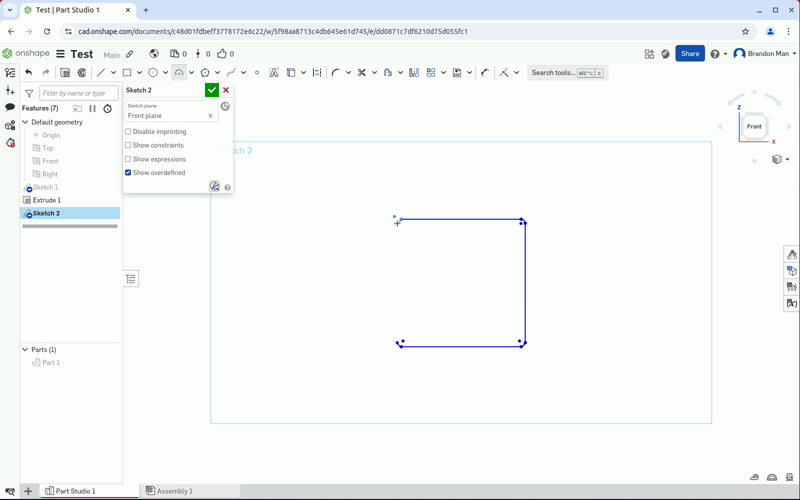
scroll(6)
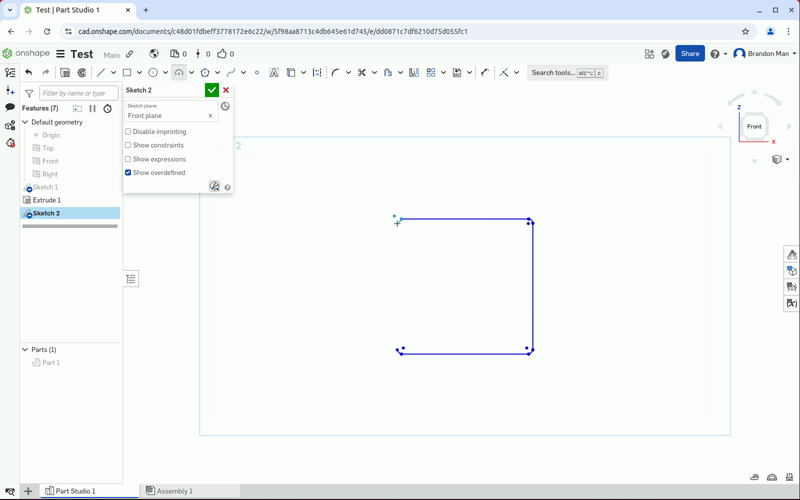
scroll(6)
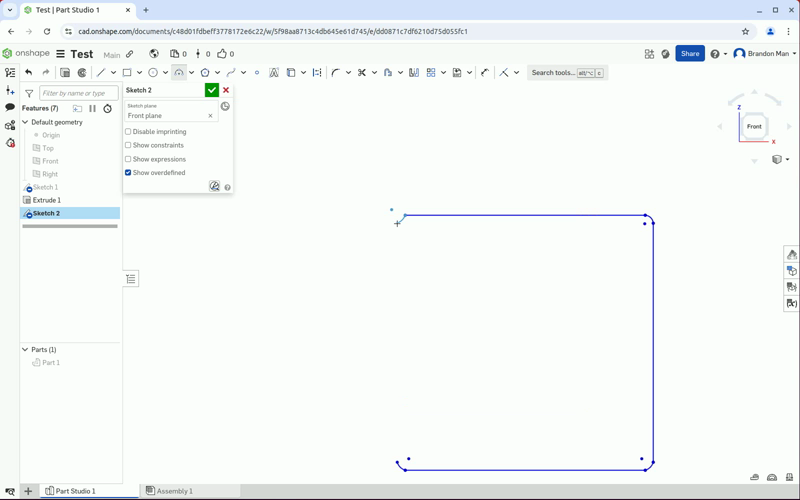
scroll(6)
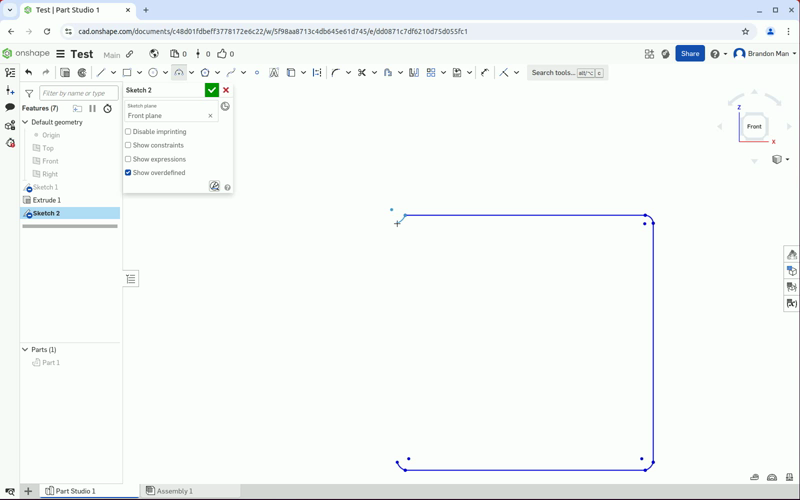
scroll(6)
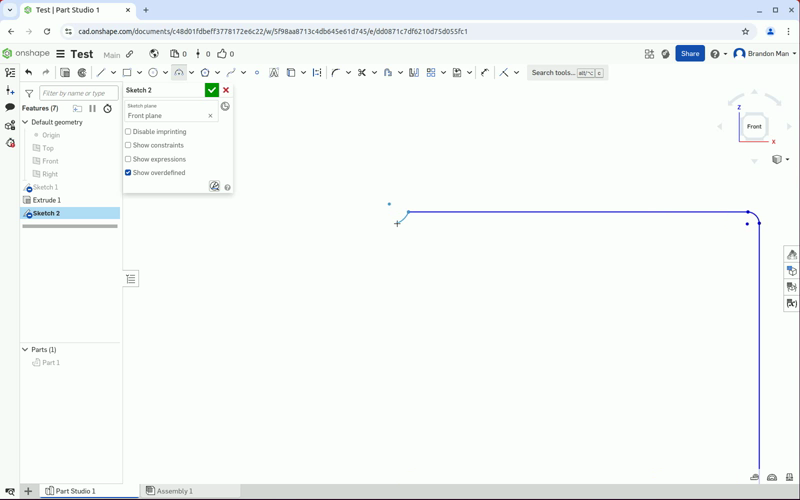
scroll(6)
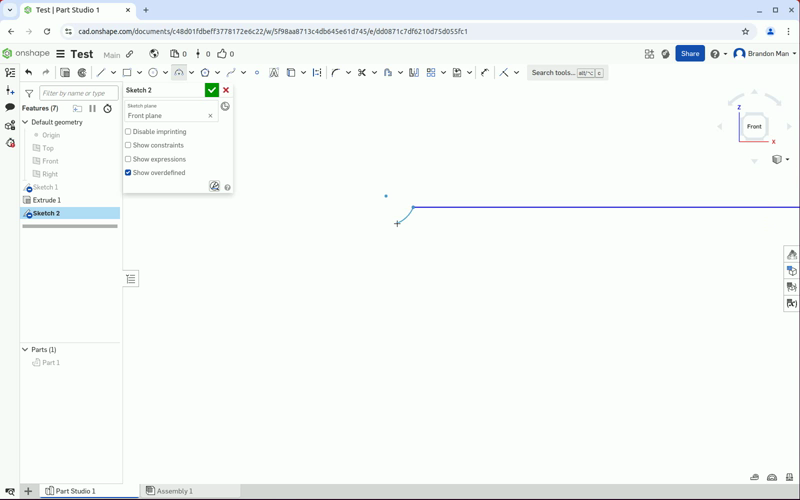
scroll(6)
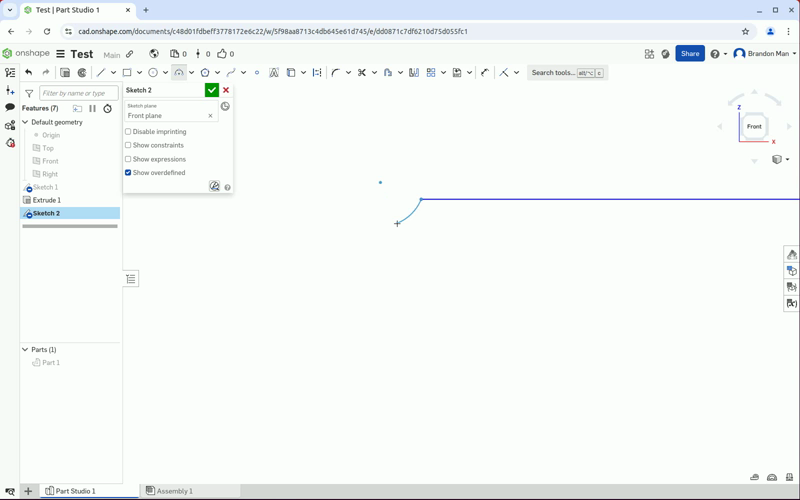
scroll(6)
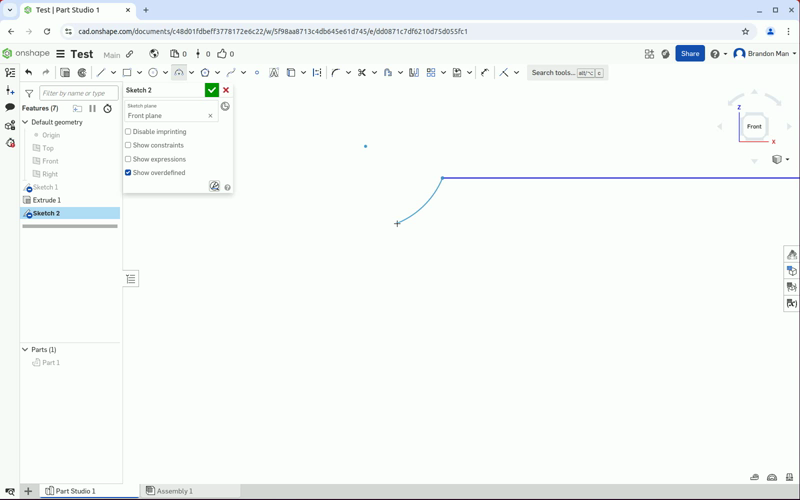
click(397, 223)
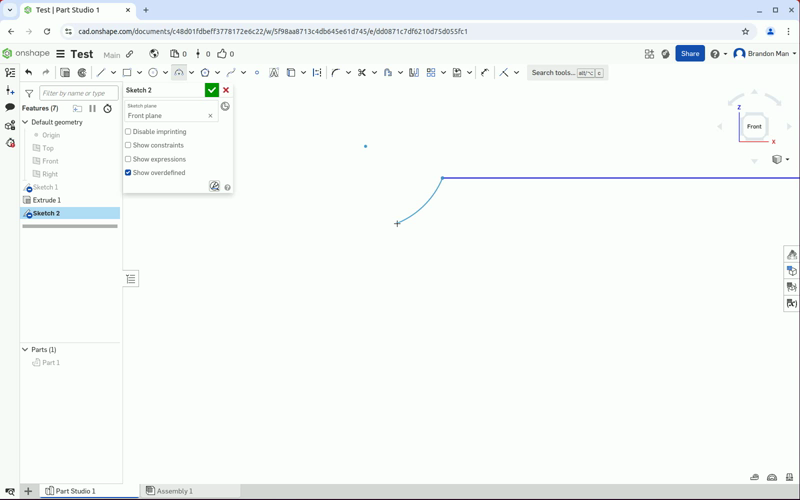
scroll(-6)
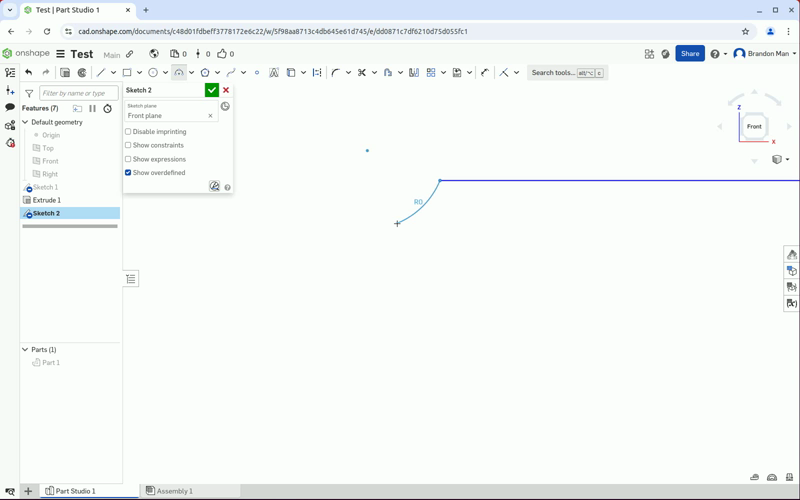
scroll(-6)
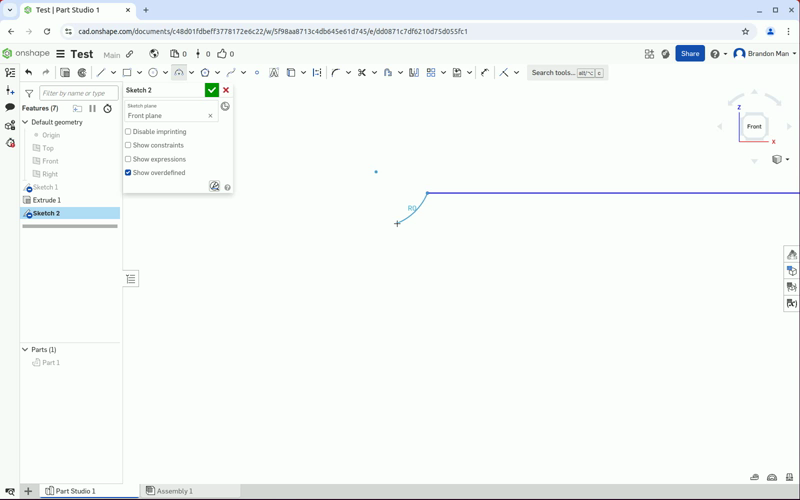
scroll(-6)
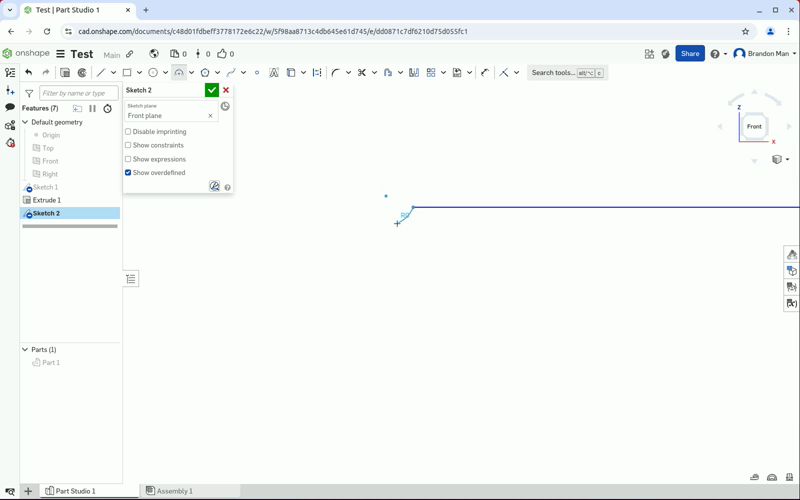
scroll(-6)
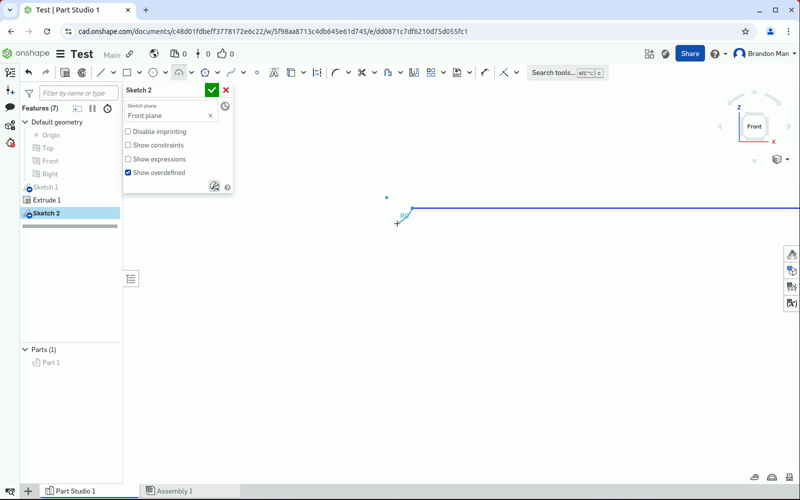
scroll(-6)
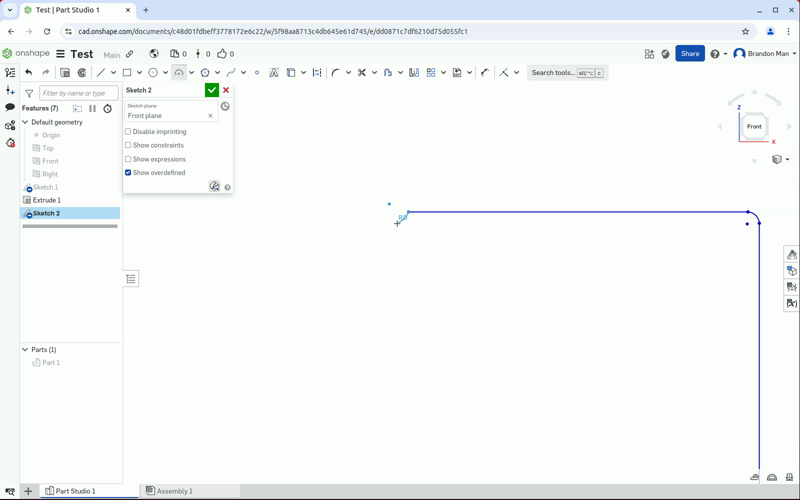
scroll(-6)
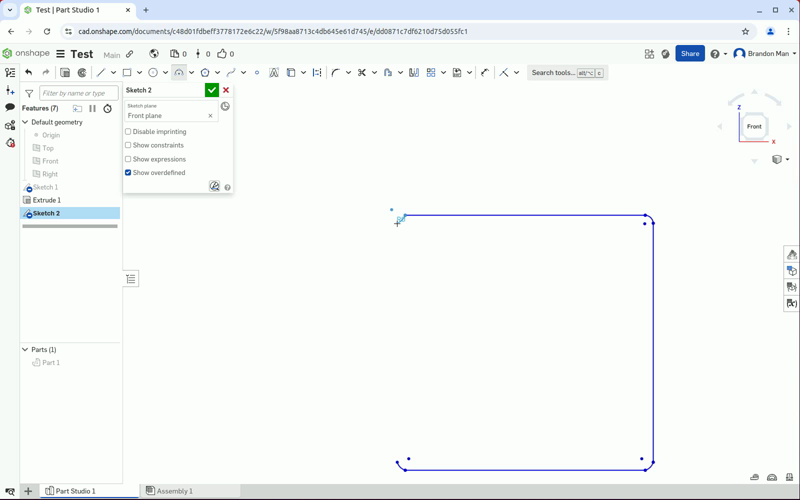
scroll(-6)
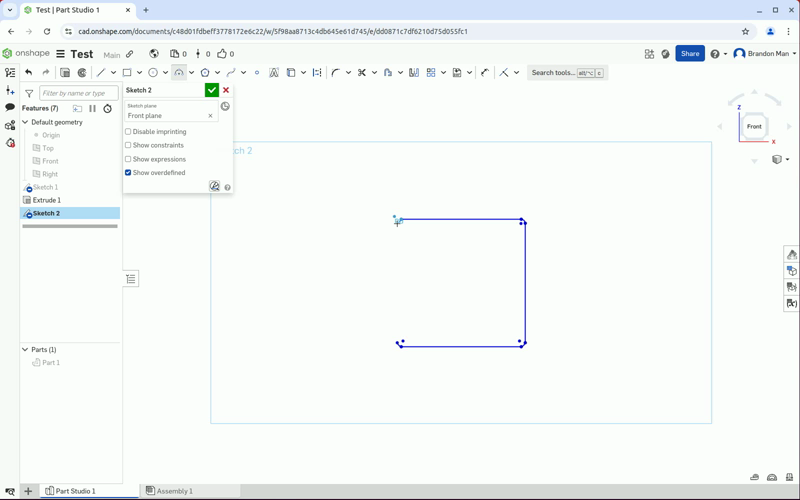
mouse_move(398, 220)
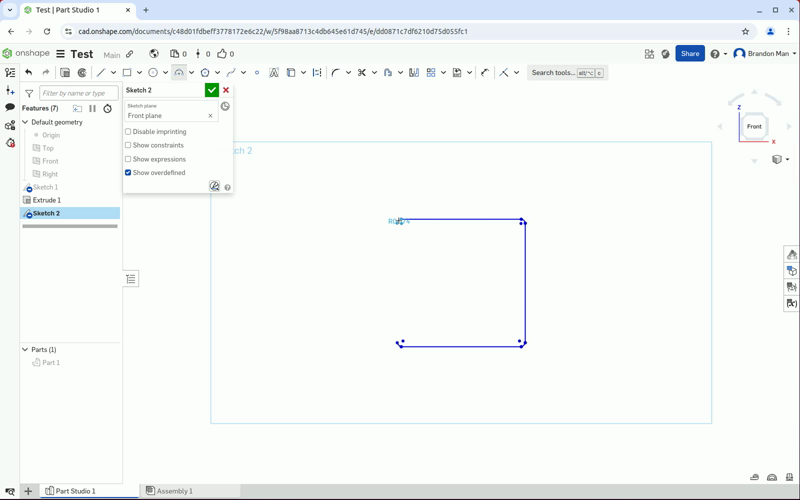
scroll(6)
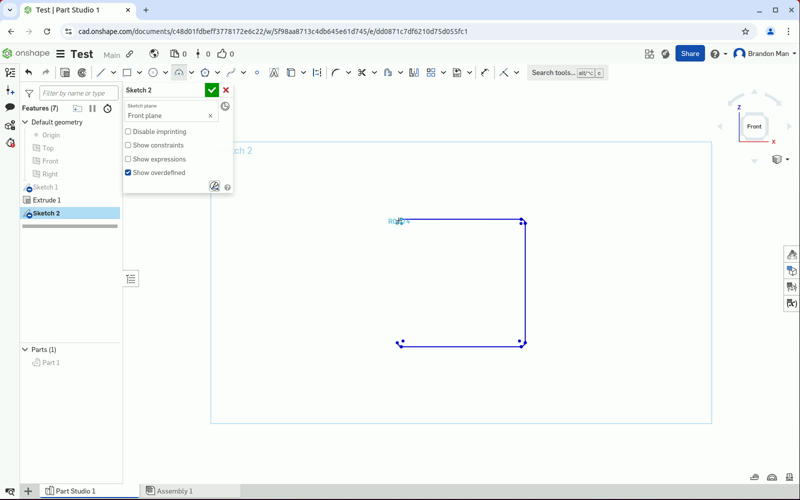
scroll(6)
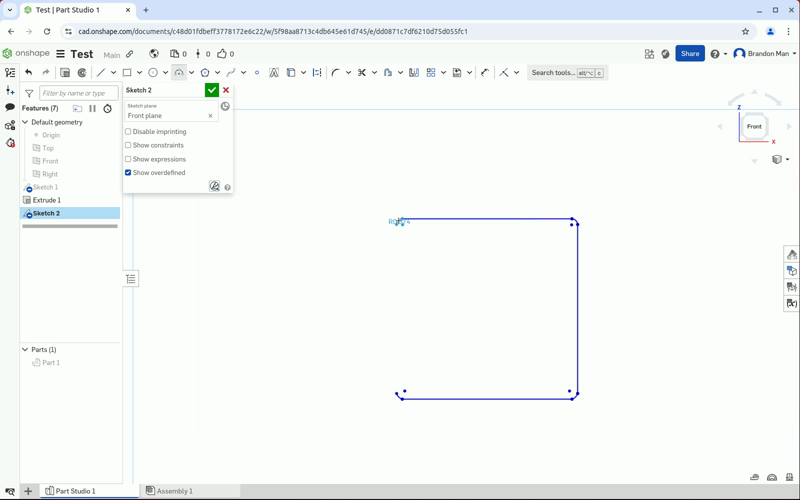
scroll(6)
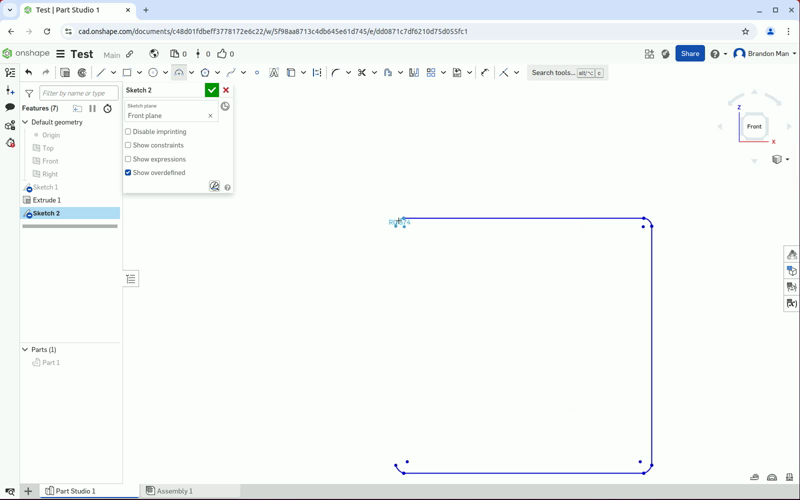
scroll(6)
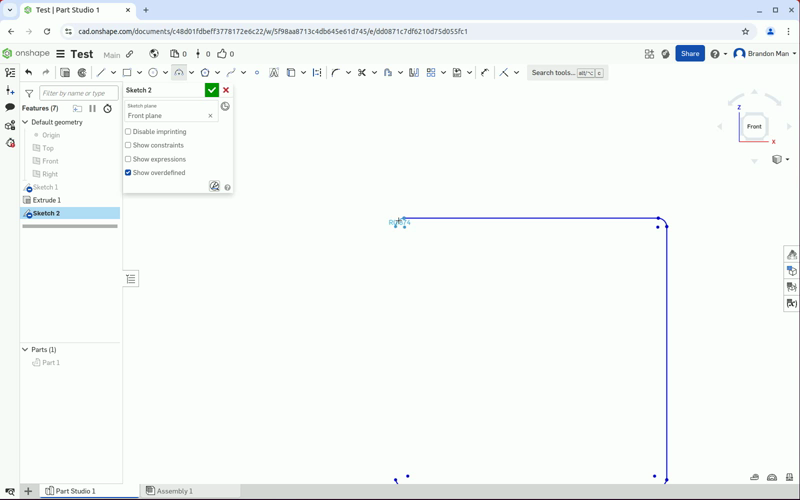
scroll(6)
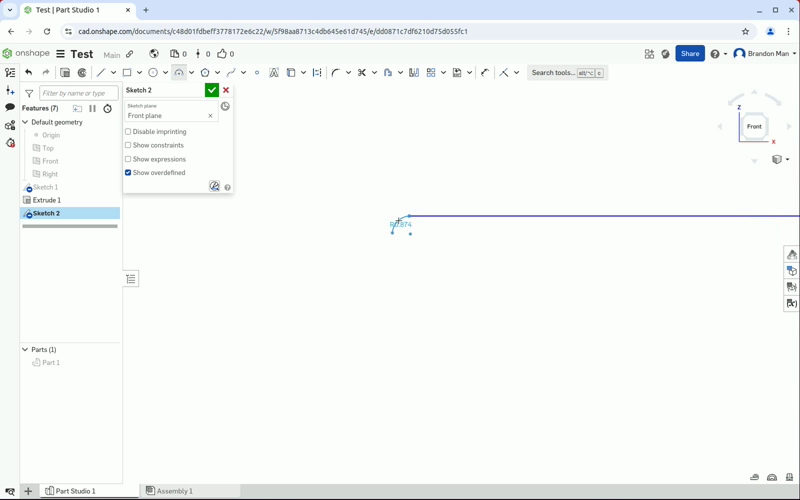
scroll(6)
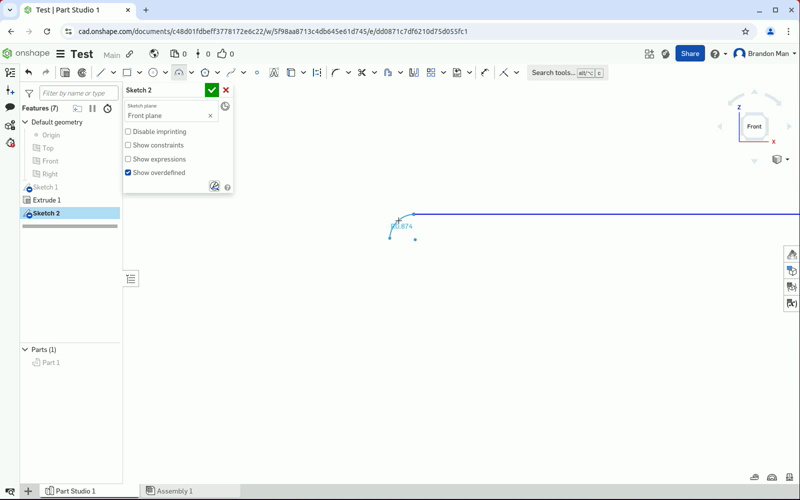
scroll(6)
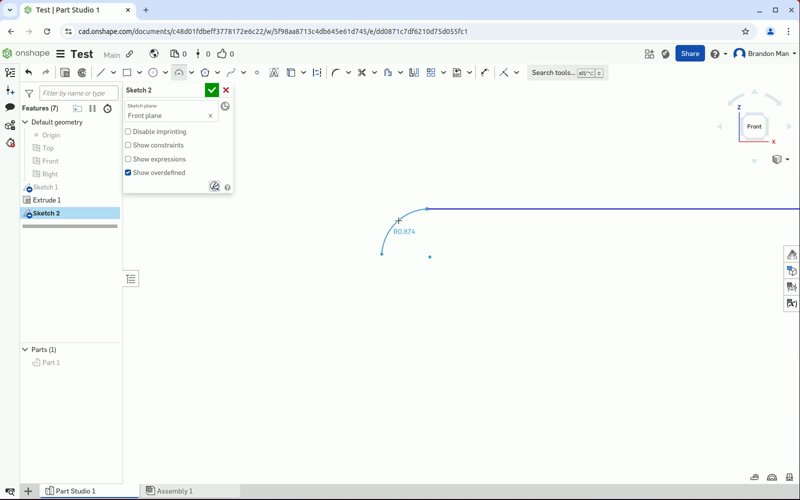
click(398, 220)
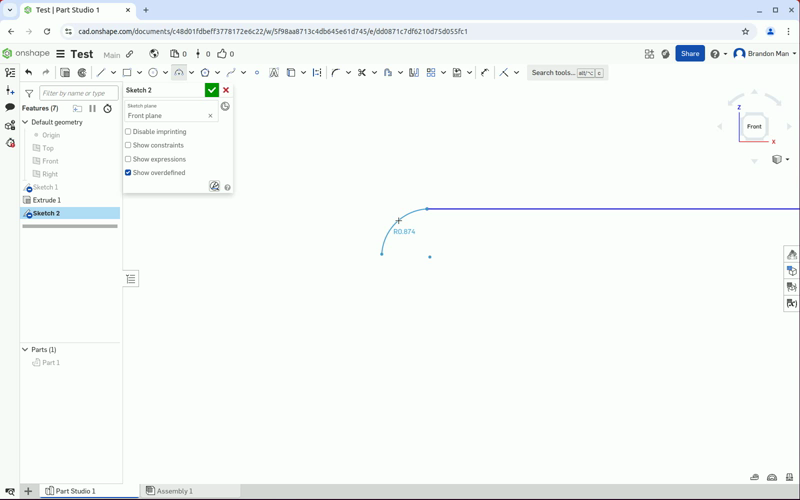
scroll(-6)
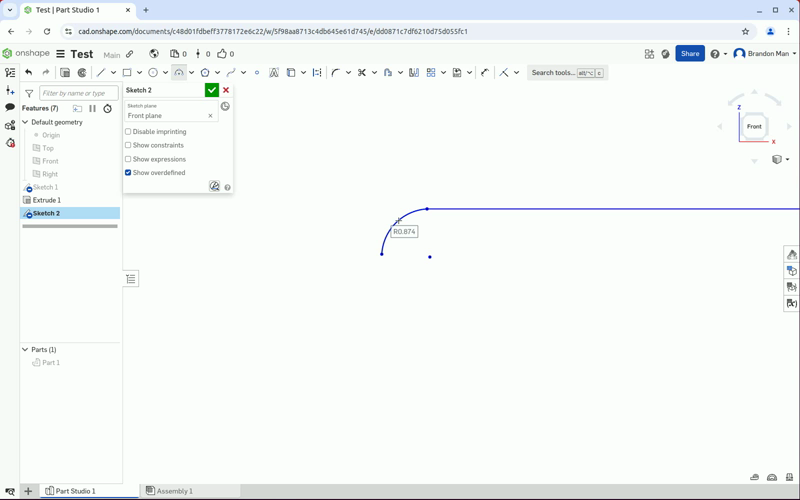
scroll(-6)
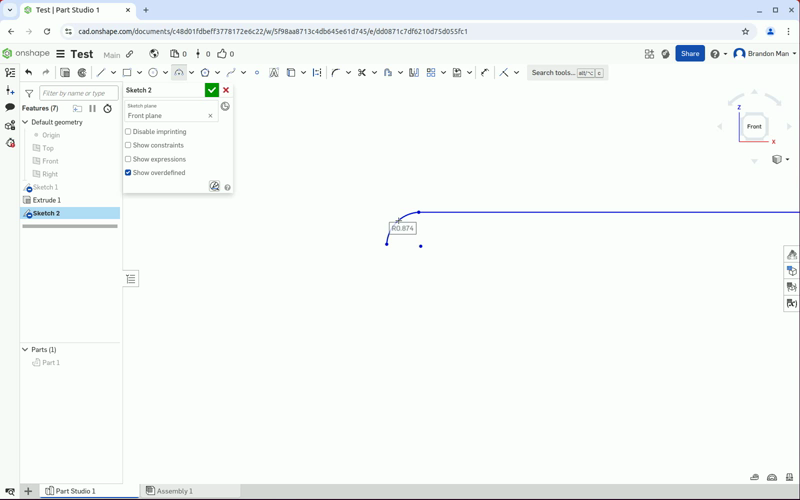
scroll(-6)
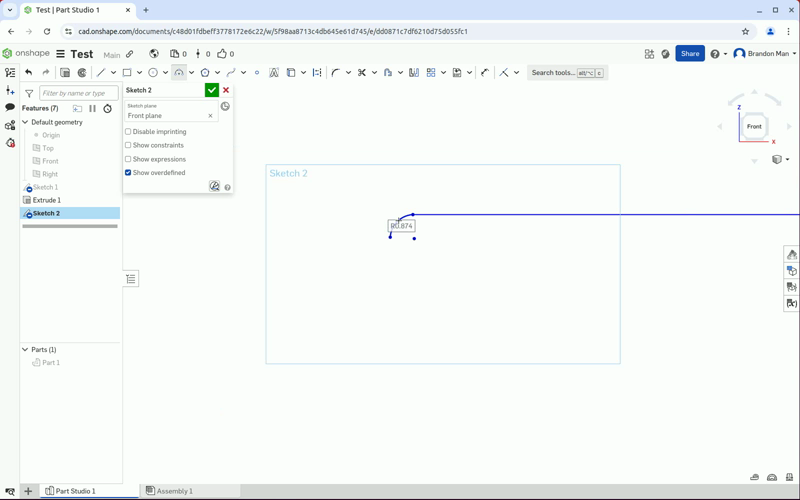
scroll(-6)
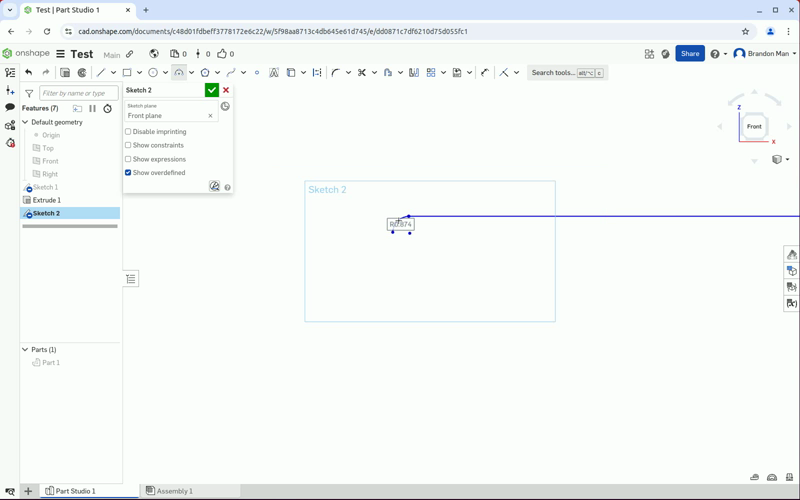
scroll(-6)
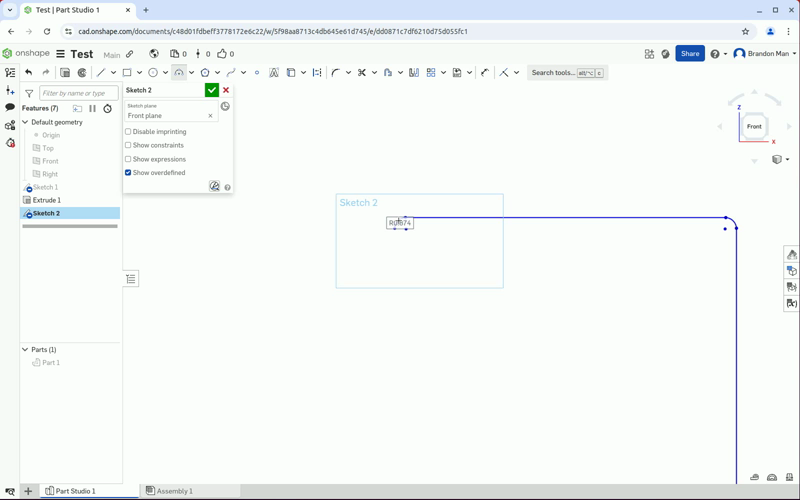
scroll(-6)
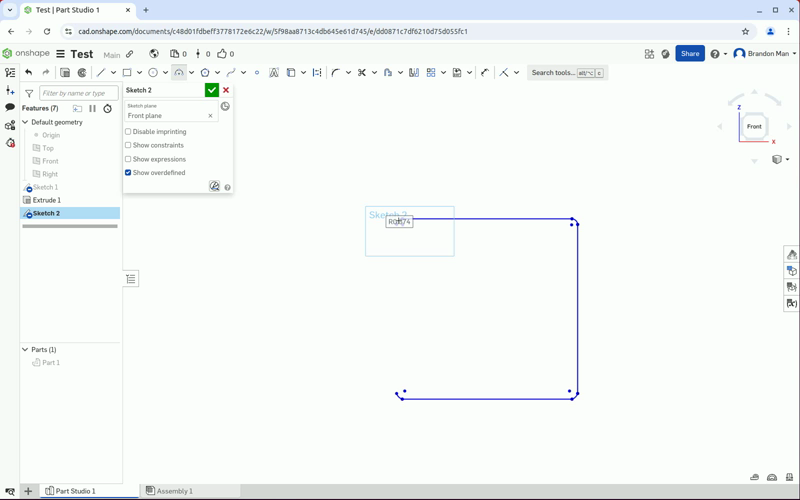
scroll(-6)
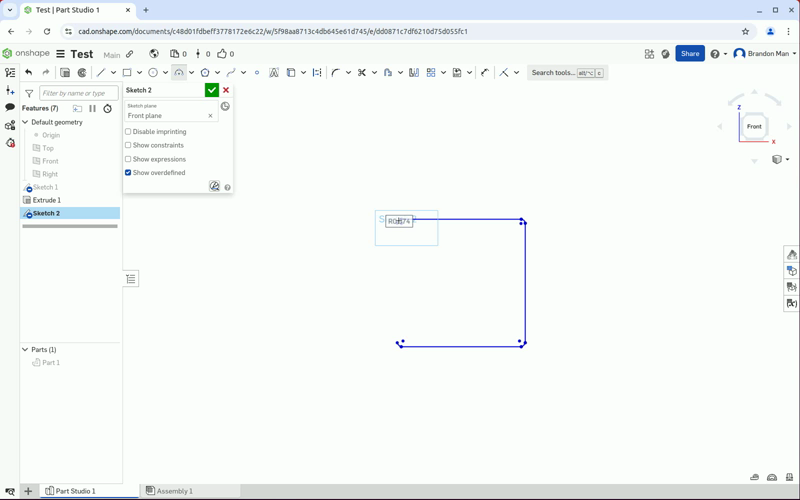
key_up(shift)
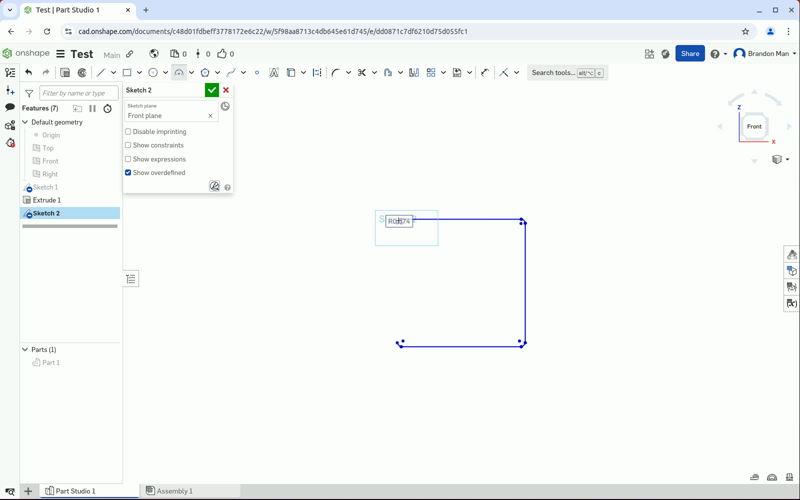
key(esc)
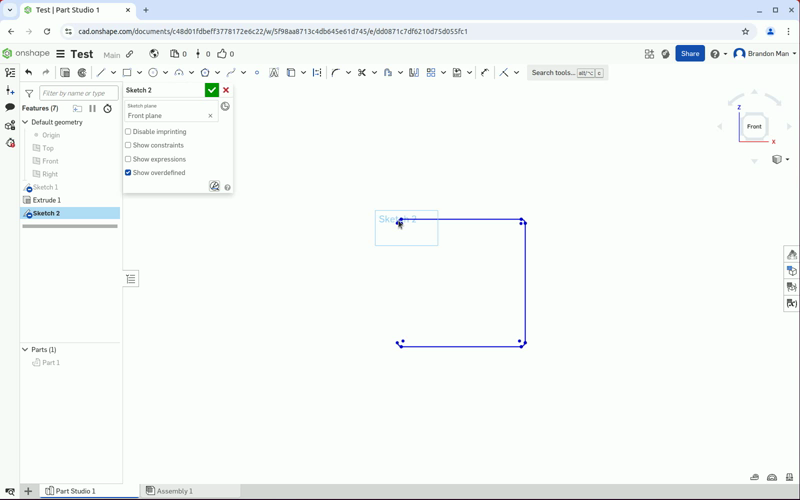
key(l)
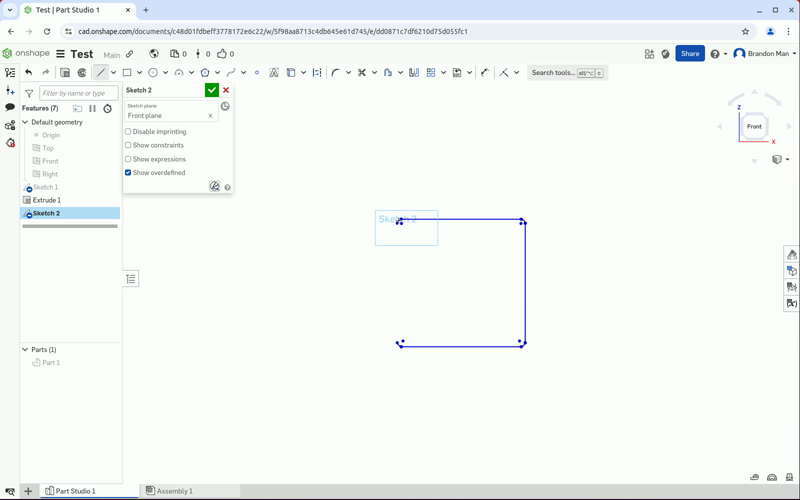
mouse_move(397, 223)
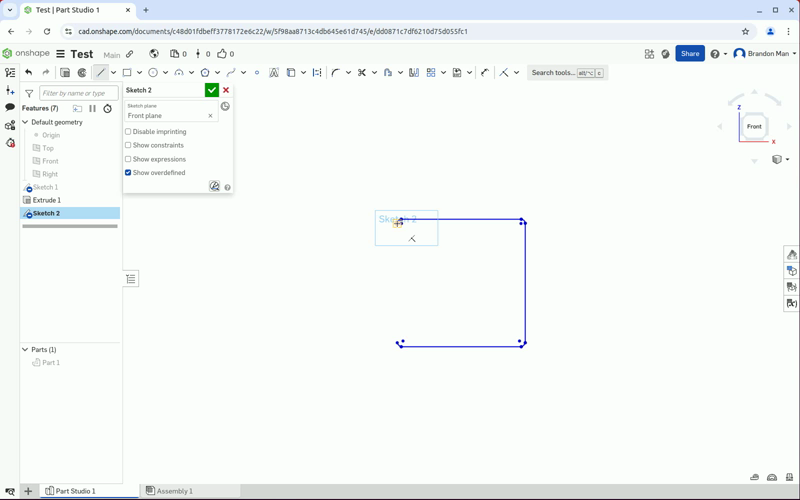
scroll(6)
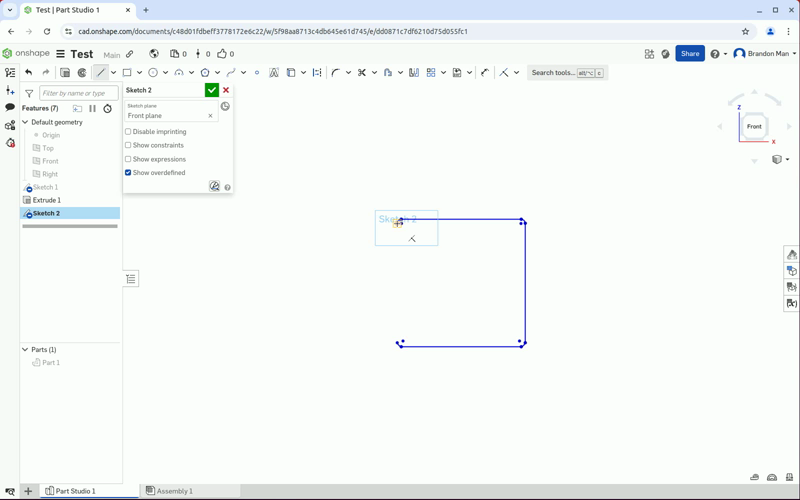
scroll(6)
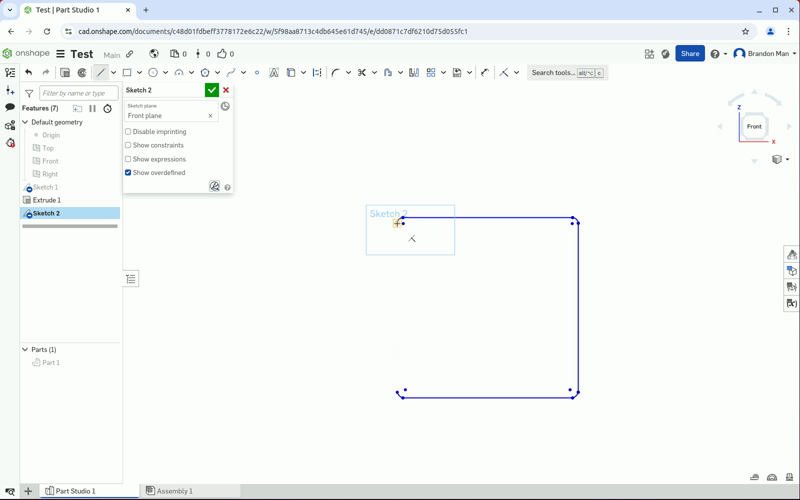
scroll(6)
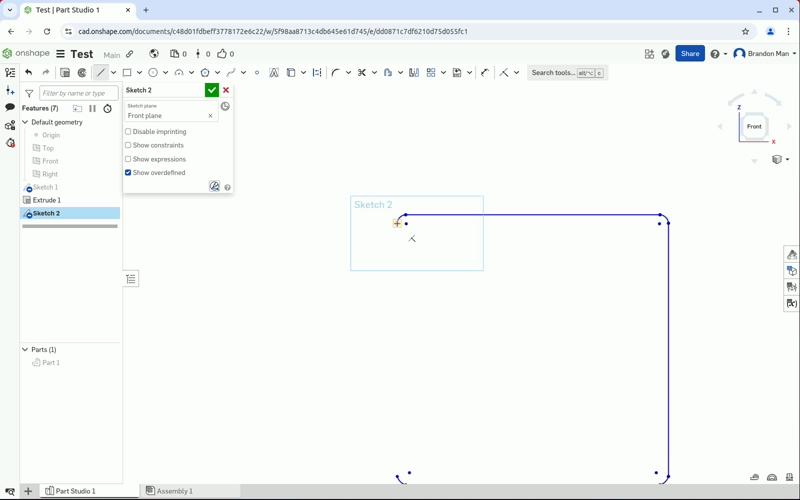
scroll(6)
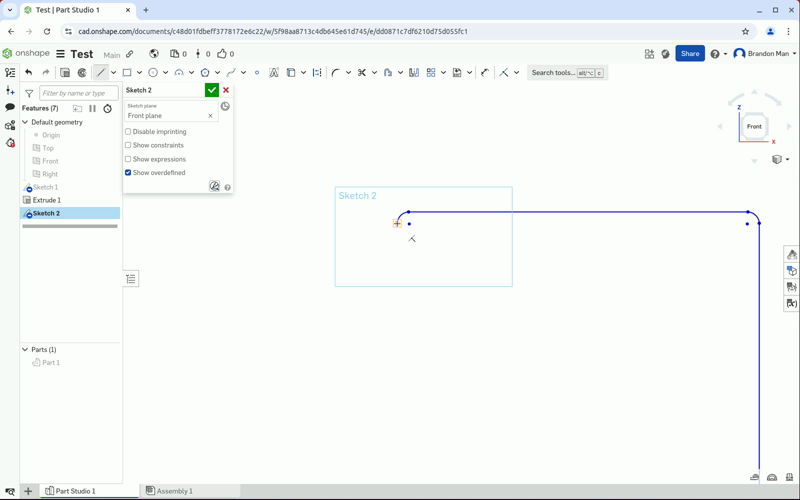
scroll(6)
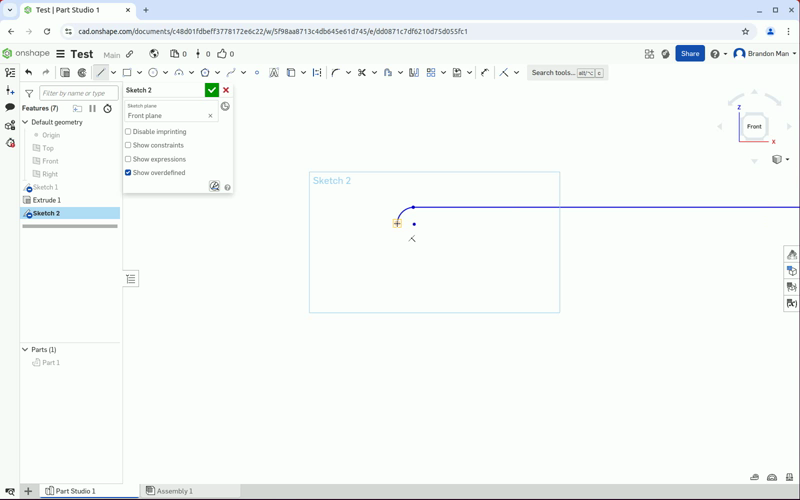
scroll(6)
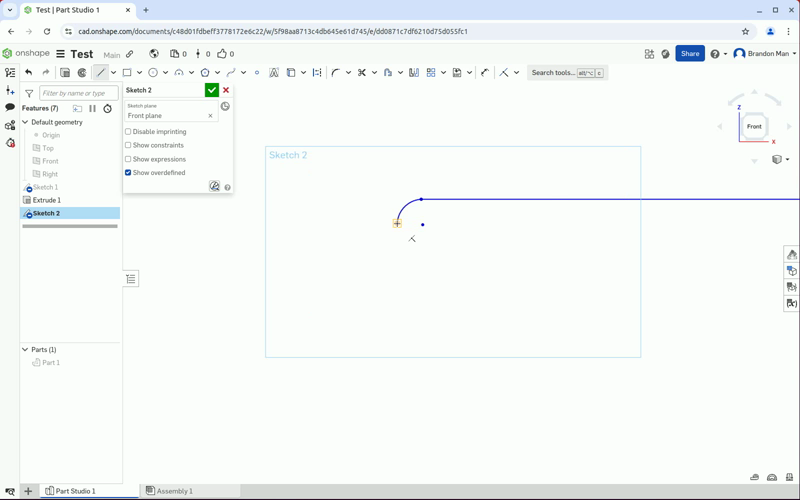
scroll(6)
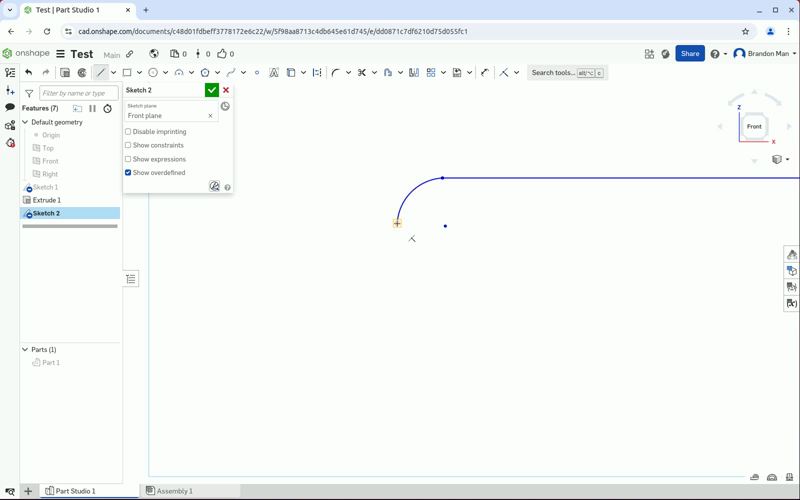
click(397, 223)
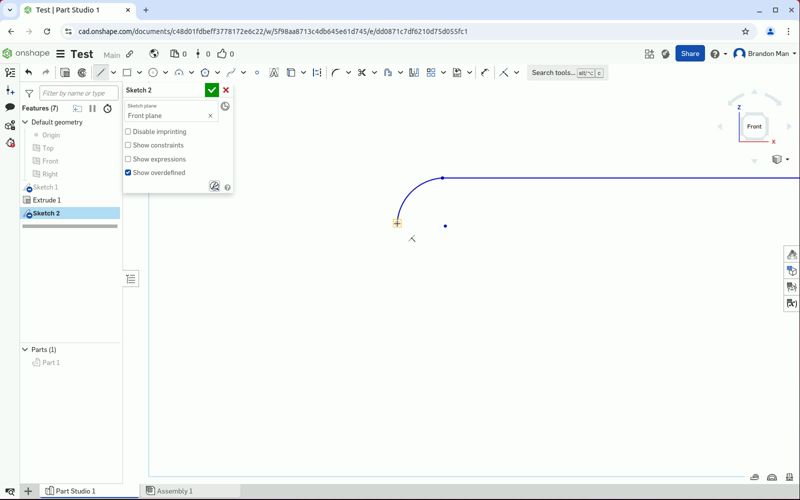
scroll(-6)
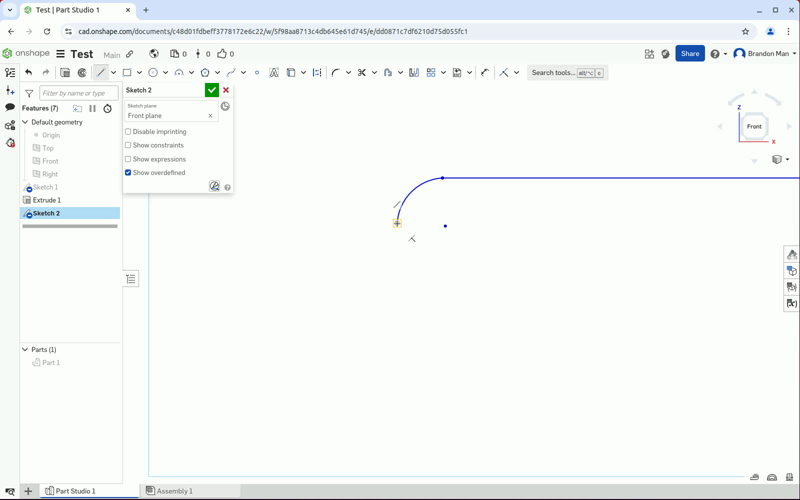
scroll(-6)
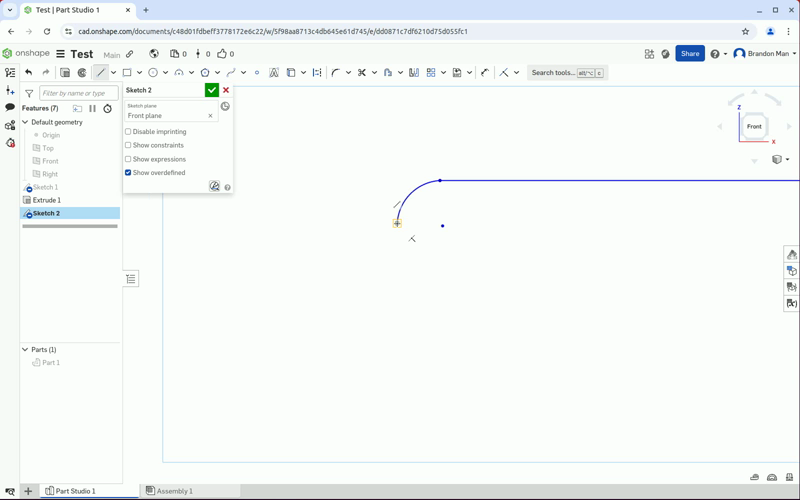
scroll(-6)
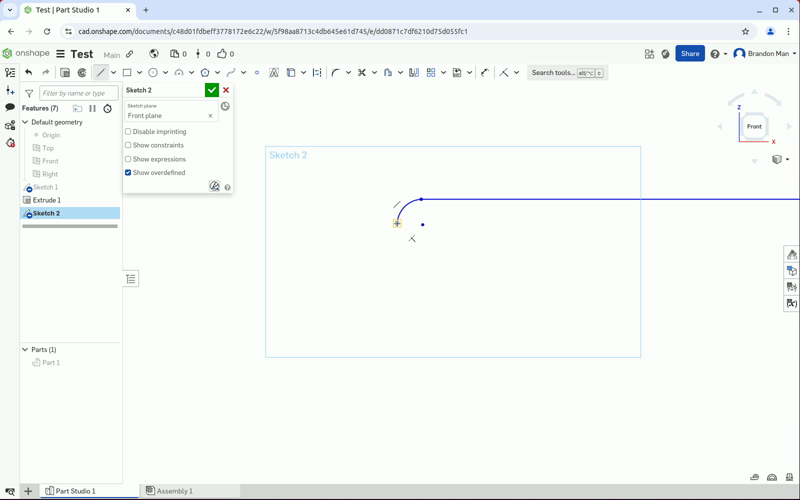
scroll(-6)
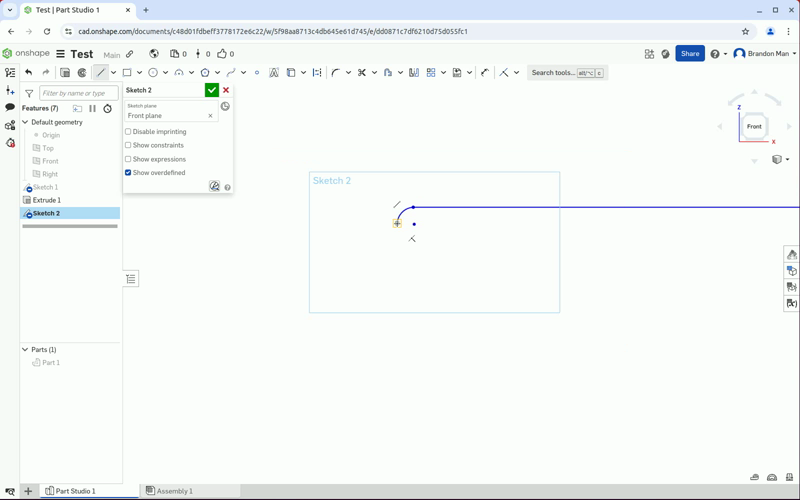
scroll(-6)
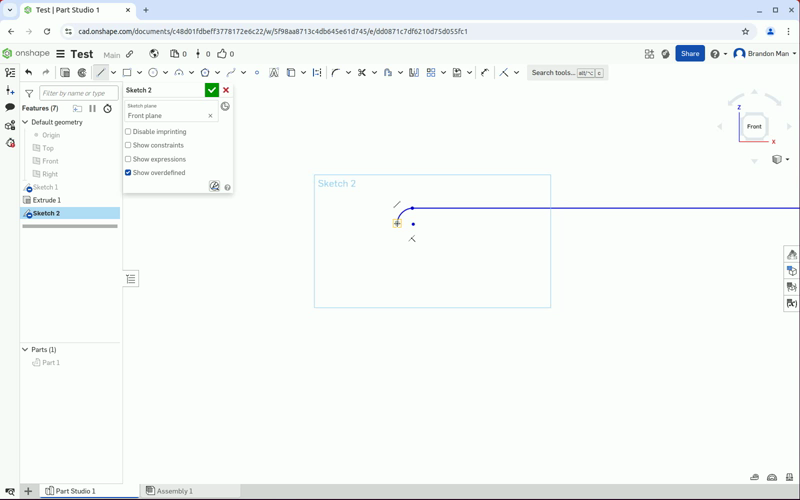
scroll(-6)
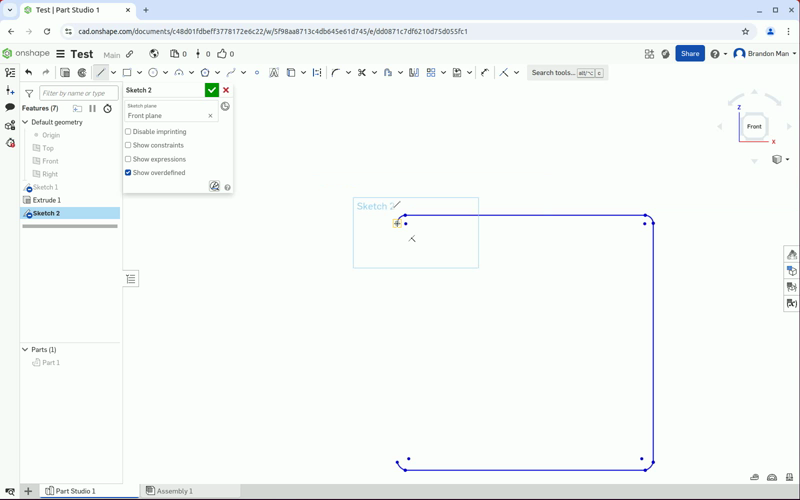
scroll(-6)
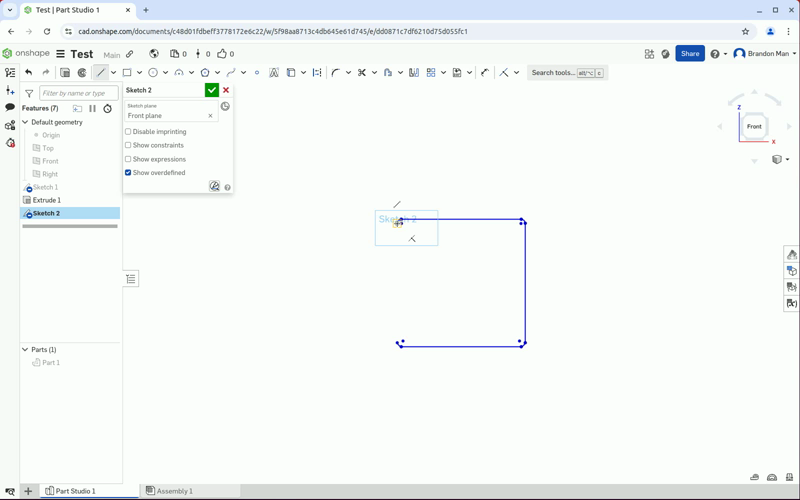
key_down(shift)
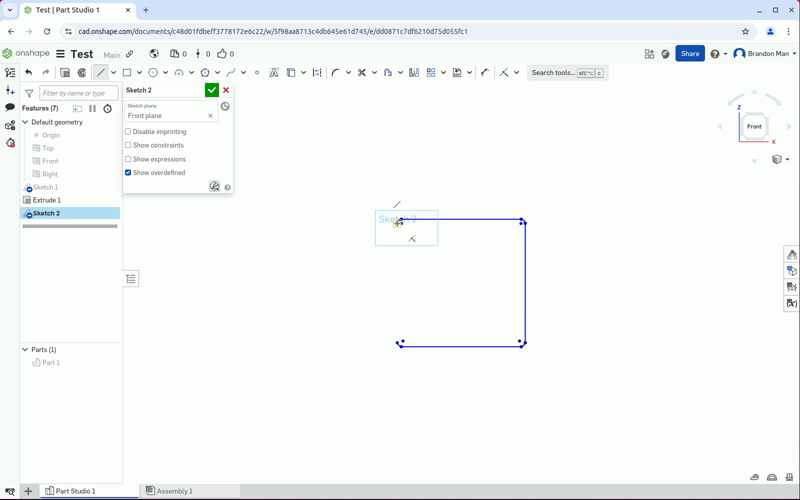
mouse_move(397, 342)
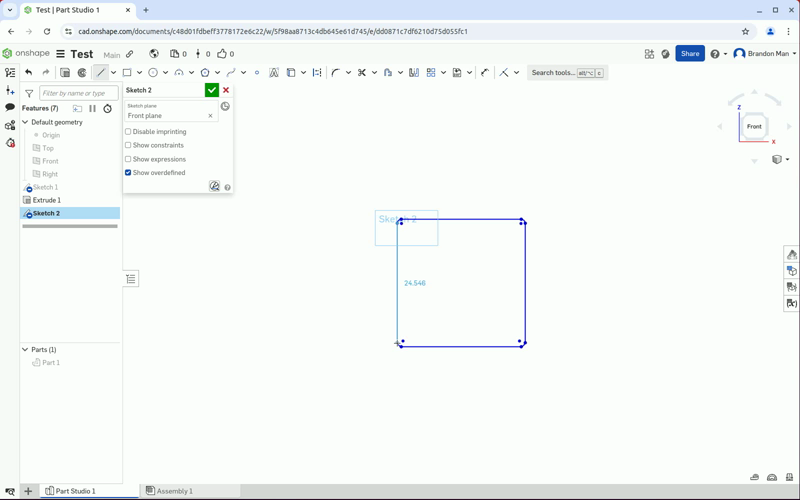
scroll(6)
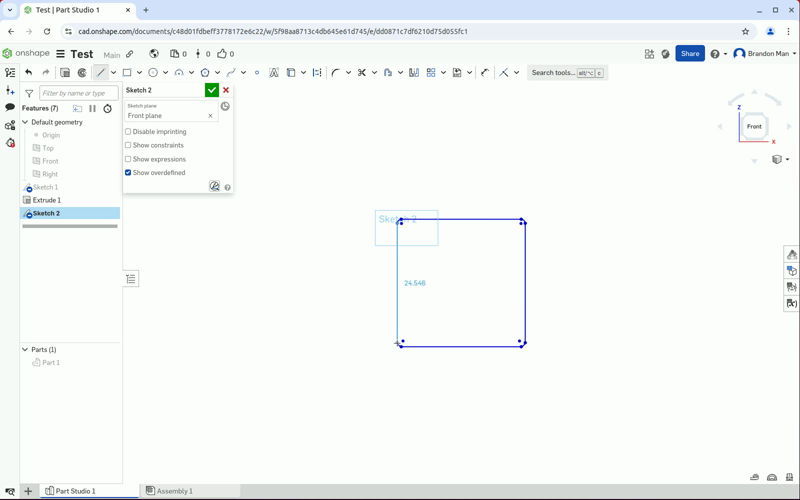
scroll(6)
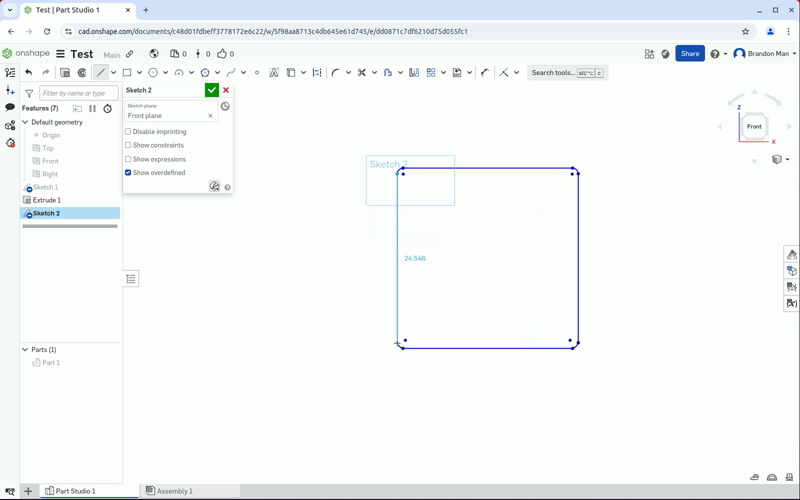
scroll(6)
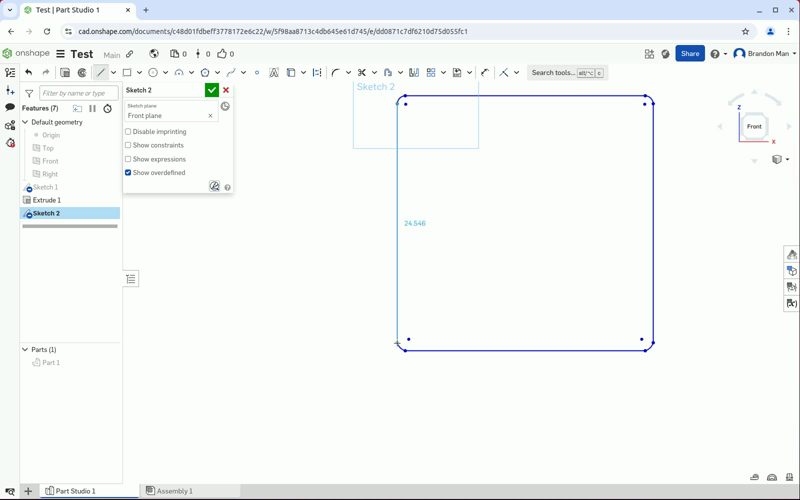
scroll(6)
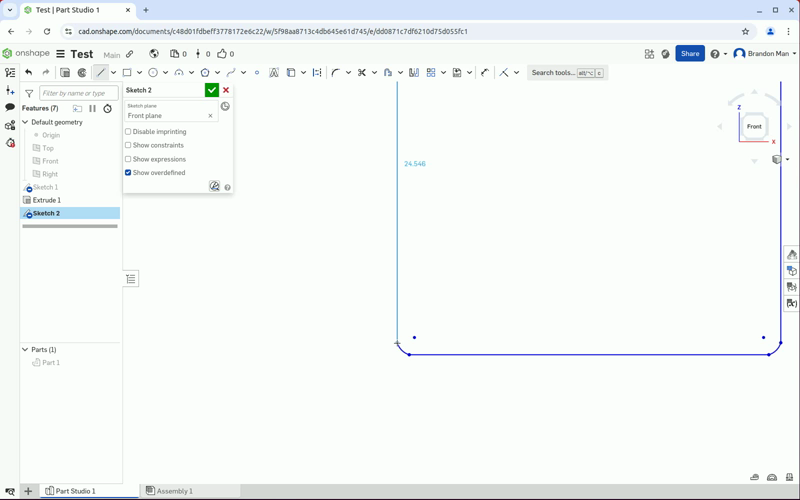
scroll(6)
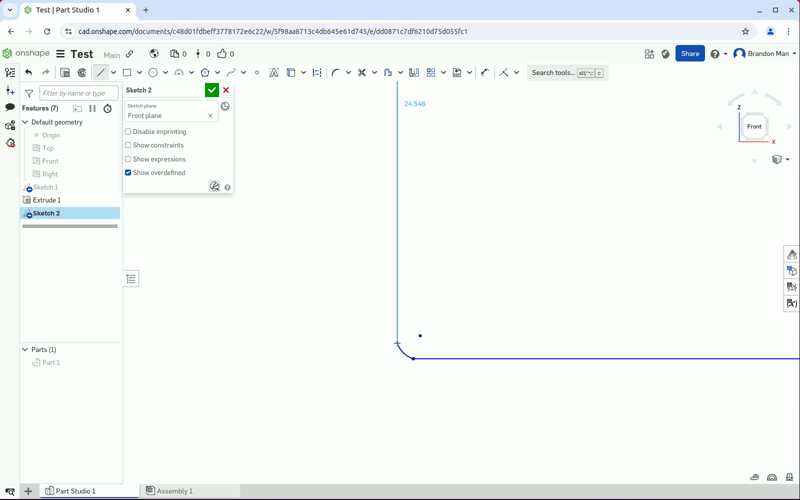
scroll(6)
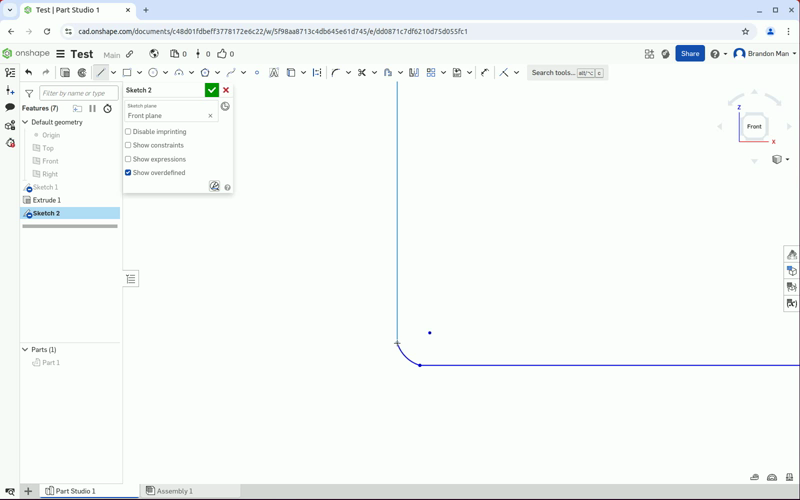
scroll(6)
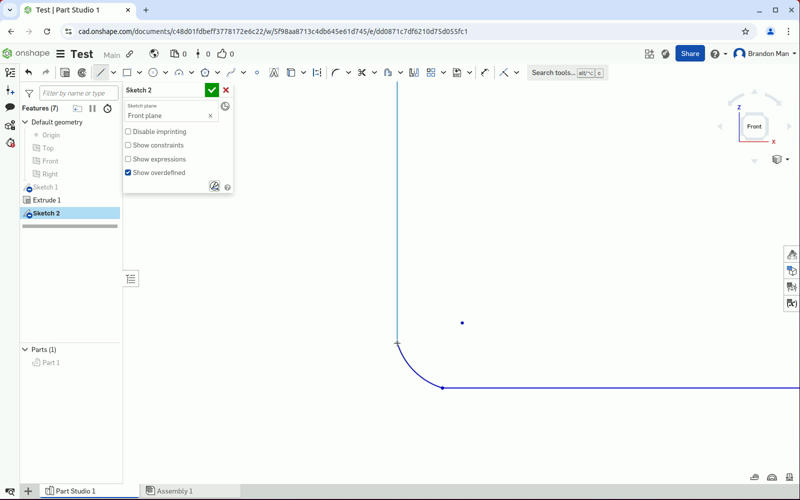
key_up(shift)
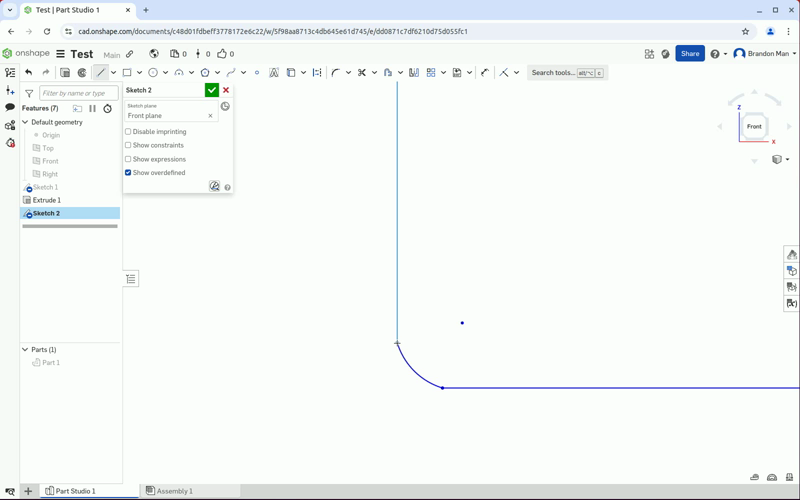
click(397, 342)
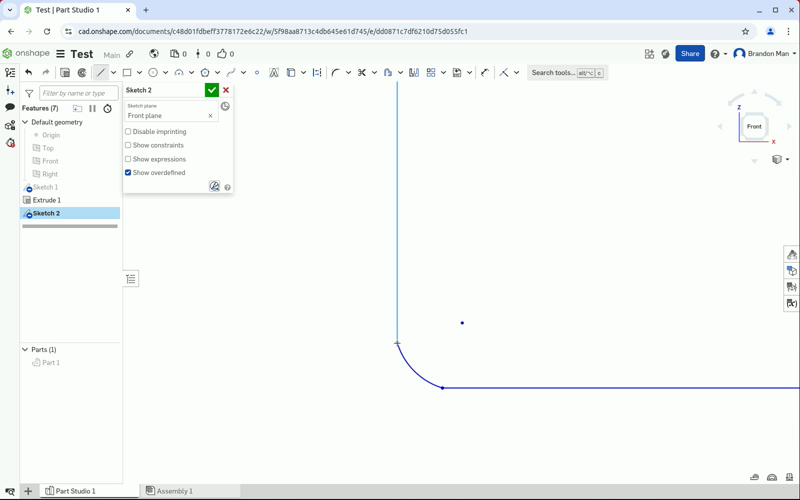
scroll(-6)
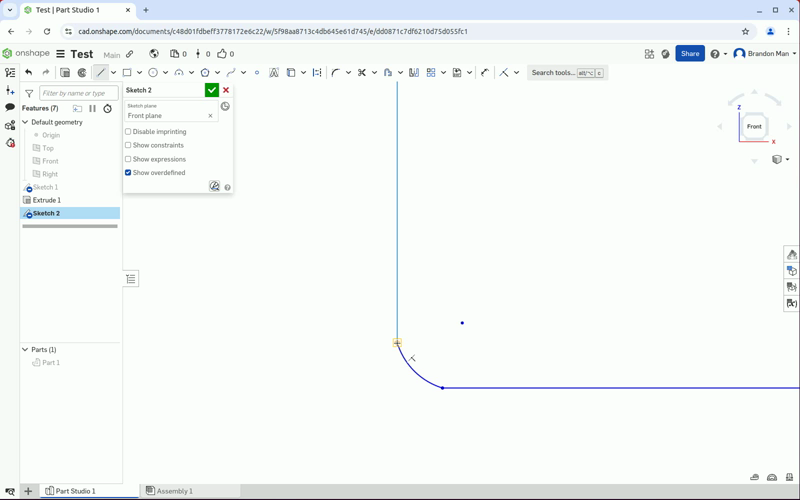
scroll(-6)
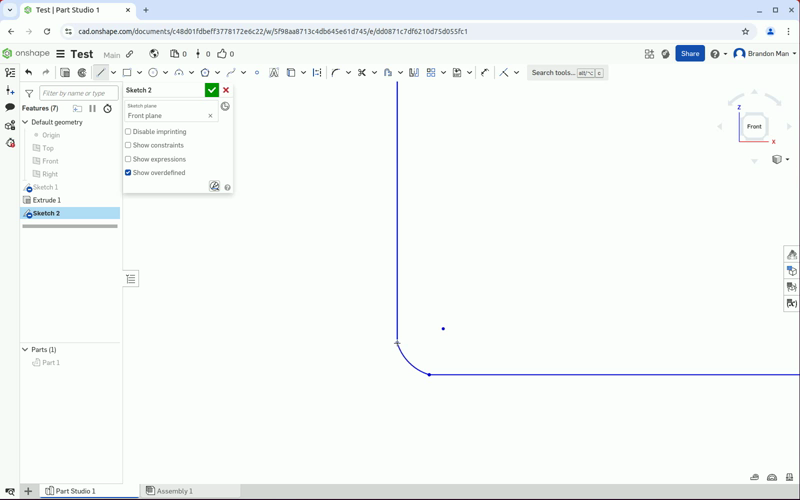
scroll(-6)
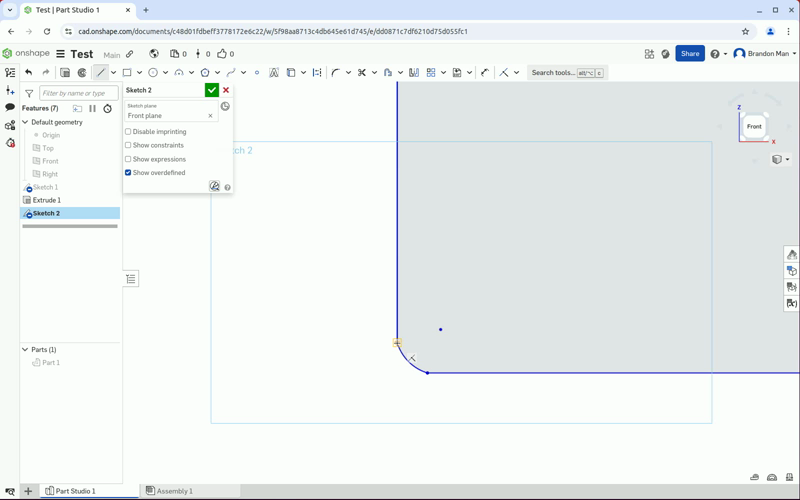
scroll(-6)
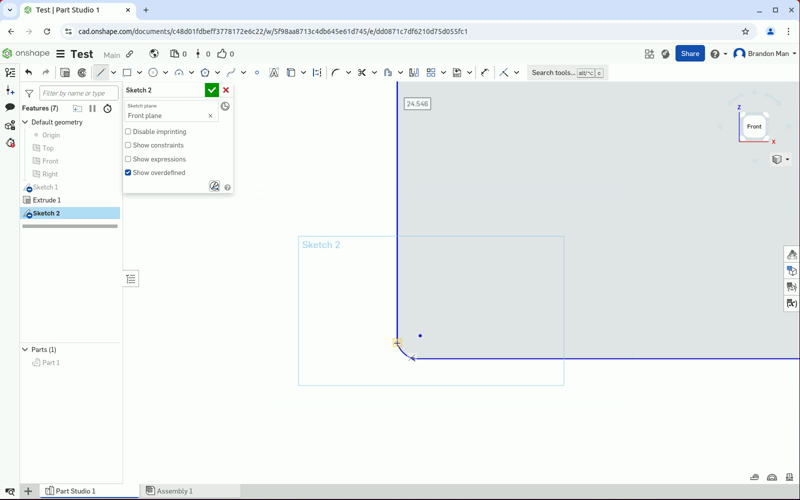
scroll(-6)
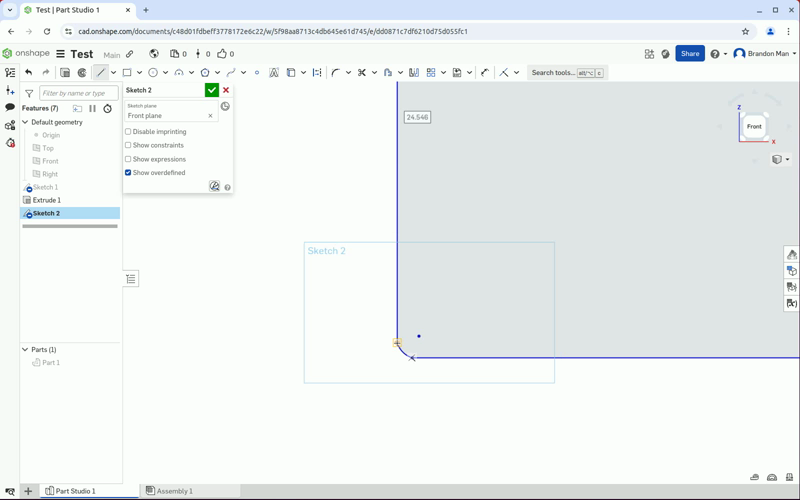
scroll(-6)
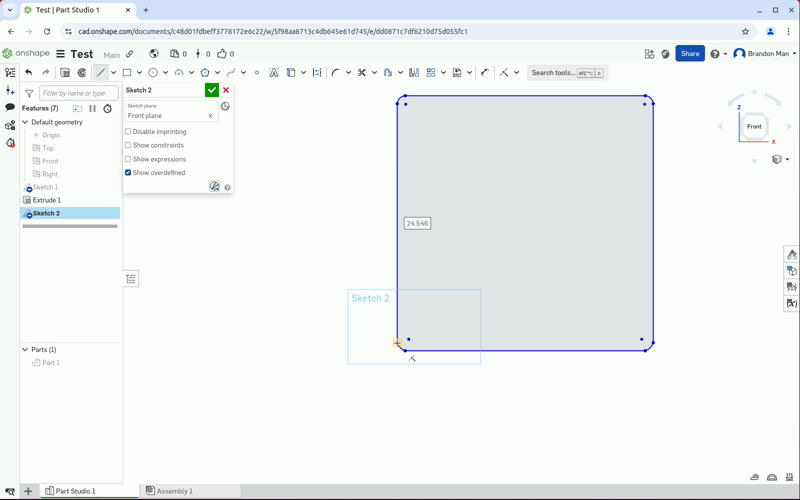
scroll(-6)
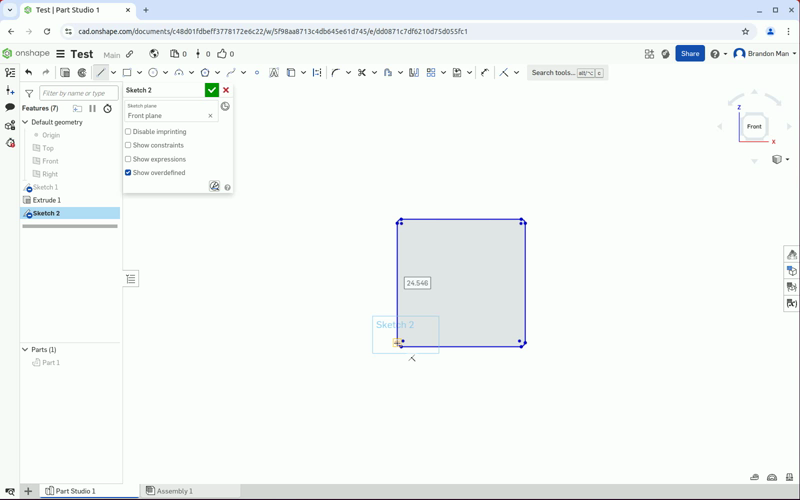
key(esc)
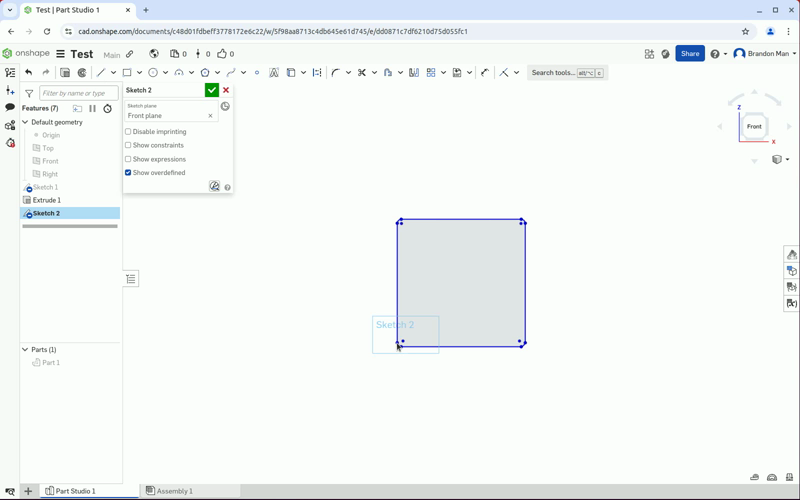
key(c)
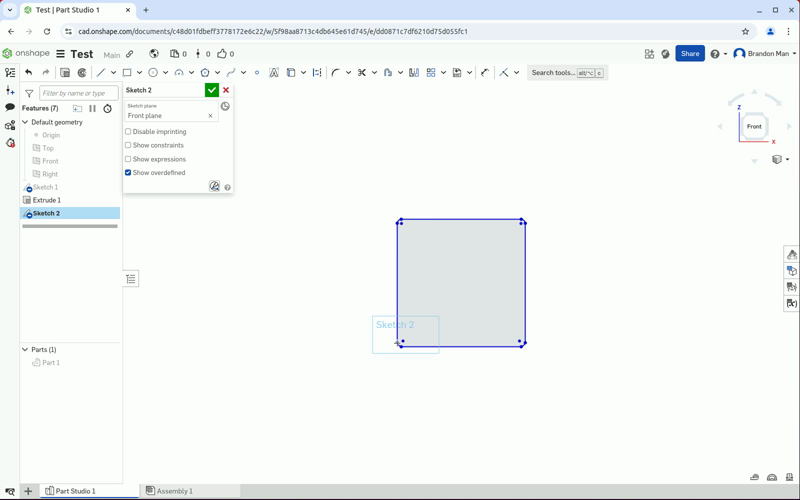
key_down(shift)
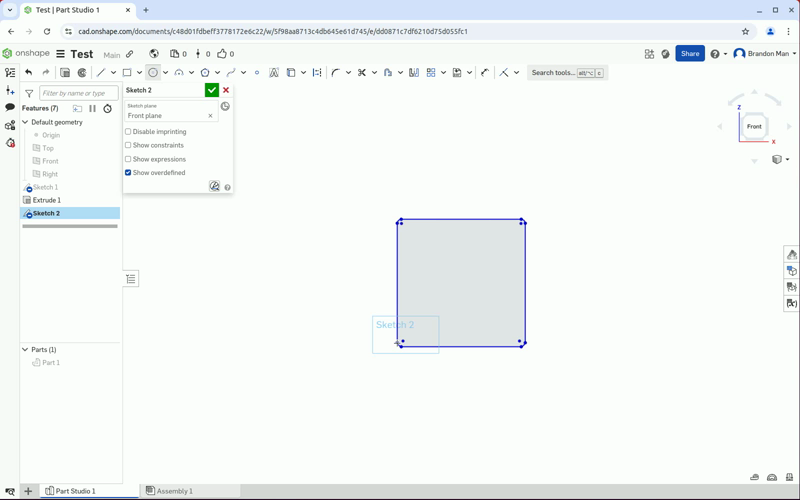
mouse_move(461, 282)
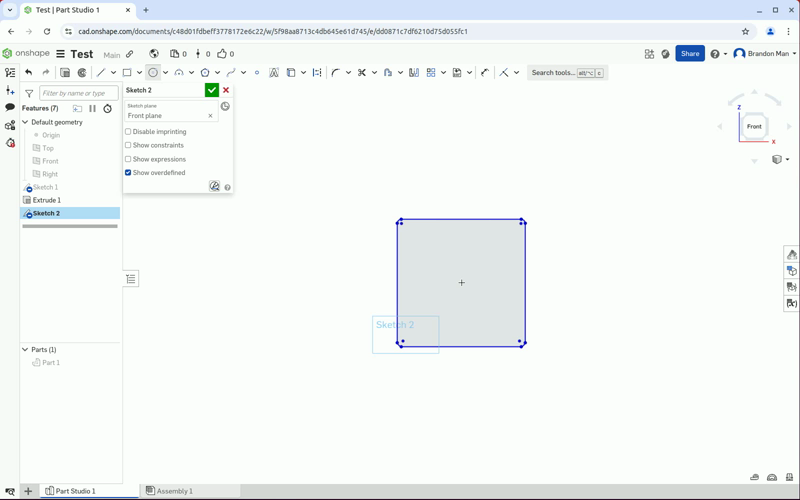
click(461, 282)
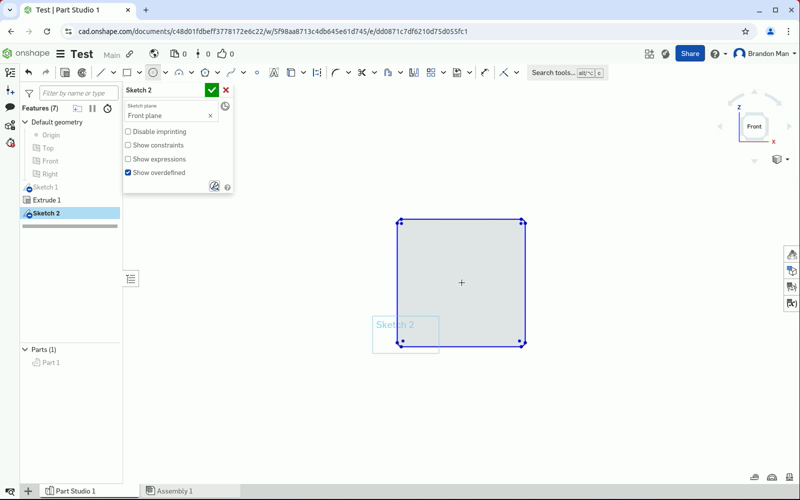
key_up(shift)
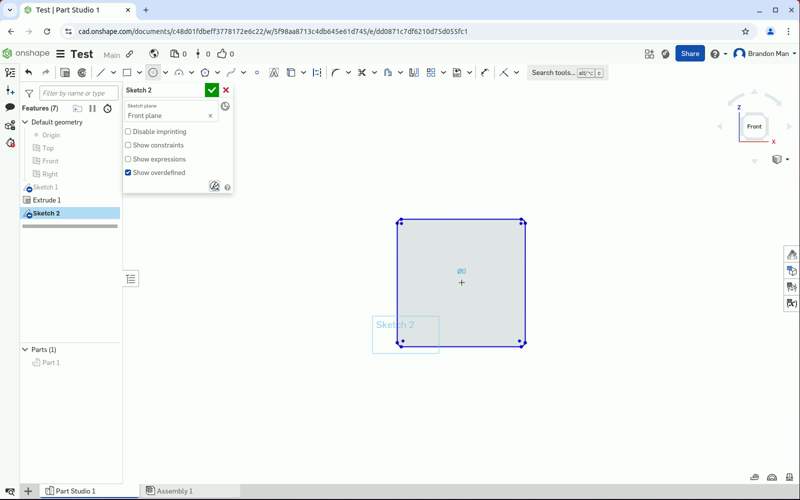
mouse_move(486, 282)
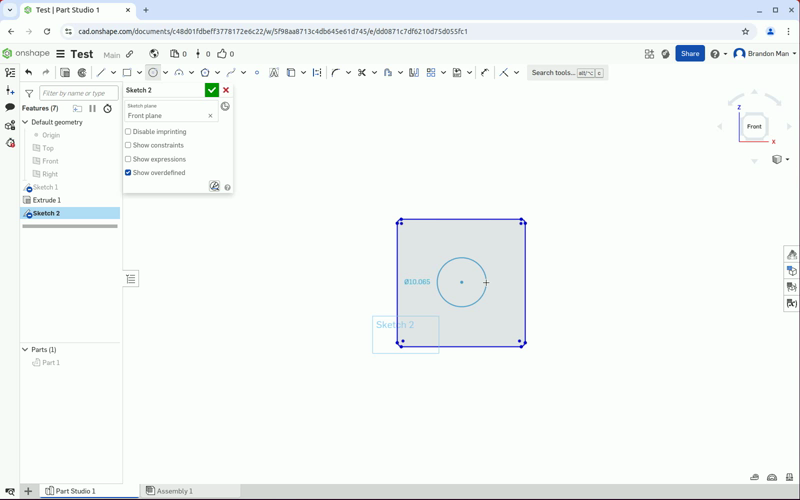
click(486, 282)
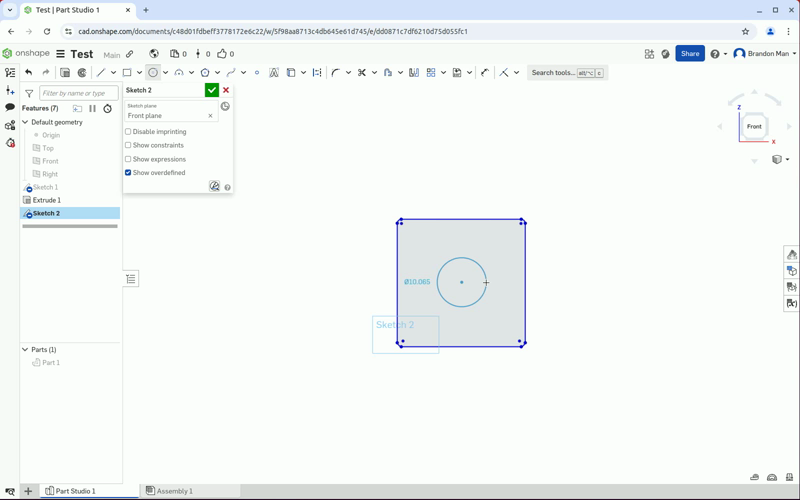
key(esc)
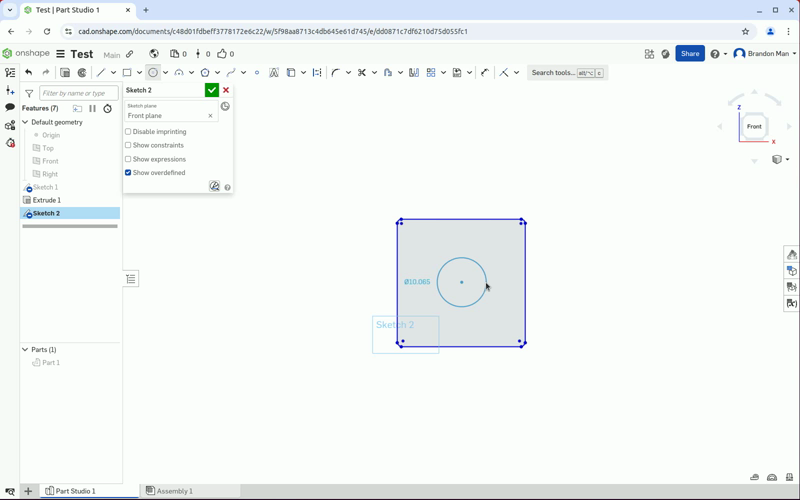
mouse_move(407, 282)
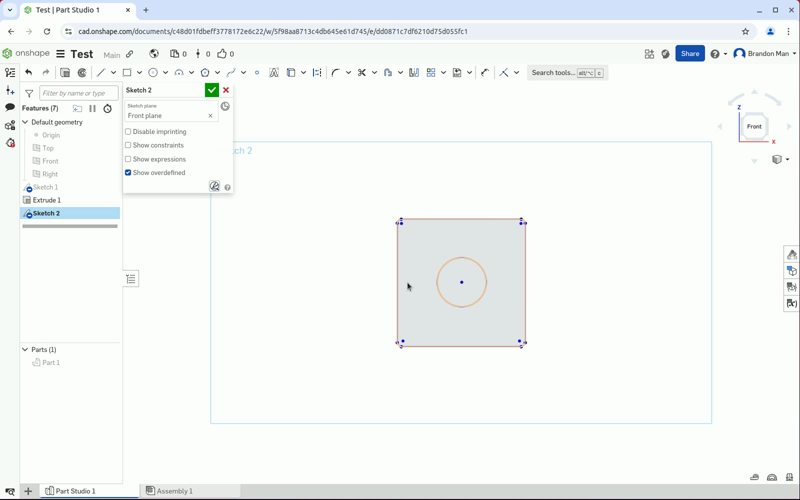
click(407, 282)
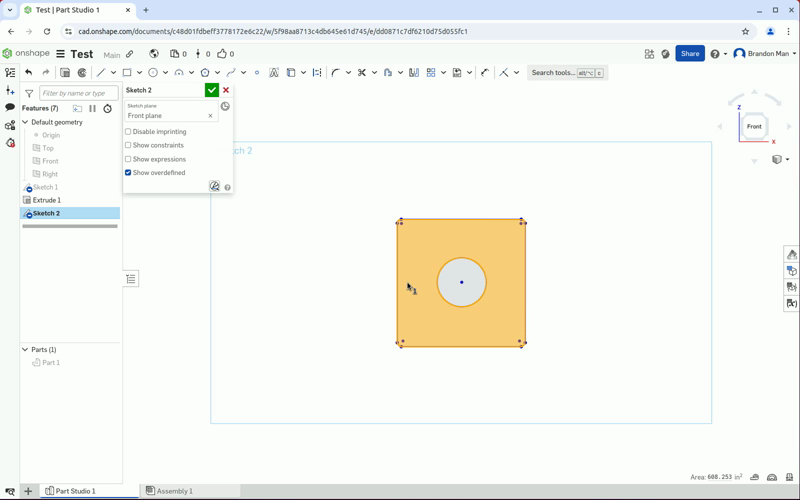
mouse_move(73, 352)
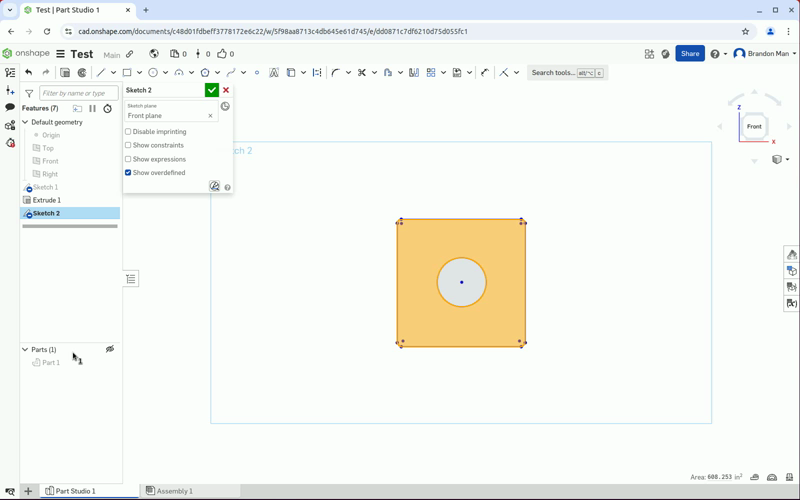
key(shift+y)
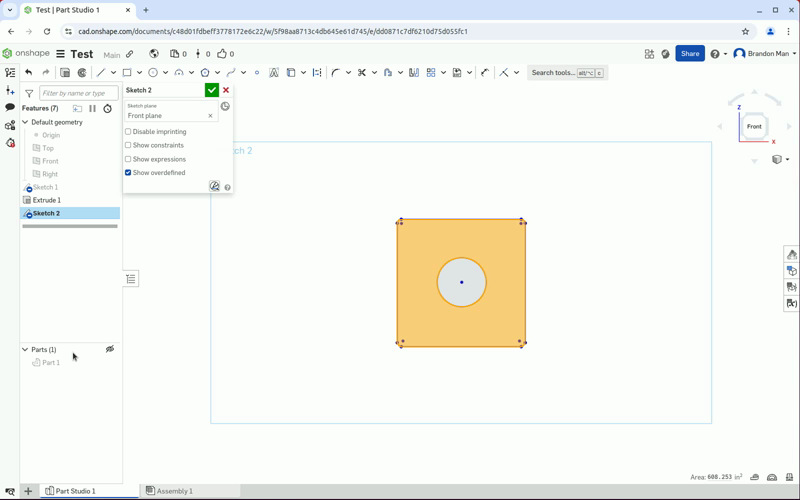
key(shift+e)
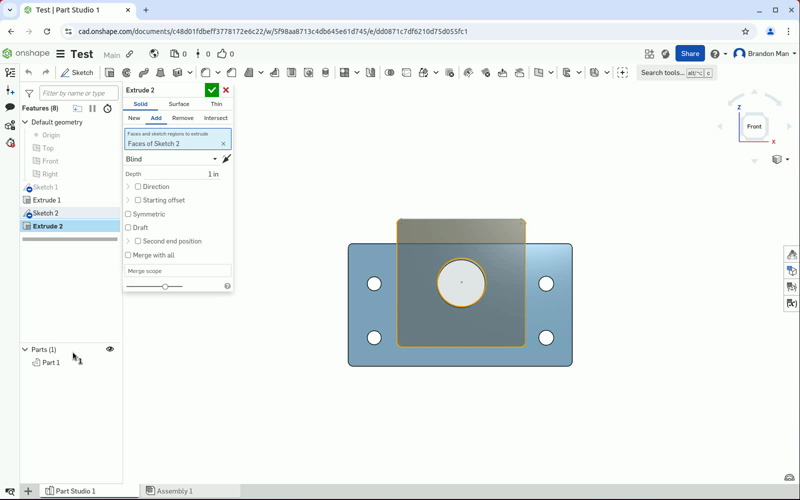
mouse_move(143, 106)
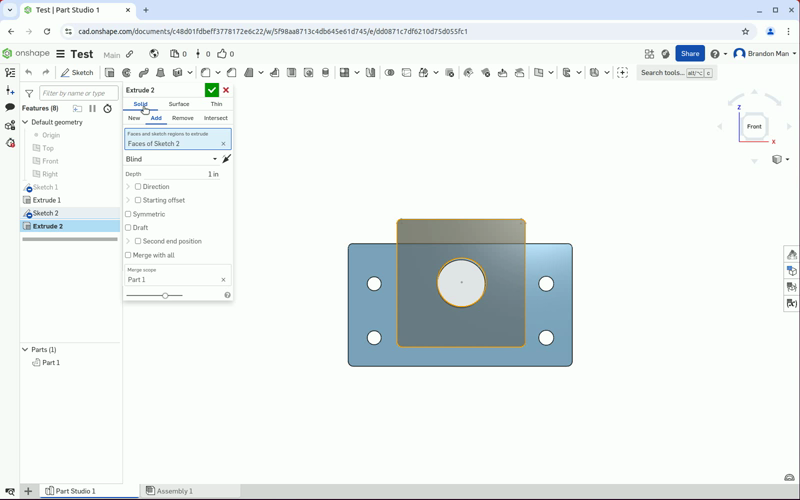
click(143, 106)
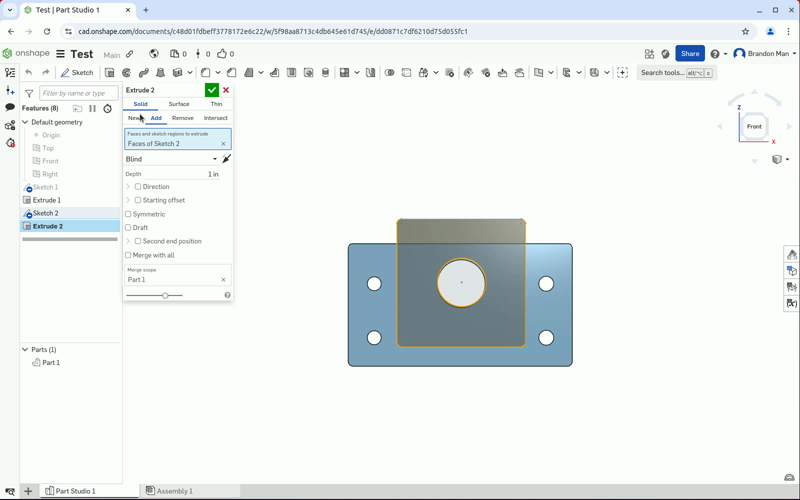
mouse_move(137, 120)
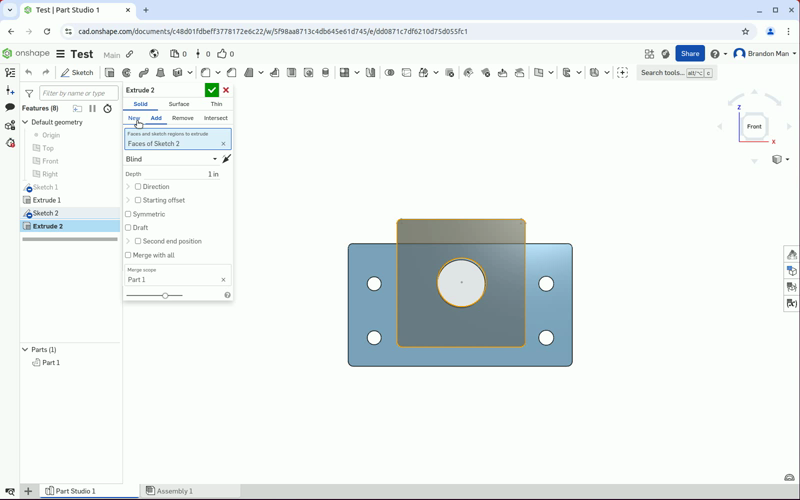
click(137, 120)
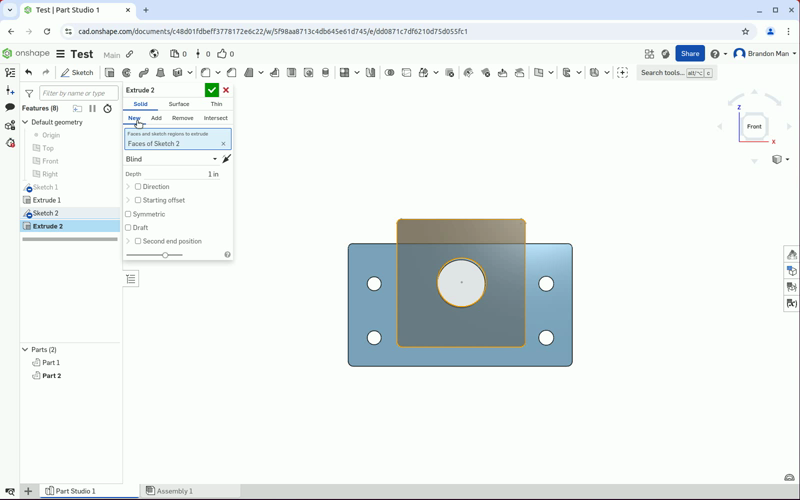
key(tab, 4)
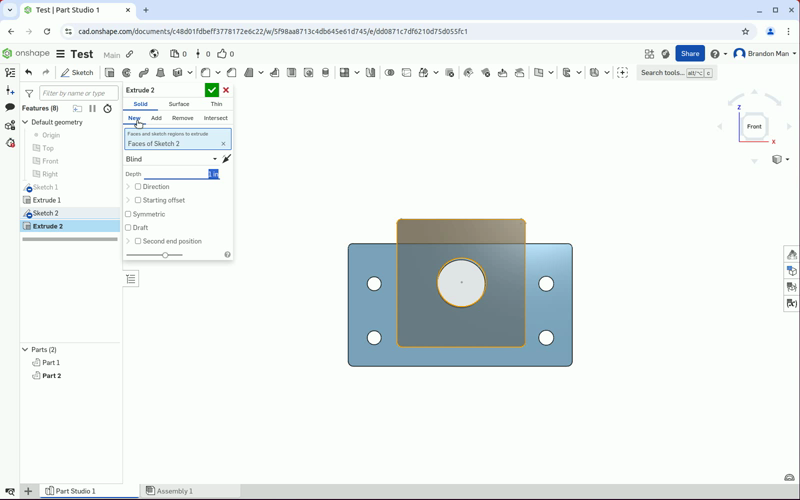
text(15.405)
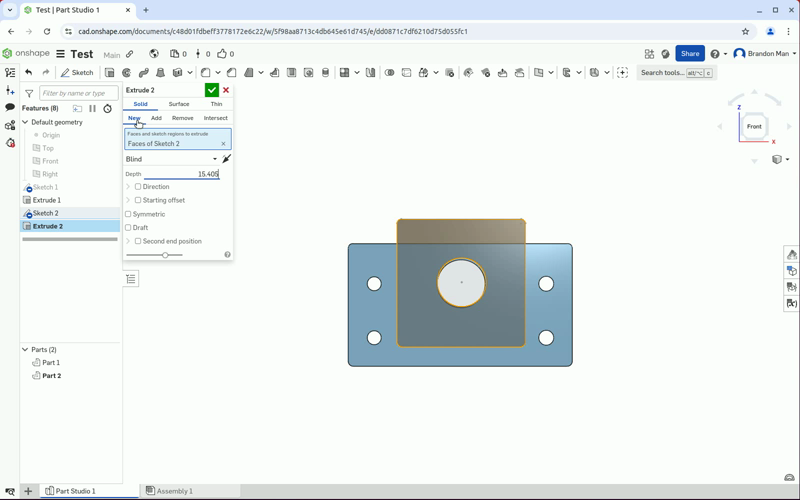
key(enter)
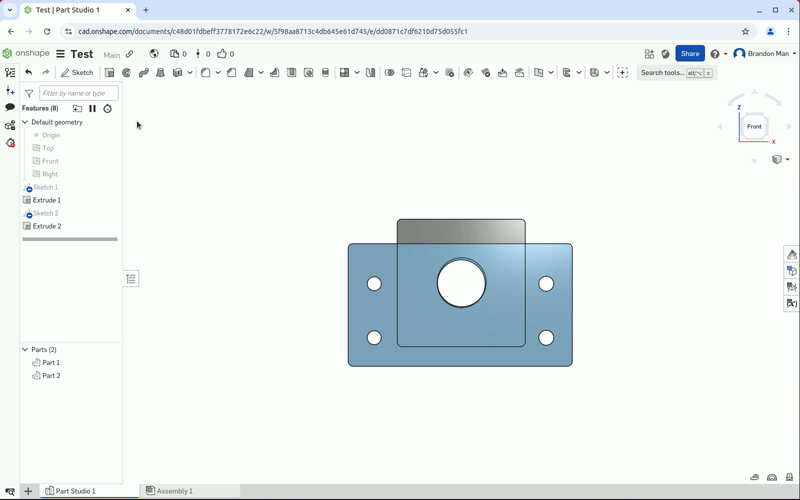
key(shift+h)
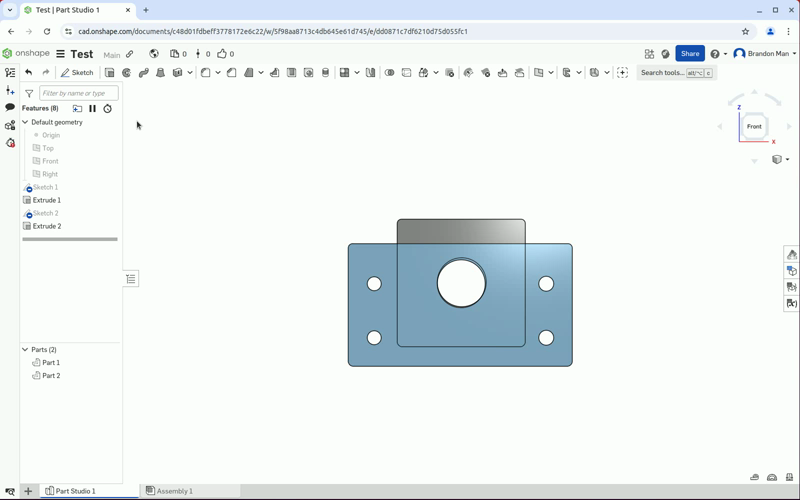
key(shift+h)
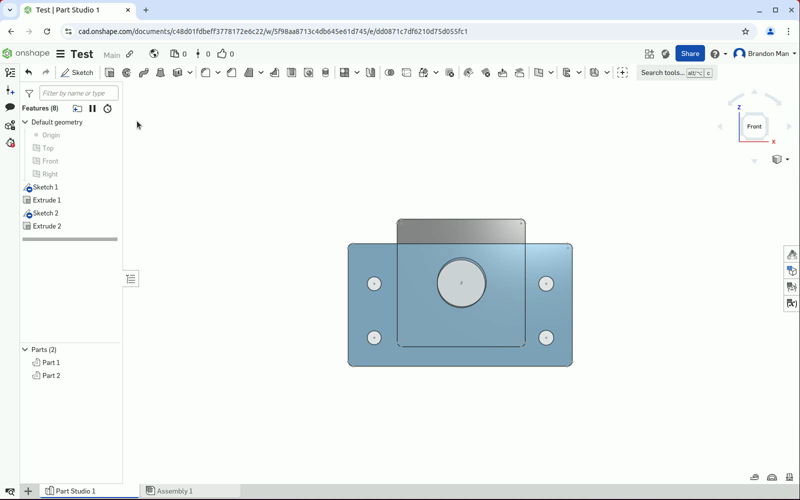
key(shift+7)
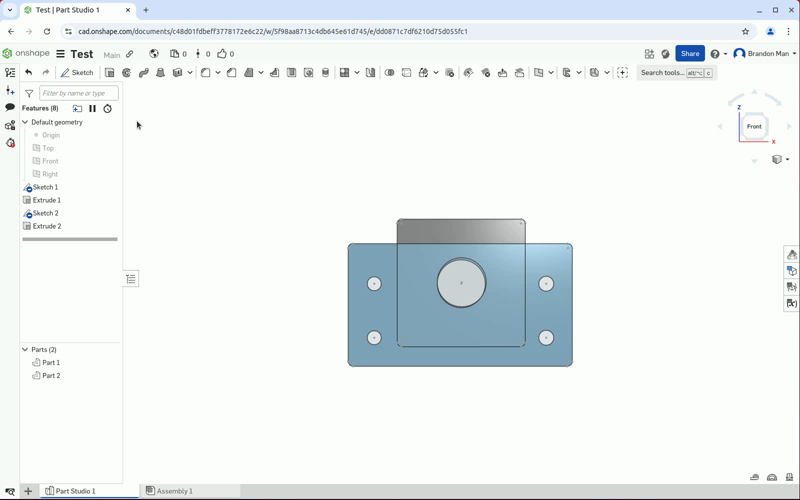
key(left, 2)
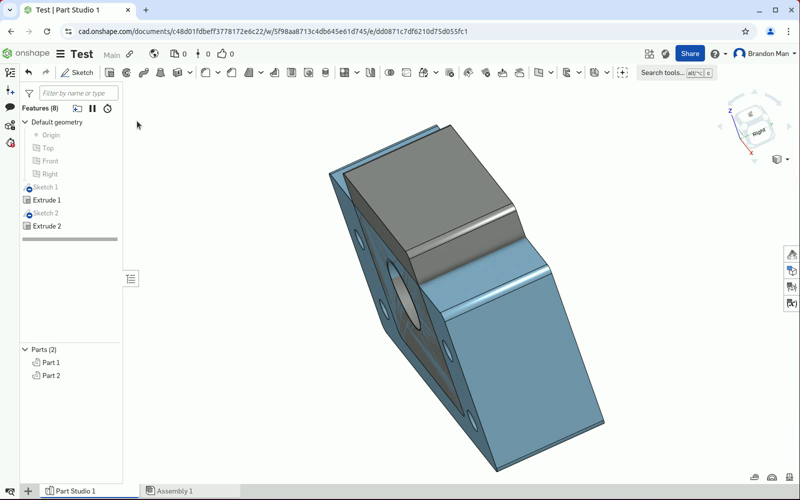
key(down, 2)
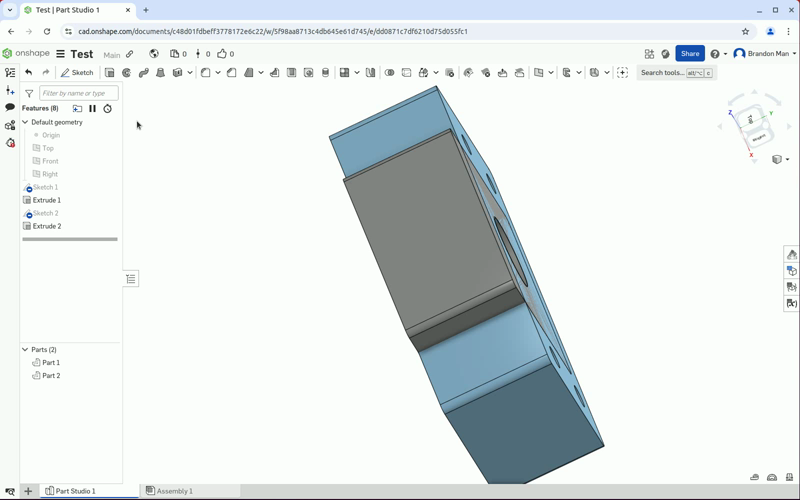
key(up, 2)
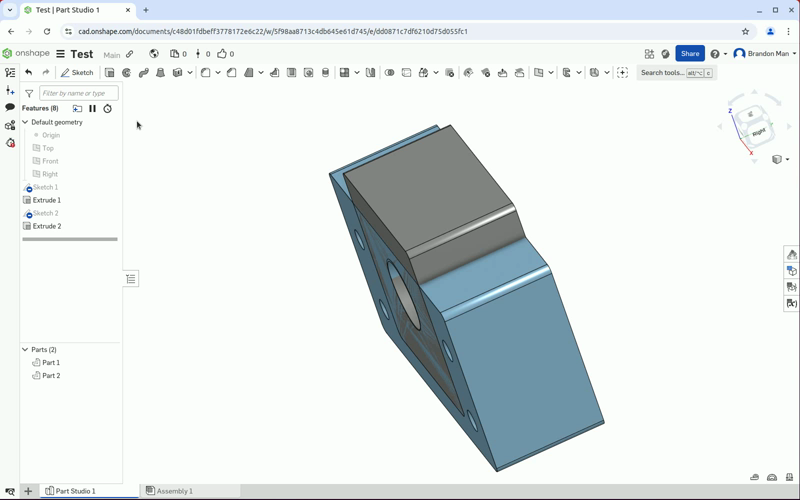
key(right, 2)
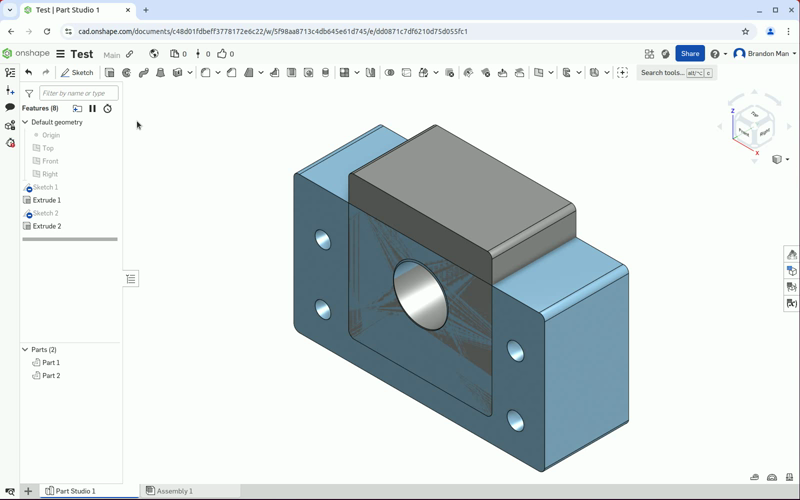
mouse_move(73, 189)
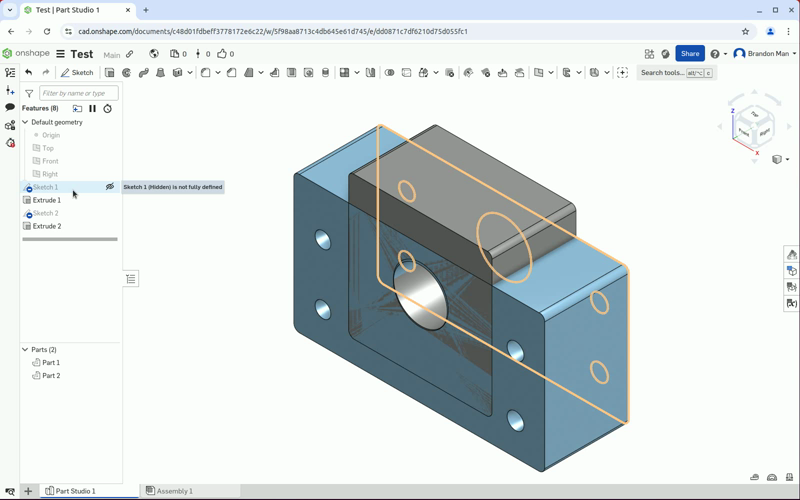
click(73, 189)